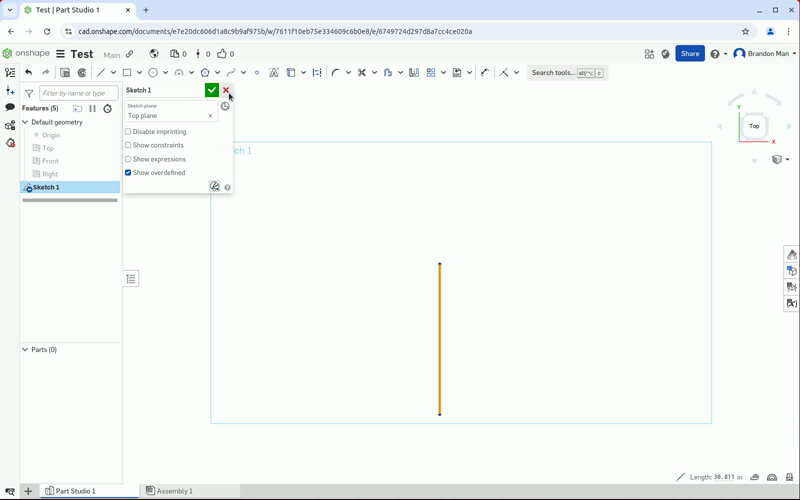
key(shift+h)
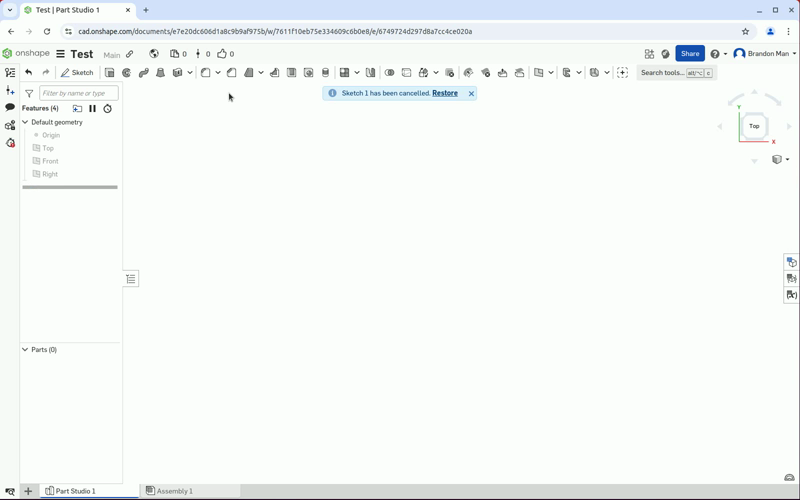
mouse_move(73, 352)
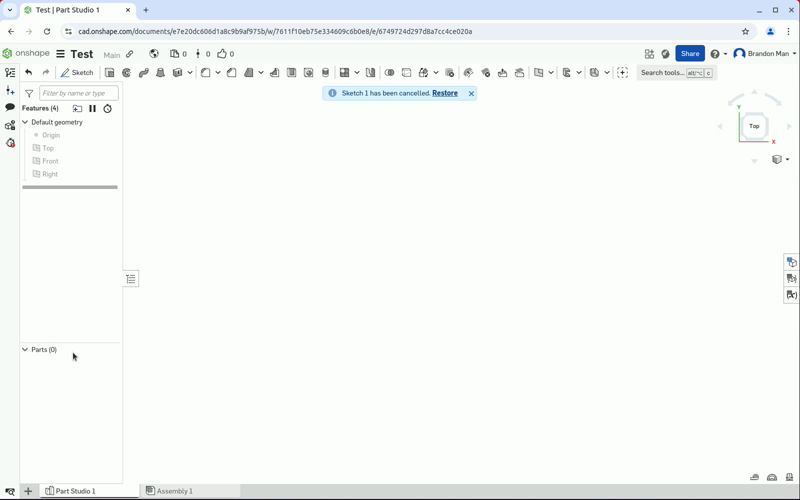
key(y)
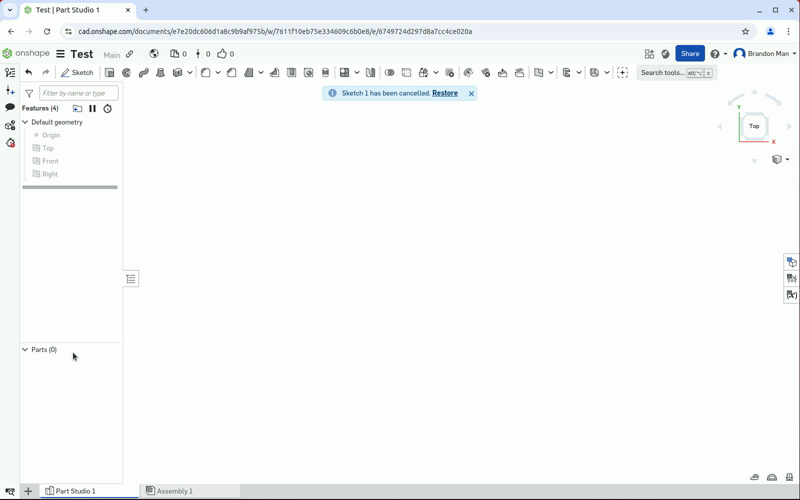
key(shift+p)
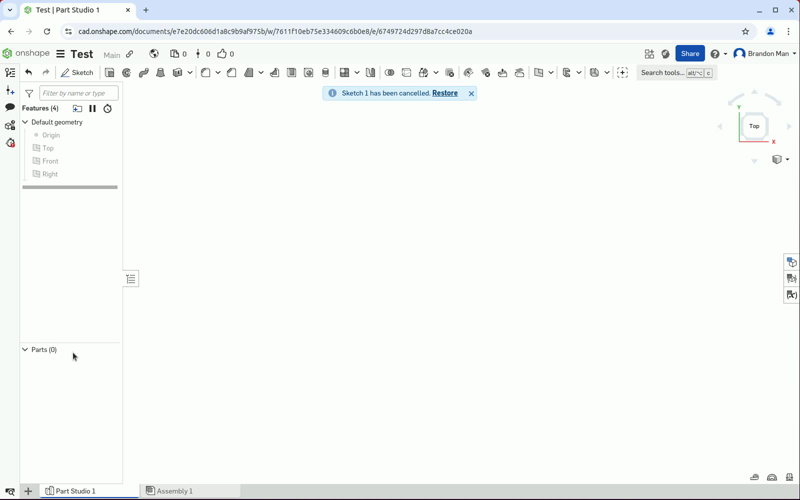
key(space)
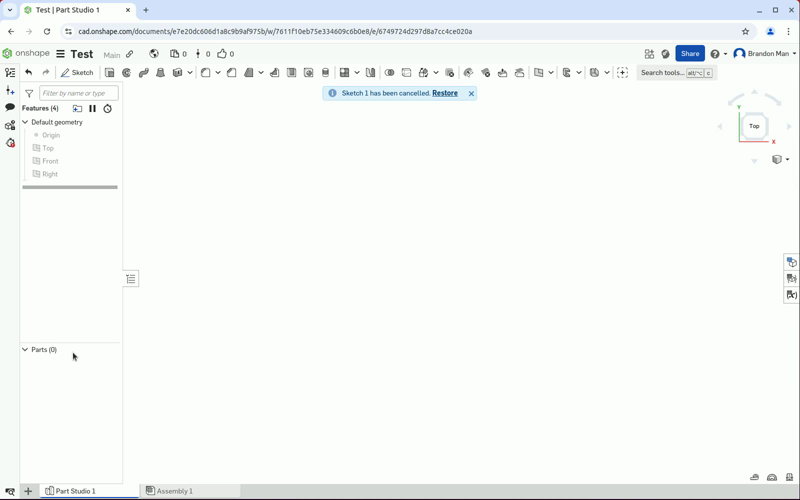
key_down(shift)
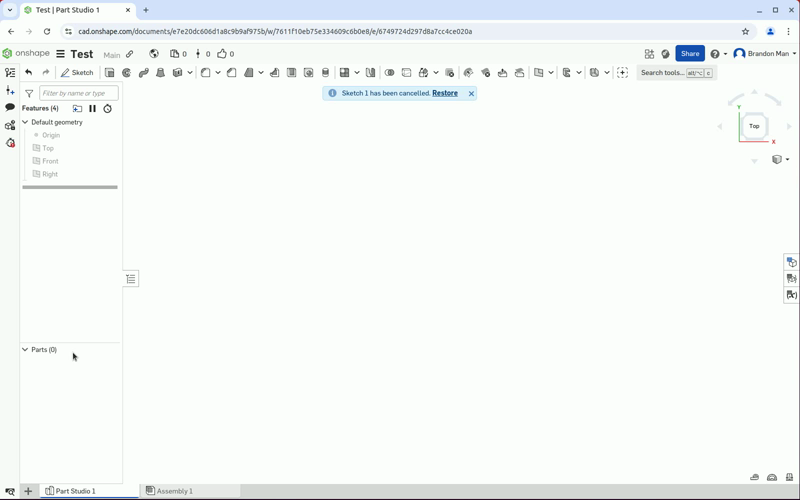
key(up)
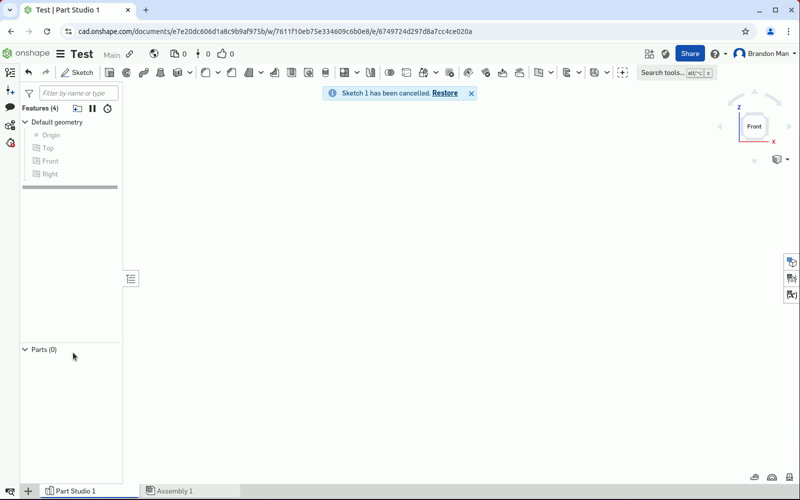
key_up(shift)
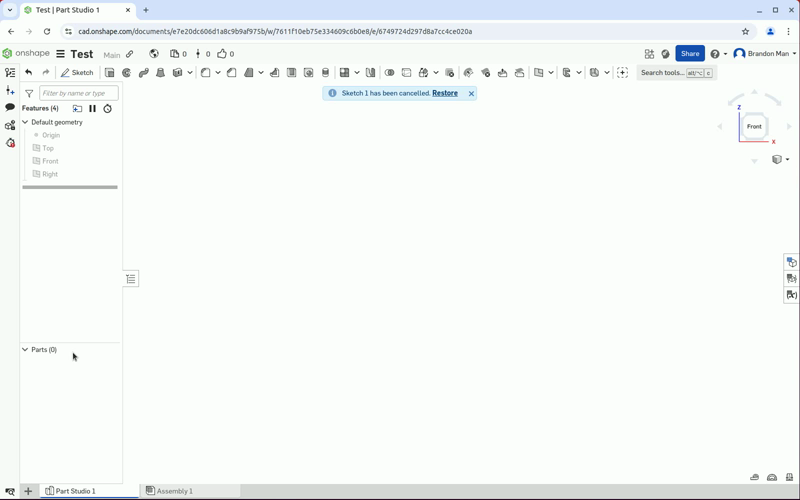
mouse_move(73, 352)
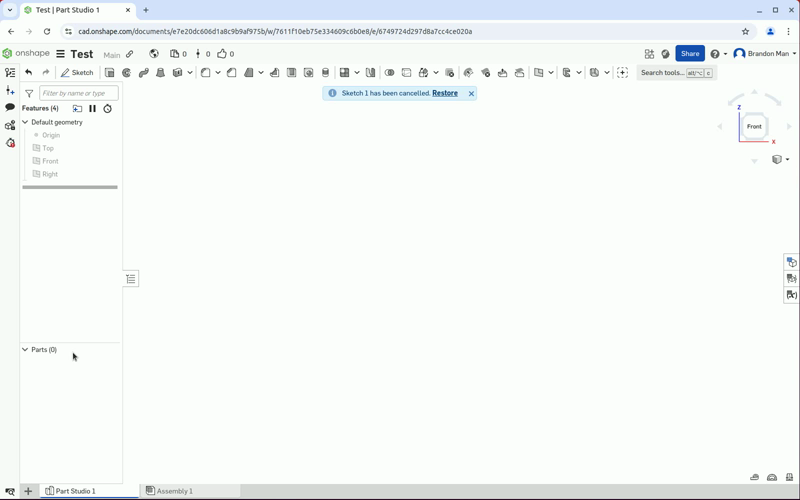
key(shift+y)
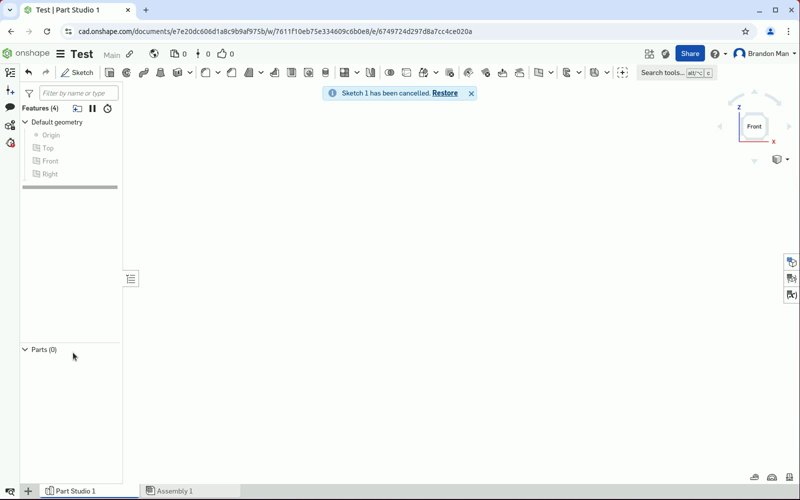
key(shift+s)
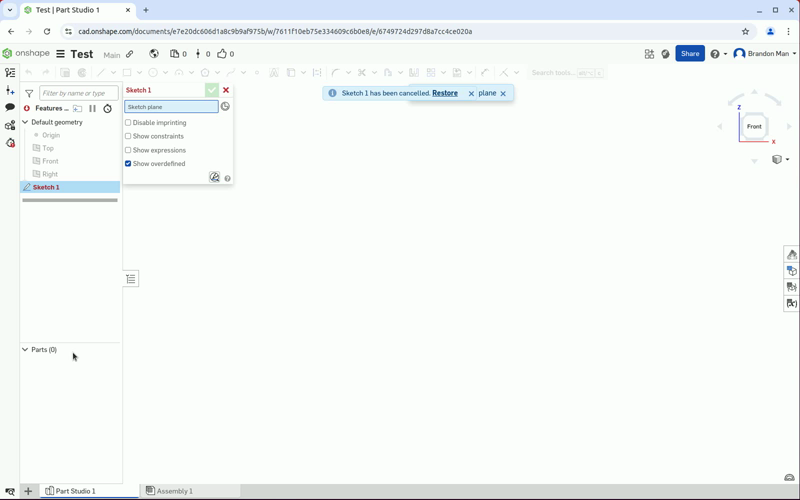
mouse_move(73, 163)
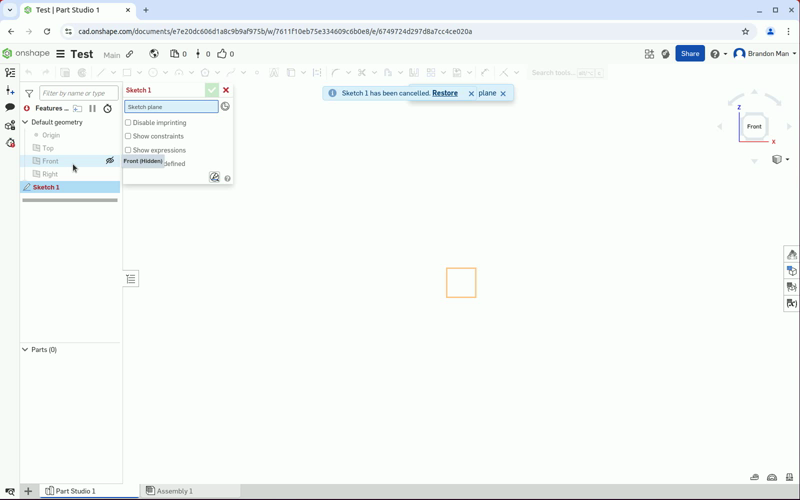
click(73, 163)
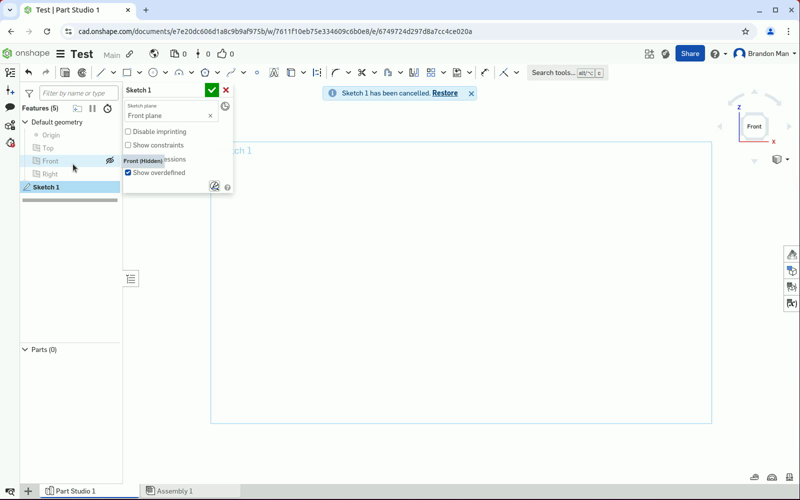
mouse_move(73, 352)
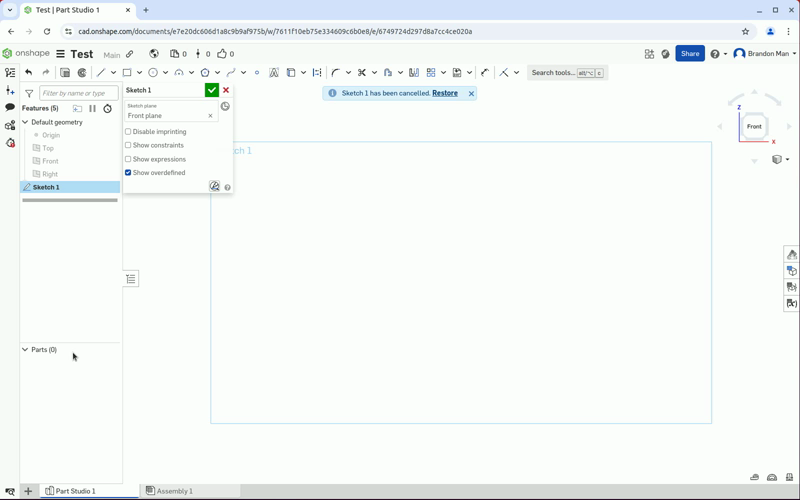
key(y)
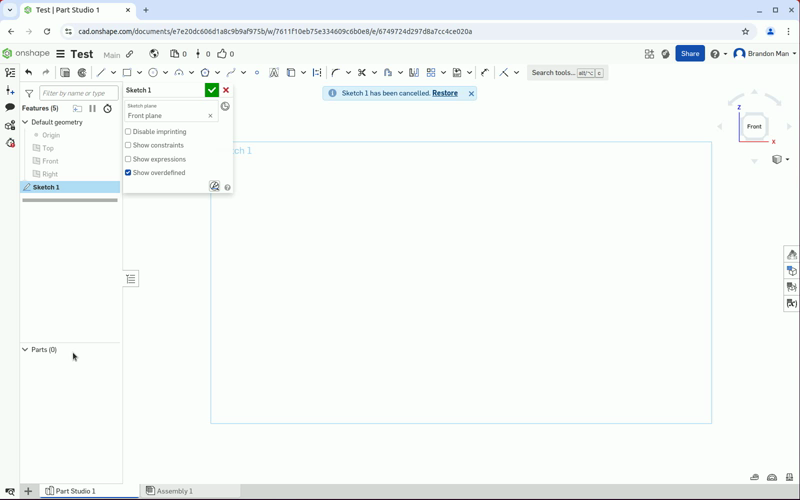
key(l)
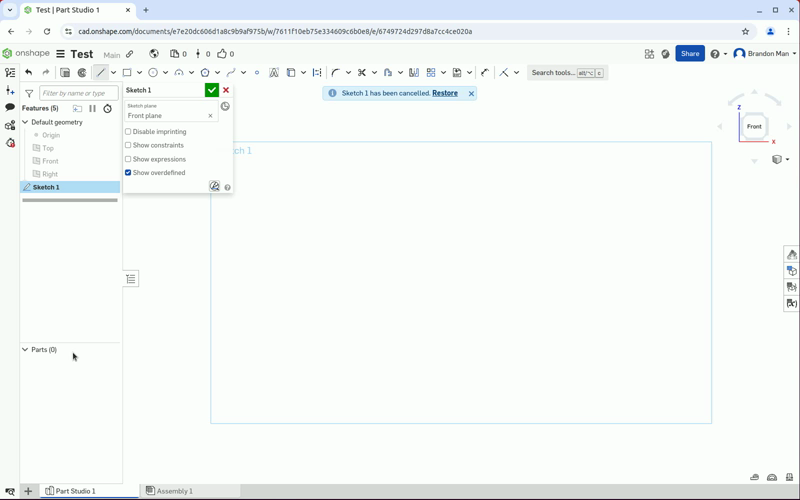
key_down(shift)
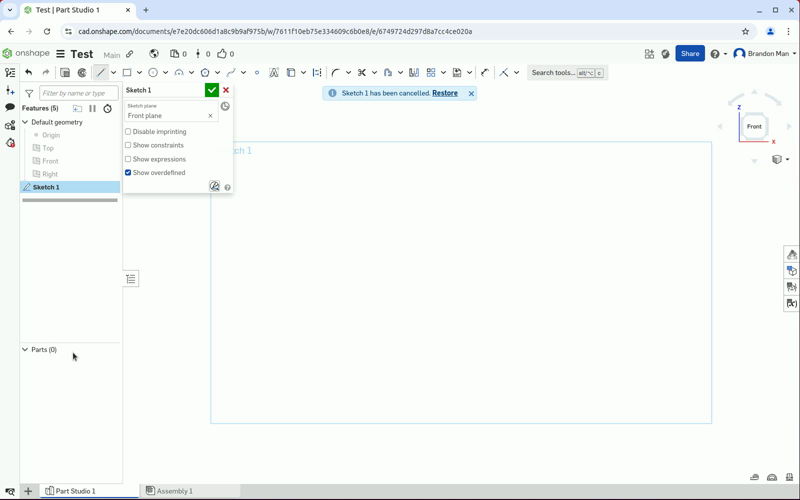
mouse_move(366, 349)
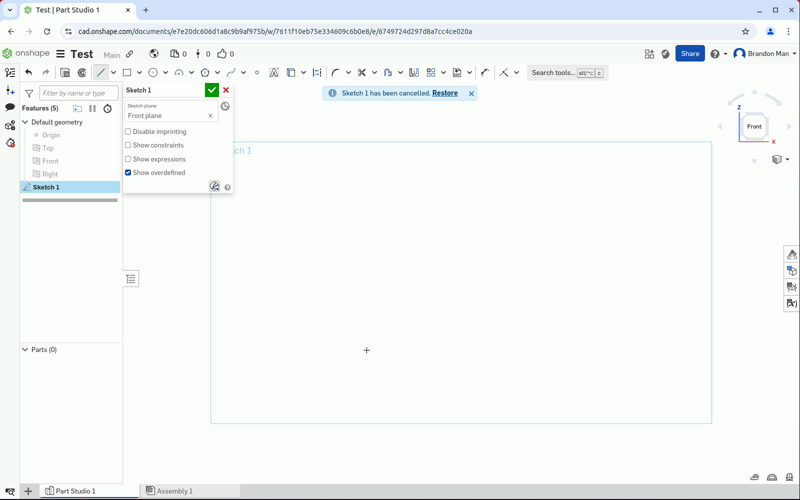
click(366, 349)
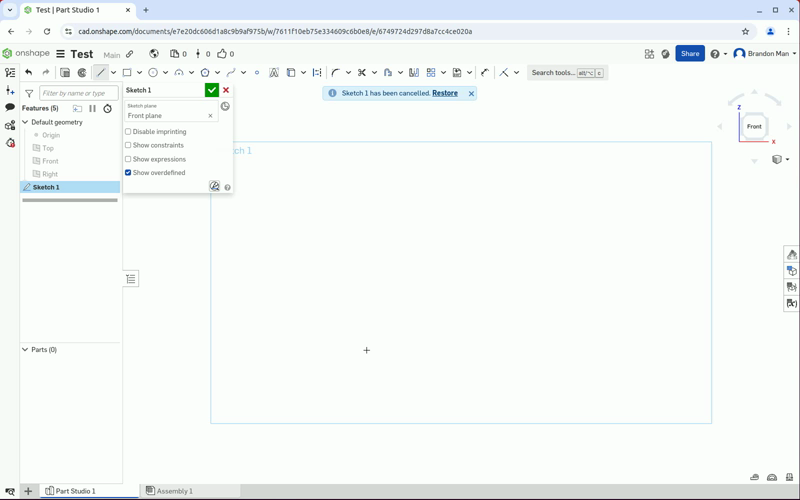
key_up(shift)
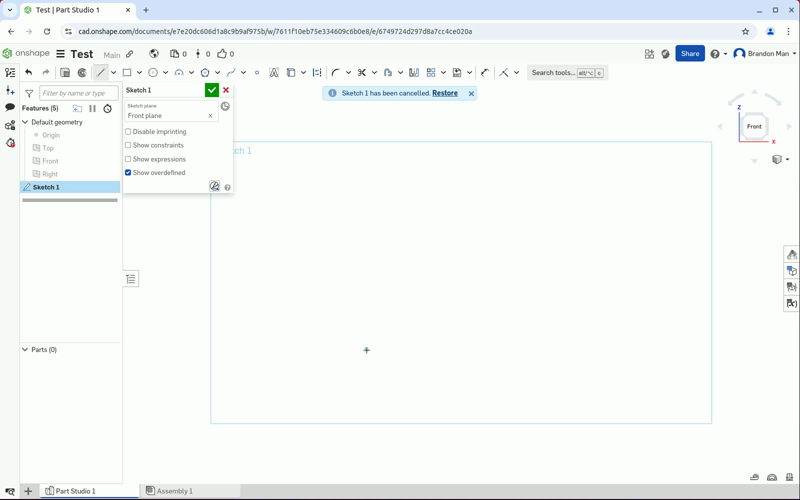
key_down(shift)
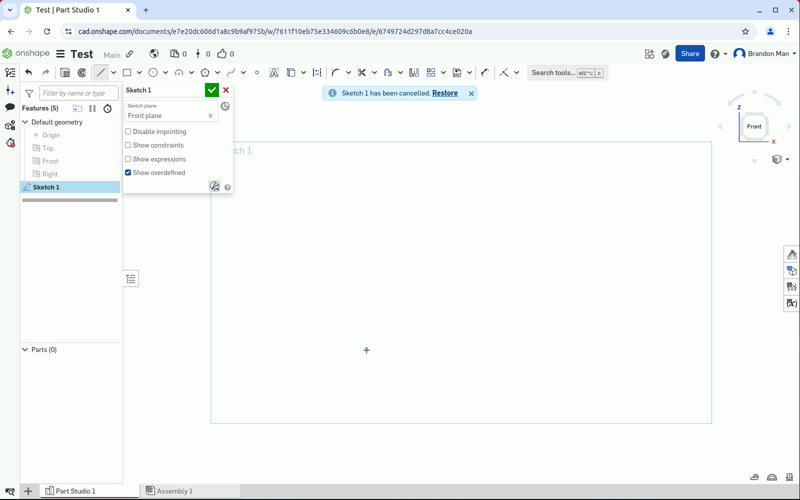
mouse_move(396, 349)
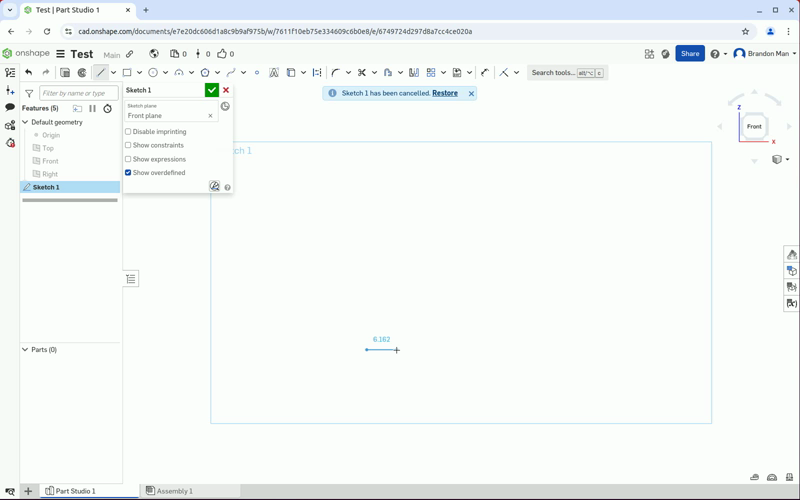
mouse_move(369, 347)
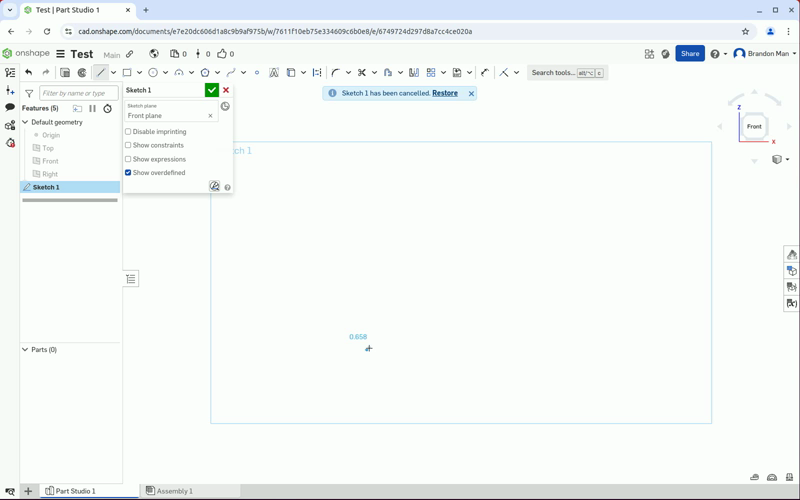
scroll(6)
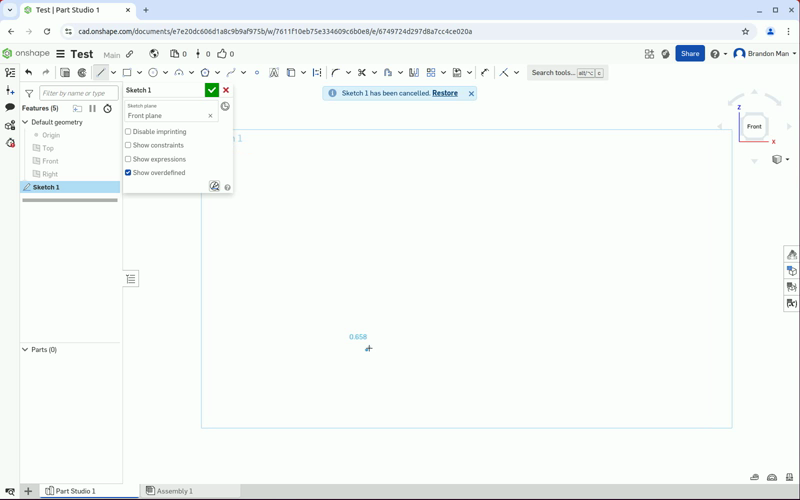
scroll(6)
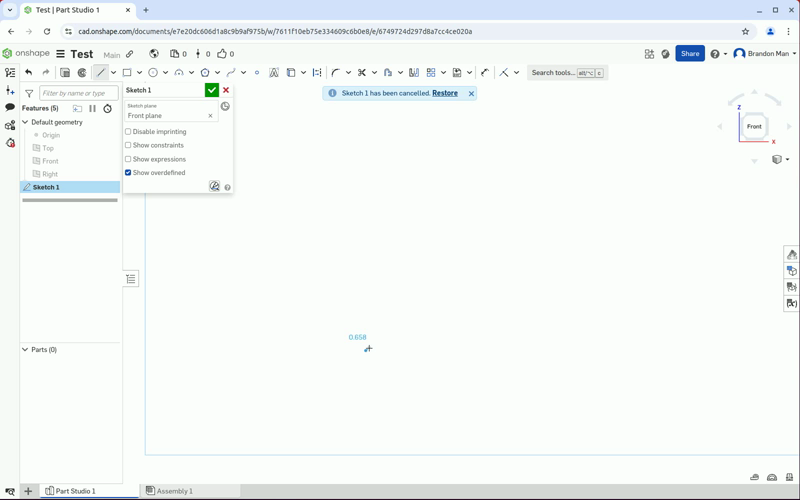
scroll(6)
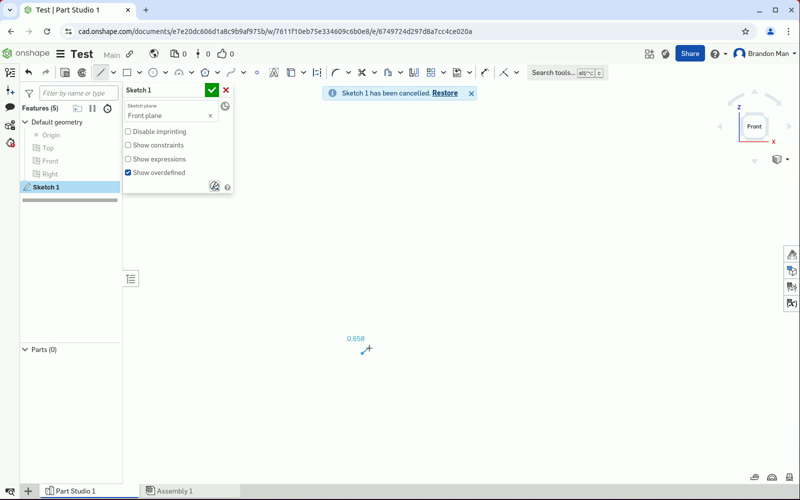
scroll(6)
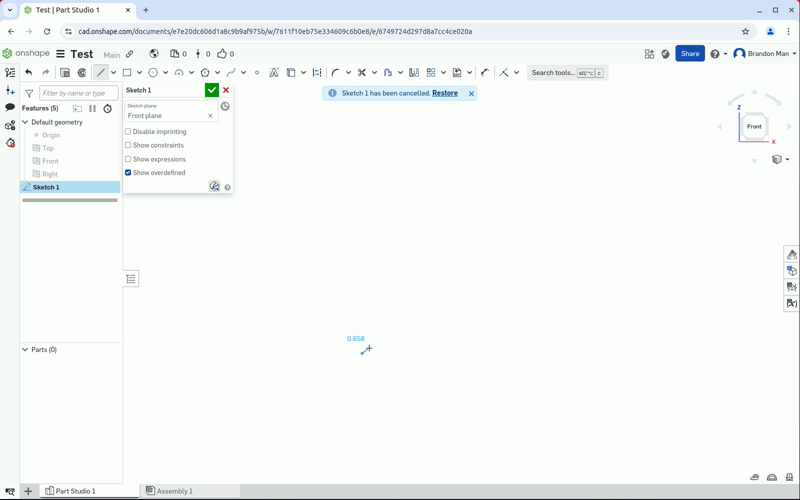
scroll(6)
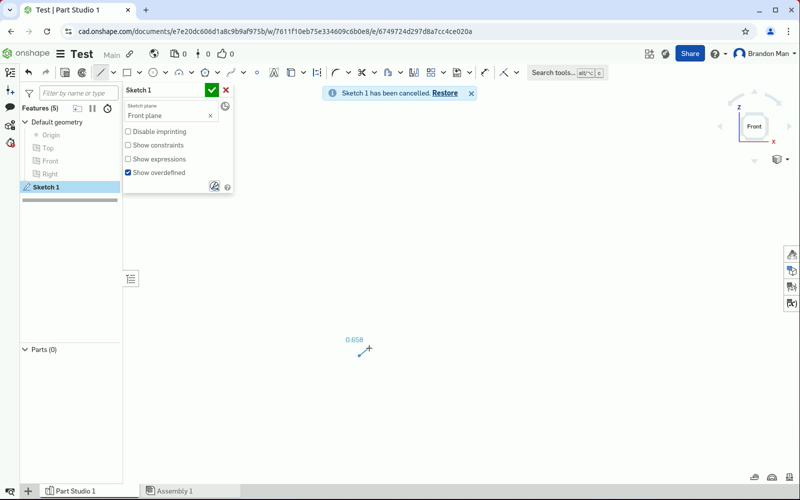
scroll(6)
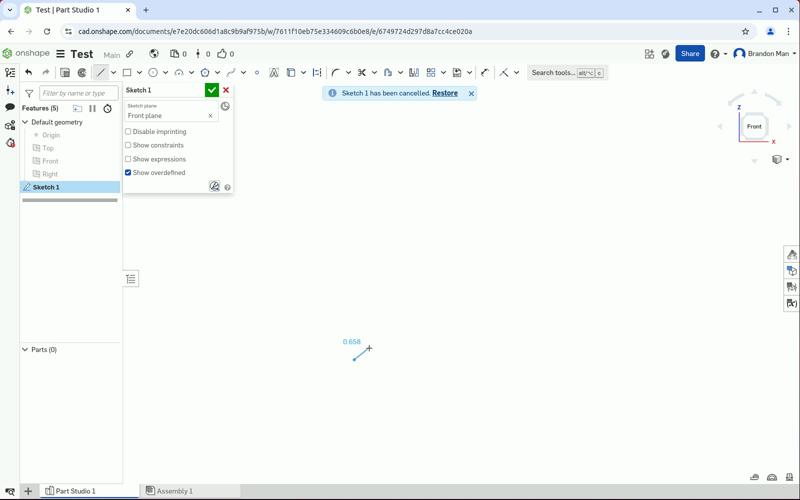
scroll(6)
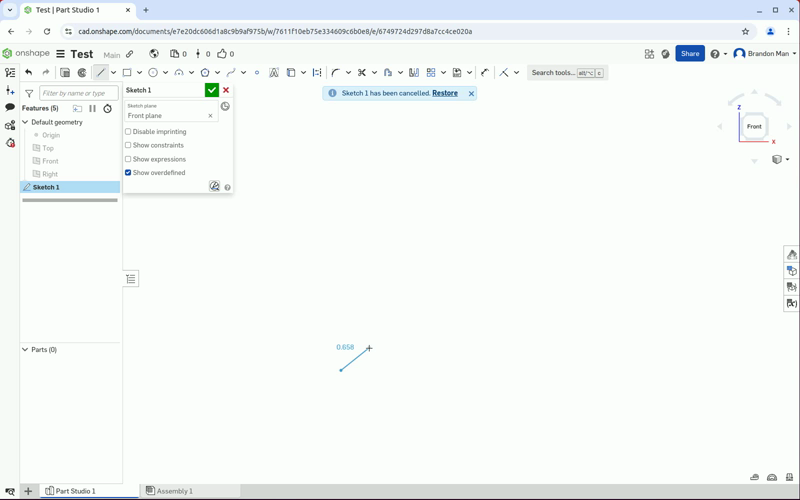
click(369, 347)
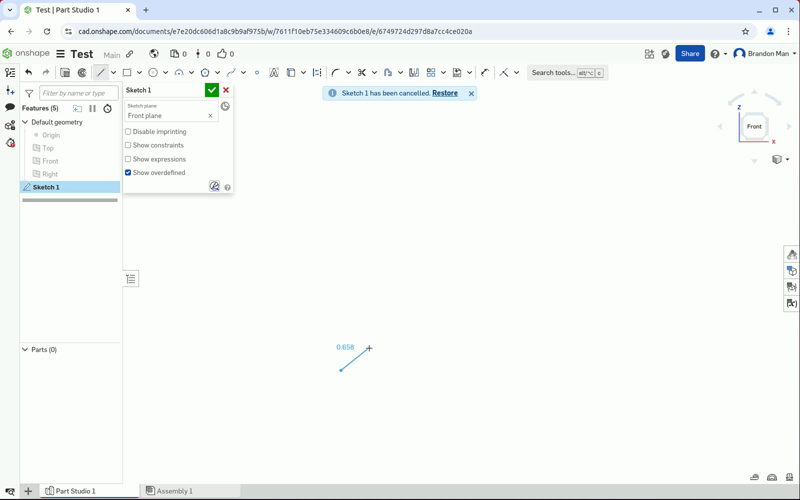
scroll(-6)
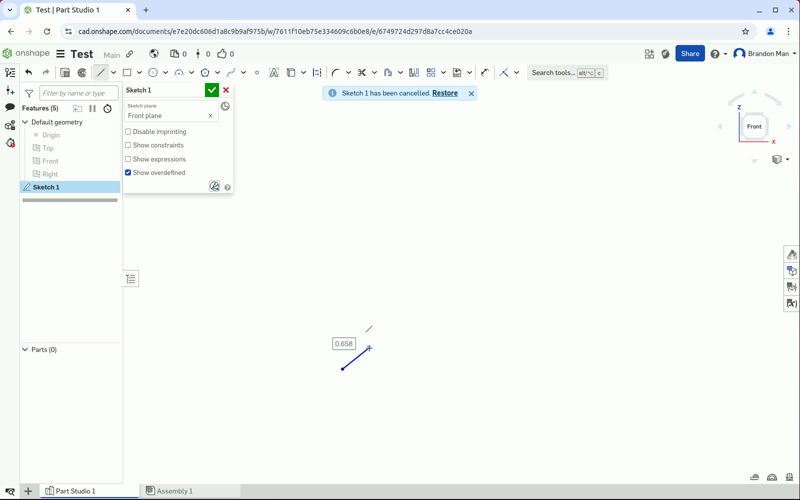
scroll(-6)
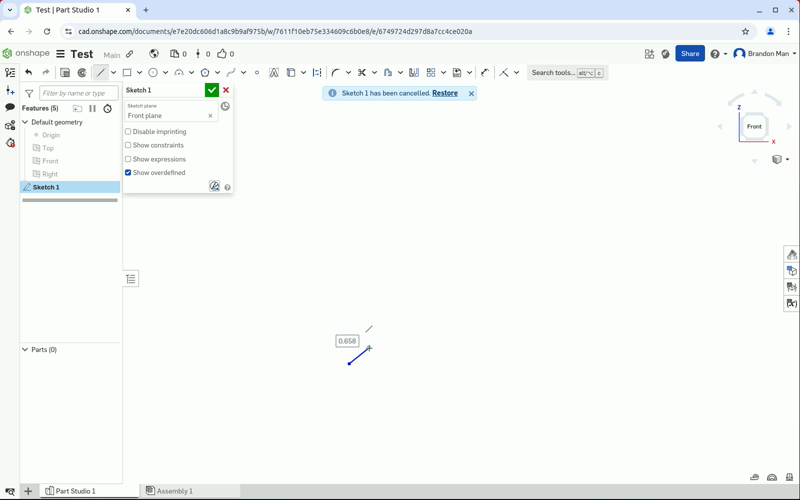
scroll(-6)
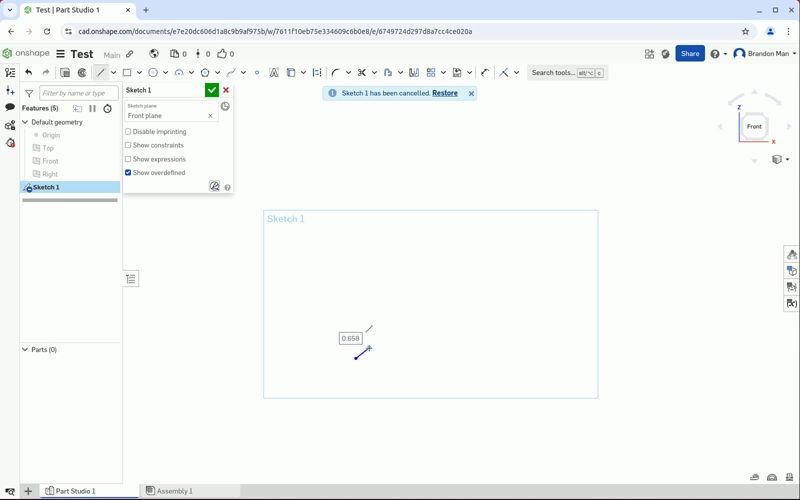
scroll(-6)
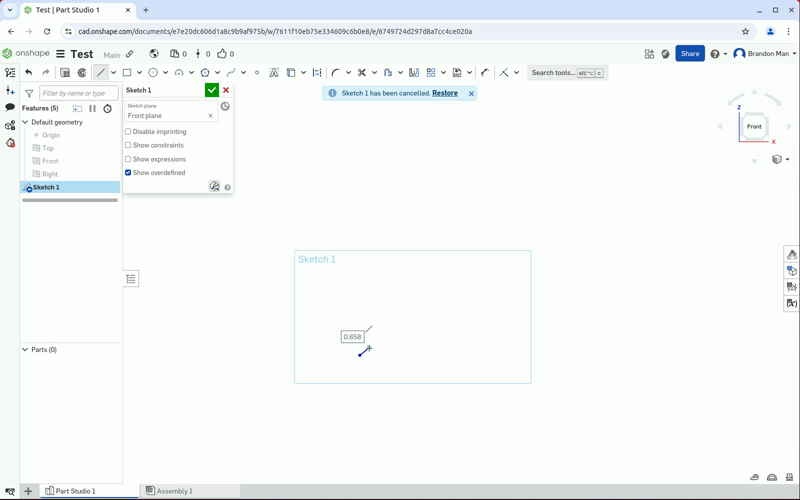
scroll(-6)
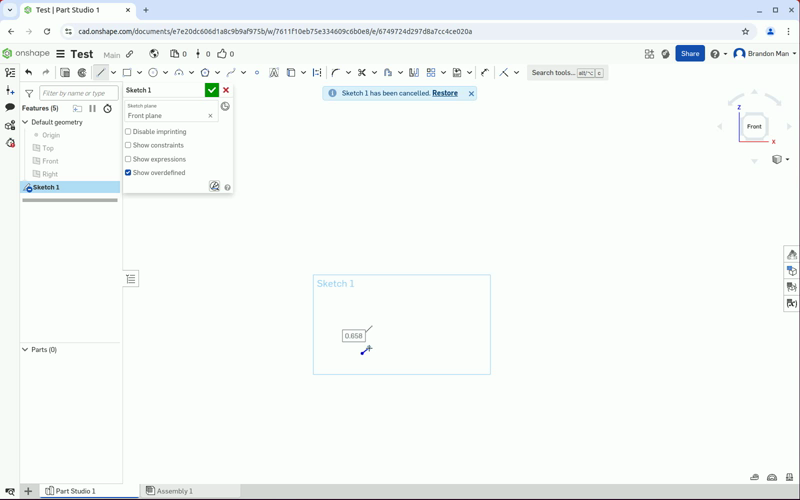
scroll(-6)
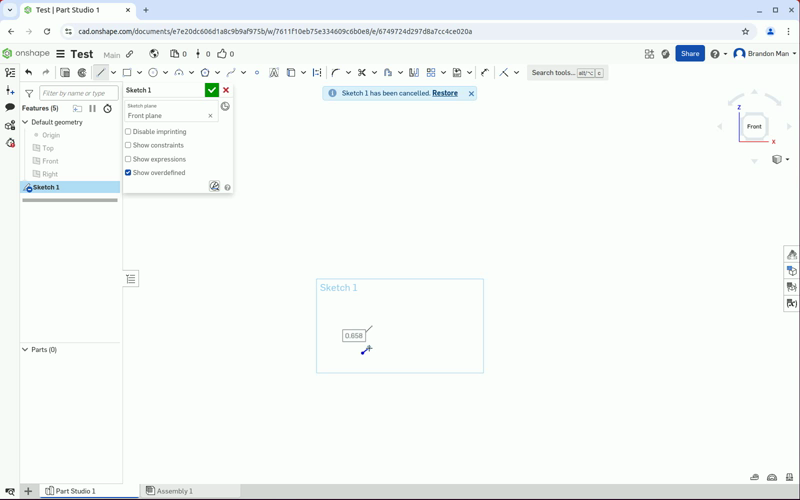
scroll(-6)
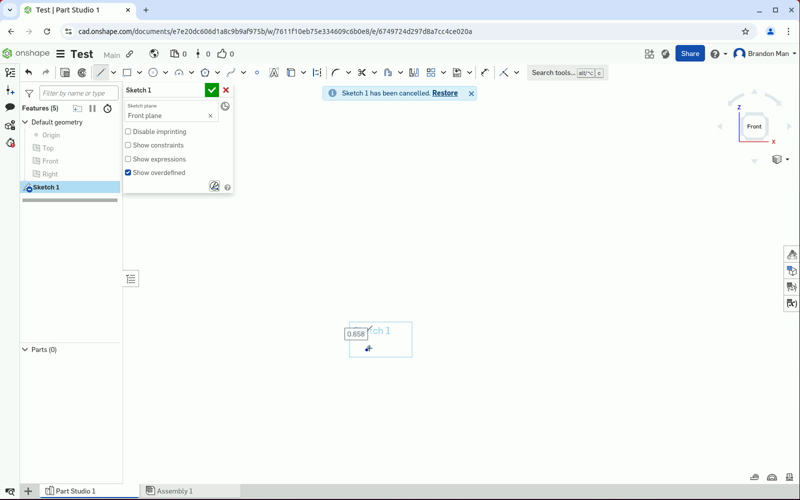
key_up(shift)
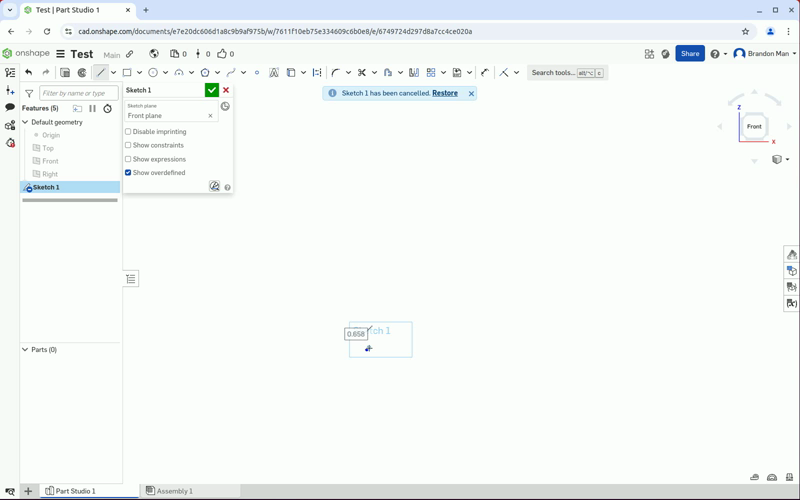
key(esc)
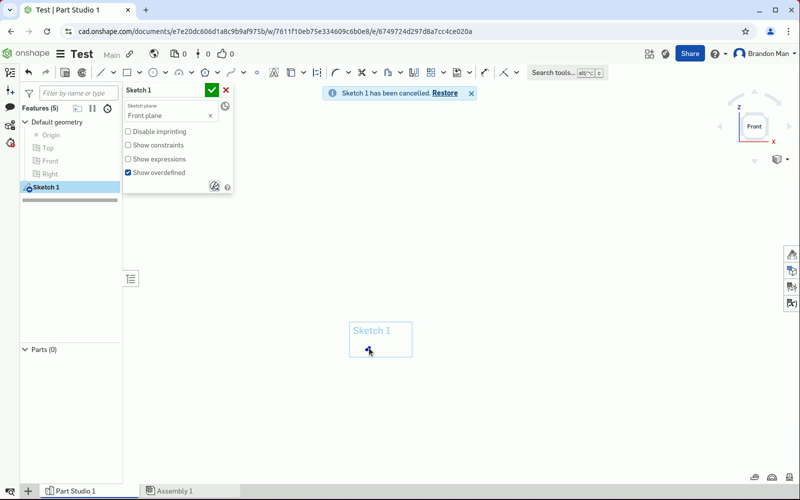
key(a)
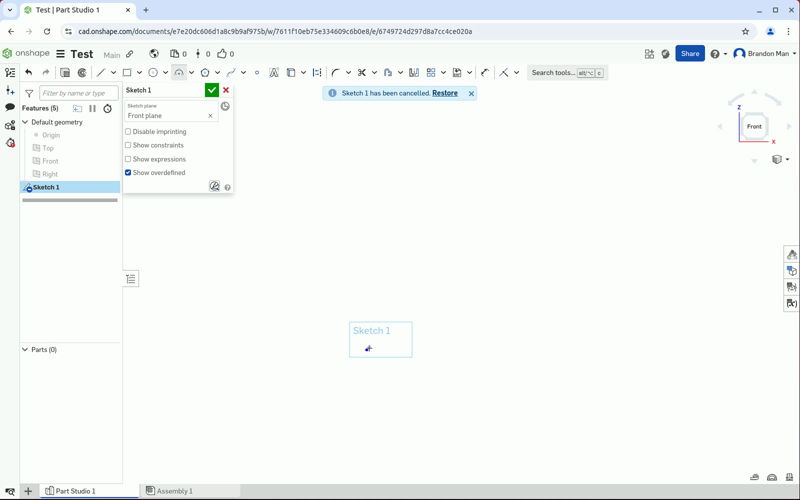
mouse_move(369, 347)
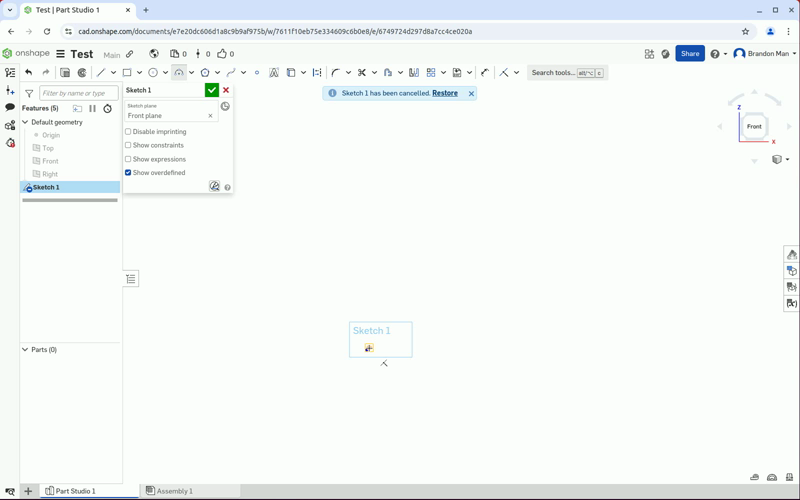
scroll(6)
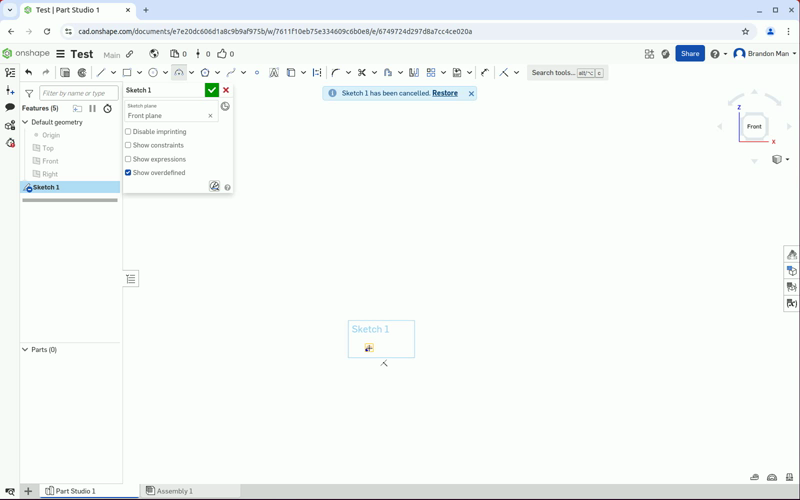
scroll(6)
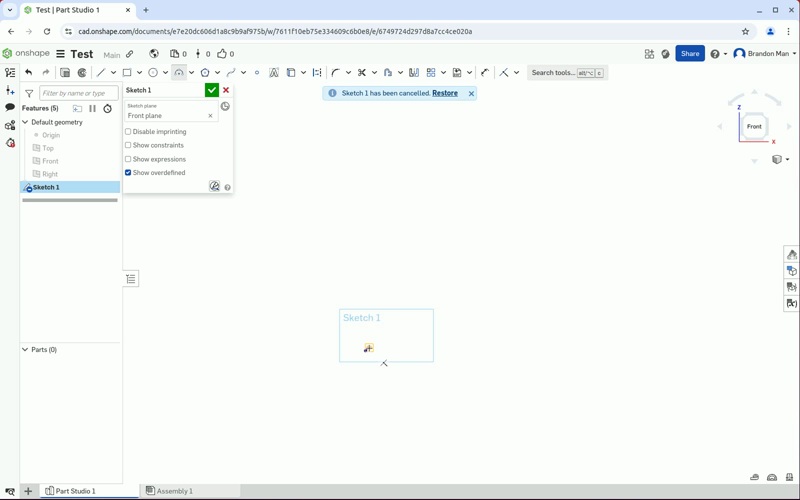
scroll(6)
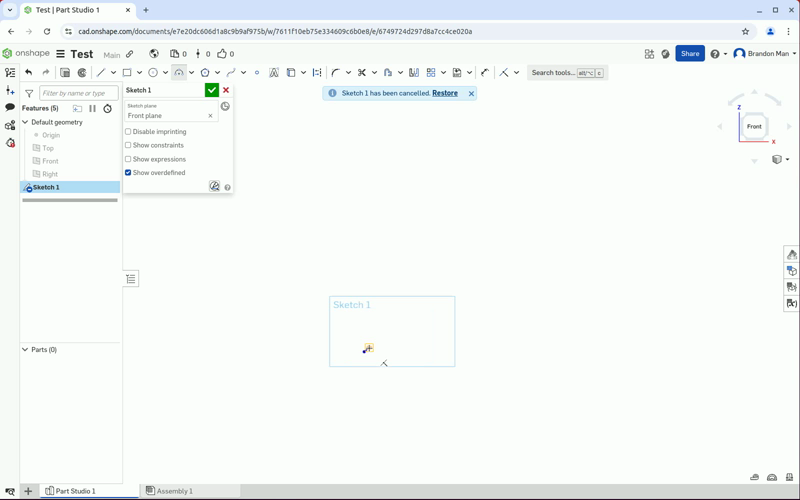
scroll(6)
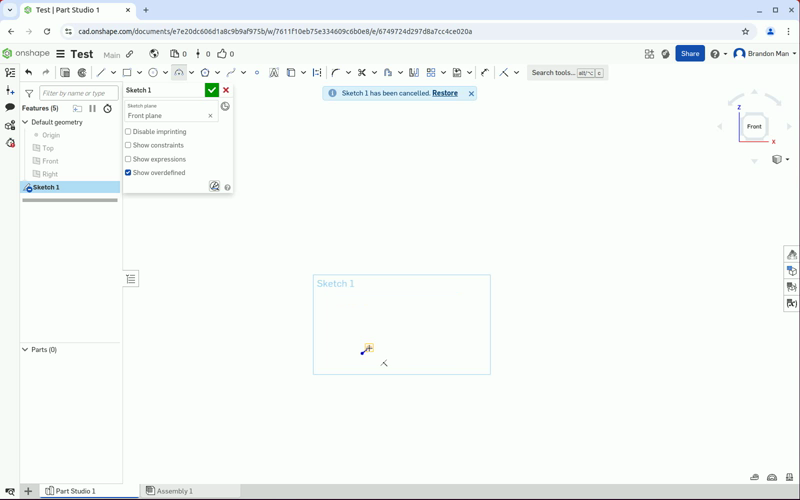
scroll(6)
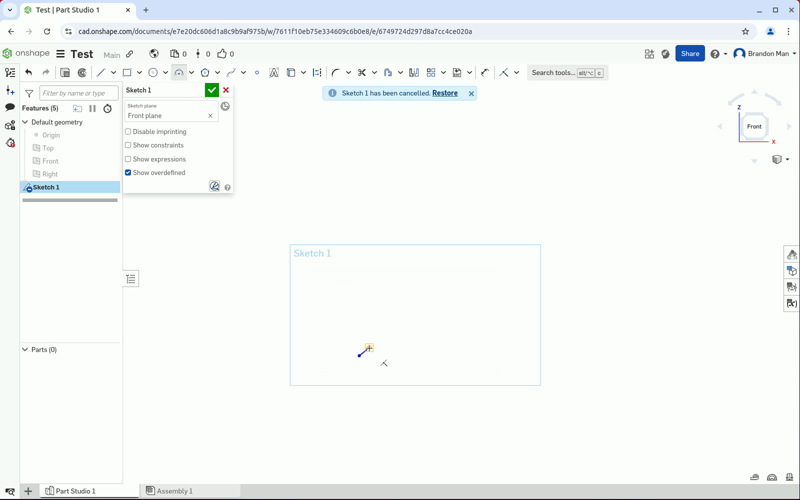
scroll(6)
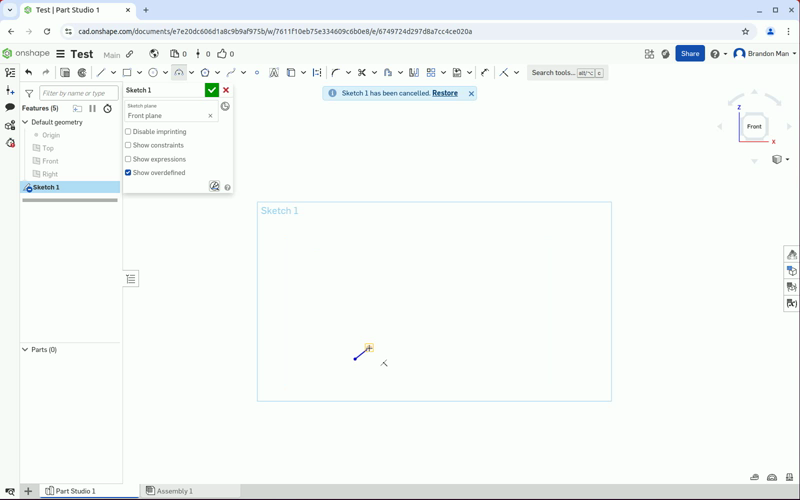
scroll(6)
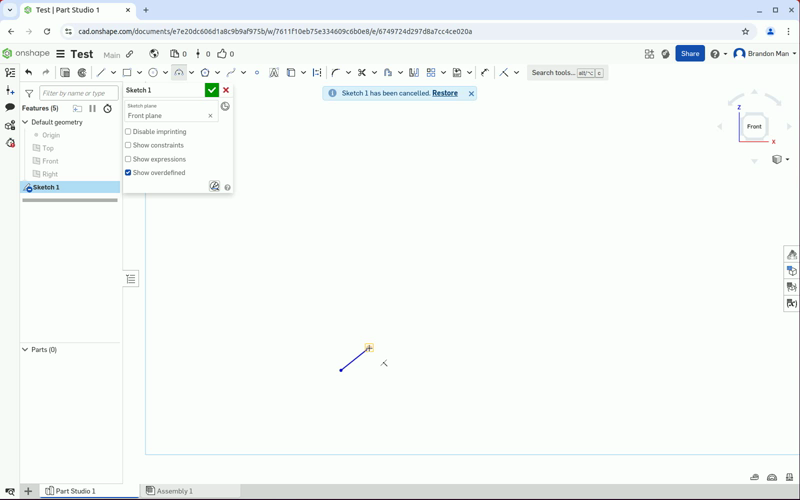
click(369, 347)
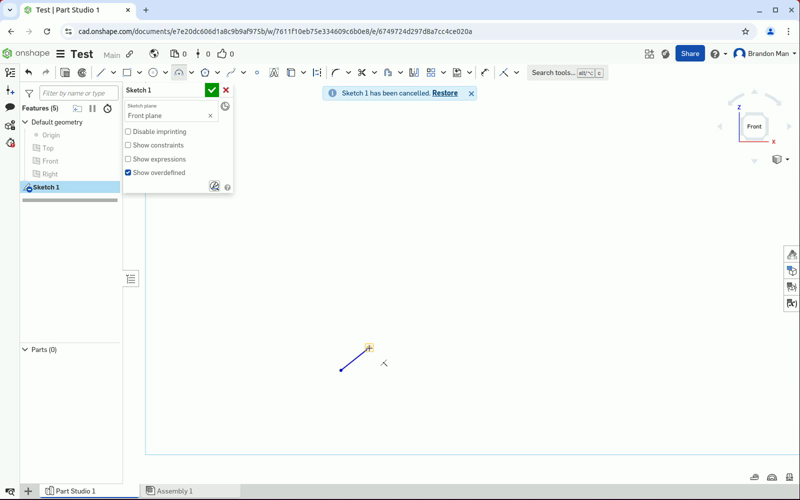
scroll(-6)
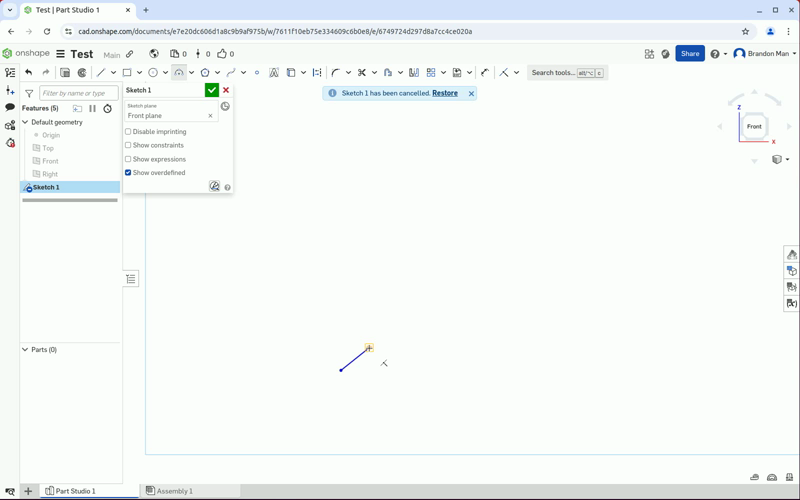
scroll(-6)
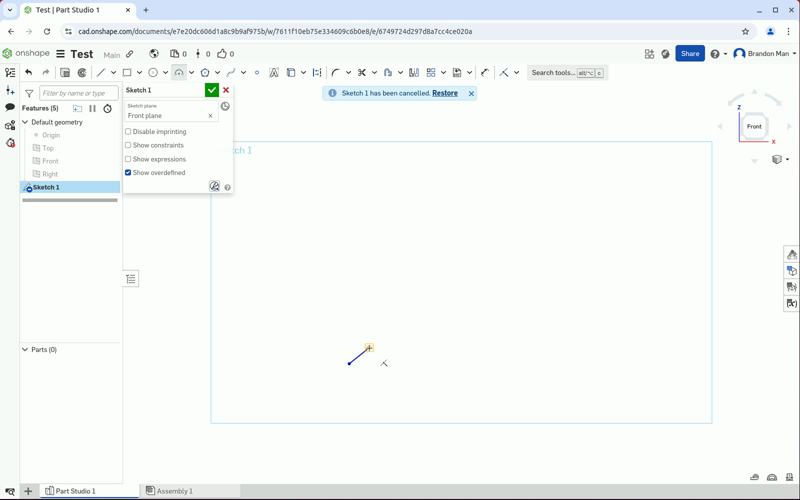
scroll(-6)
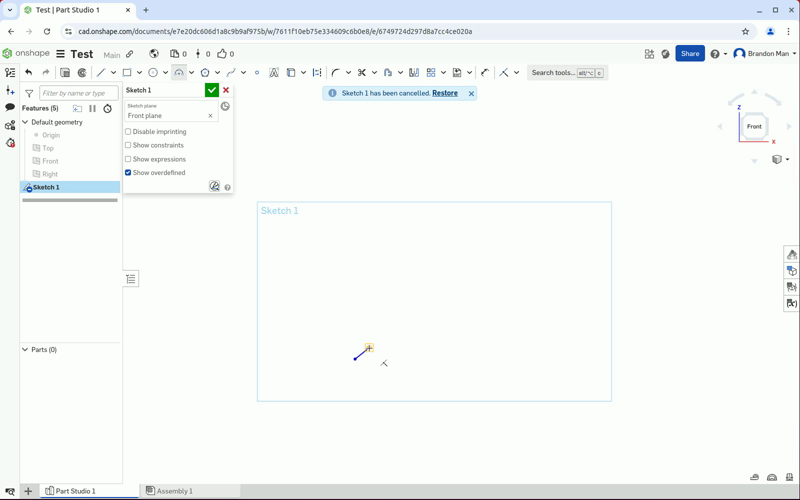
scroll(-6)
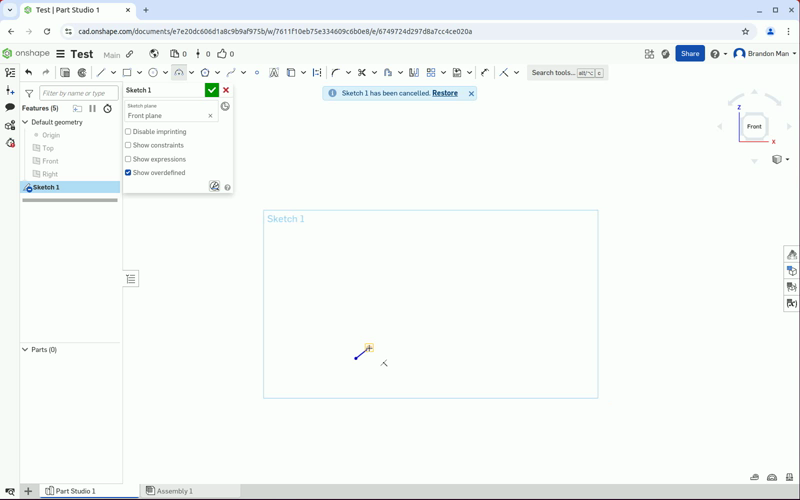
scroll(-6)
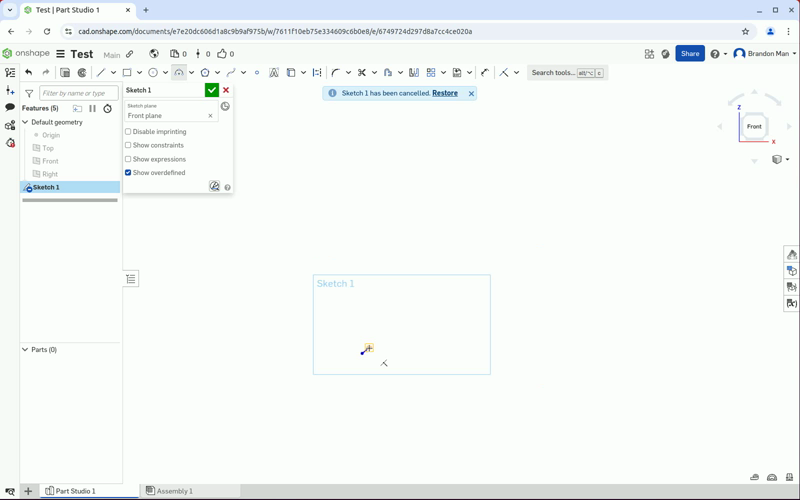
scroll(-6)
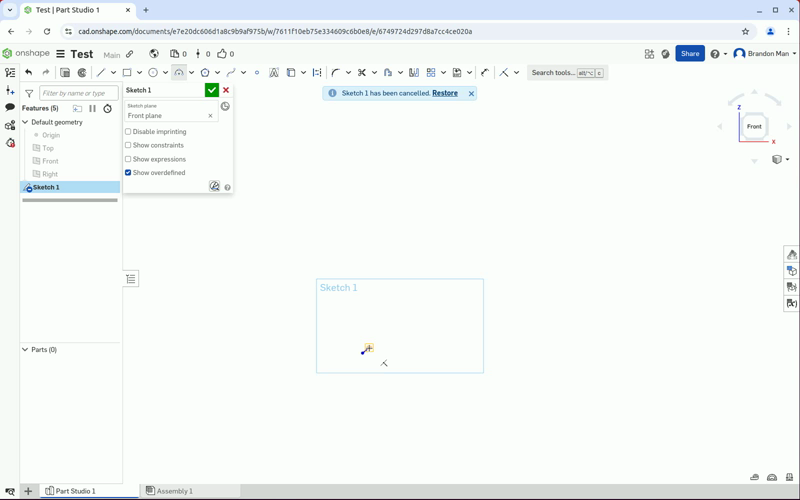
scroll(-6)
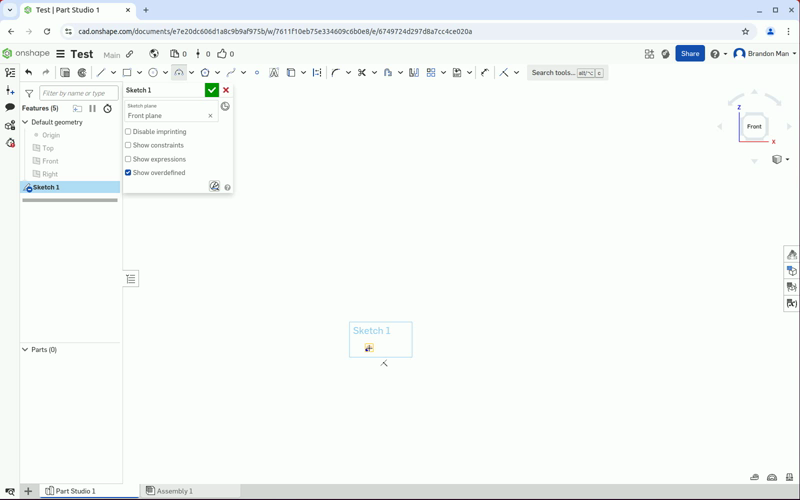
mouse_move(366, 349)
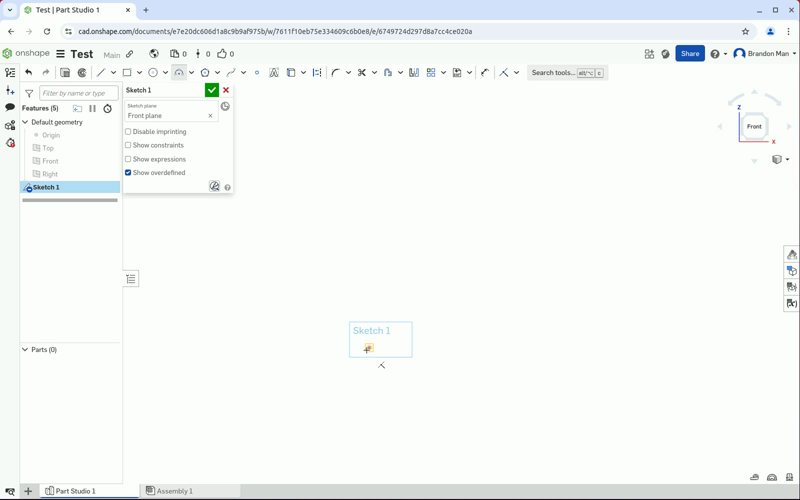
scroll(6)
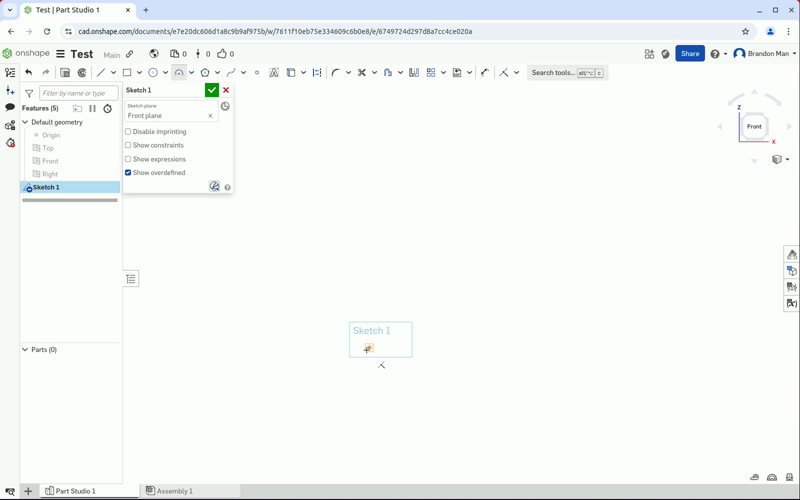
scroll(6)
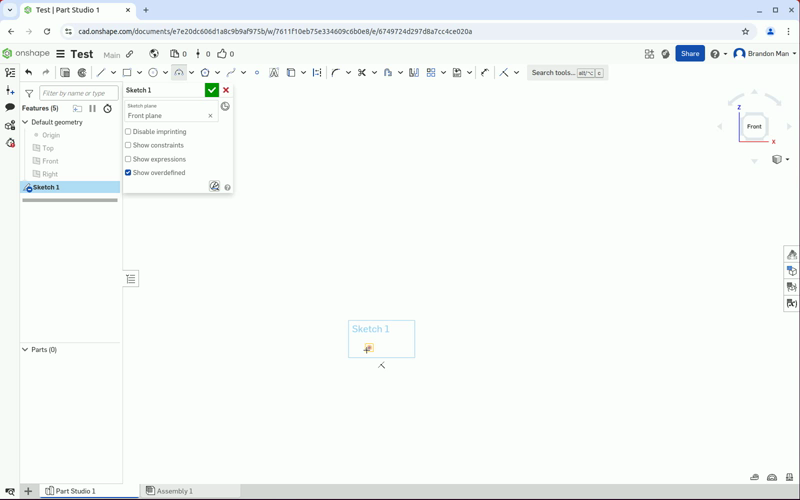
scroll(6)
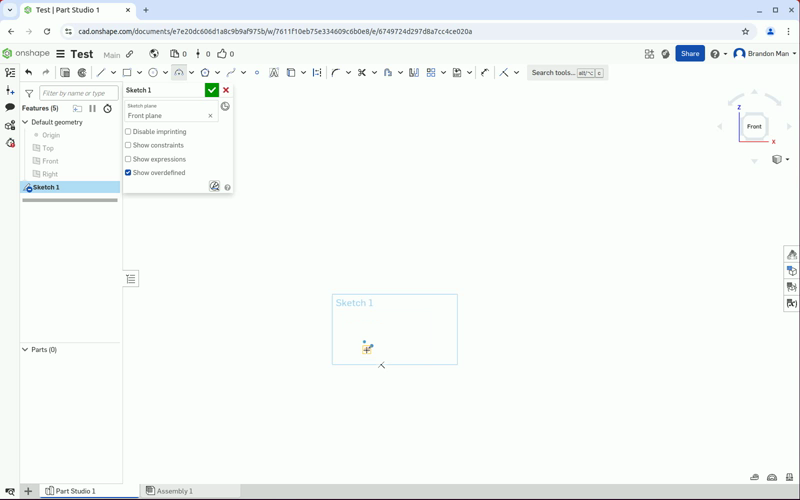
scroll(6)
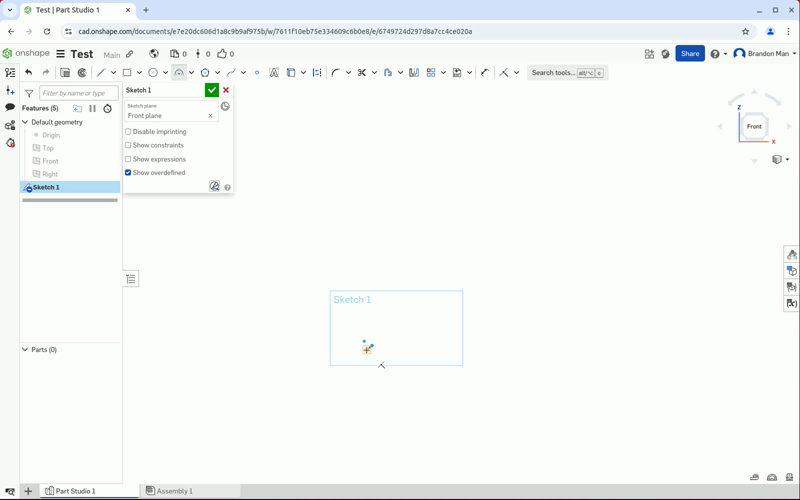
scroll(6)
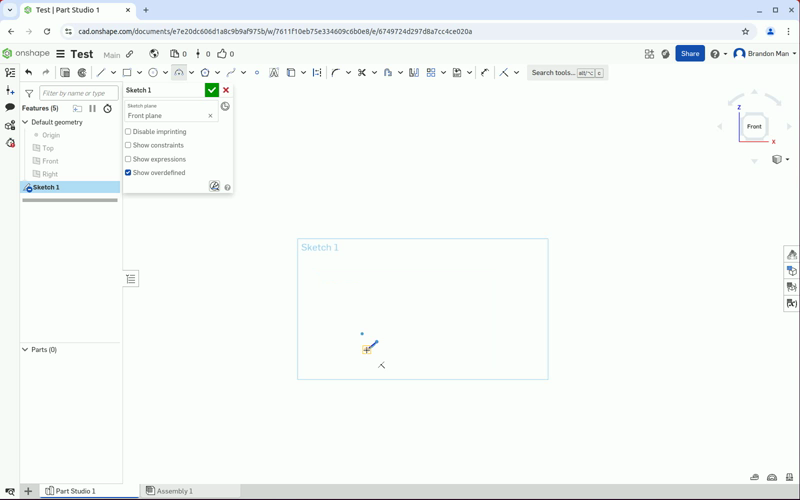
scroll(6)
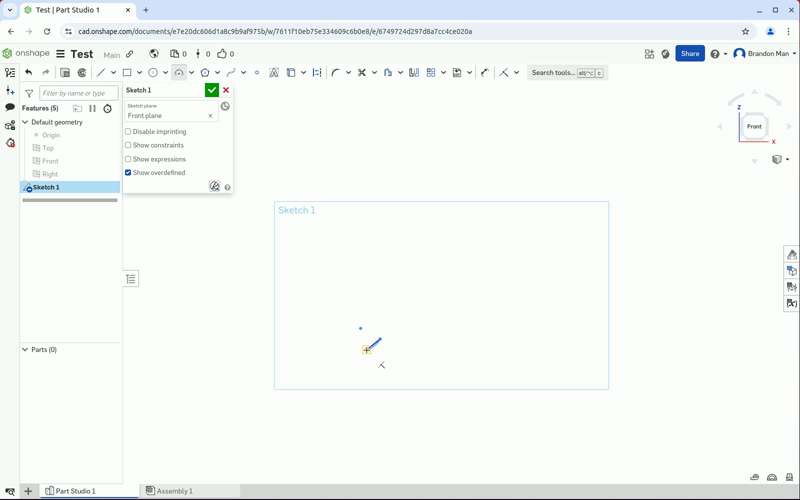
scroll(6)
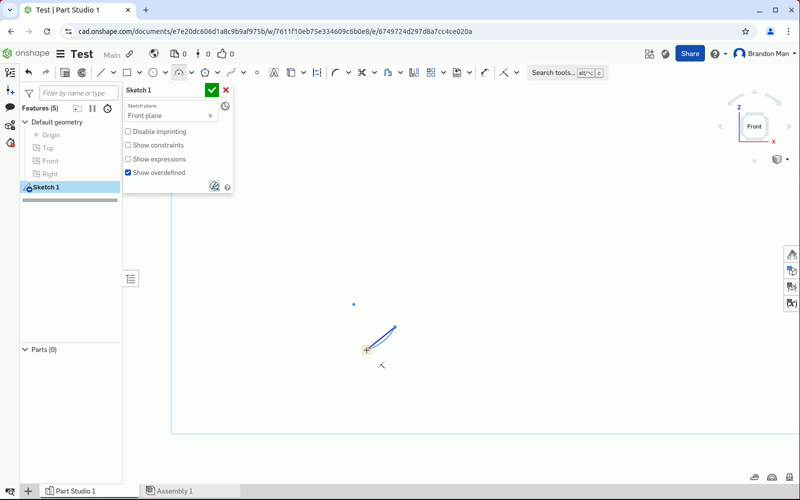
click(366, 349)
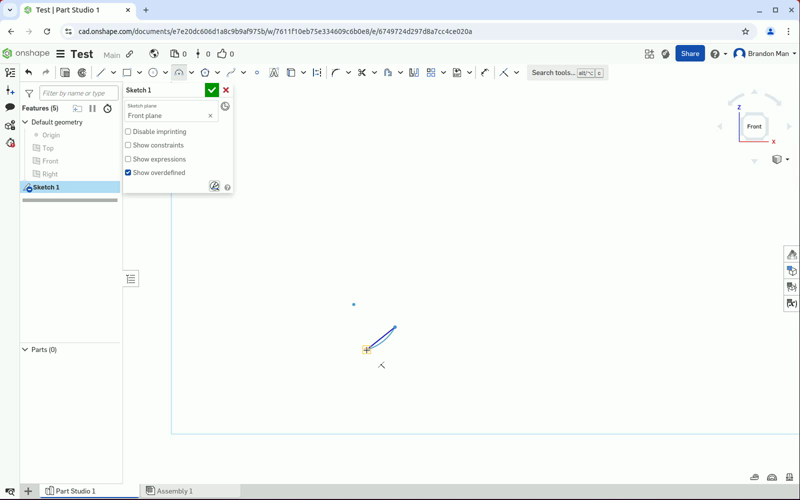
scroll(-6)
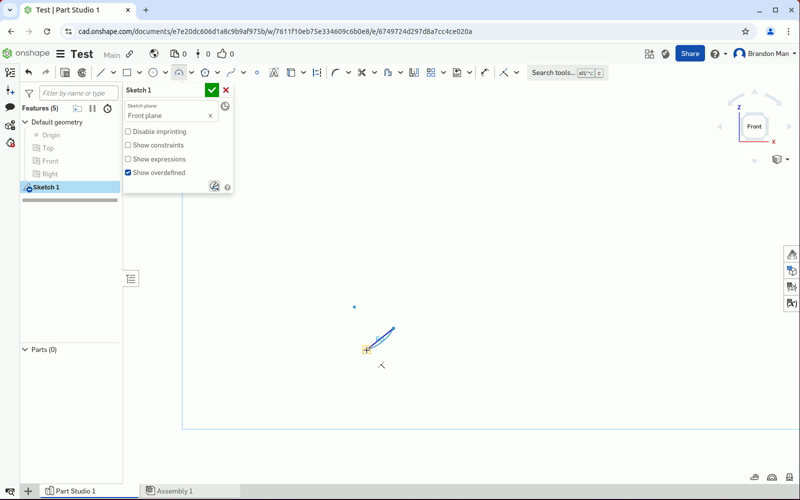
scroll(-6)
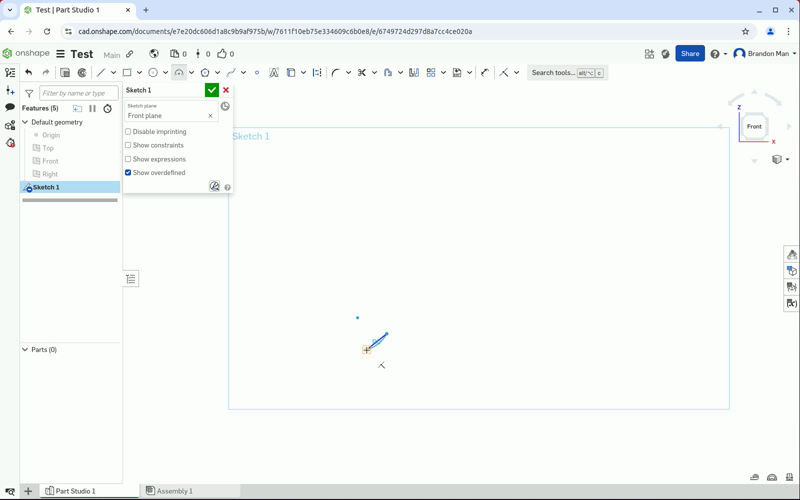
scroll(-6)
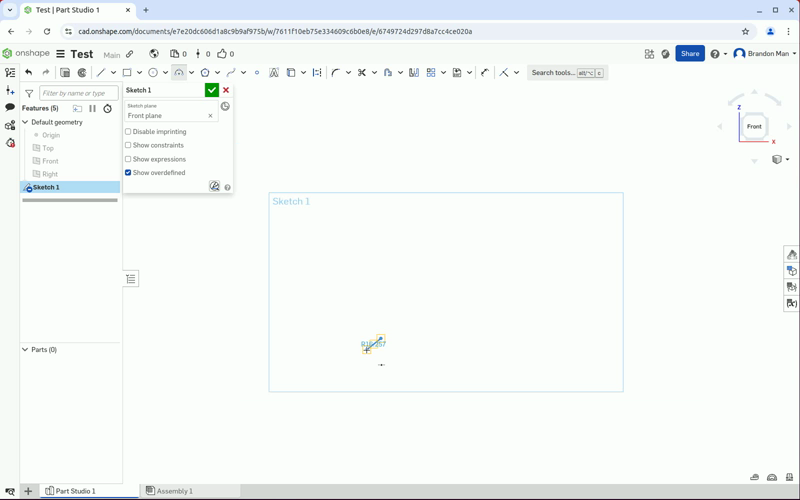
scroll(-6)
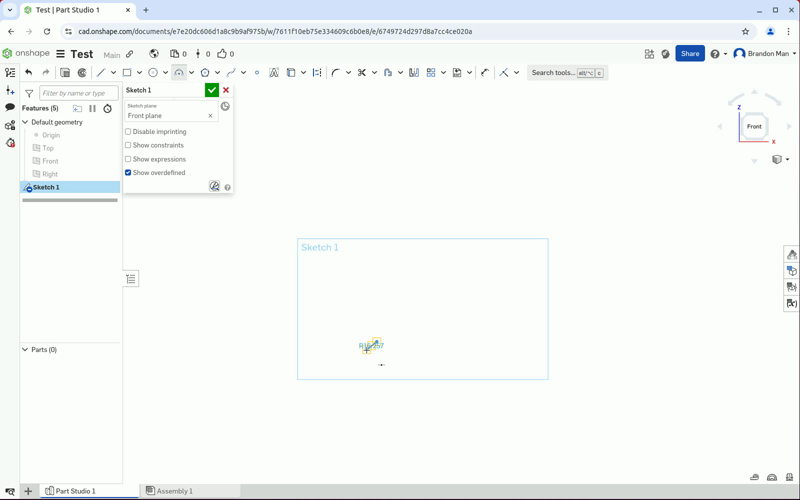
scroll(-6)
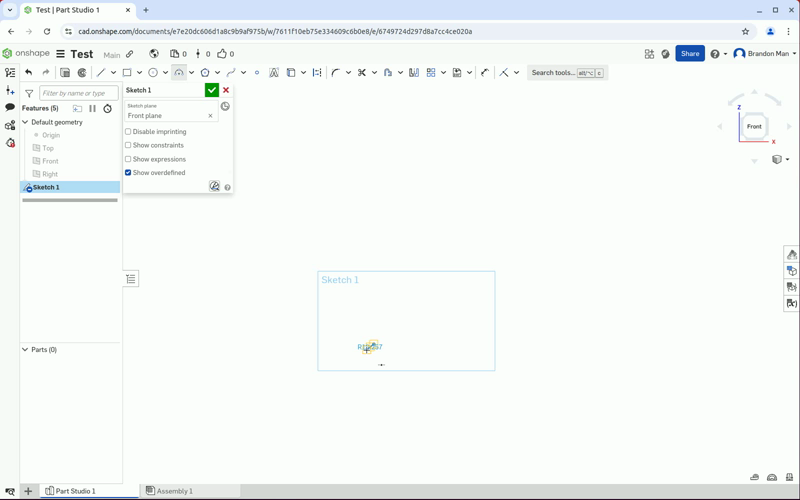
scroll(-6)
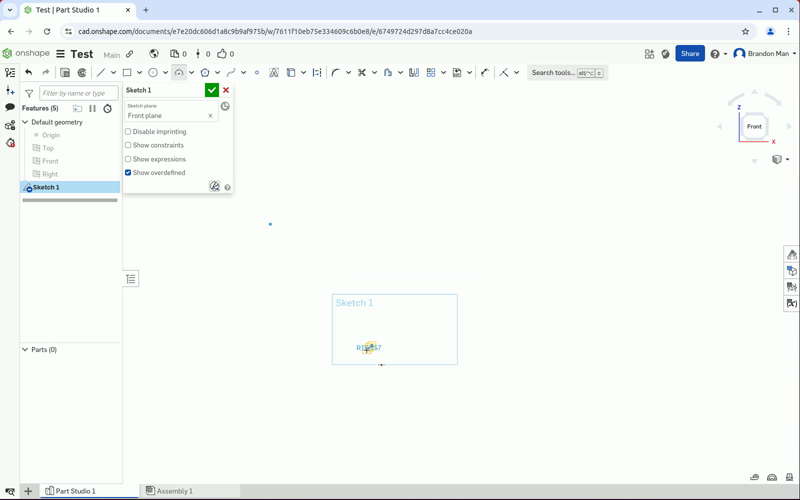
scroll(-6)
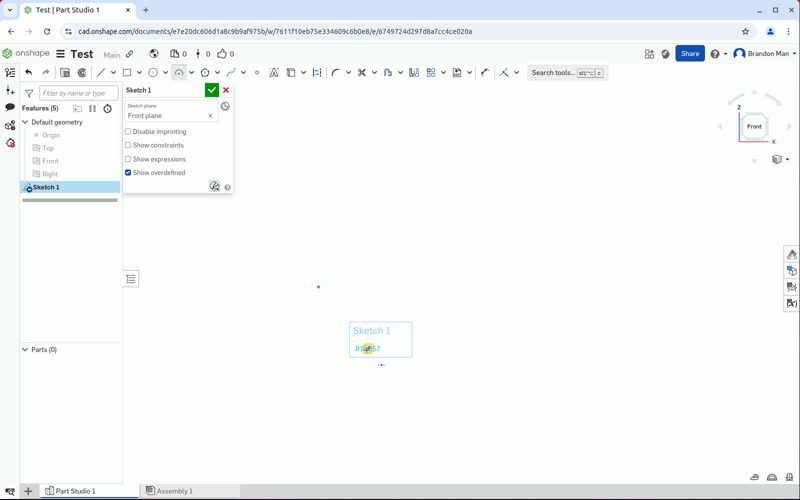
key_down(shift)
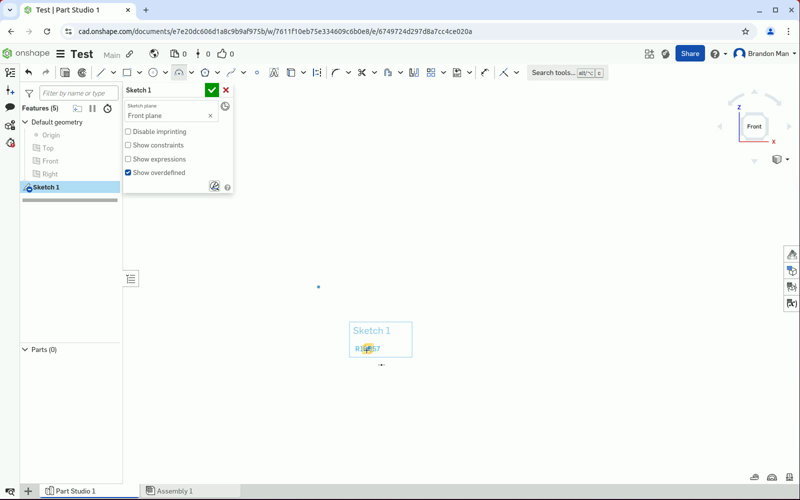
mouse_move(368, 348)
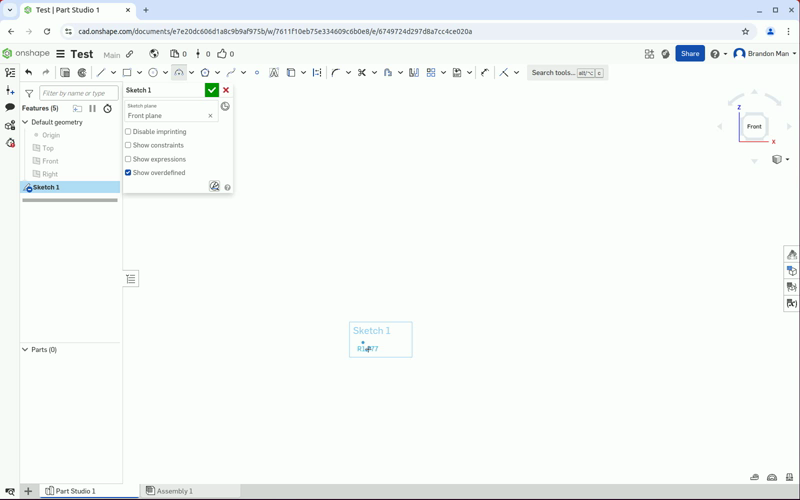
scroll(6)
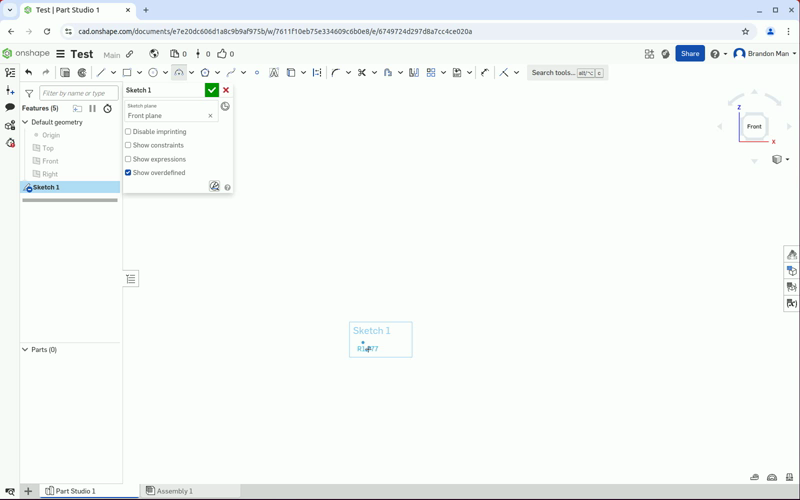
scroll(6)
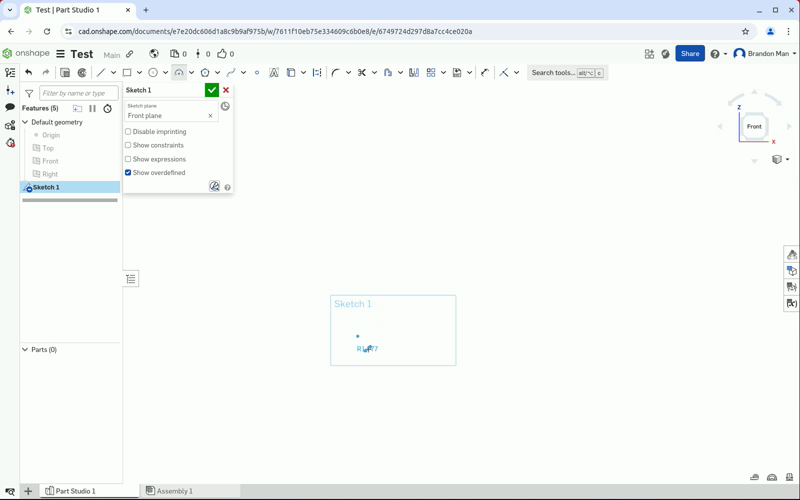
scroll(6)
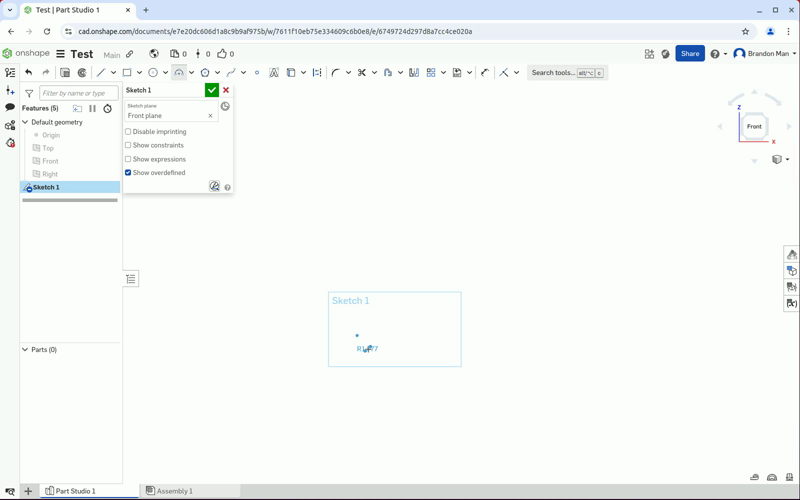
scroll(6)
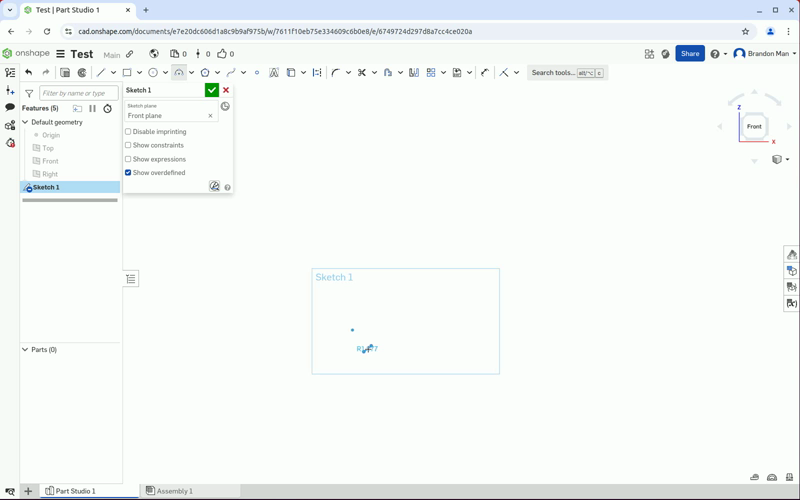
scroll(6)
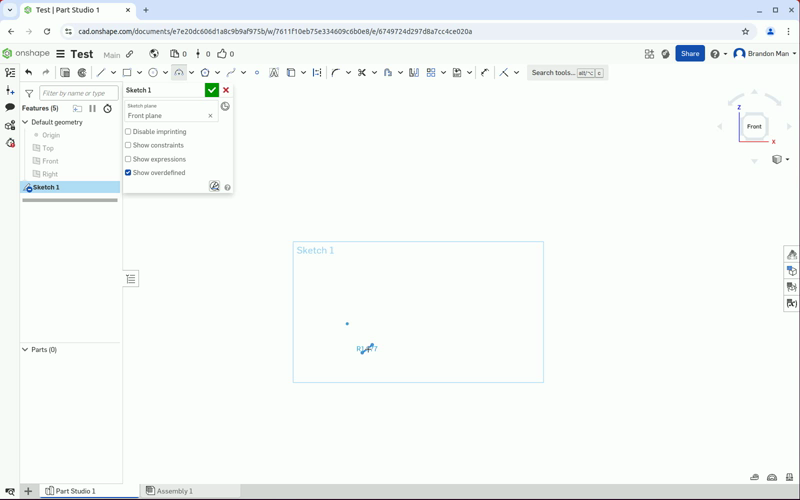
scroll(6)
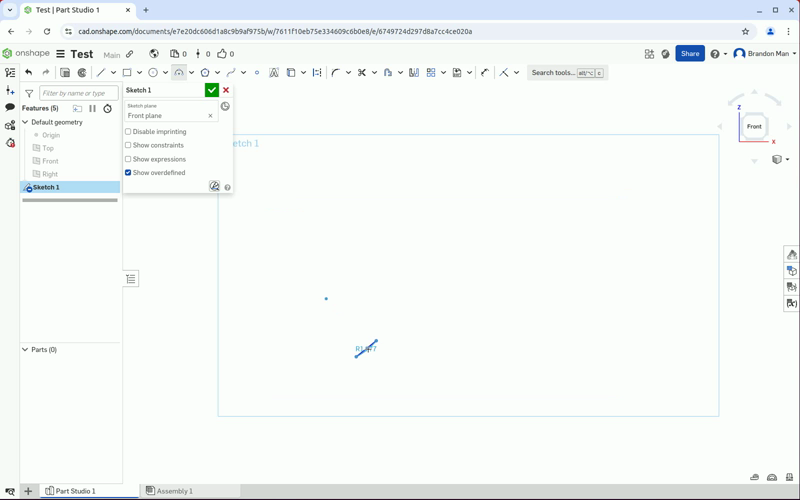
scroll(6)
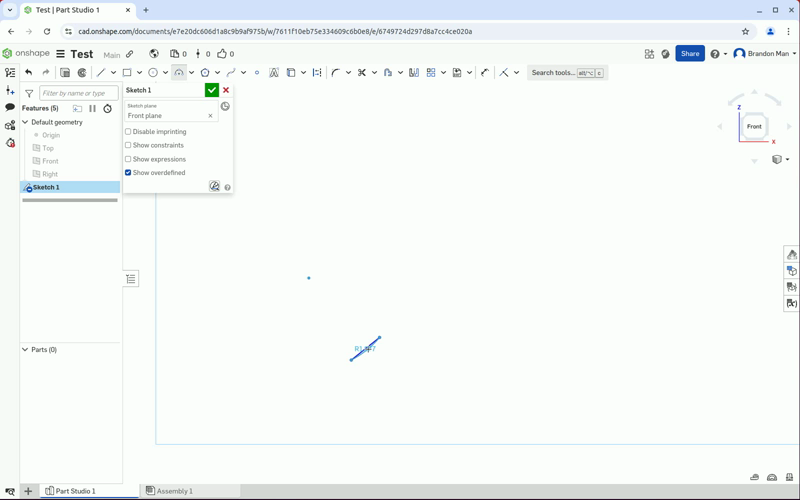
click(368, 348)
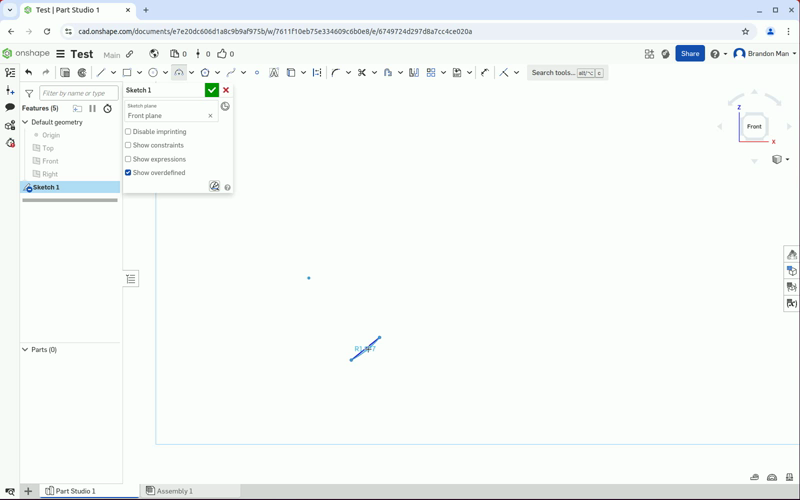
scroll(-6)
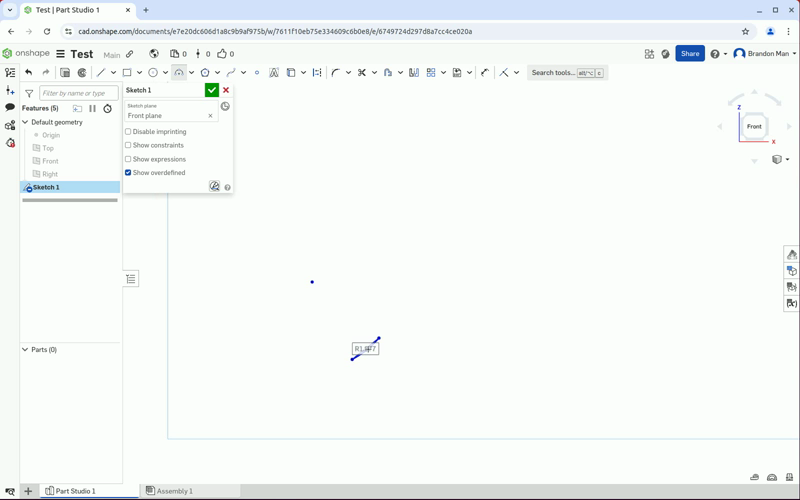
scroll(-6)
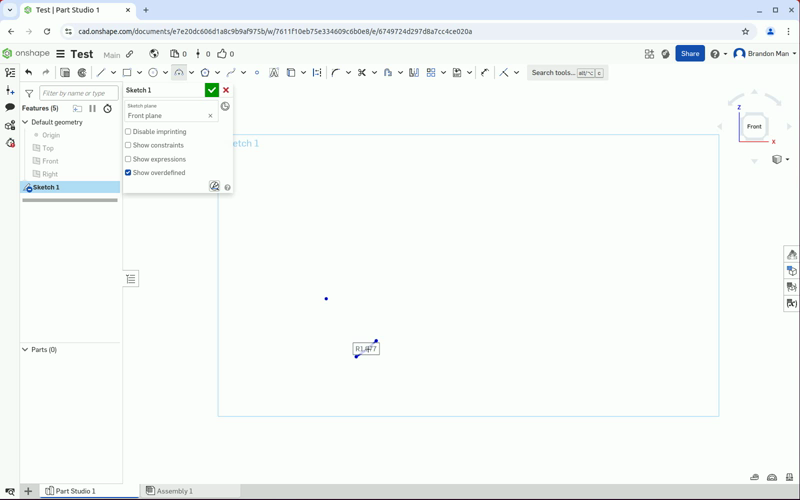
scroll(-6)
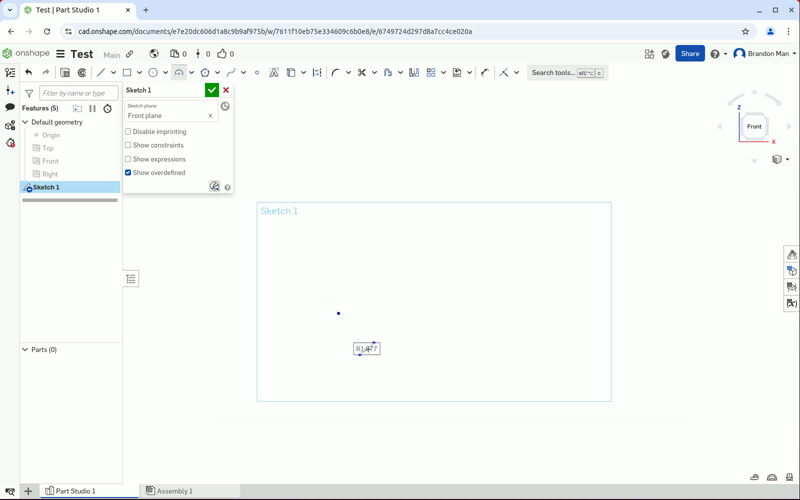
scroll(-6)
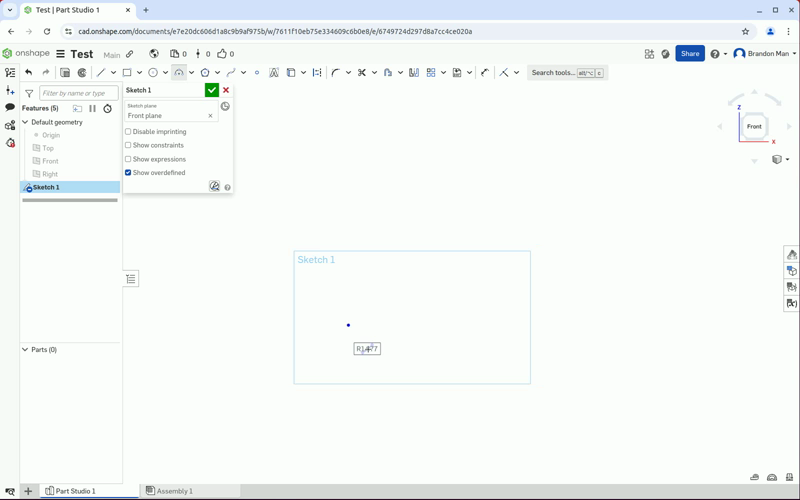
scroll(-6)
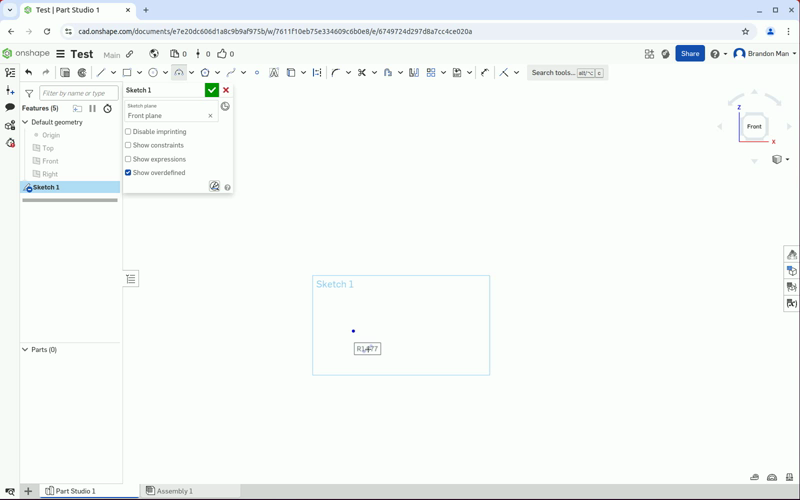
scroll(-6)
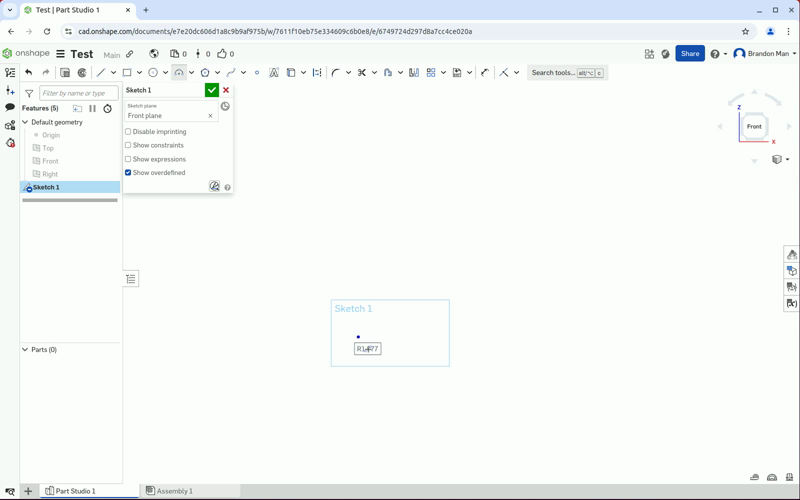
scroll(-6)
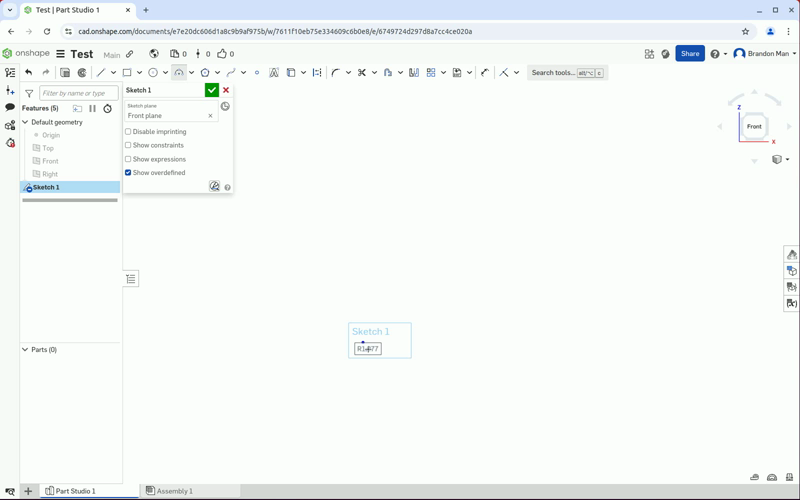
key_up(shift)
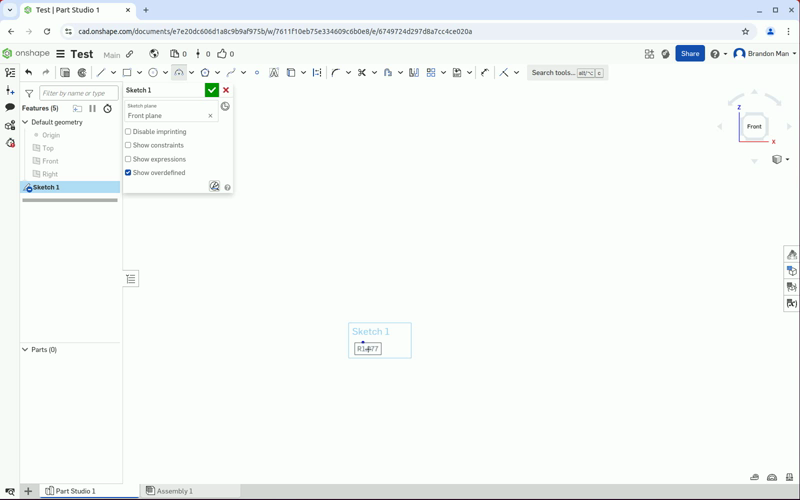
key(esc)
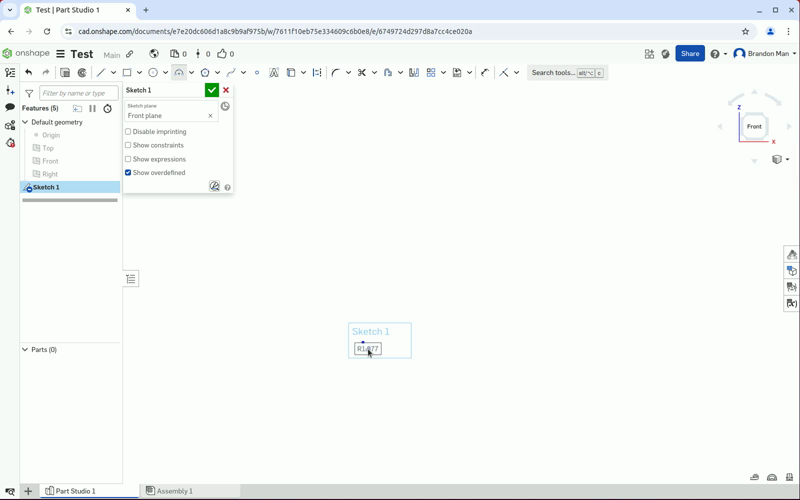
mouse_move(368, 348)
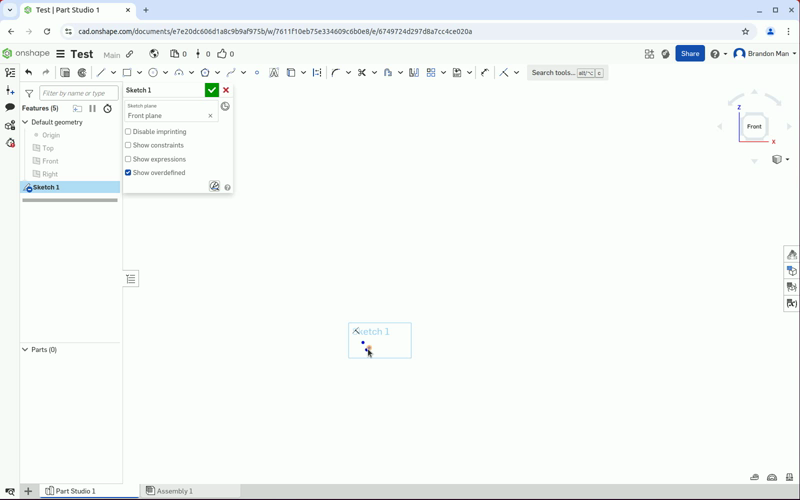
scroll(6)
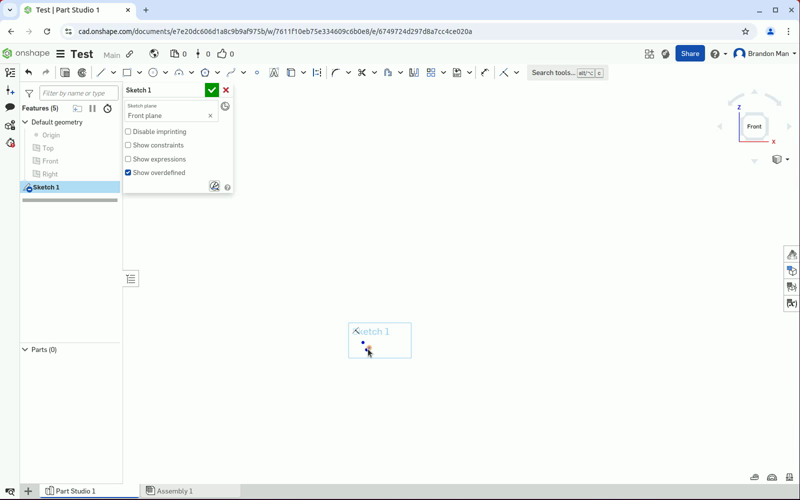
scroll(6)
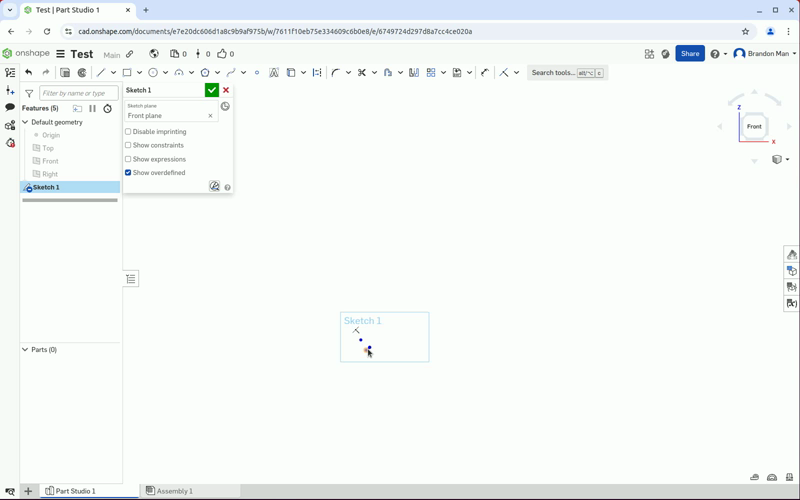
scroll(6)
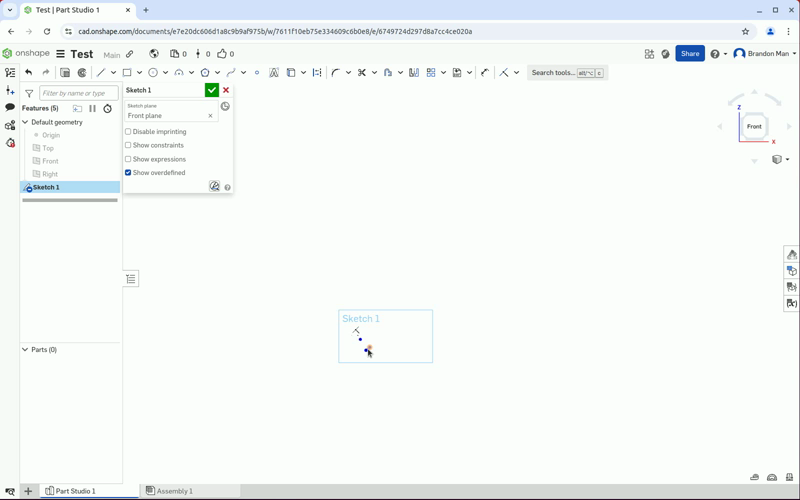
scroll(6)
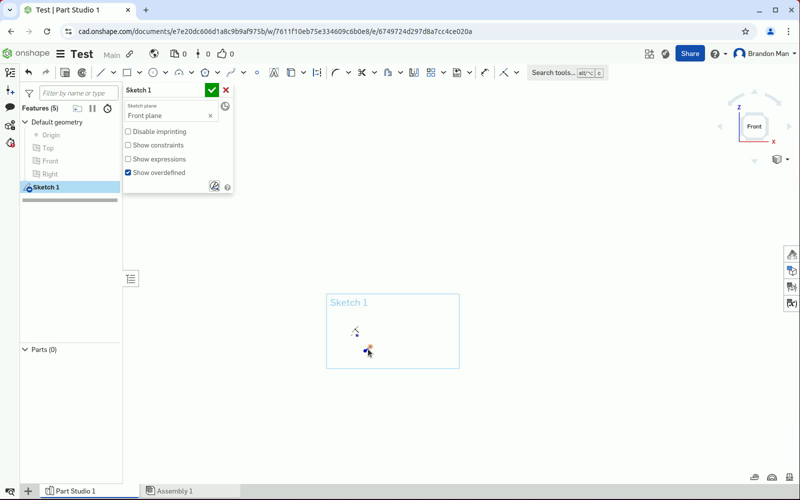
scroll(6)
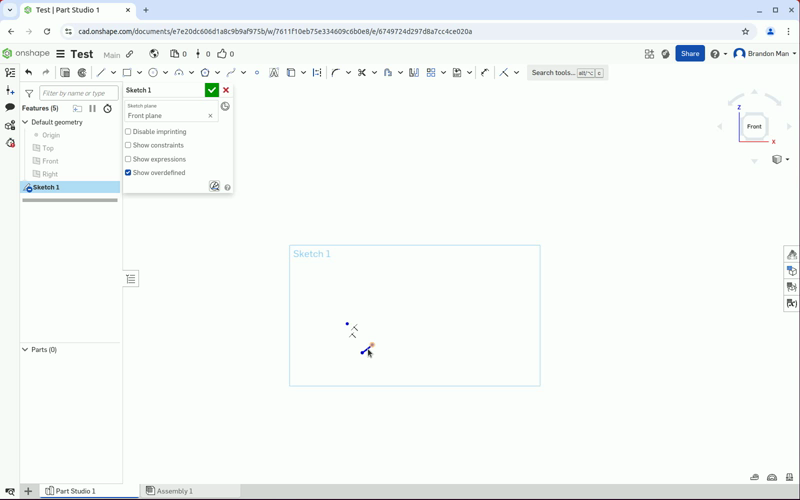
scroll(6)
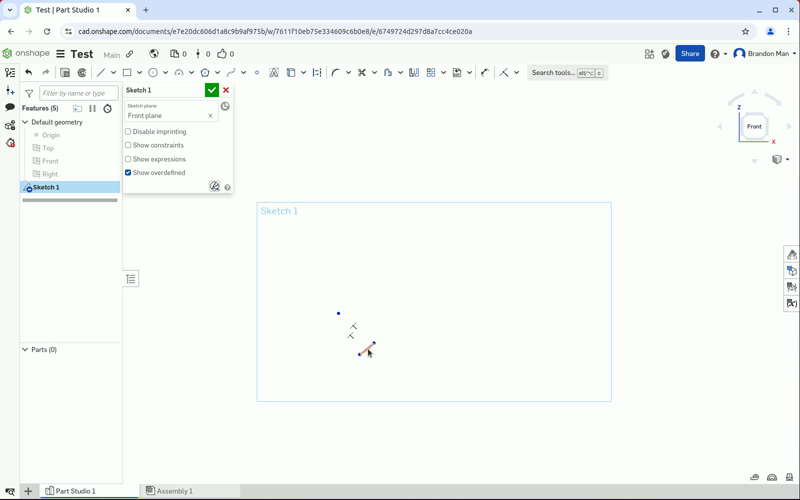
scroll(6)
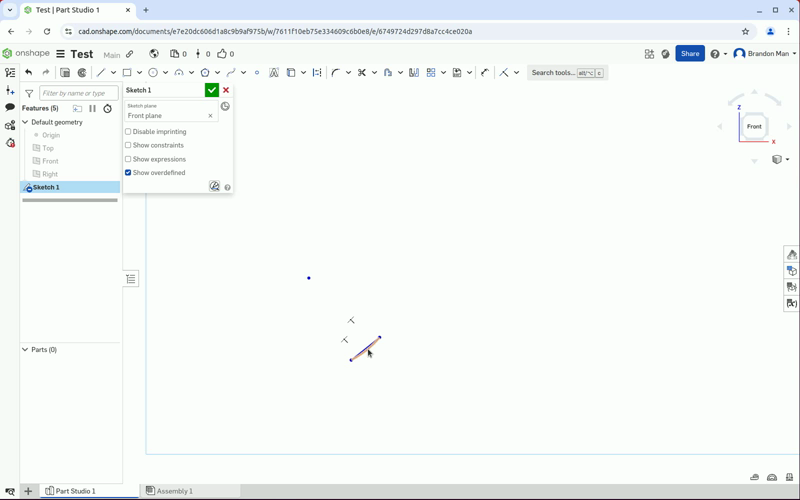
click(368, 348)
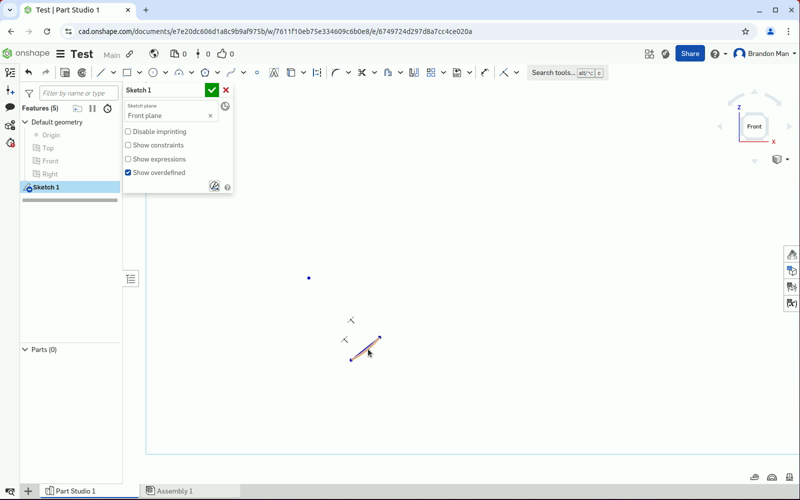
scroll(-6)
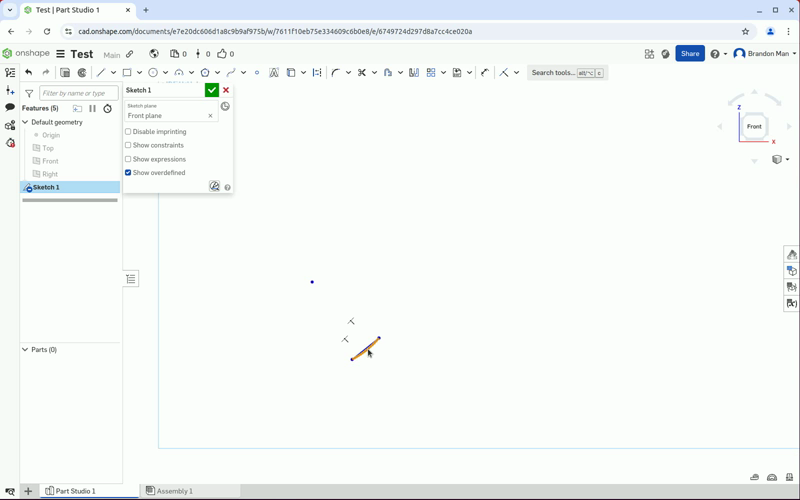
scroll(-6)
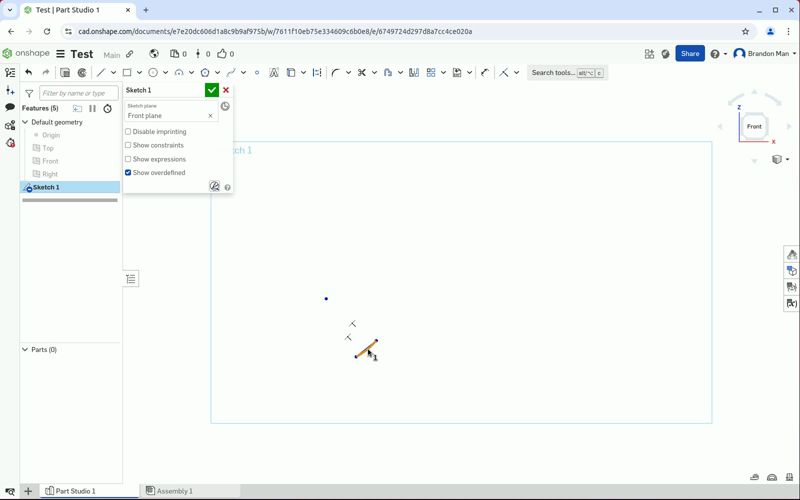
scroll(-6)
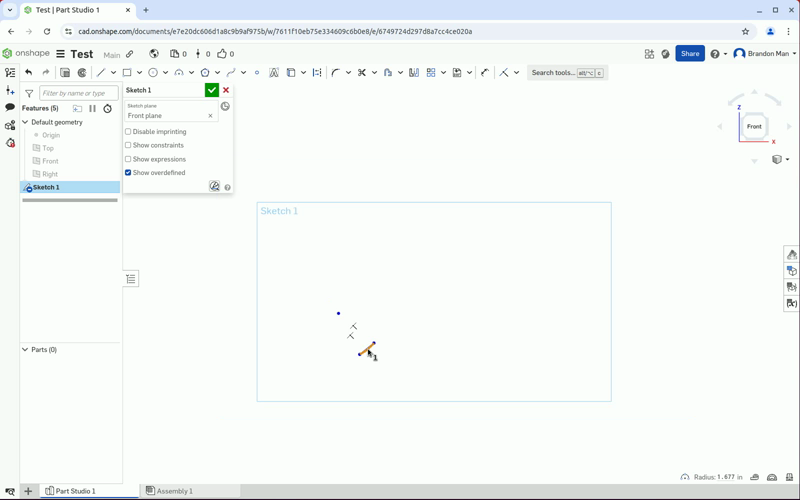
scroll(-6)
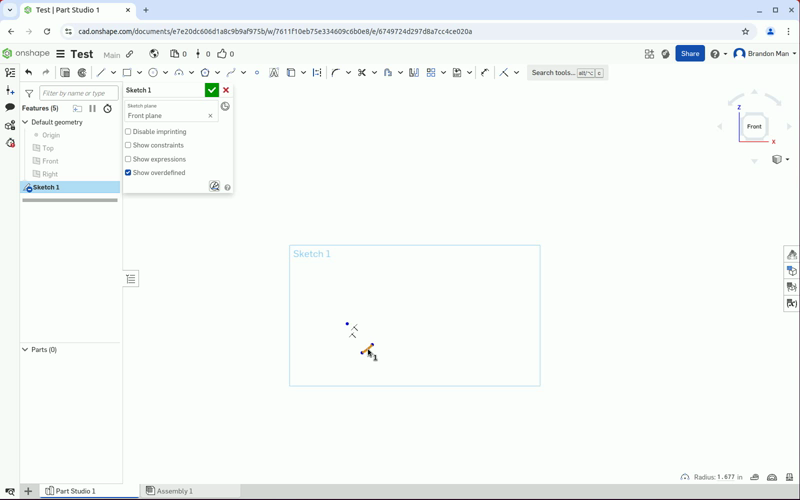
scroll(-6)
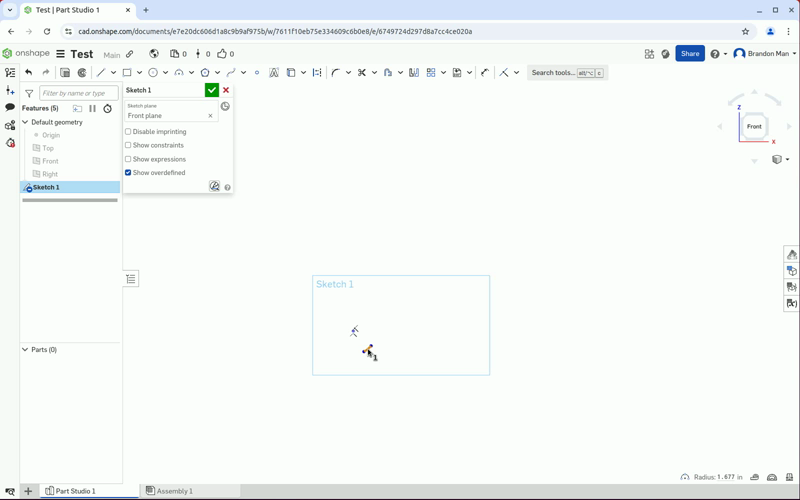
scroll(-6)
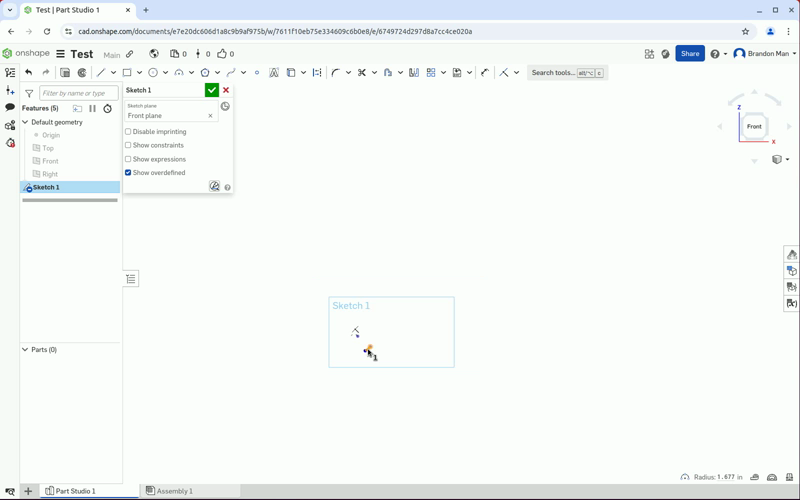
scroll(-6)
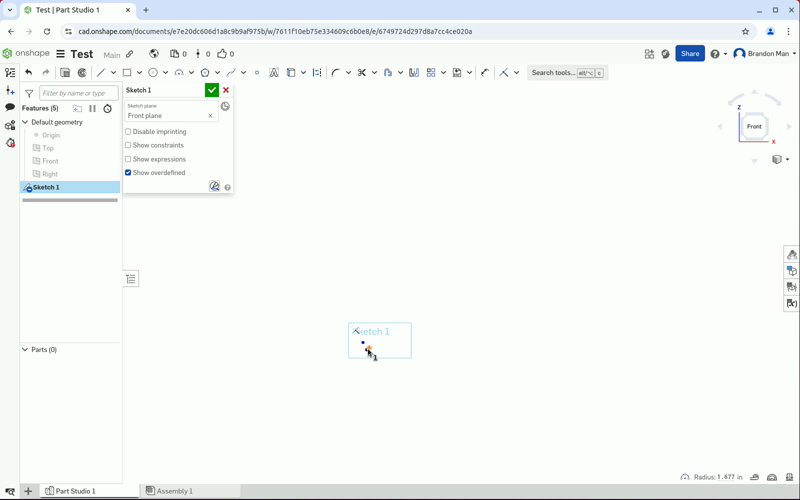
mouse_move(73, 352)
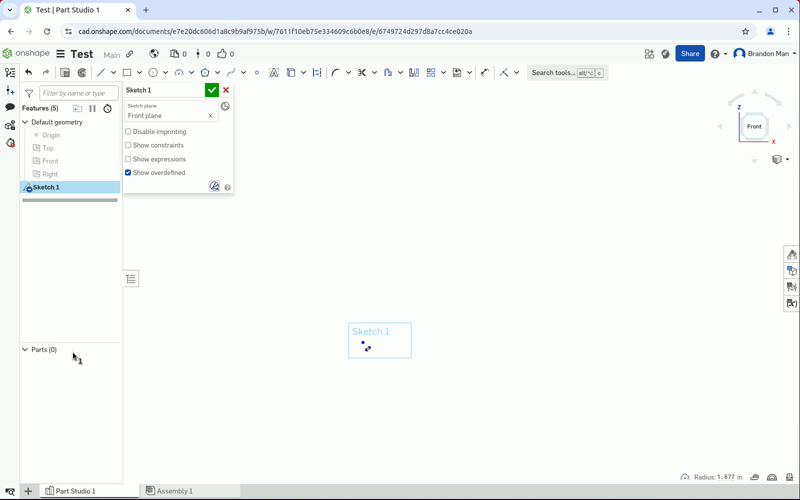
key(shift+y)
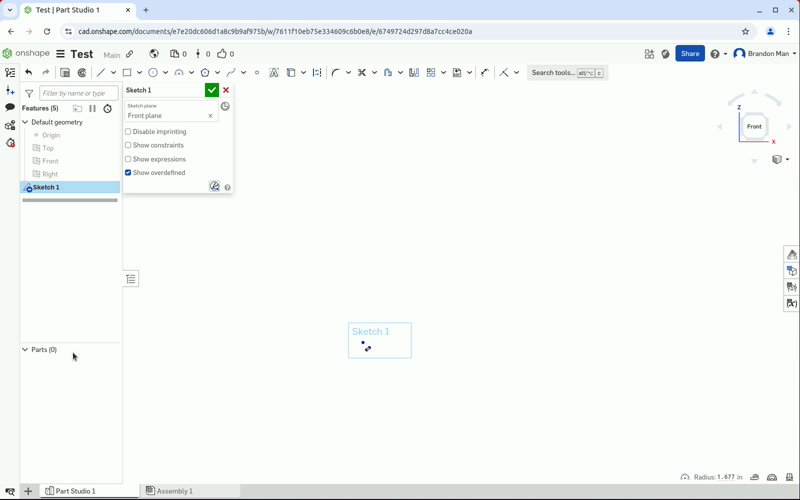
key(shift+e)
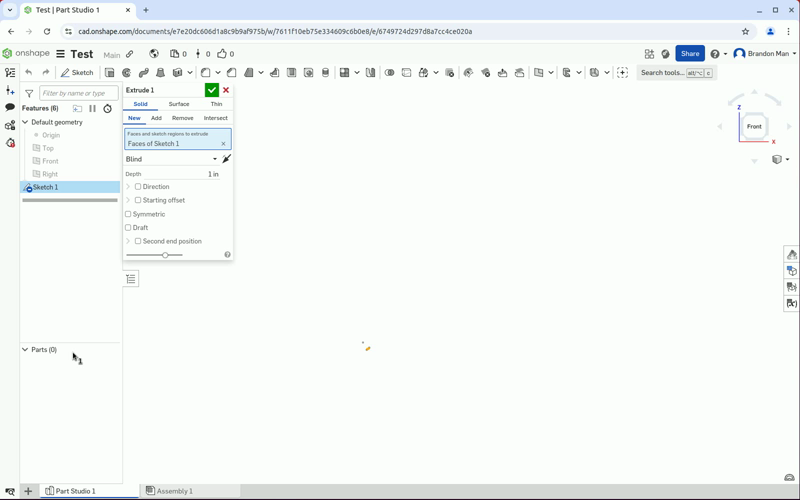
mouse_move(143, 106)
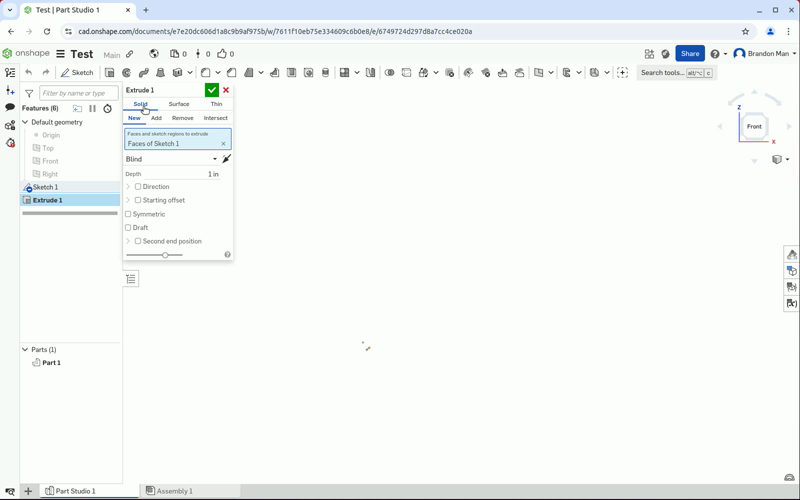
click(143, 106)
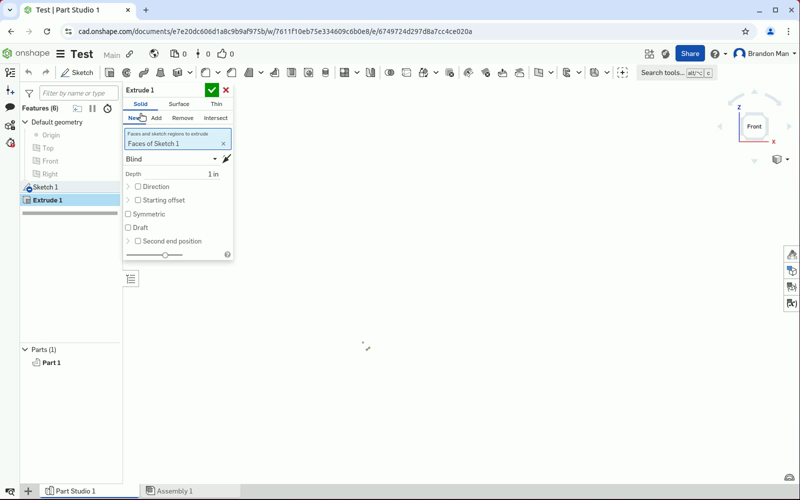
mouse_move(137, 120)
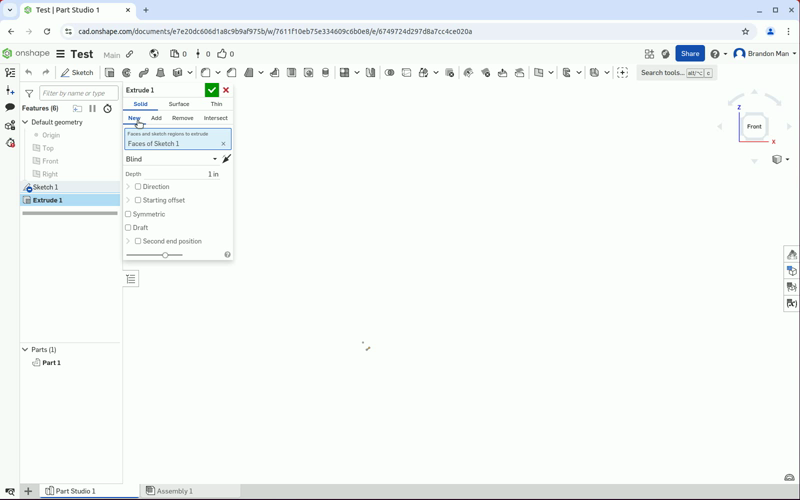
click(137, 120)
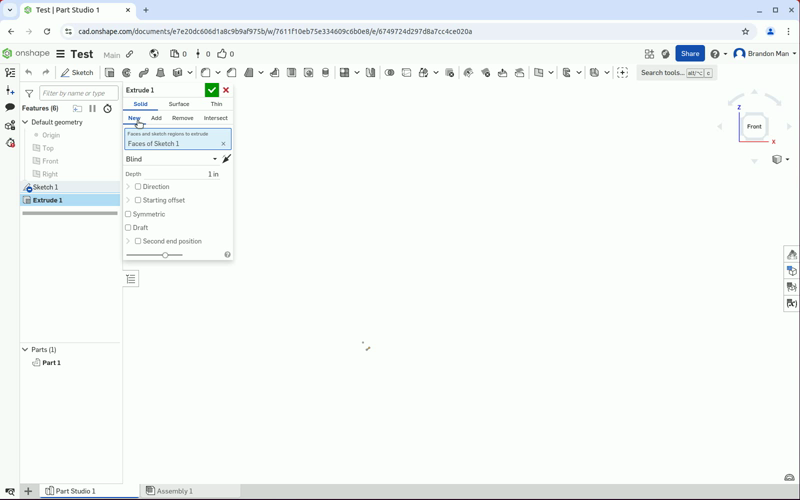
key(tab, 4)
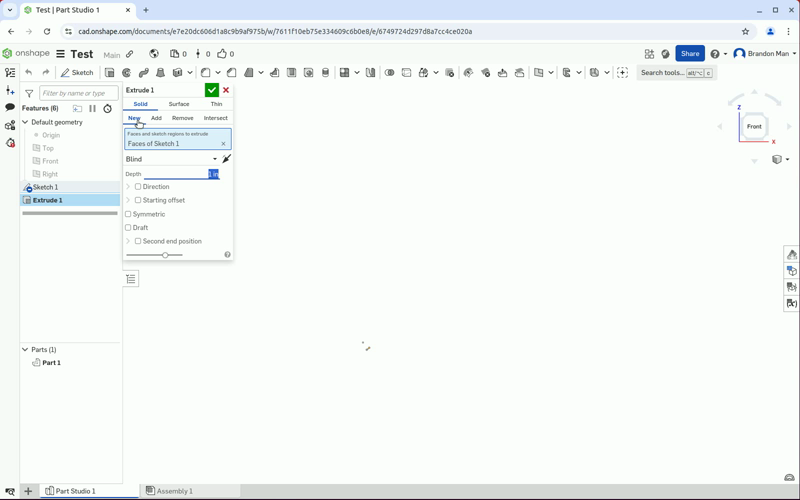
text(1.926)
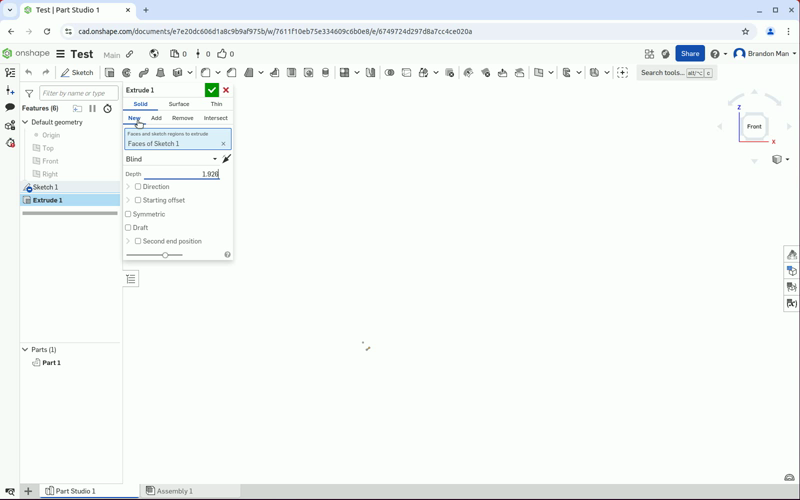
key(enter)
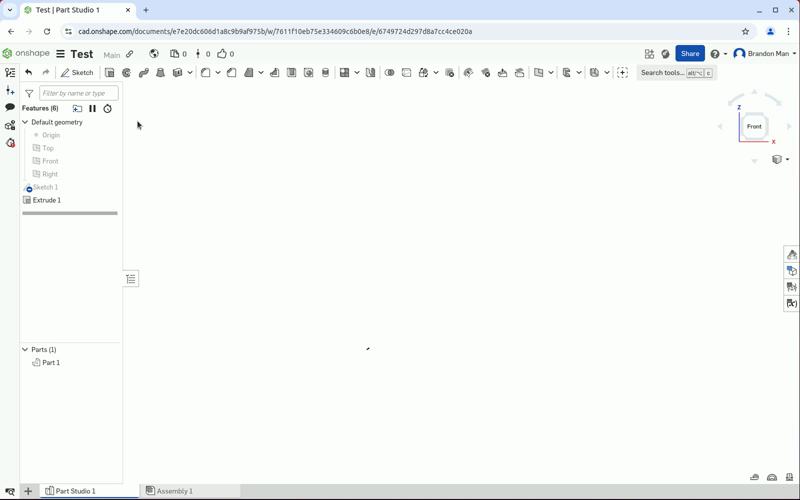
key(shift+h)
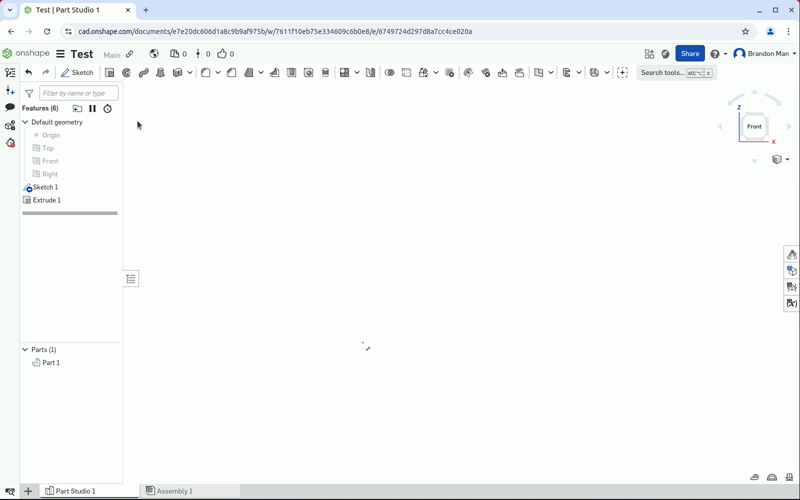
key(shift+h)
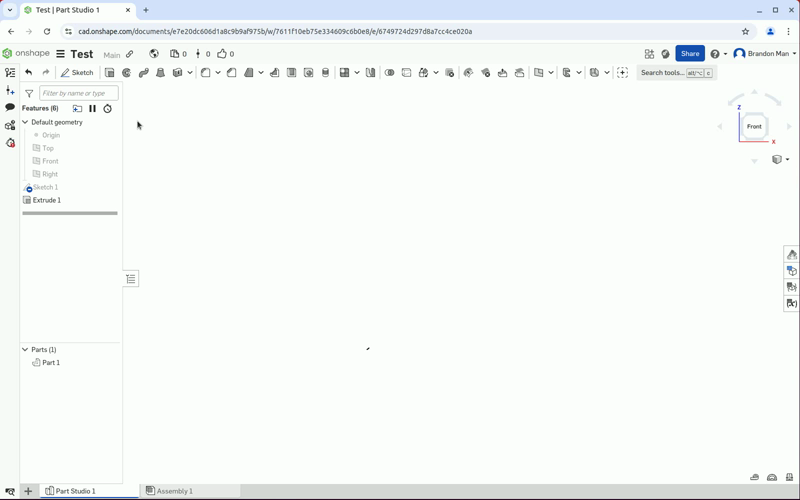
mouse_move(73, 189)
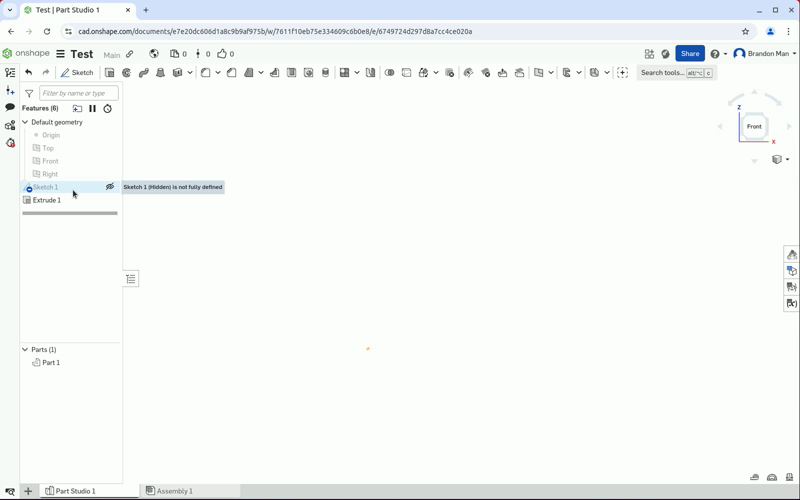
click(73, 189)
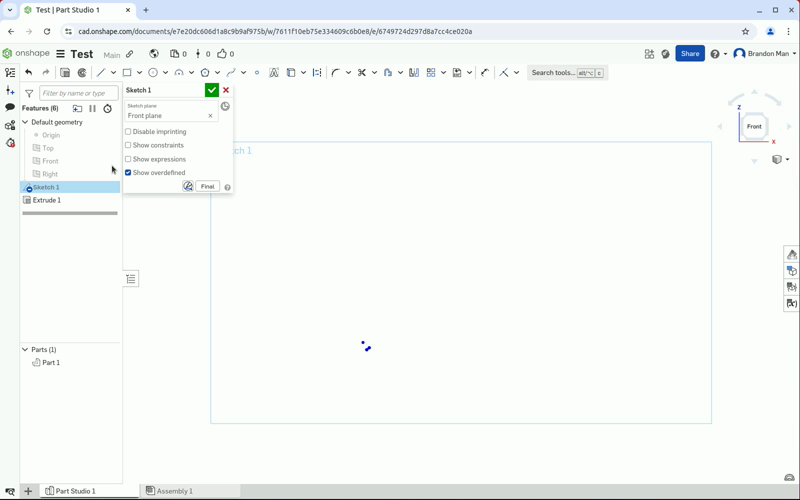
mouse_move(229, 92)
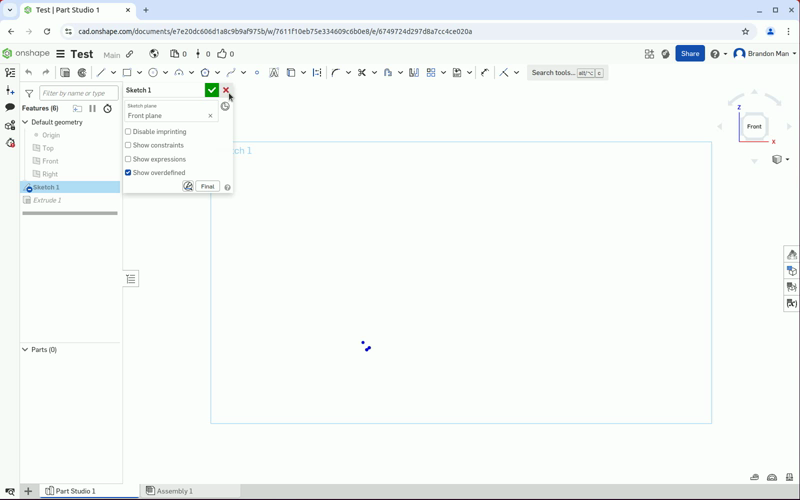
click(229, 92)
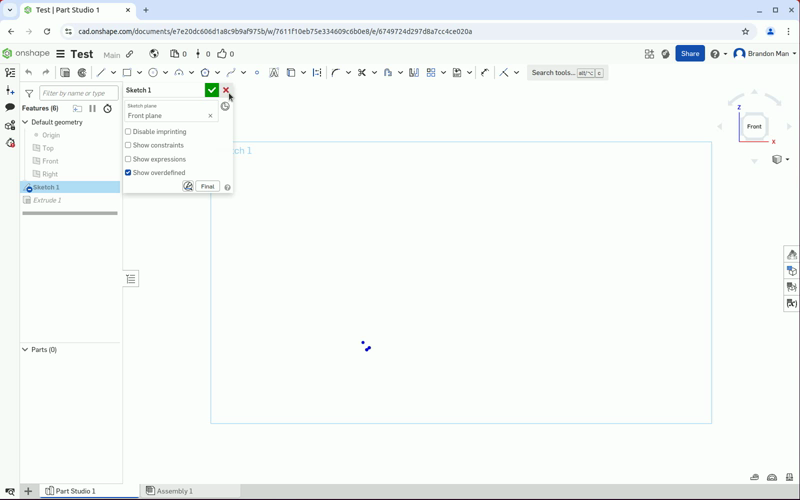
key(shift+s)
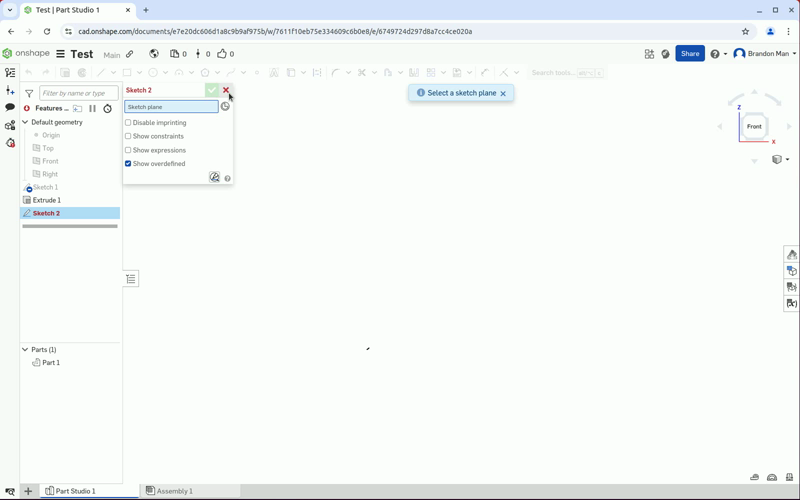
mouse_move(73, 163)
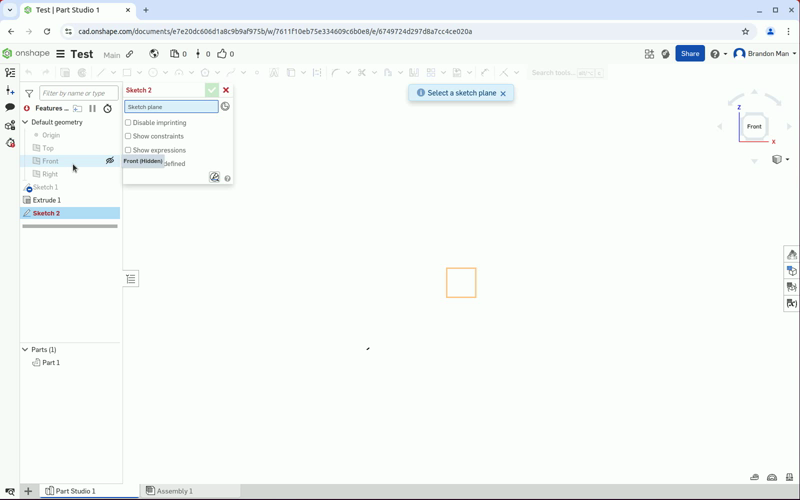
click(73, 163)
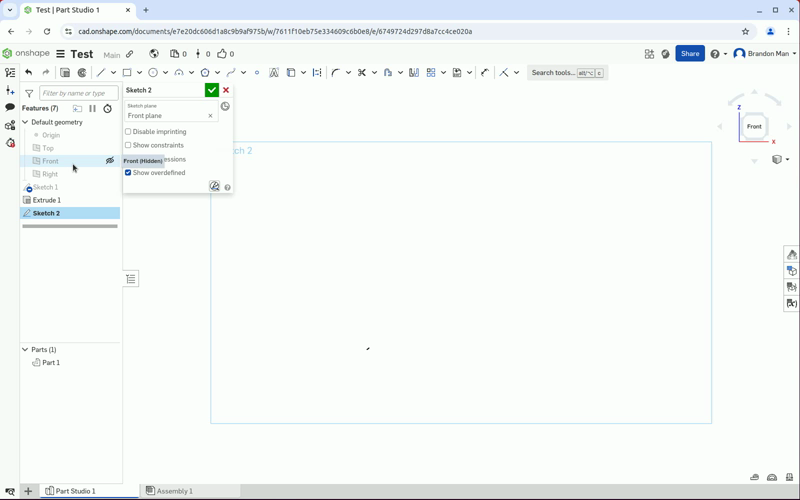
mouse_move(73, 352)
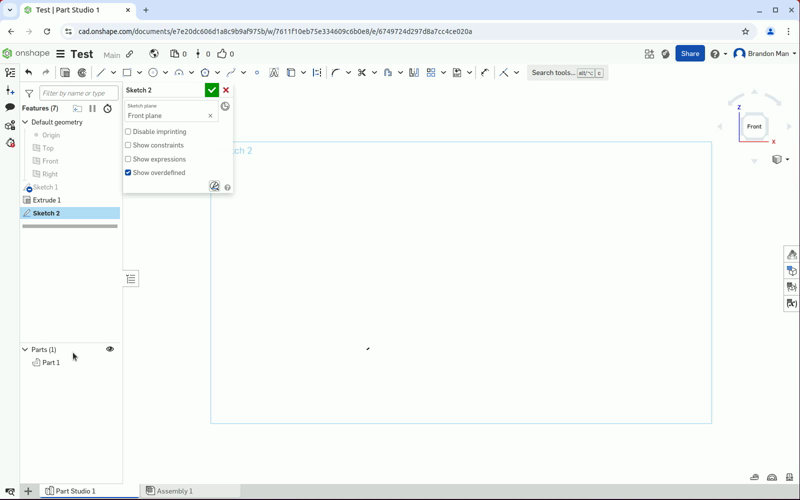
key(y)
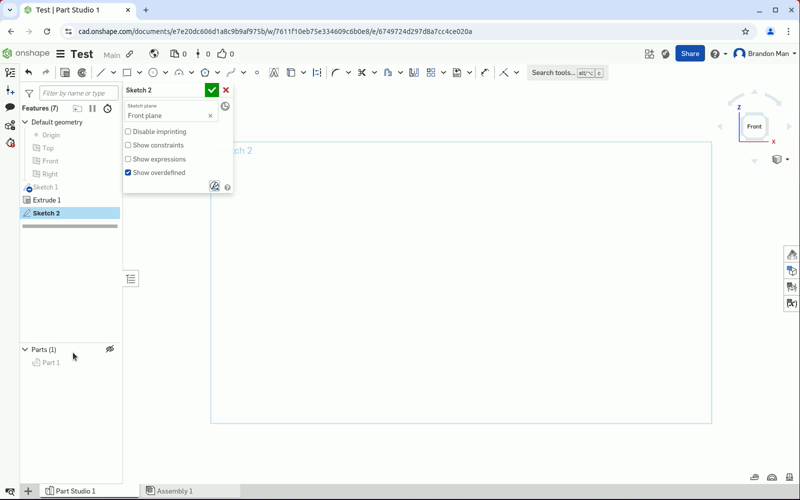
key(a)
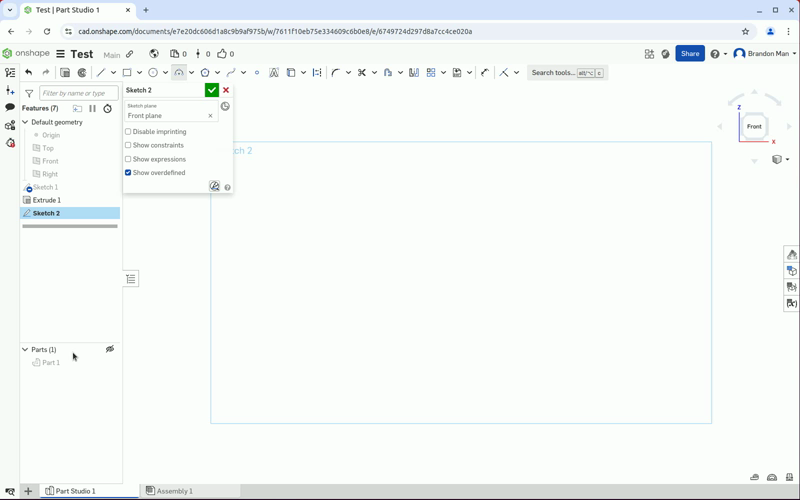
key_down(shift)
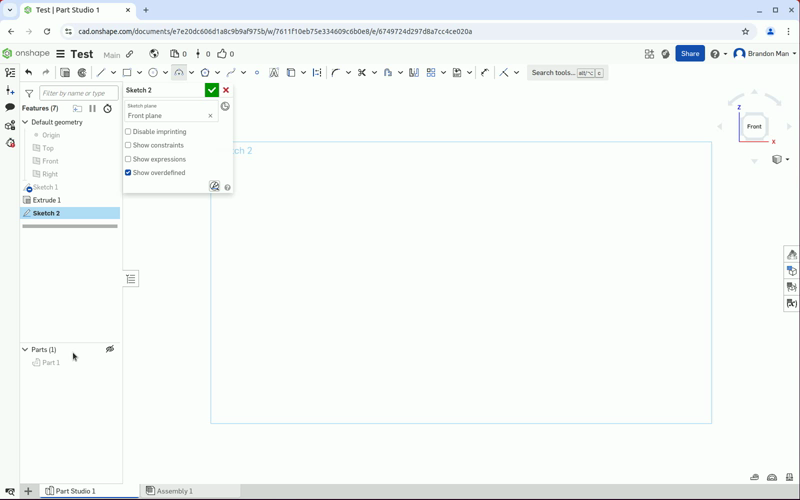
mouse_move(352, 330)
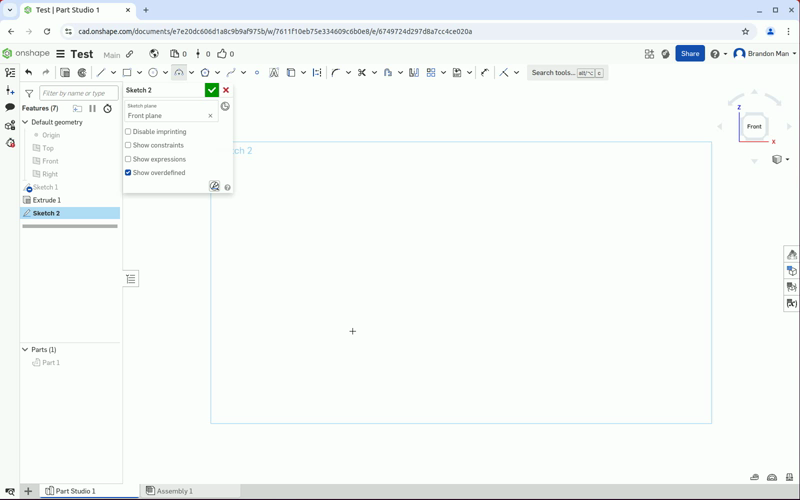
click(352, 330)
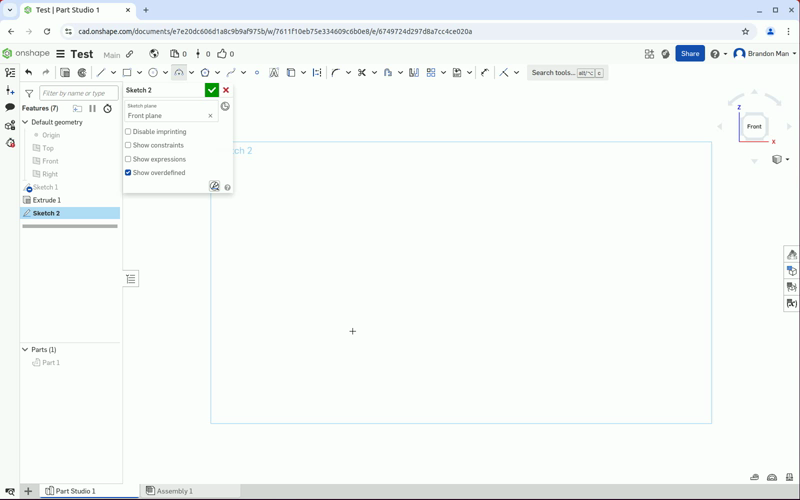
key_up(shift)
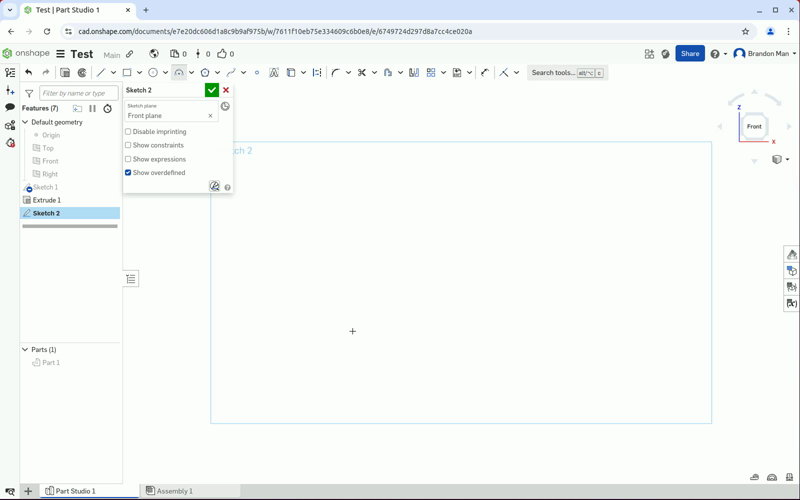
key_down(shift)
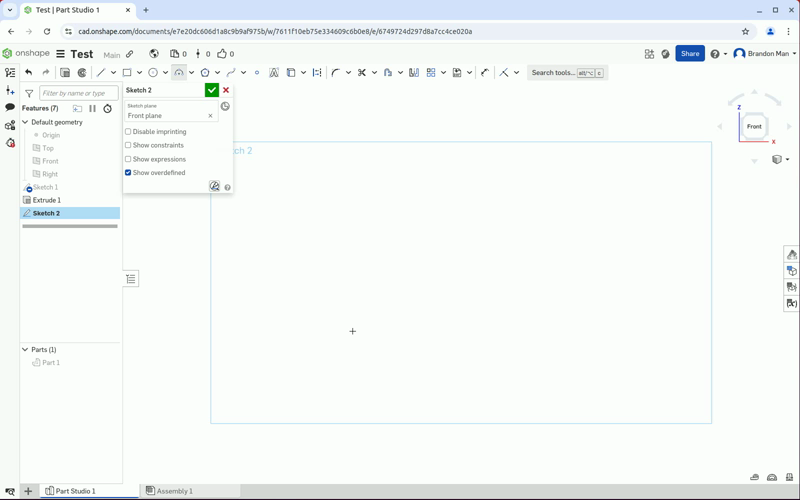
mouse_move(369, 347)
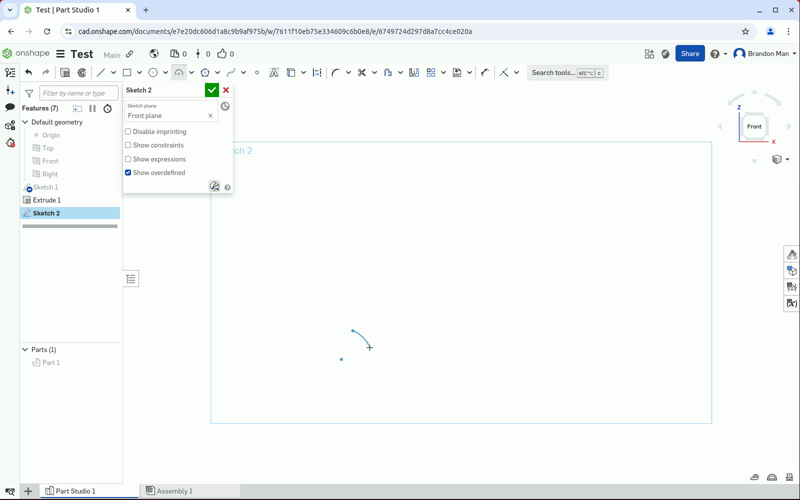
click(369, 347)
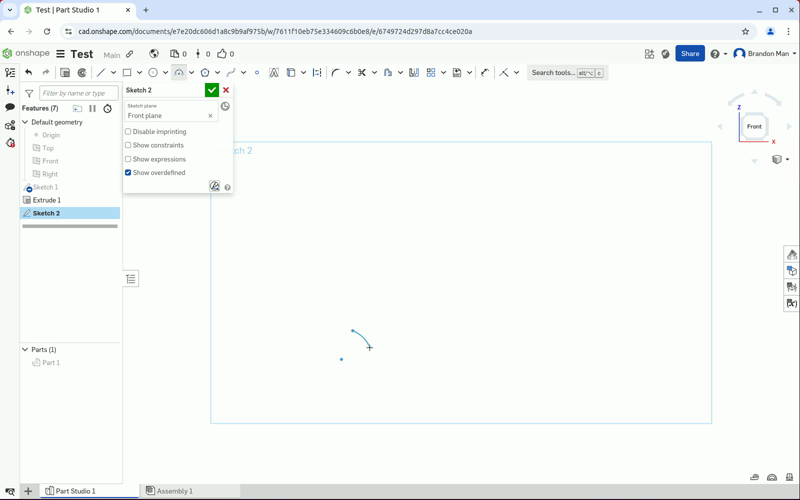
mouse_move(369, 330)
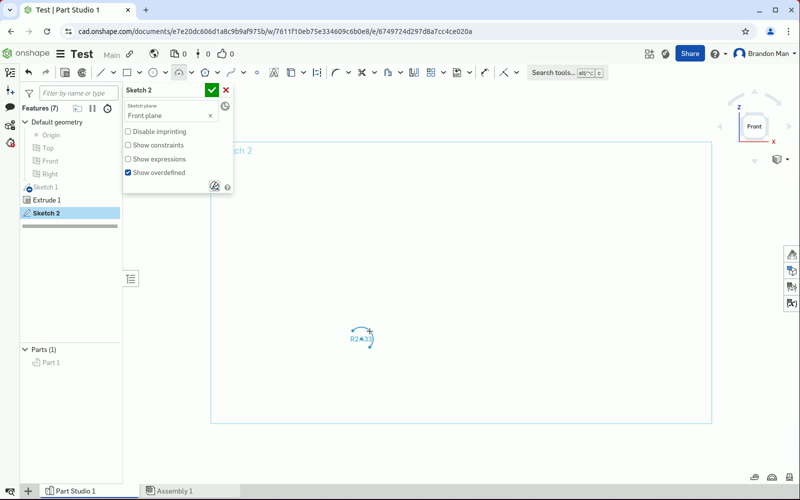
click(369, 330)
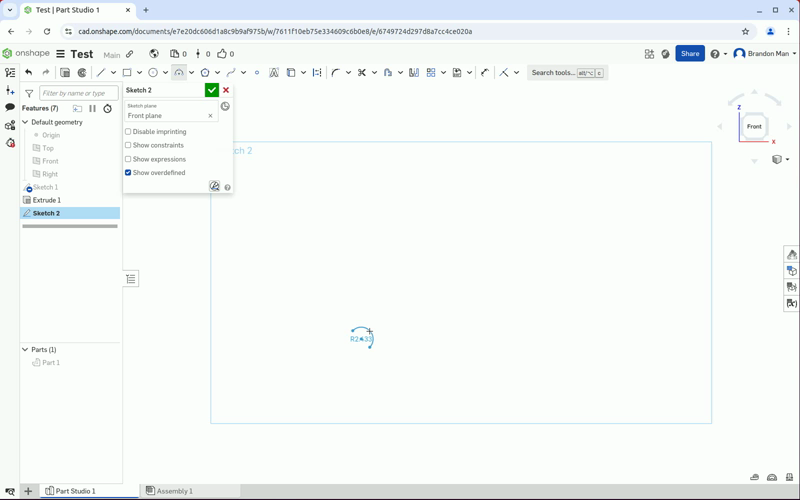
key_up(shift)
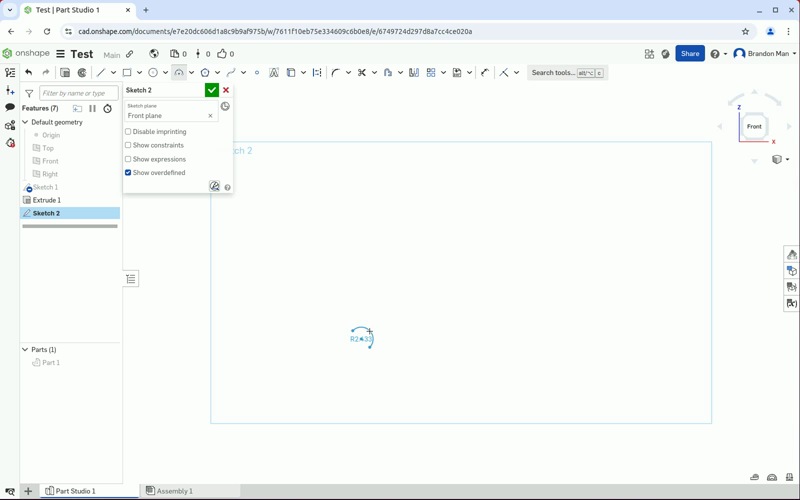
key(esc)
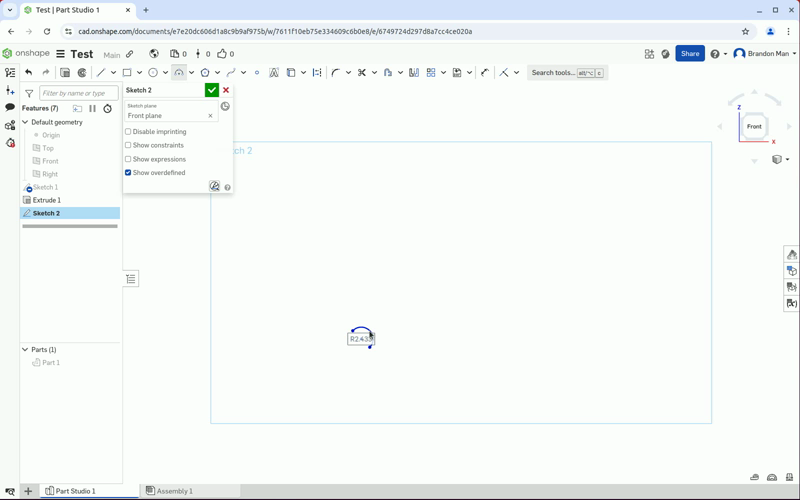
key(l)
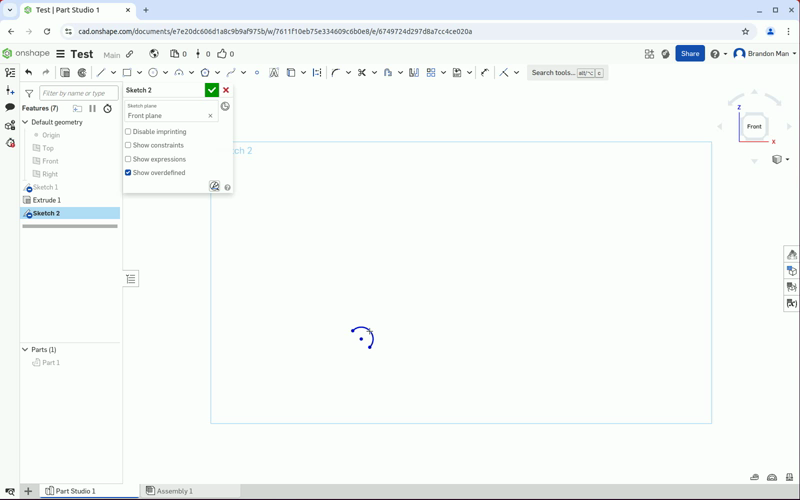
mouse_move(369, 347)
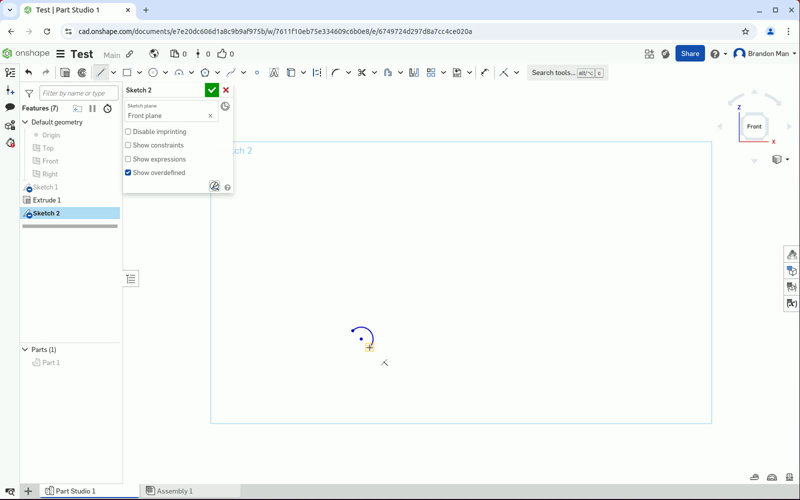
click(369, 347)
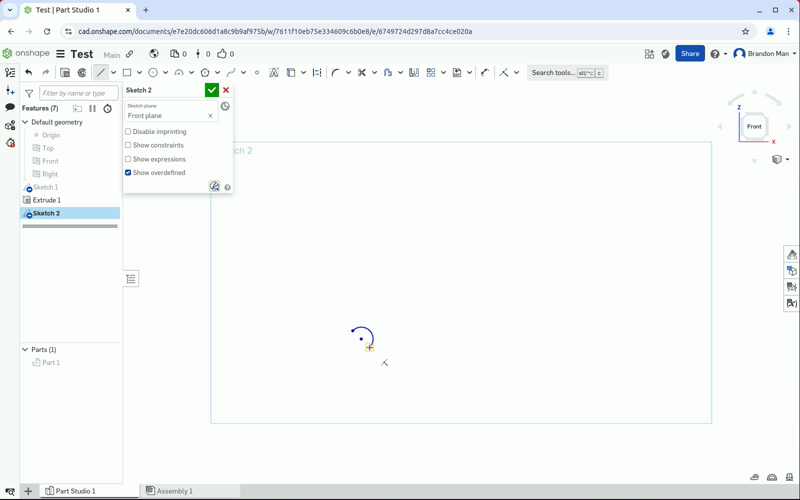
key_down(shift)
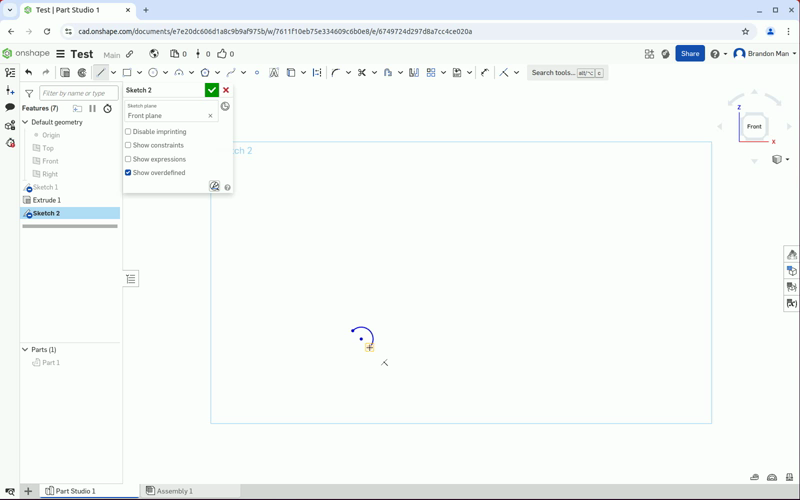
mouse_move(549, 192)
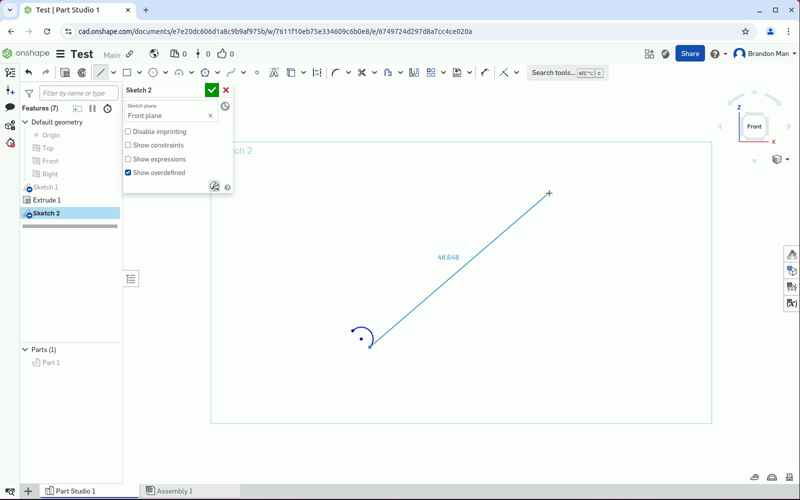
click(549, 192)
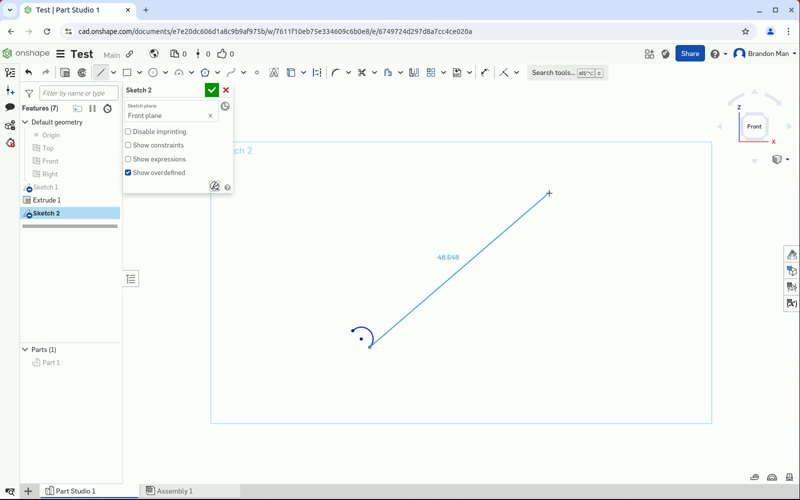
key_up(shift)
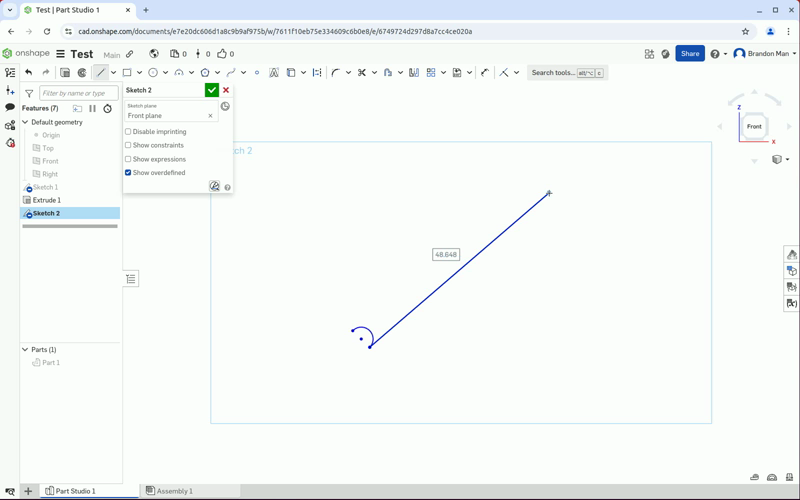
key(esc)
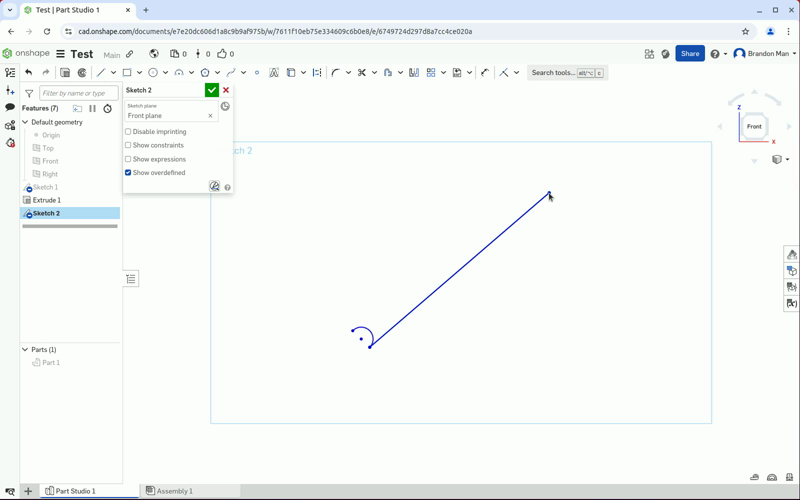
key(a)
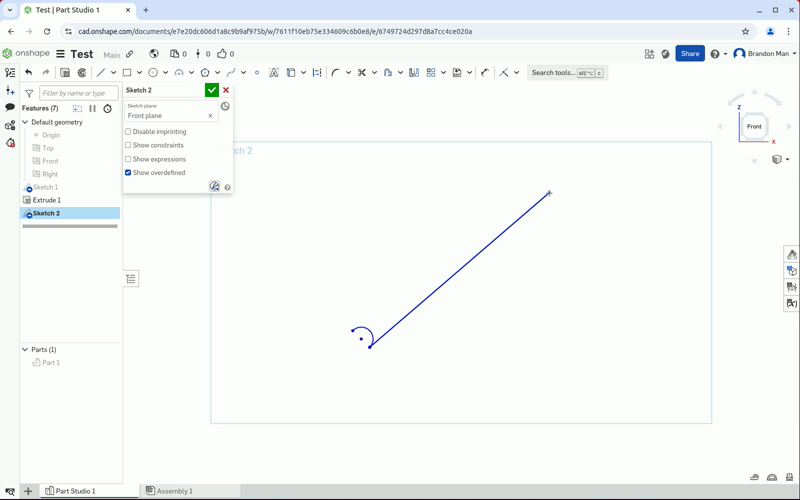
mouse_move(549, 192)
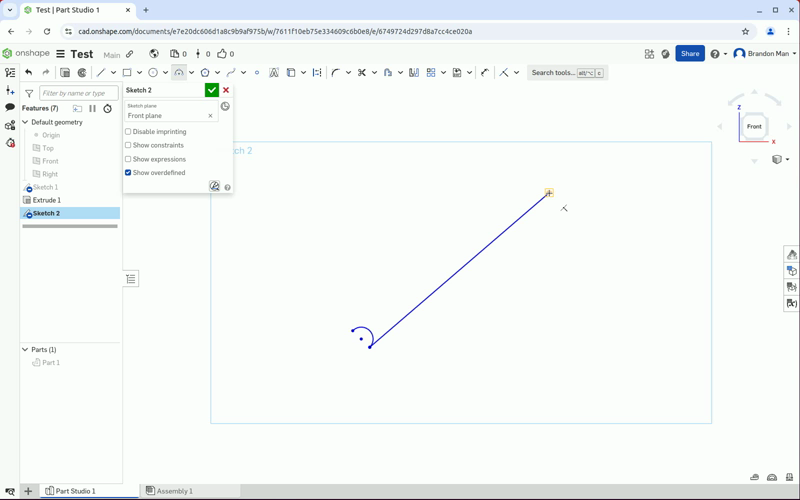
click(549, 192)
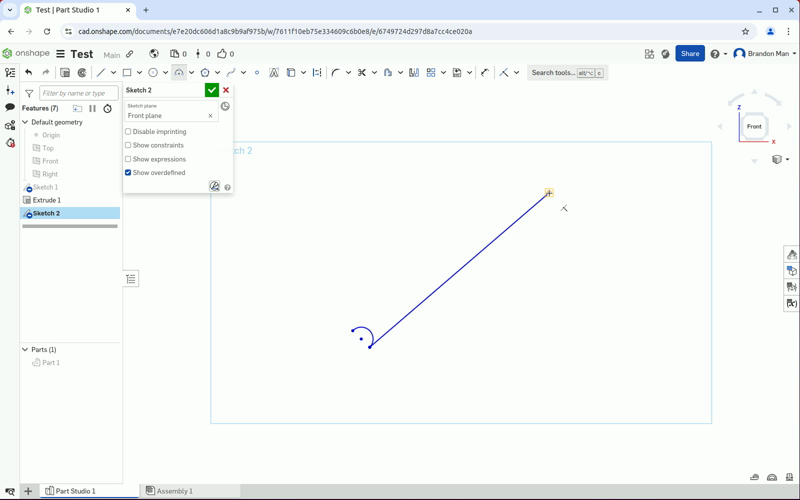
key_down(shift)
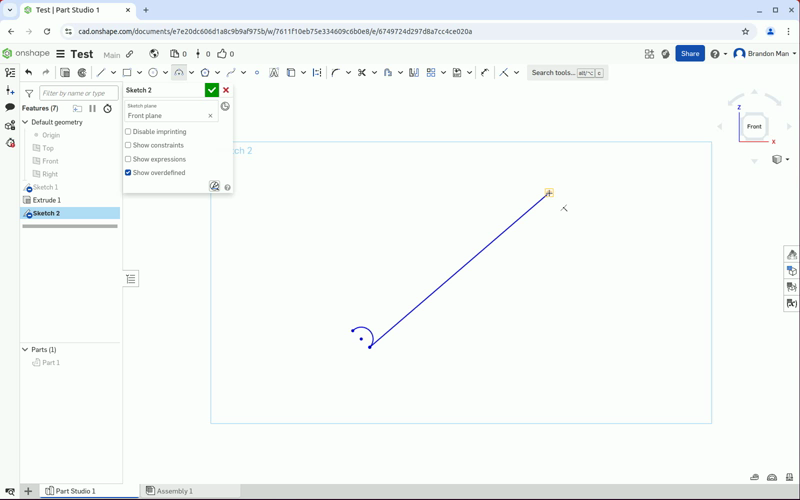
mouse_move(532, 176)
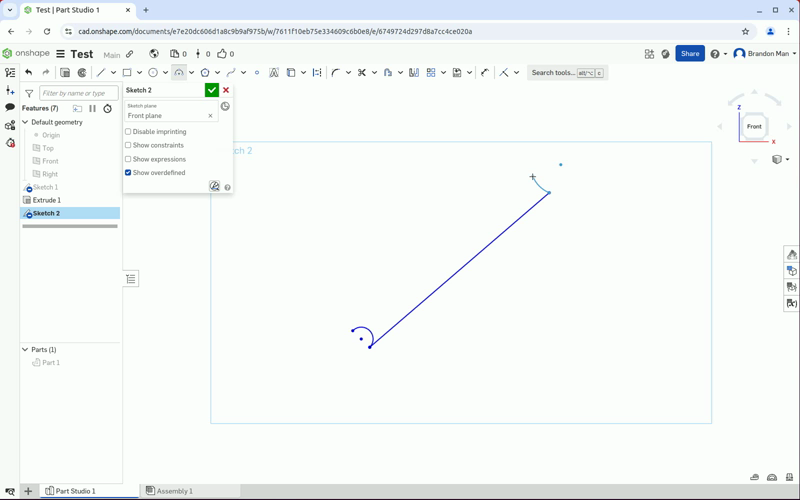
click(532, 176)
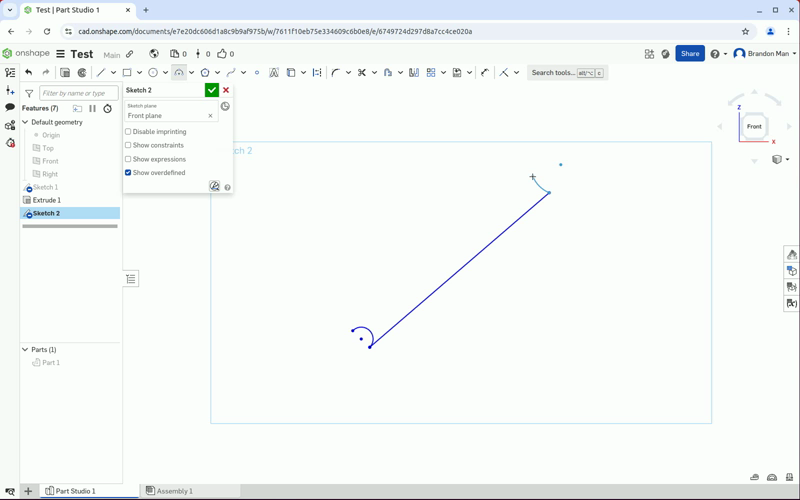
mouse_move(531, 193)
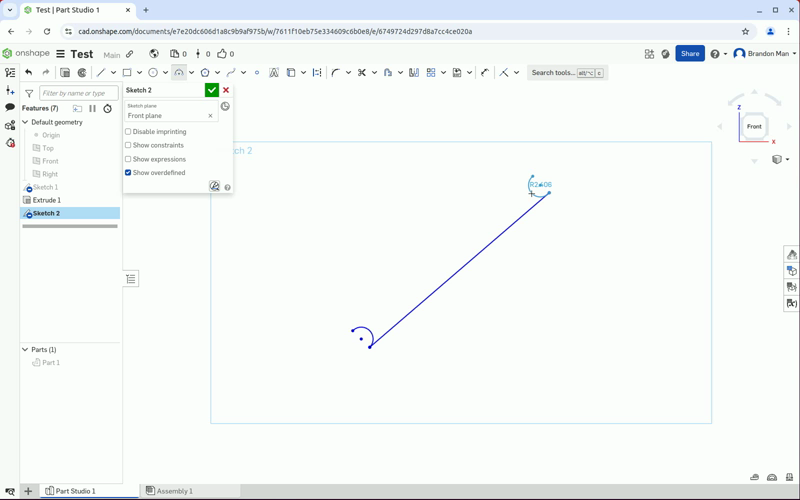
click(531, 193)
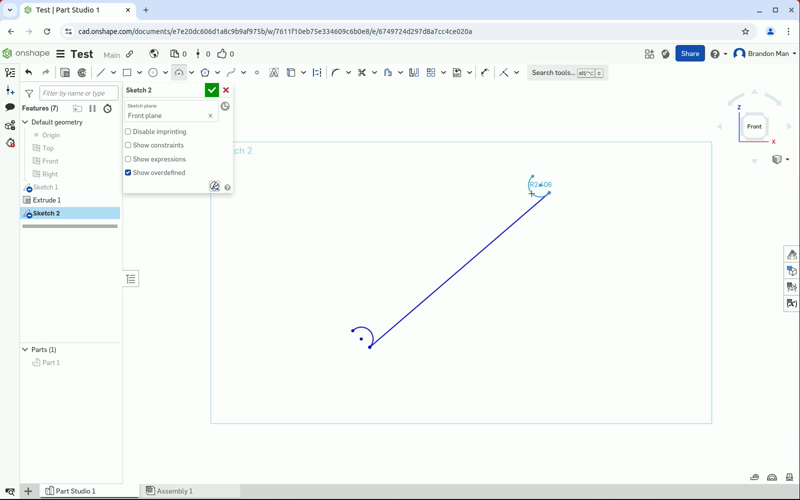
key_up(shift)
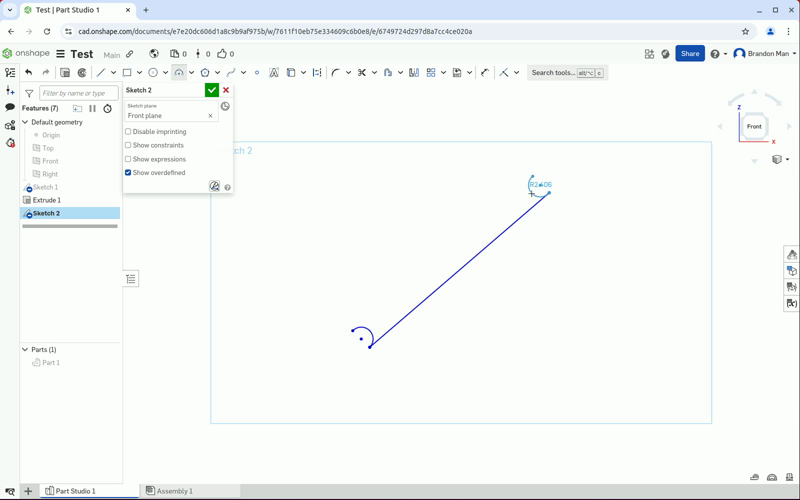
key(esc)
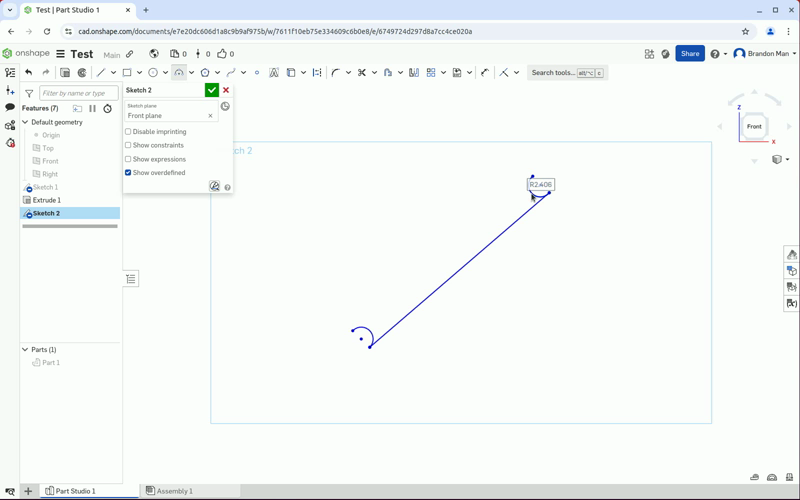
key(l)
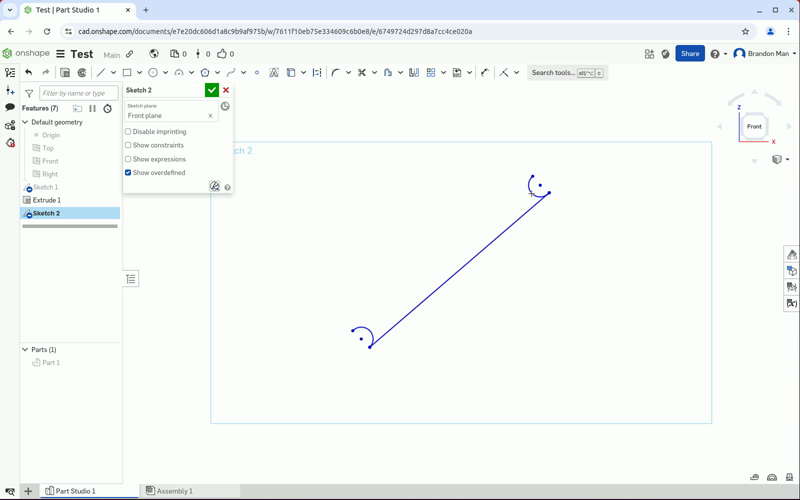
mouse_move(532, 176)
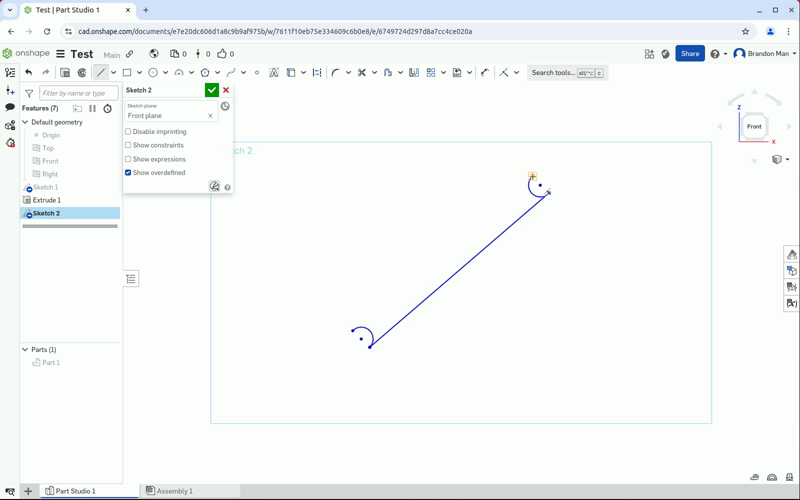
click(532, 176)
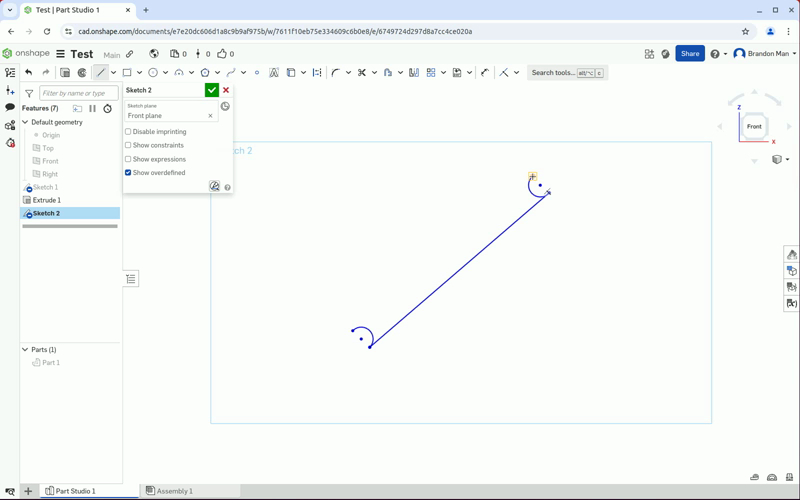
key_down(shift)
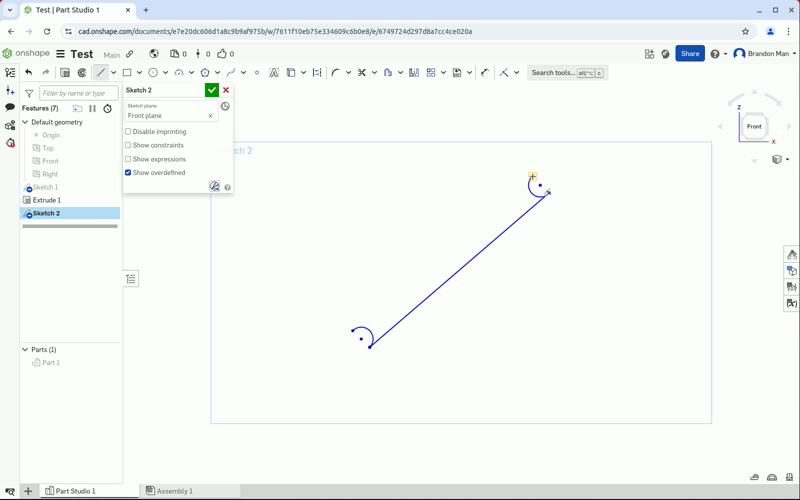
mouse_move(352, 330)
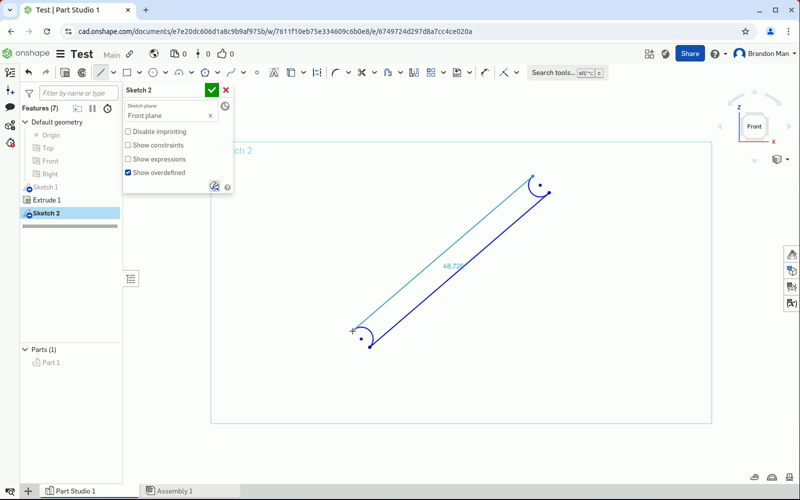
key_up(shift)
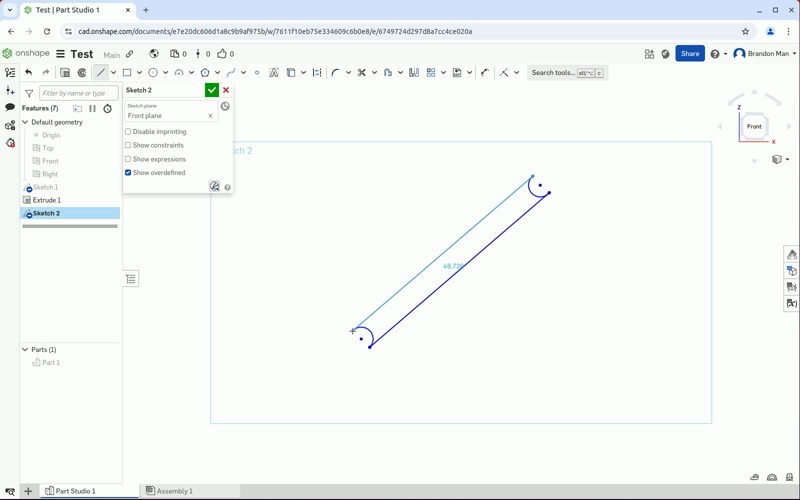
click(352, 330)
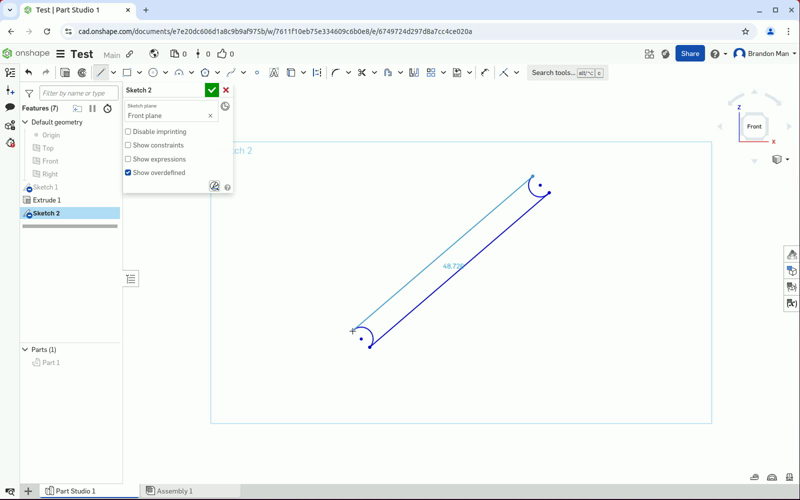
key(esc)
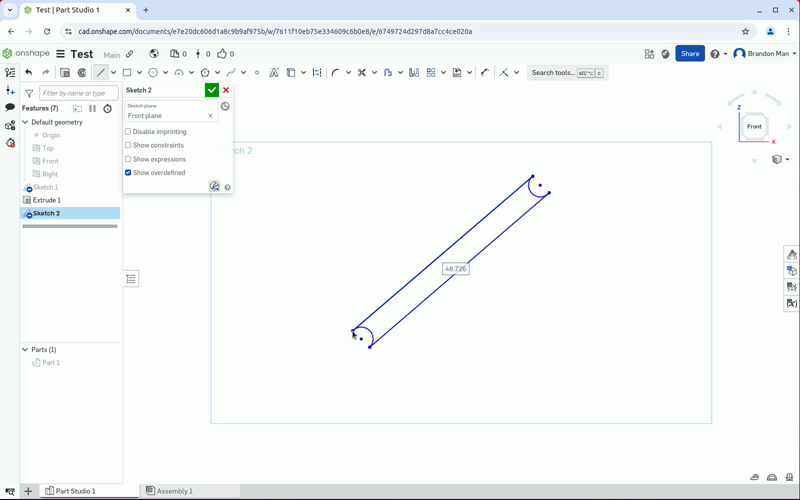
mouse_move(375, 323)
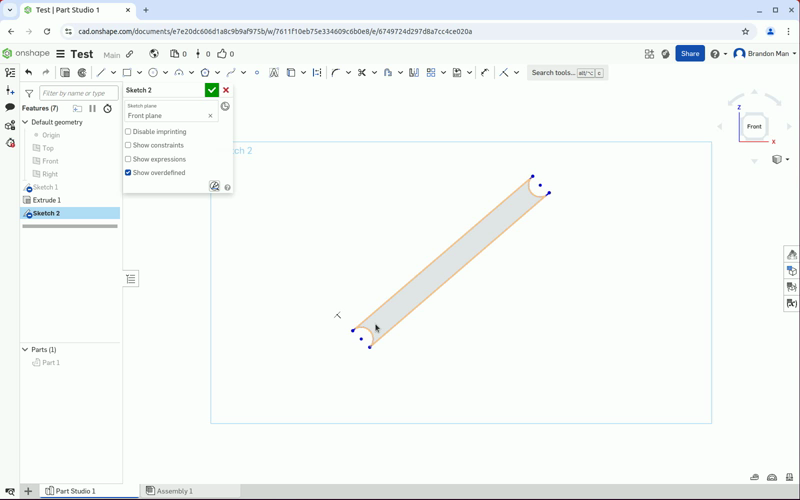
click(375, 323)
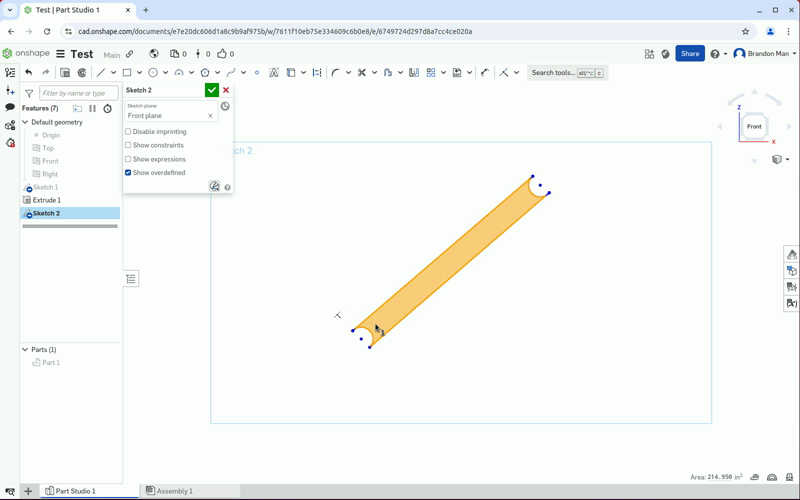
mouse_move(73, 352)
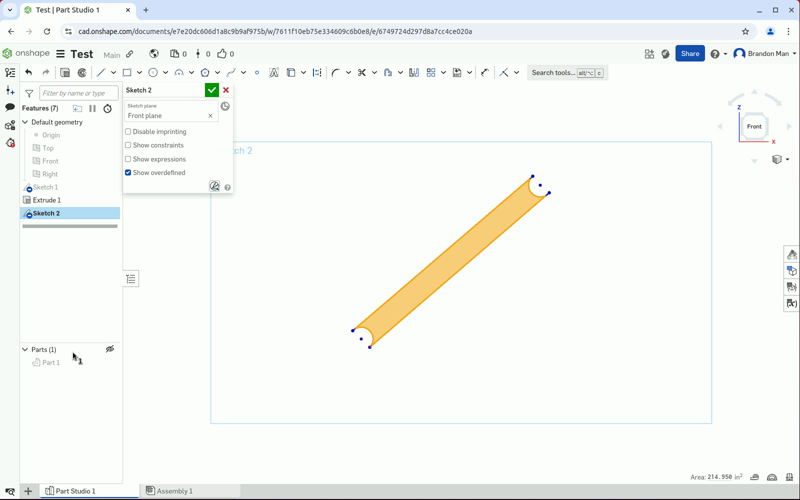
key(shift+y)
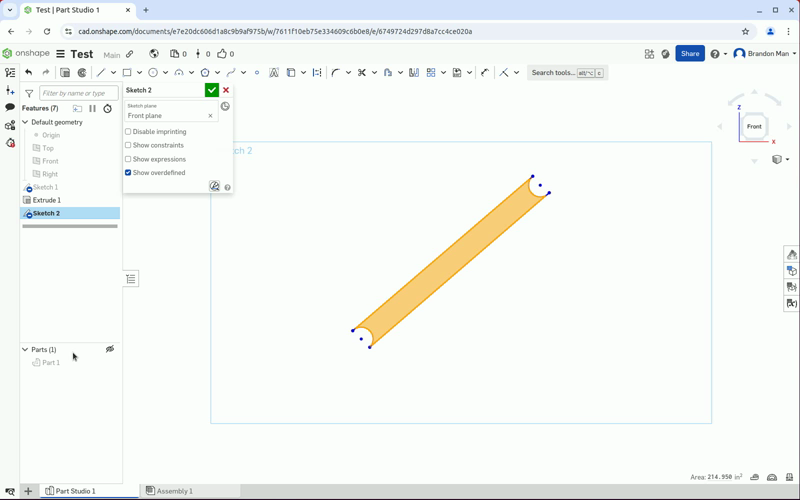
key(shift+e)
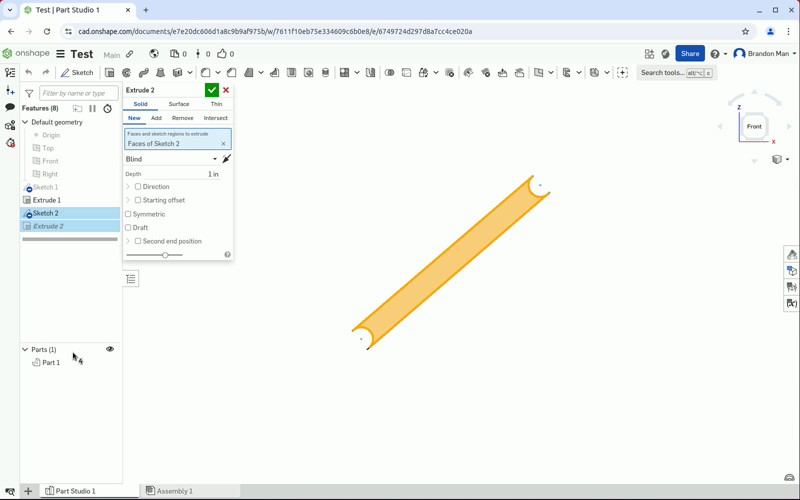
mouse_move(143, 106)
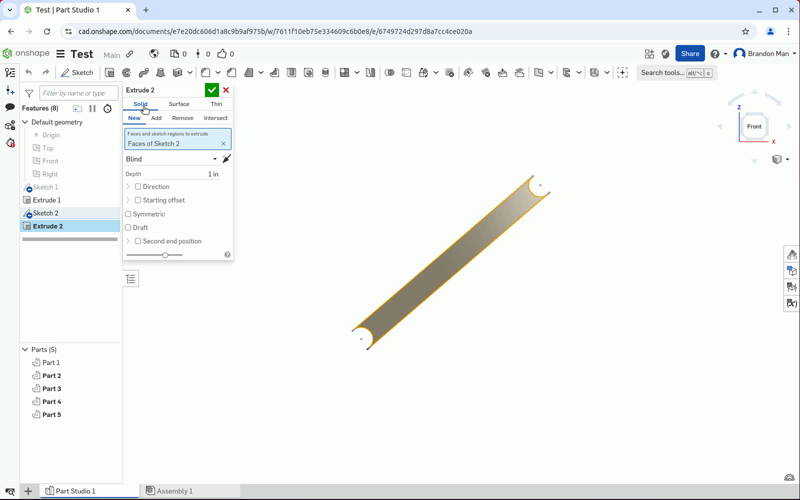
click(143, 106)
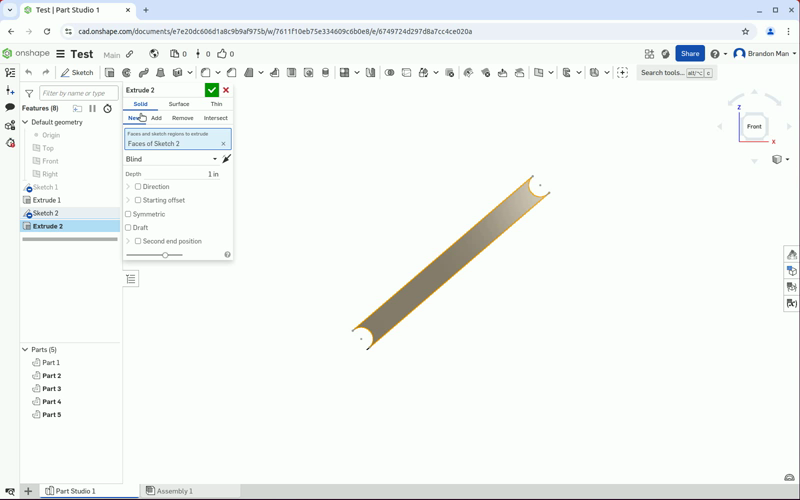
mouse_move(137, 120)
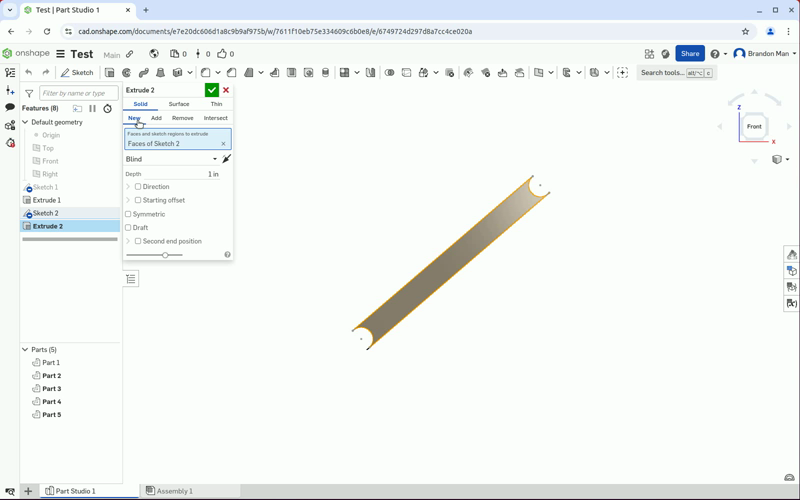
click(137, 120)
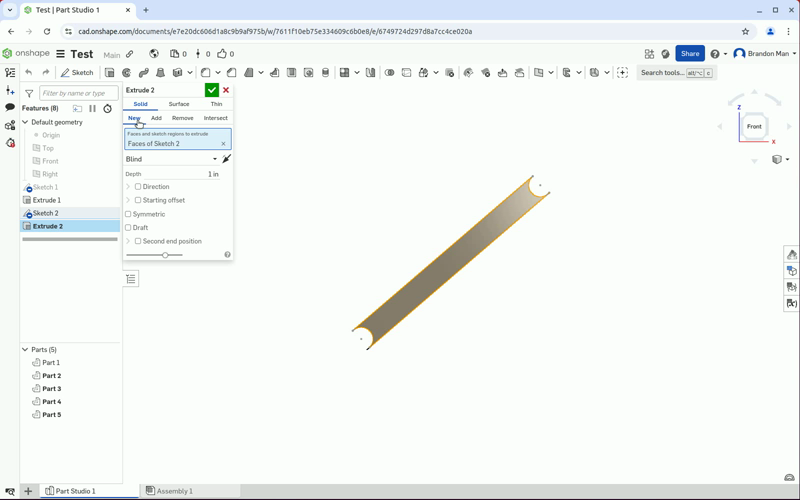
key(tab, 4)
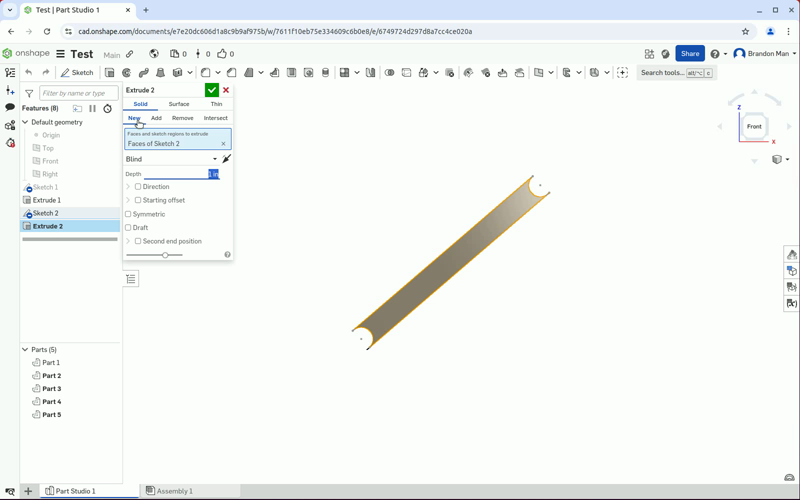
text(1.926)
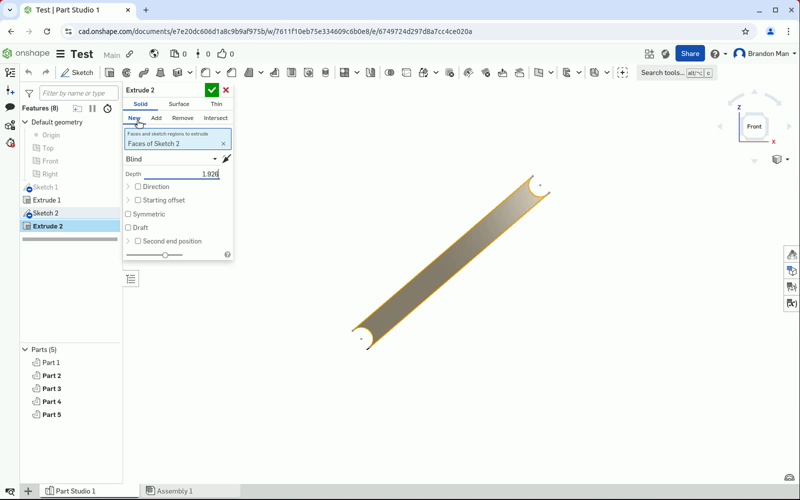
key(enter)
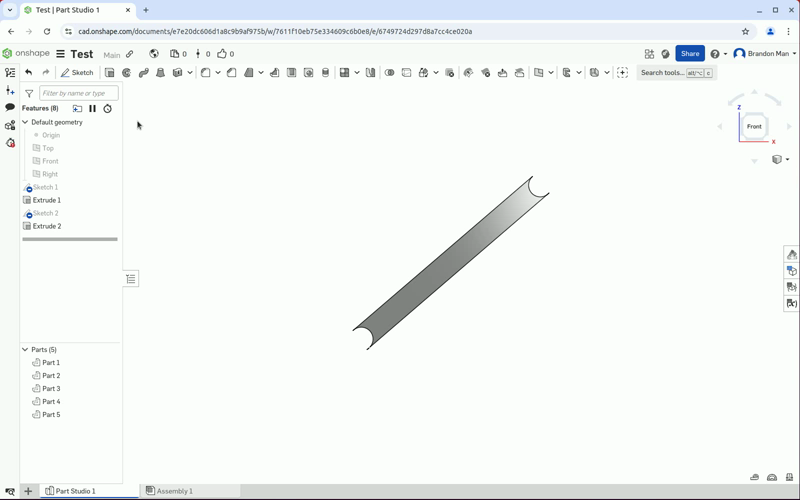
key(shift+h)
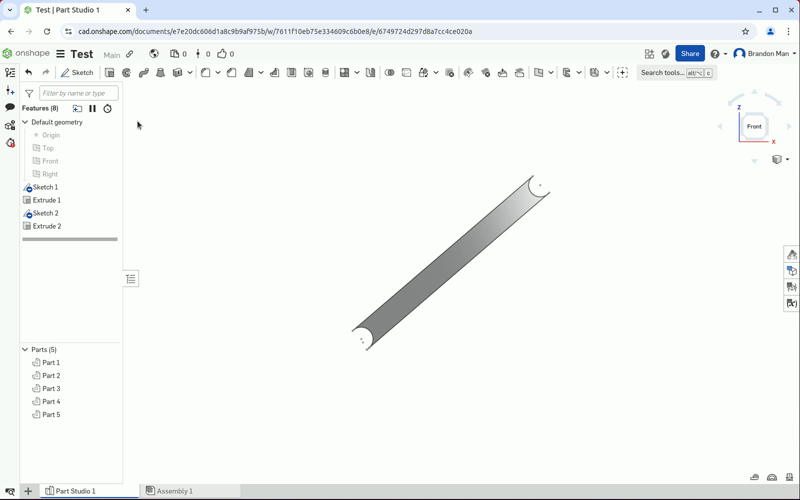
key(shift+h)
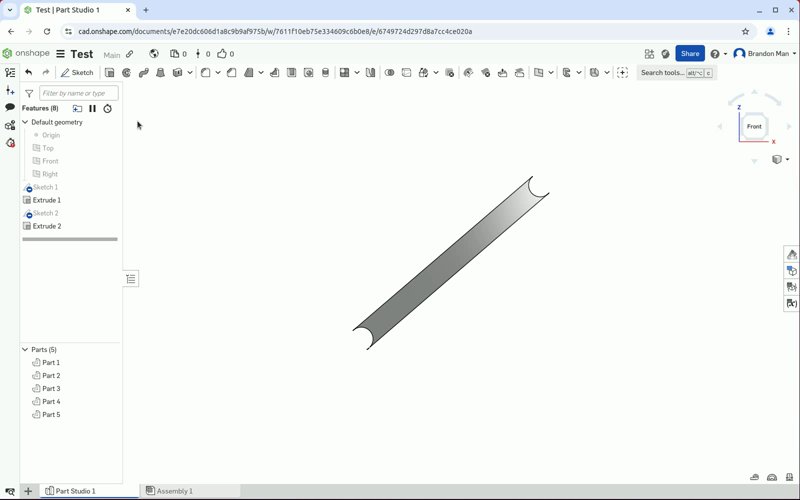
mouse_move(73, 189)
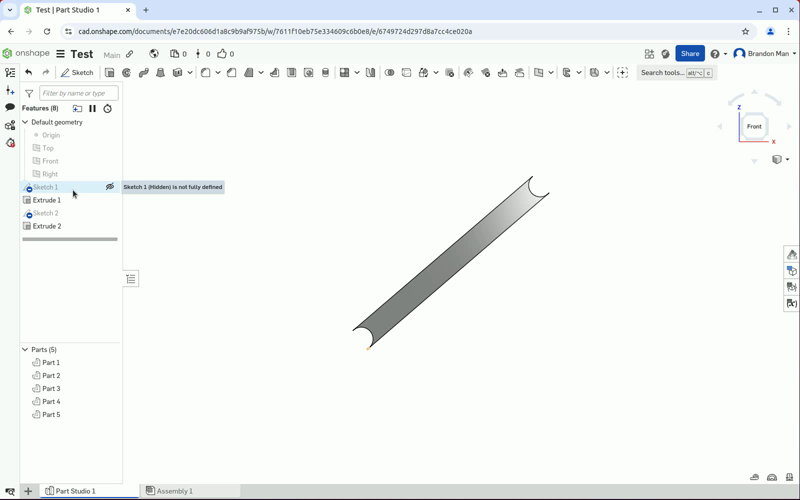
click(73, 189)
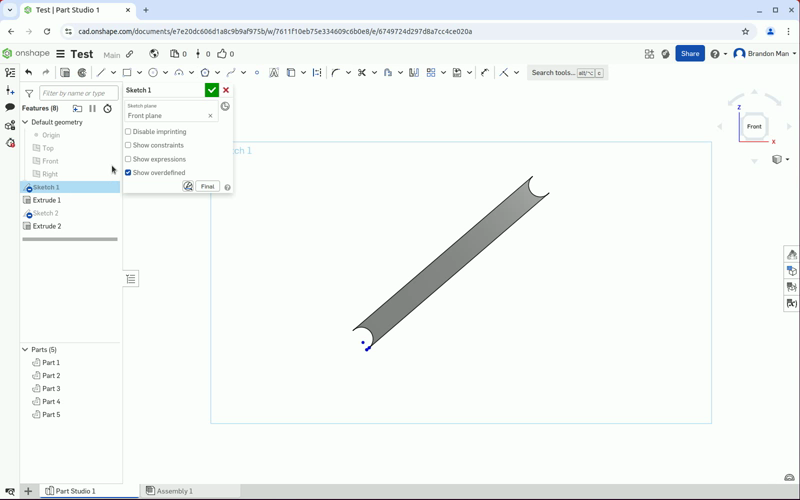
mouse_move(229, 92)
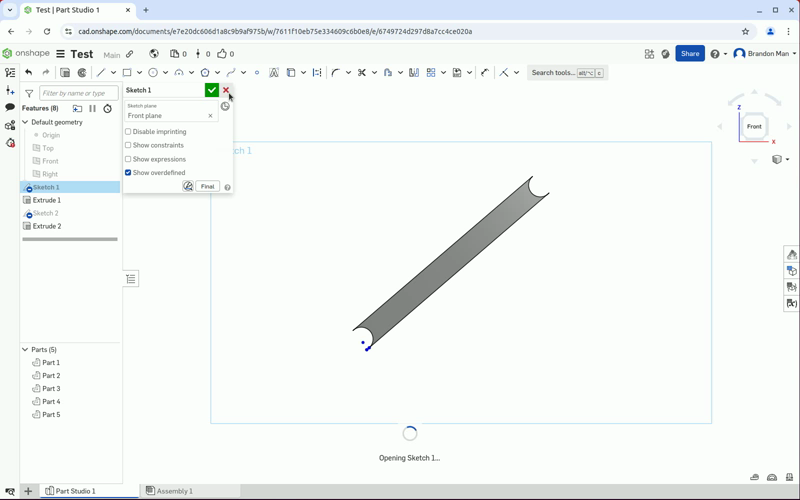
click(229, 92)
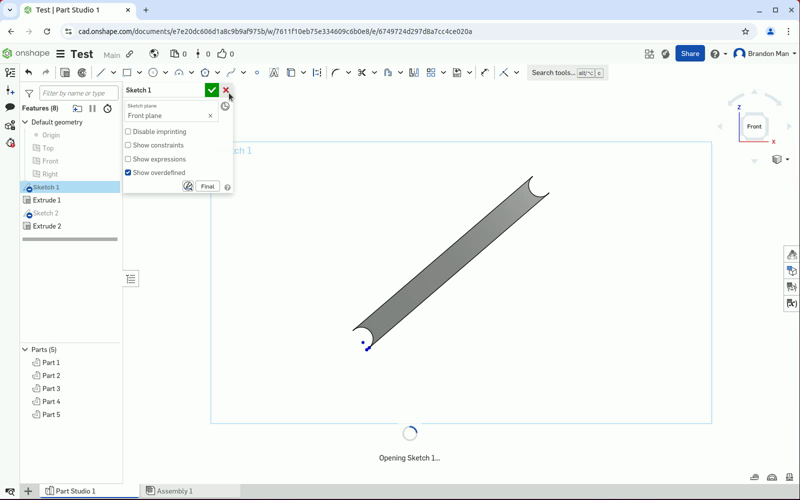
key(shift+s)
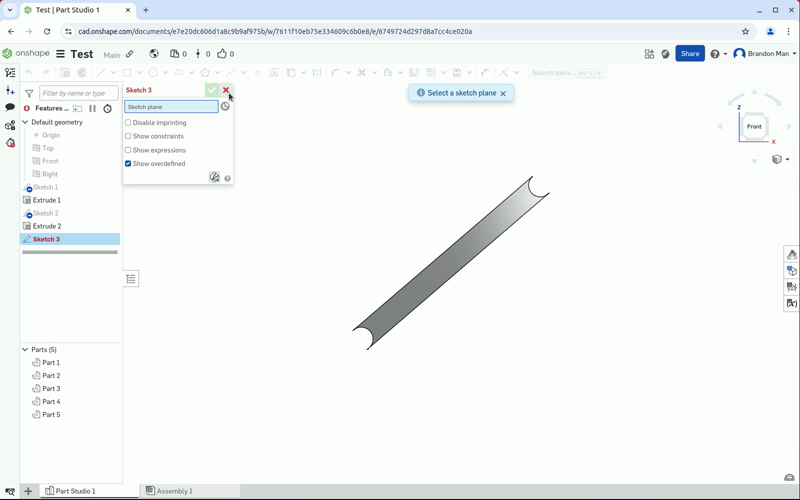
mouse_move(73, 163)
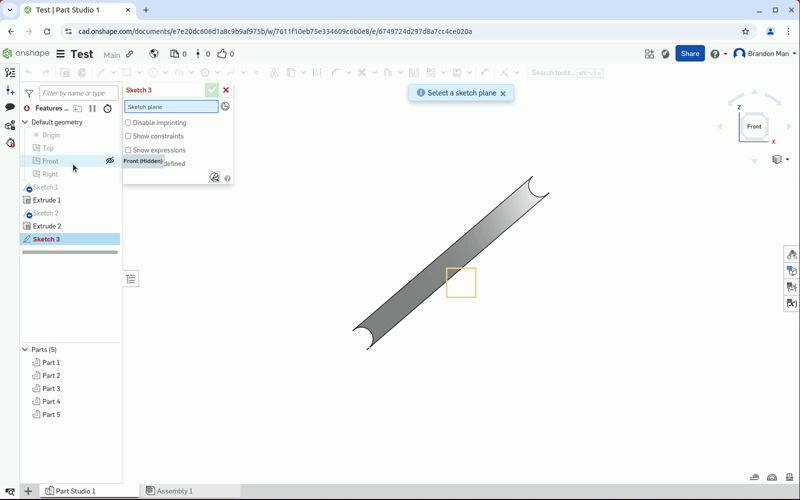
click(73, 163)
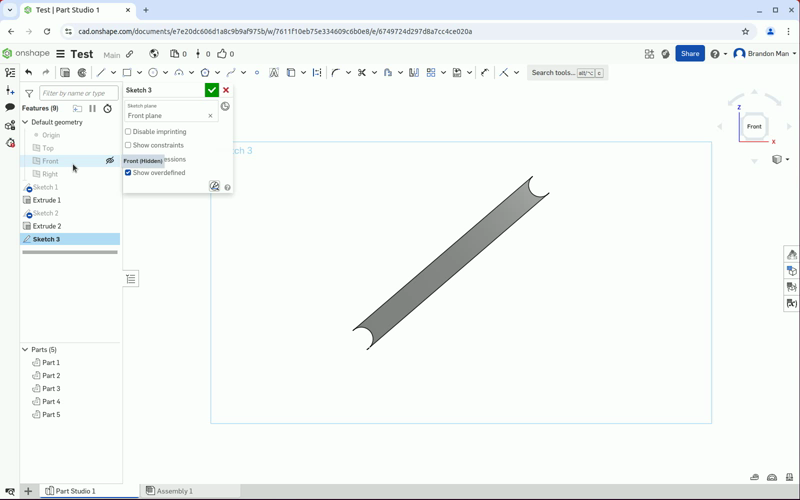
mouse_move(73, 352)
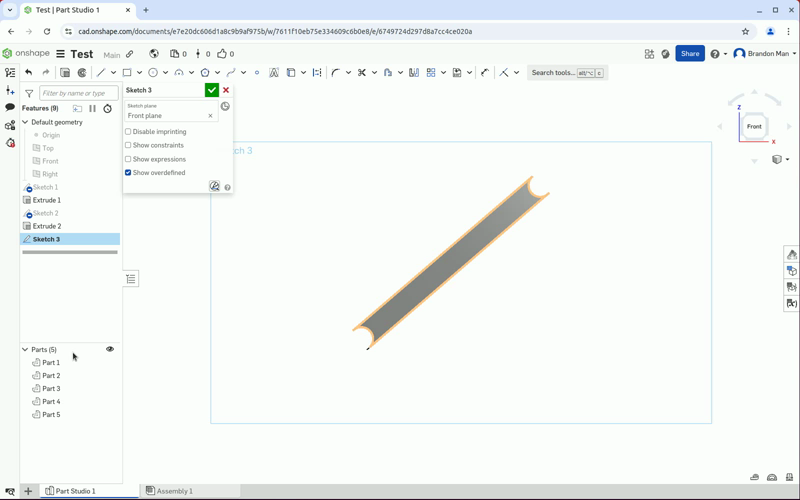
key(y)
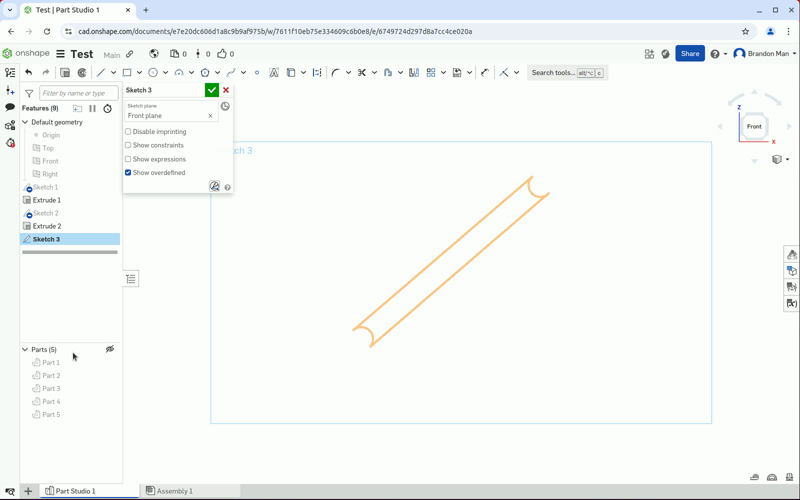
key(c)
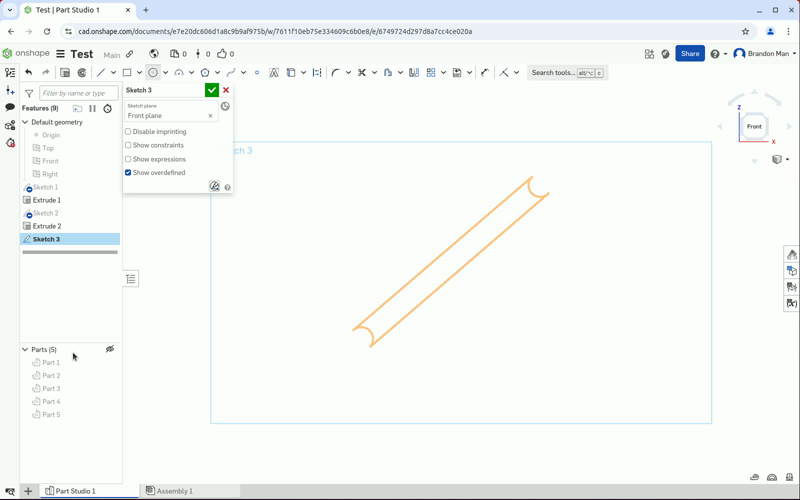
key_down(shift)
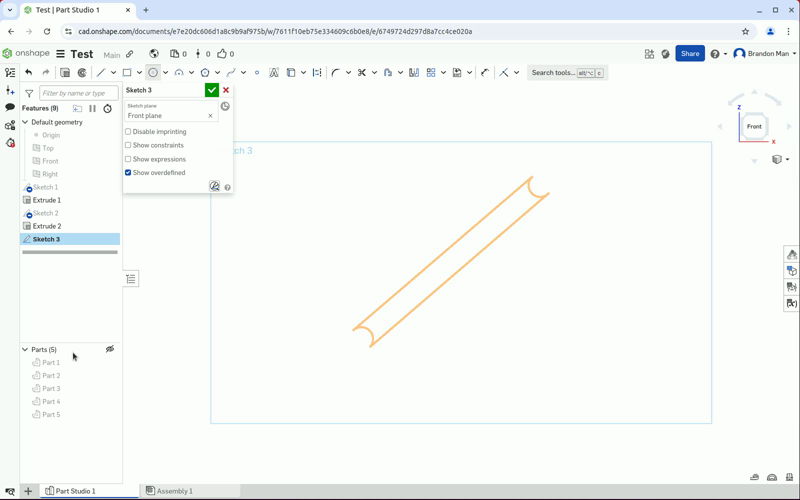
mouse_move(542, 183)
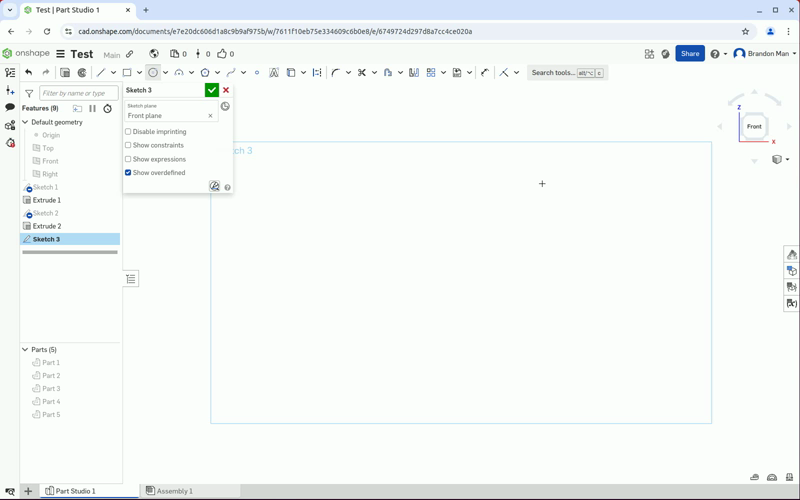
click(542, 183)
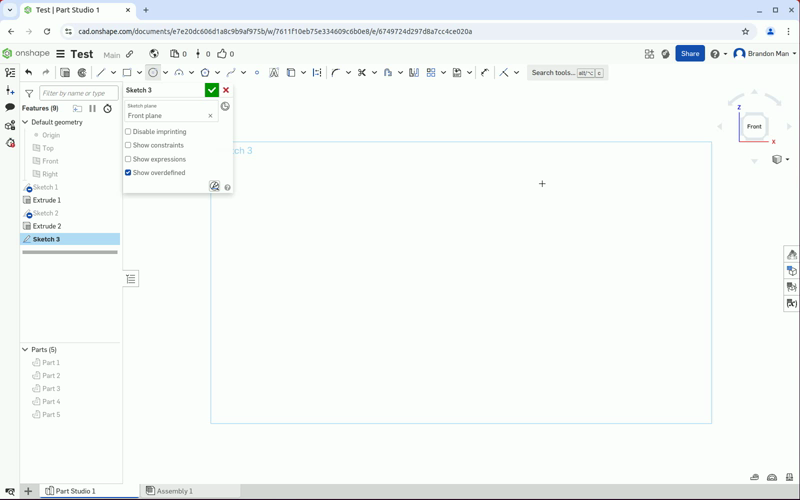
key_up(shift)
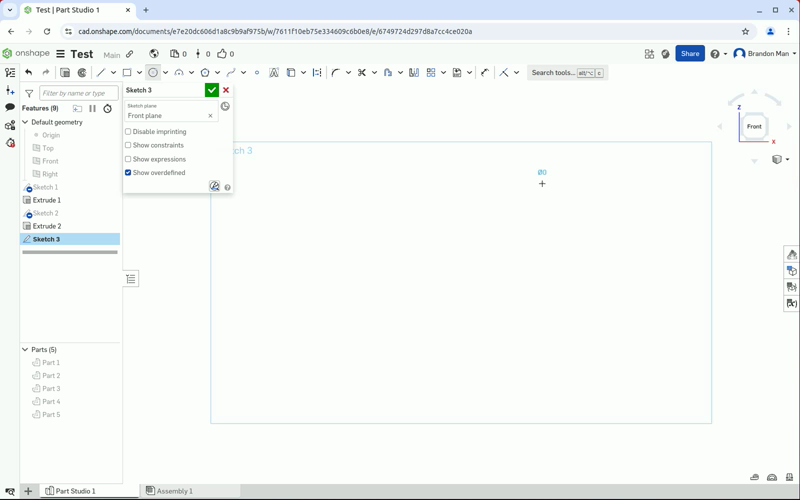
mouse_move(554, 183)
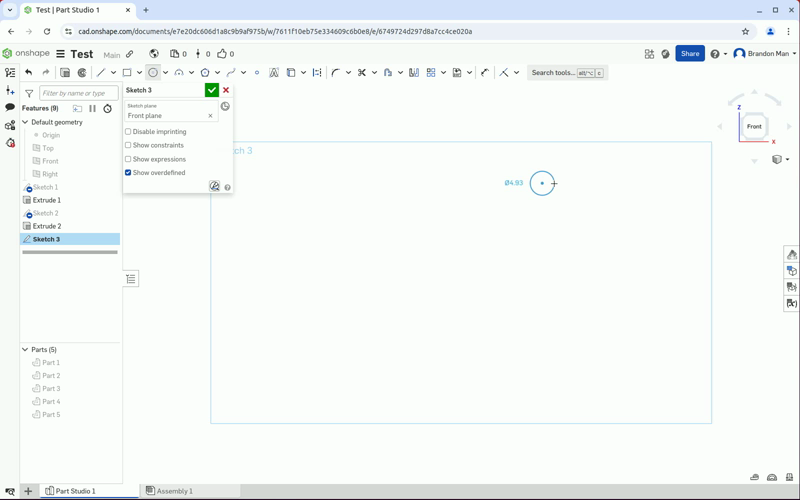
click(554, 183)
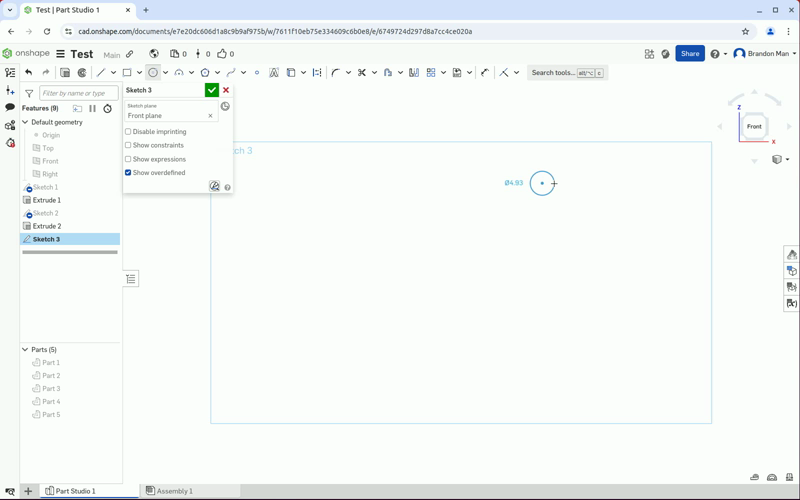
key(esc)
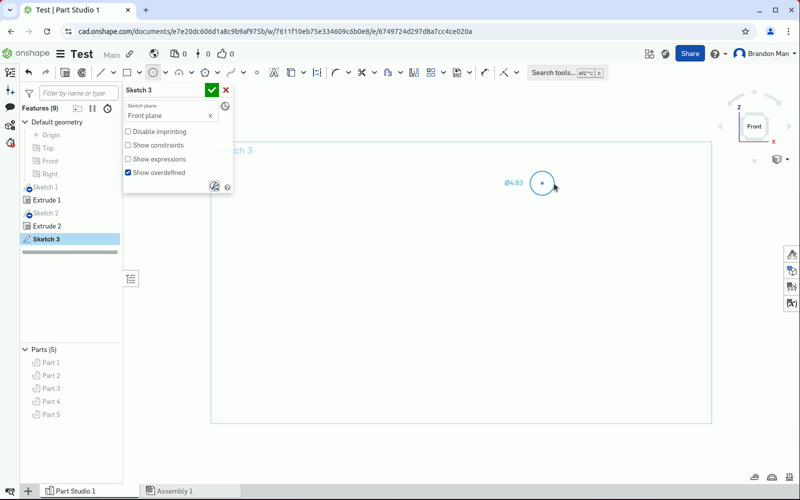
key(c)
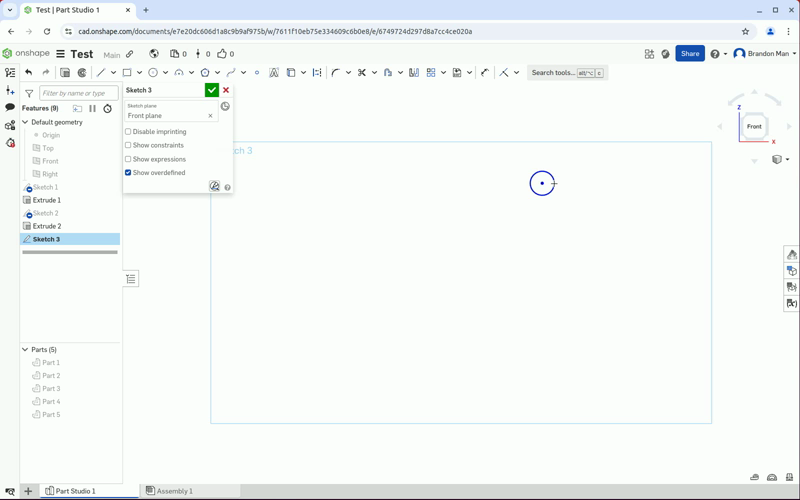
key_down(shift)
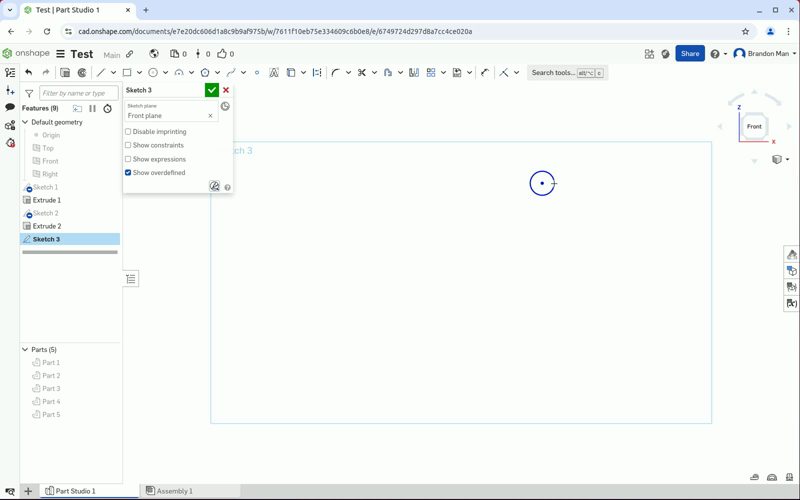
mouse_move(542, 183)
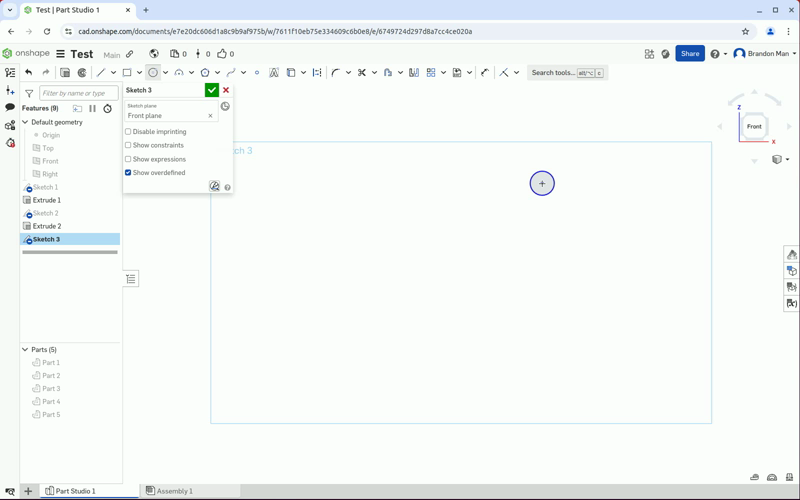
click(542, 183)
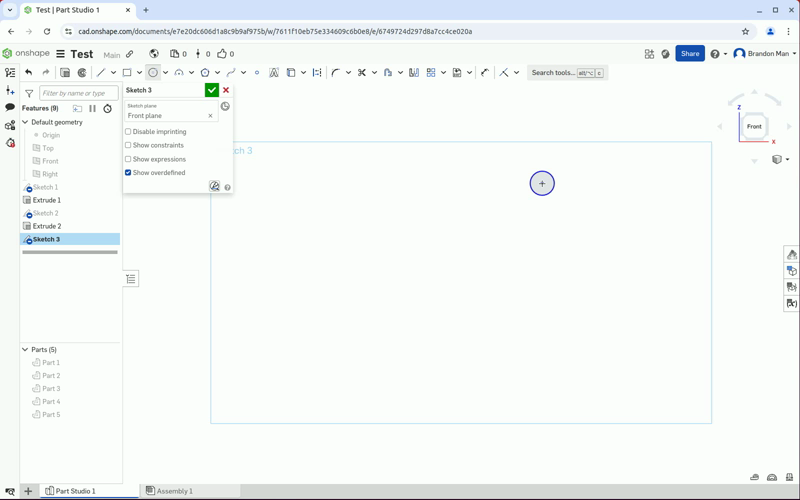
key_up(shift)
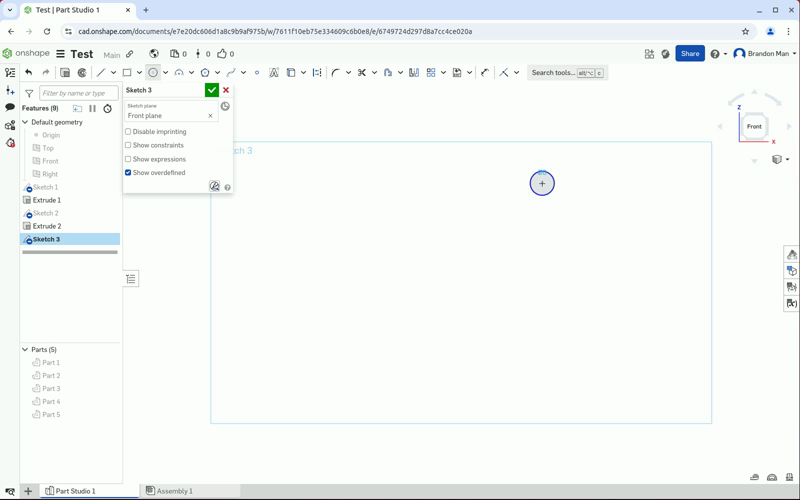
mouse_move(547, 183)
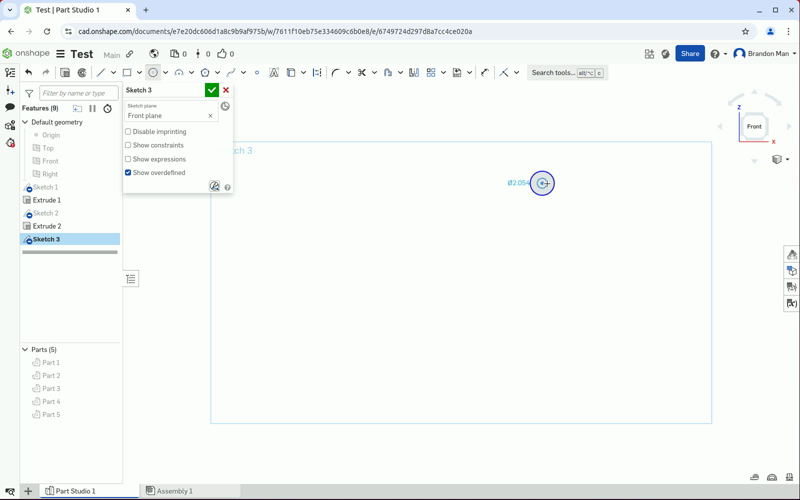
click(547, 183)
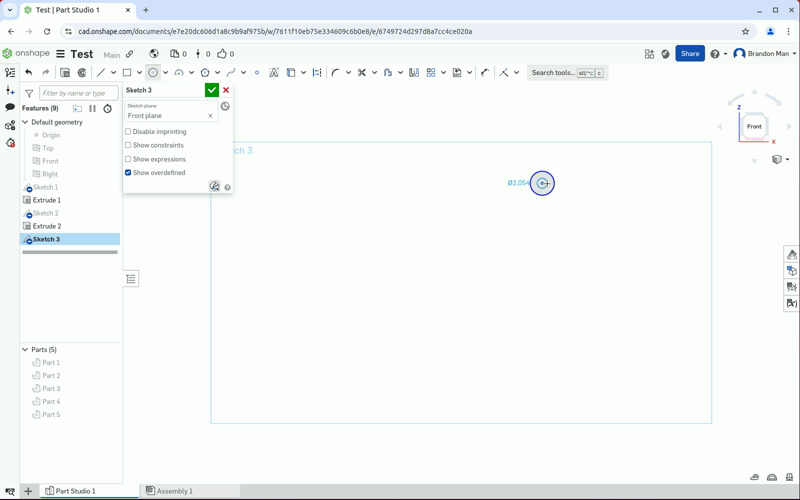
key(esc)
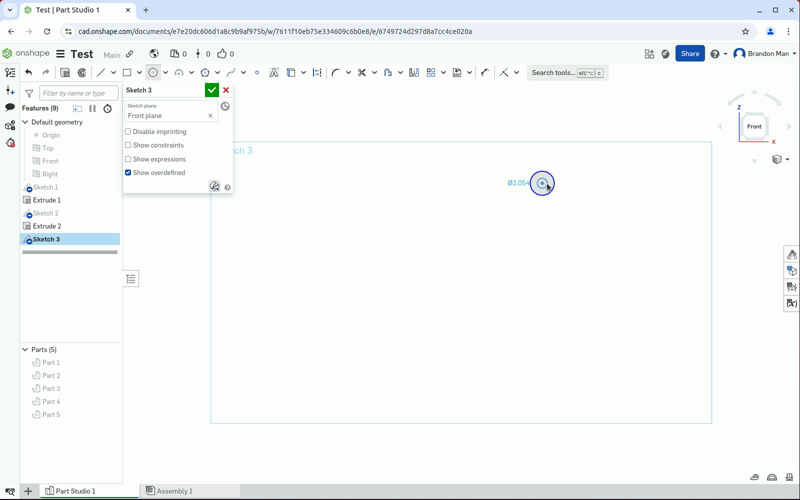
mouse_move(533, 187)
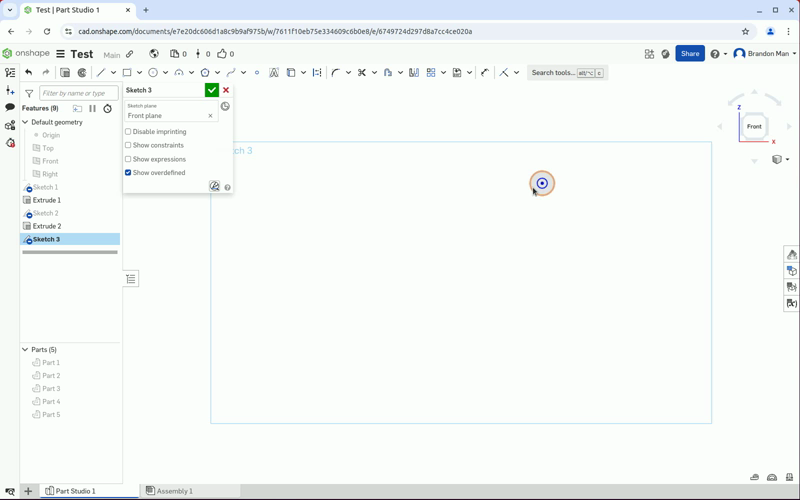
scroll(6)
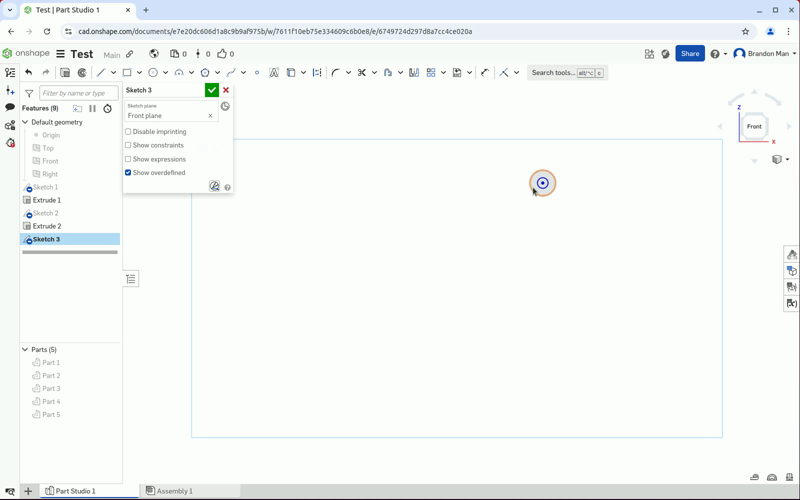
scroll(6)
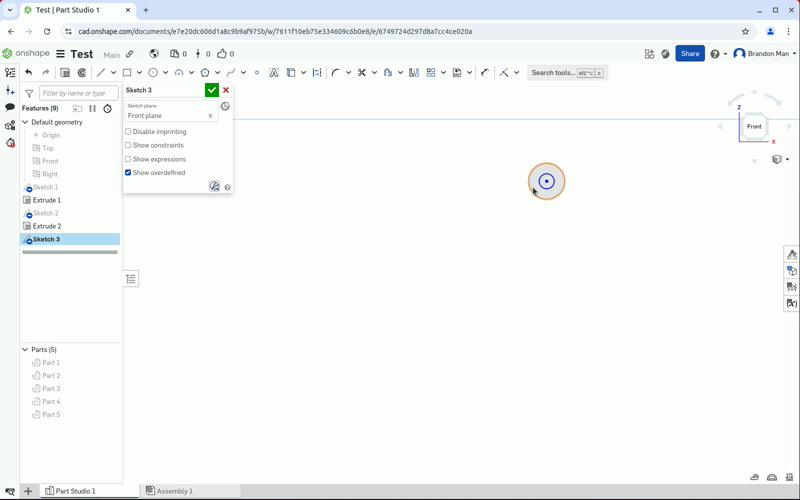
scroll(6)
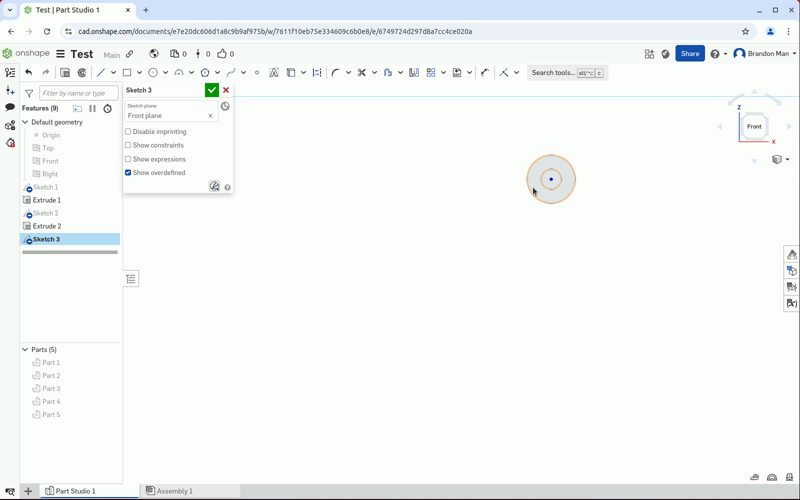
scroll(6)
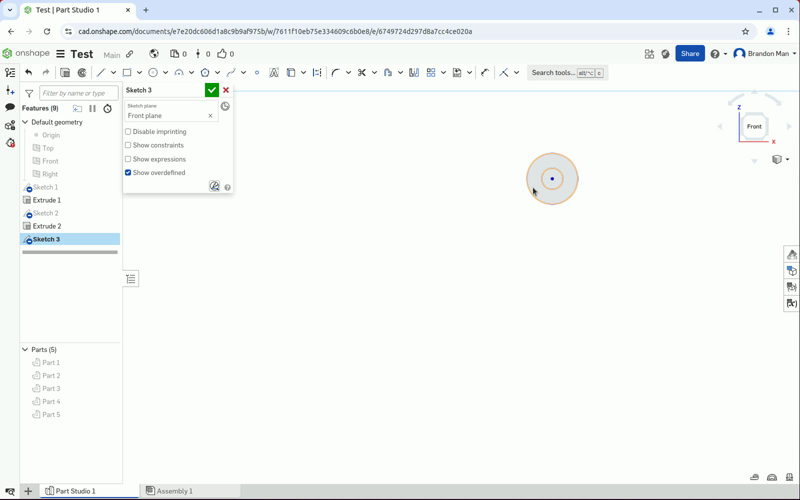
scroll(6)
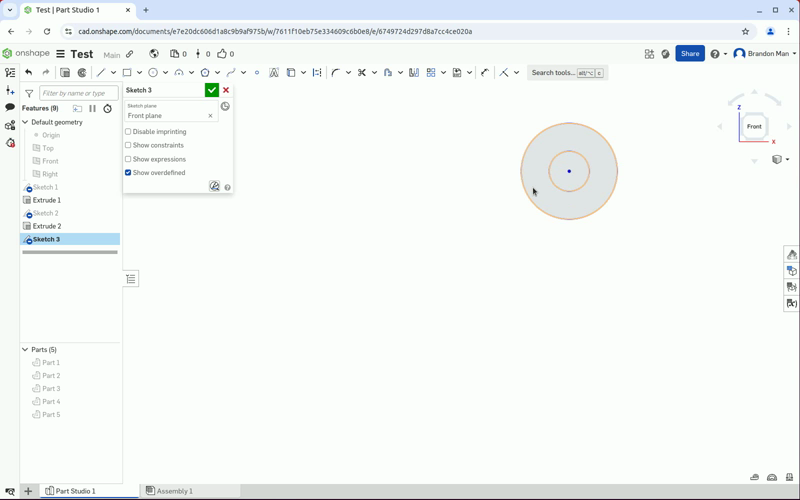
scroll(6)
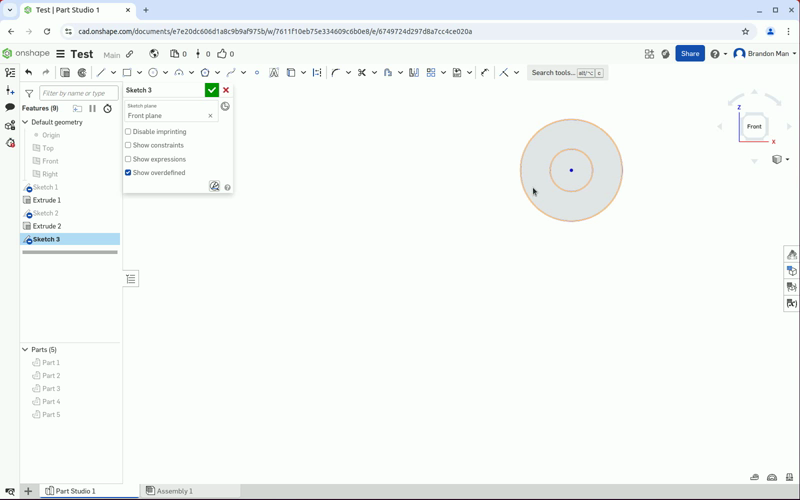
scroll(6)
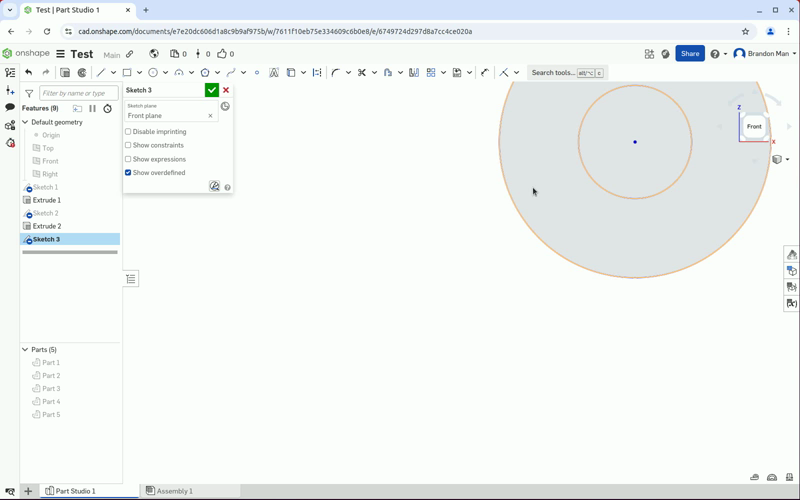
click(533, 187)
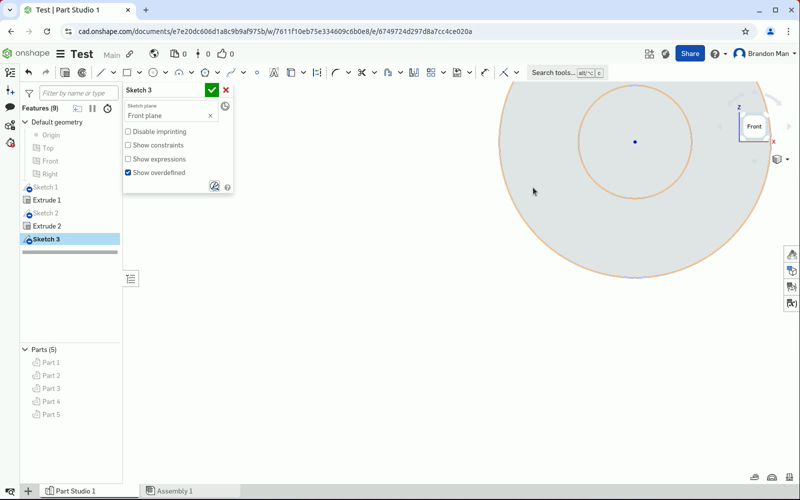
scroll(-6)
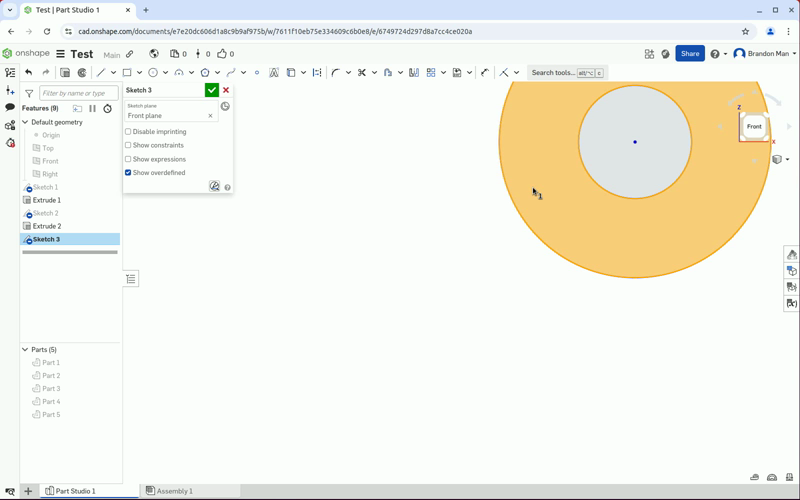
scroll(-6)
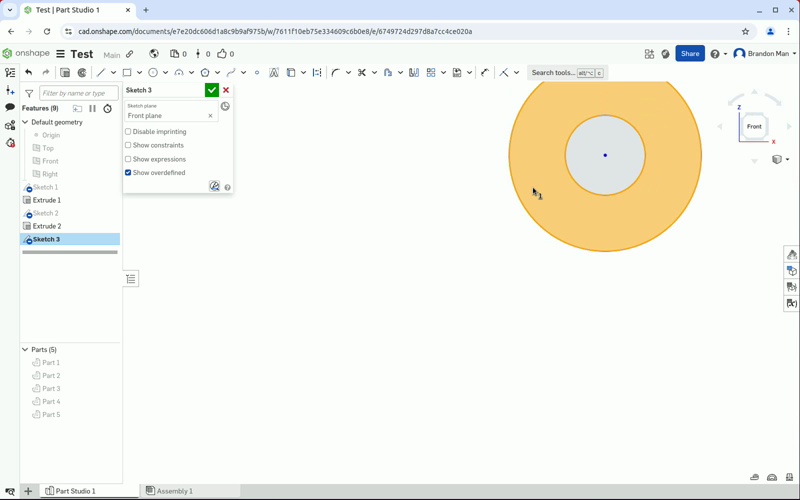
scroll(-6)
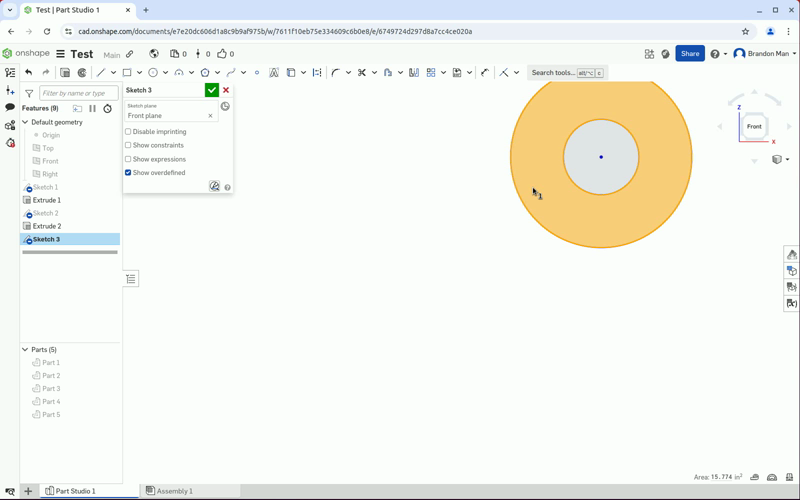
scroll(-6)
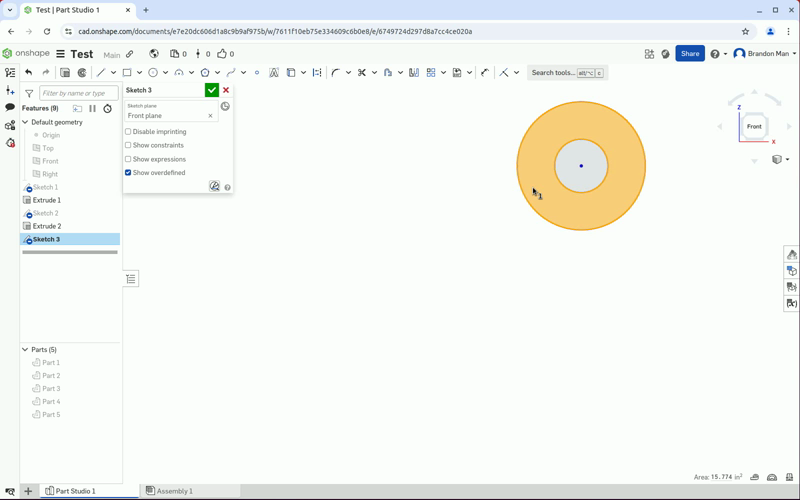
scroll(-6)
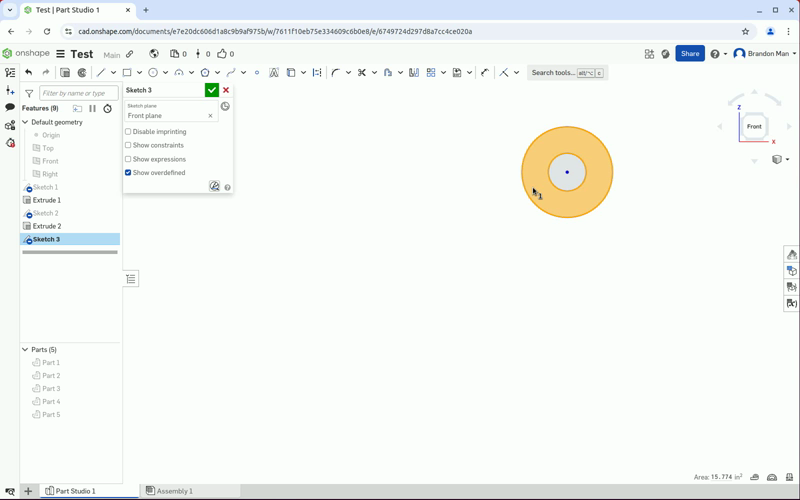
scroll(-6)
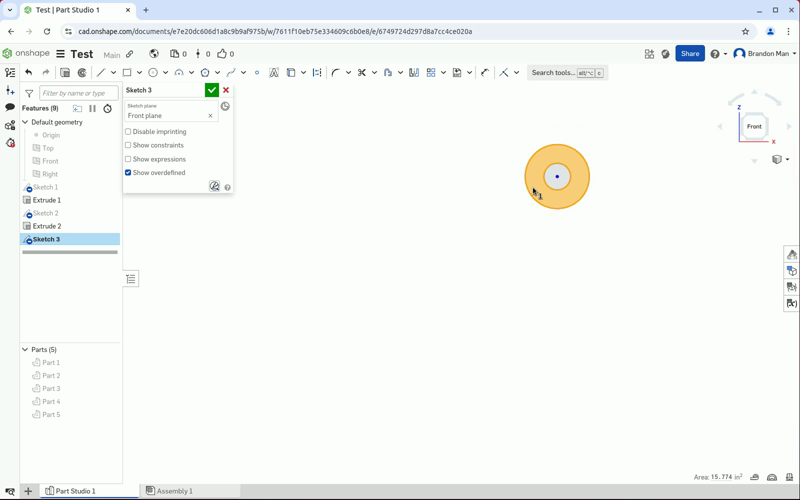
scroll(-6)
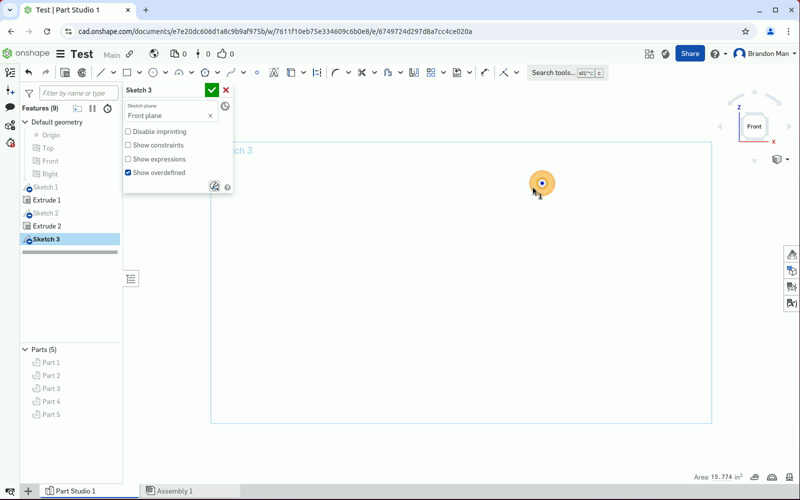
mouse_move(73, 352)
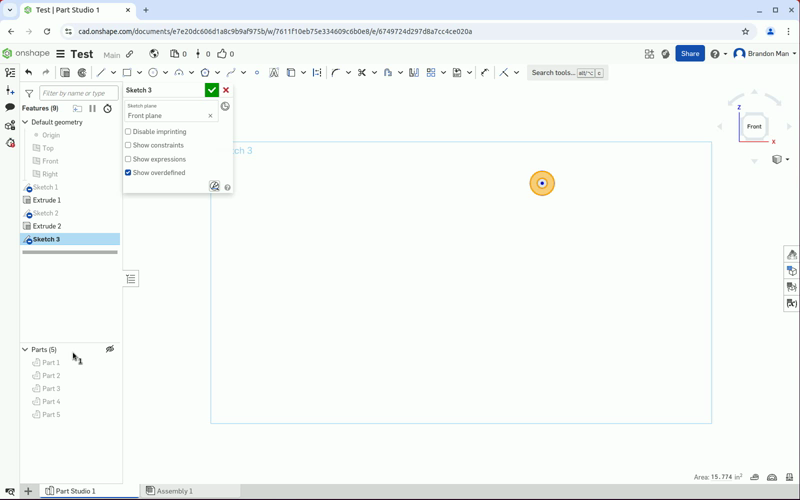
key(shift+y)
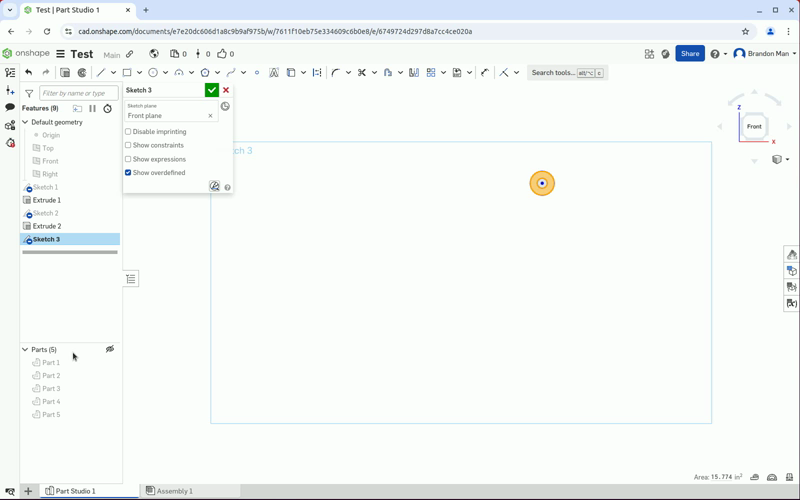
key(shift+e)
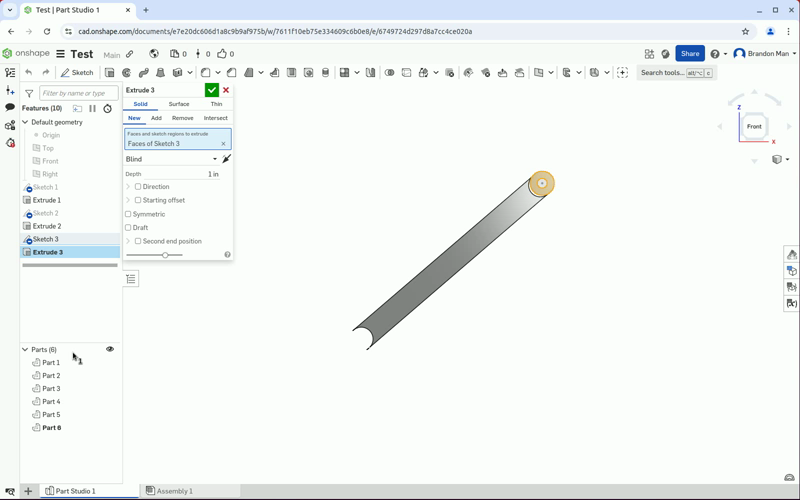
mouse_move(143, 106)
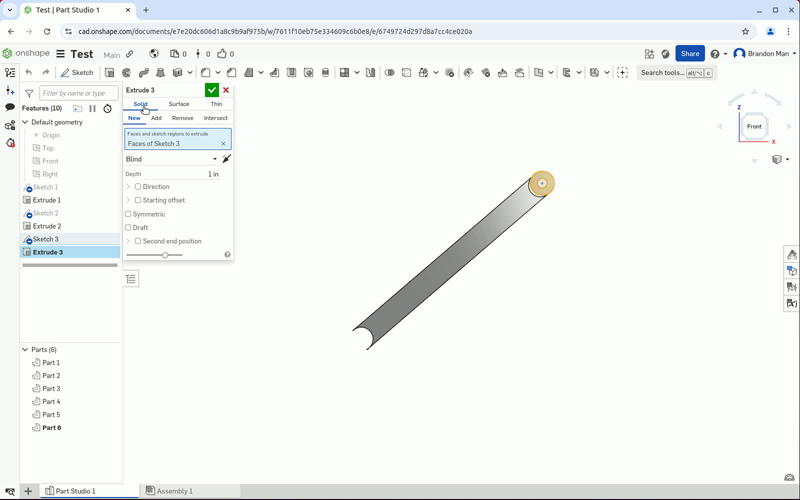
click(143, 106)
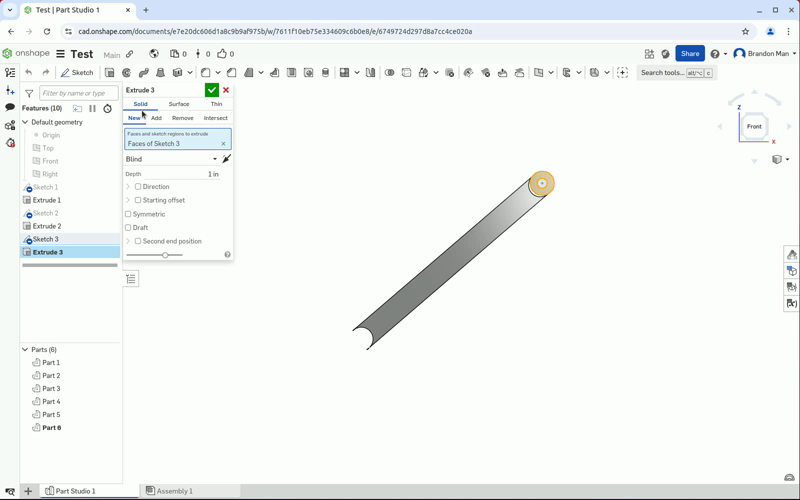
mouse_move(137, 120)
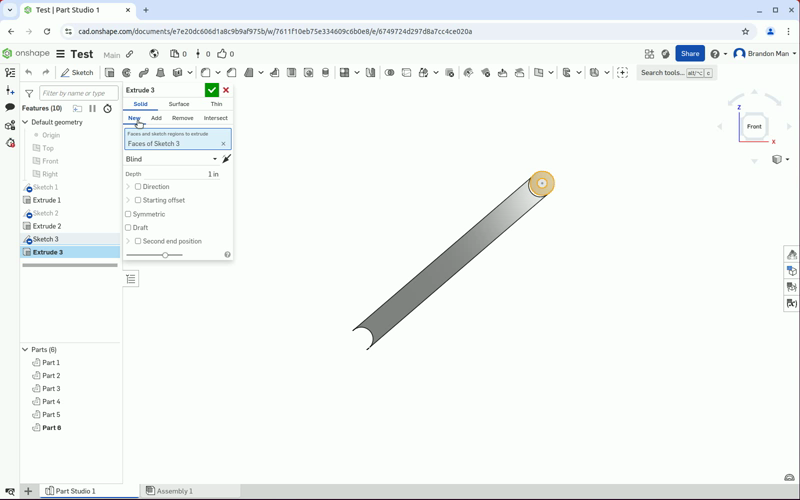
click(137, 120)
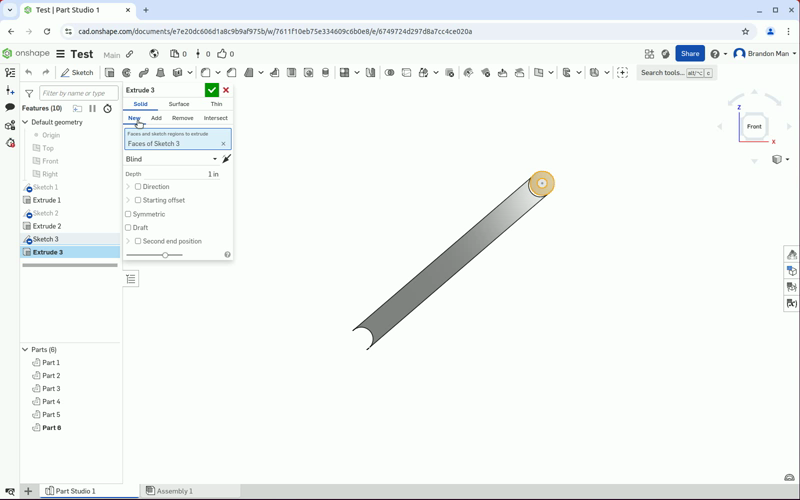
key(tab, 4)
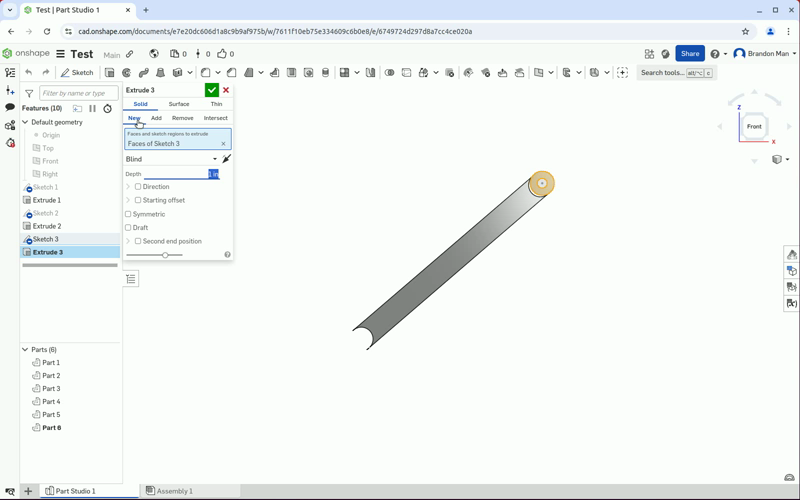
text(1.926)
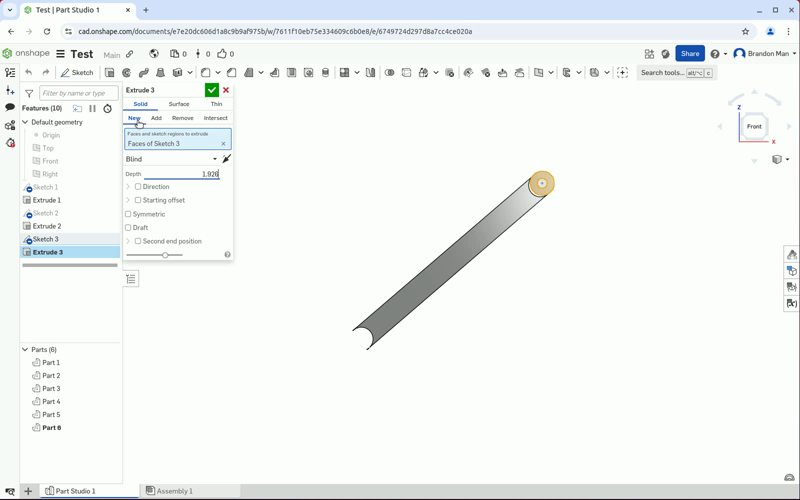
key(enter)
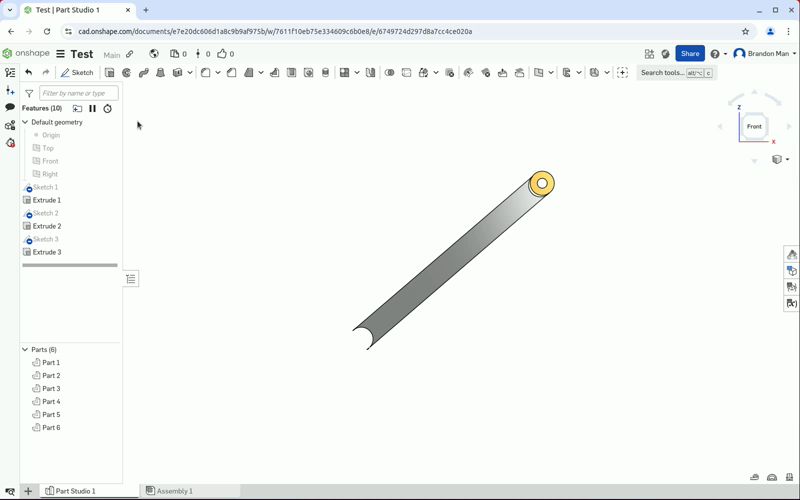
key(shift+h)
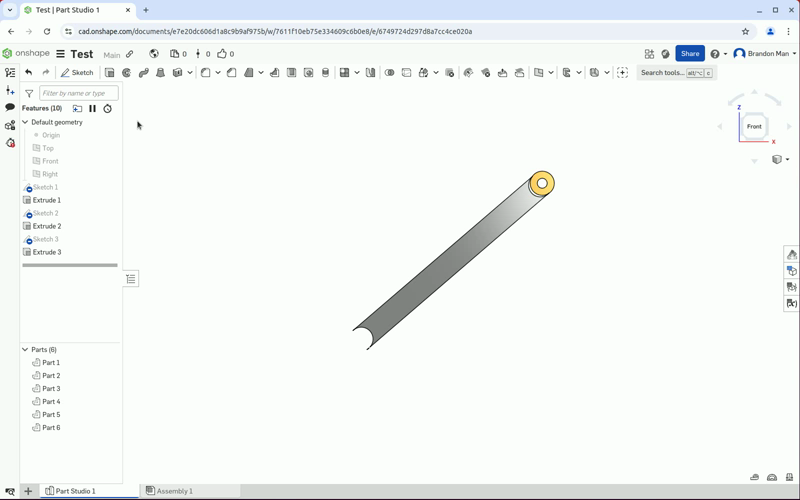
key(shift+h)
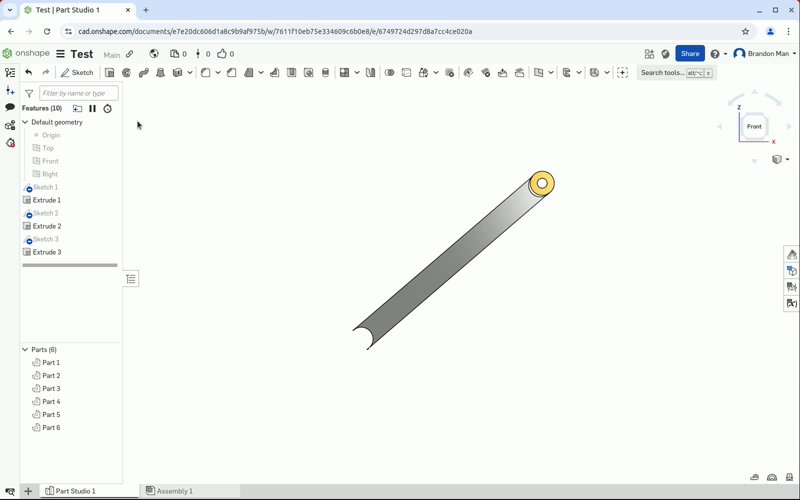
mouse_move(73, 189)
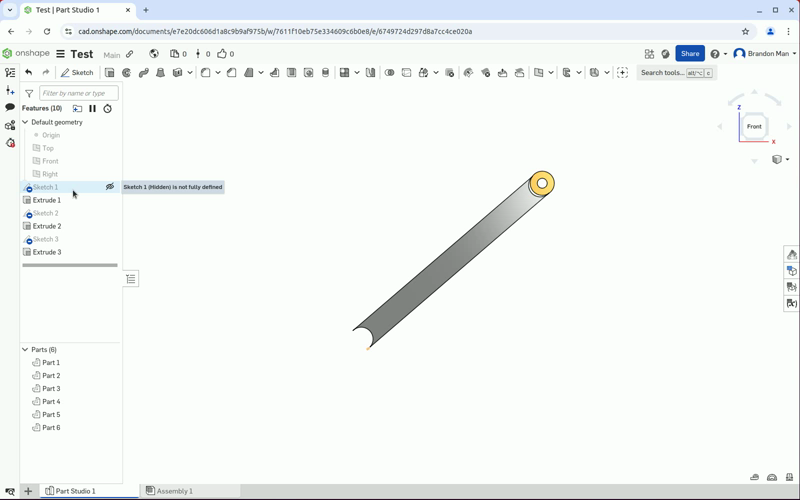
click(73, 189)
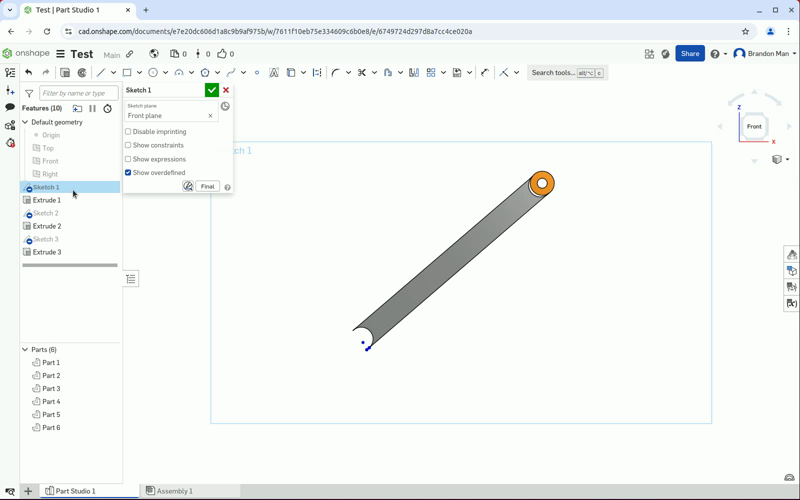
mouse_move(229, 92)
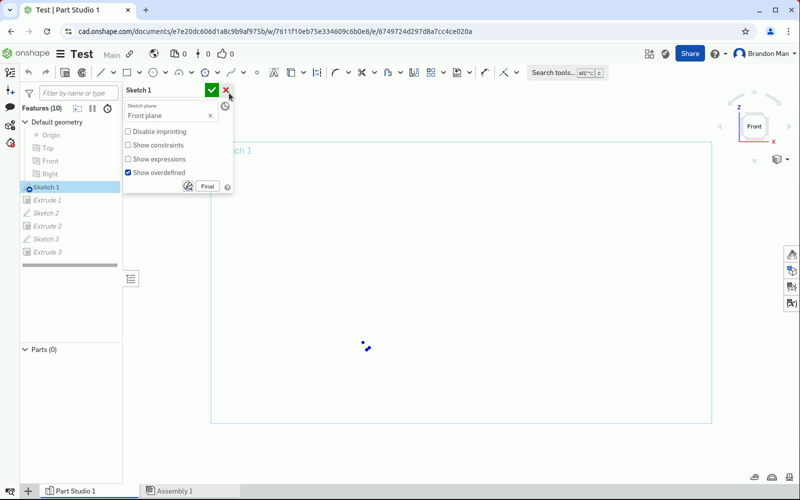
click(229, 92)
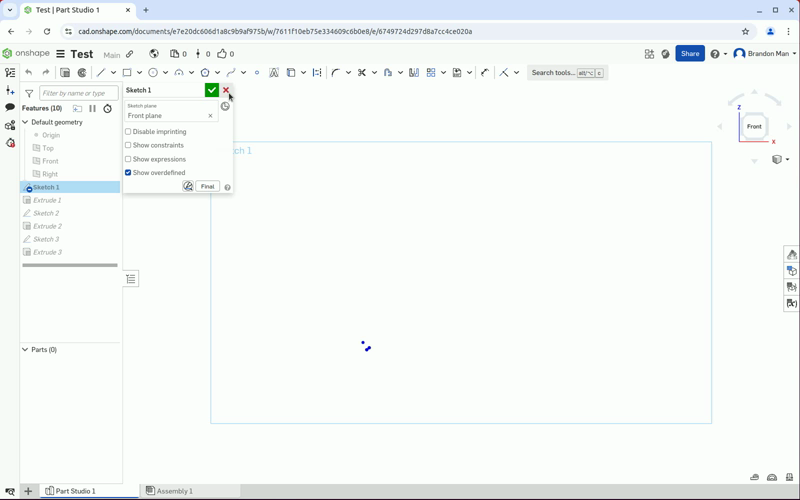
key(shift+s)
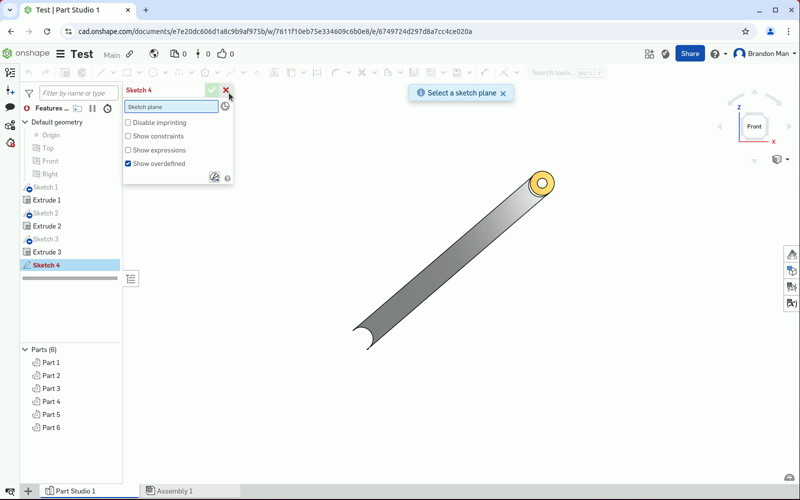
mouse_move(73, 163)
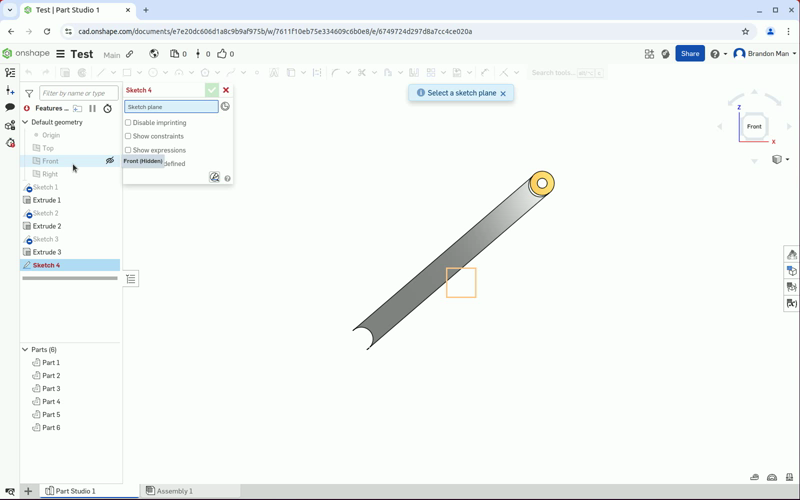
click(73, 163)
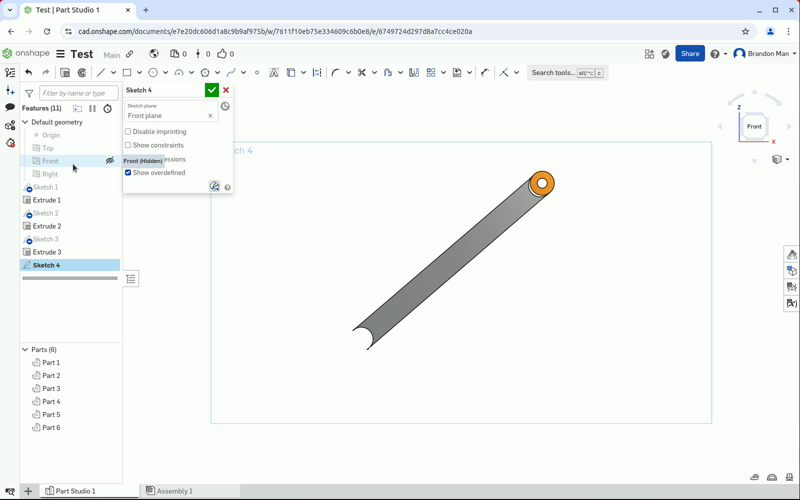
mouse_move(73, 352)
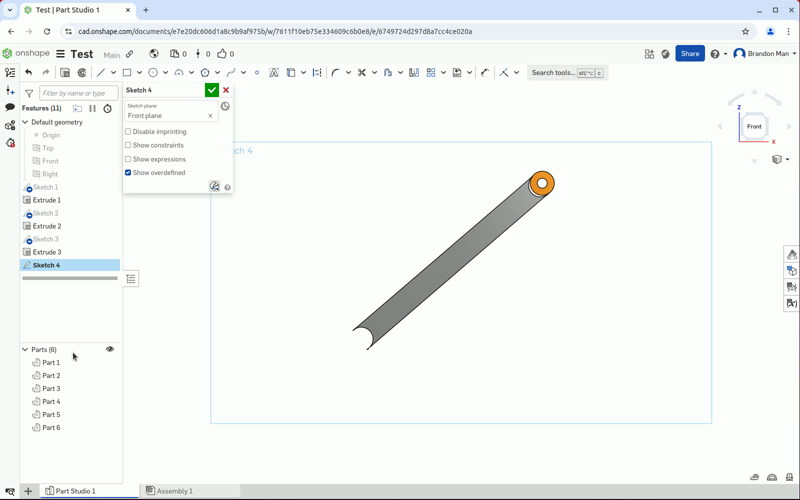
key(y)
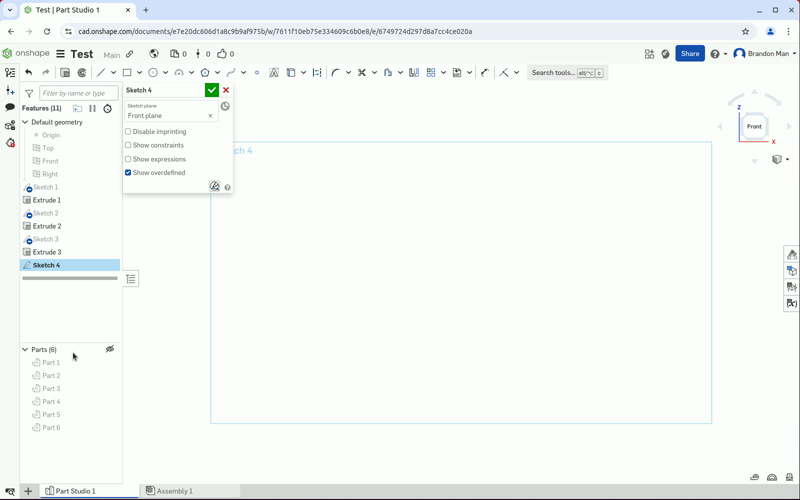
key(l)
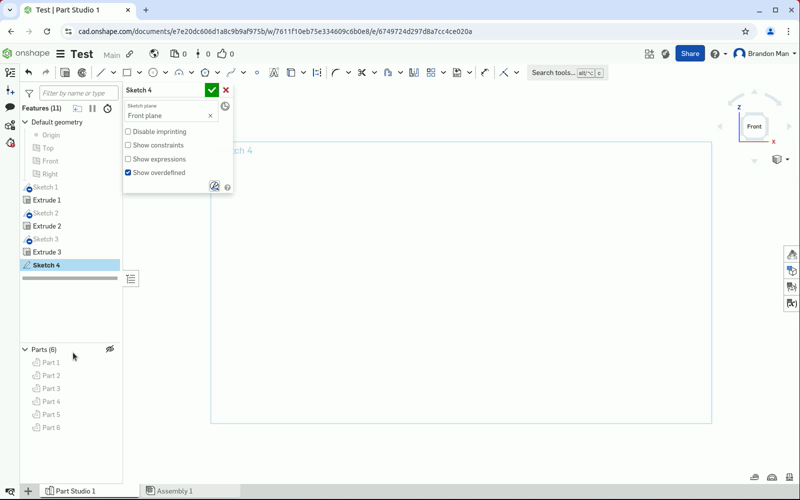
key_down(shift)
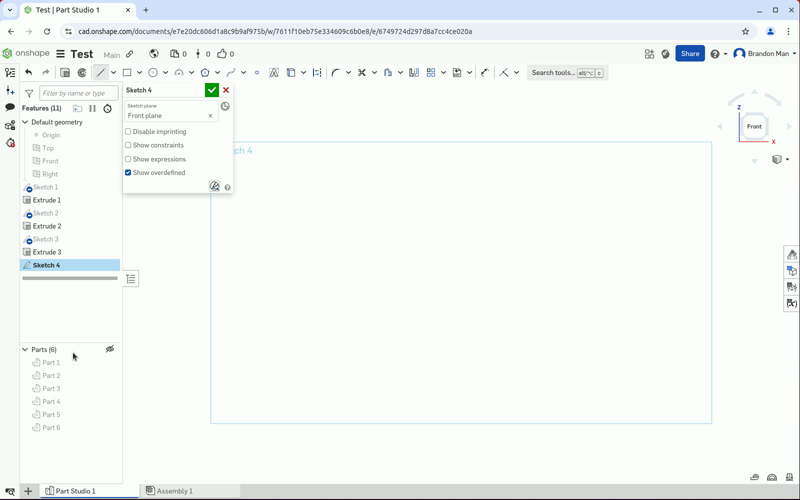
mouse_move(366, 349)
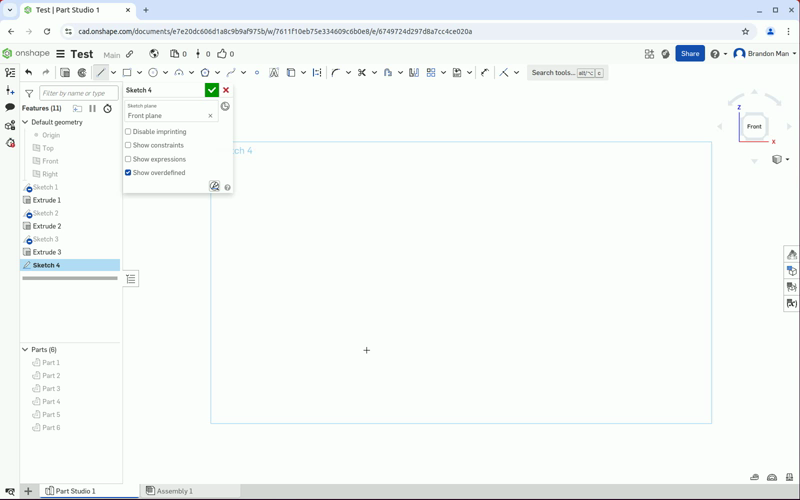
click(366, 349)
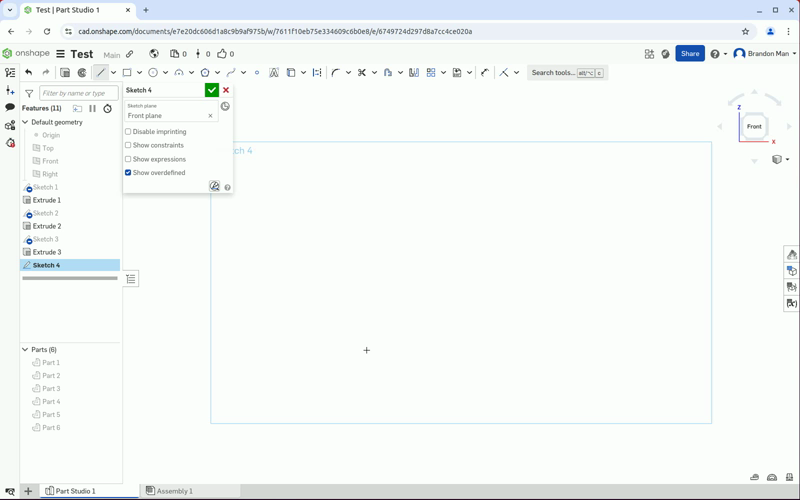
key_up(shift)
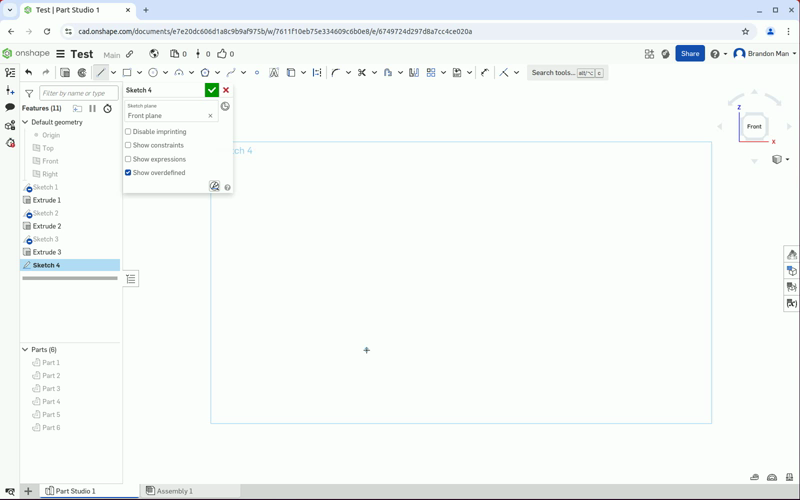
key_down(shift)
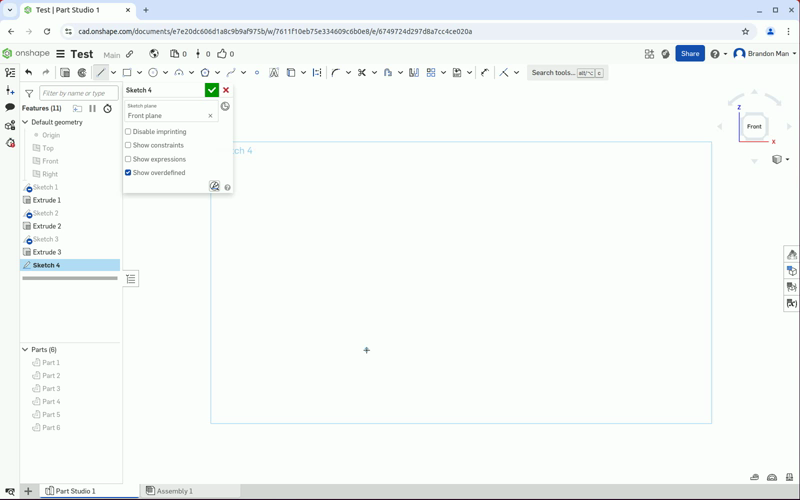
mouse_move(396, 349)
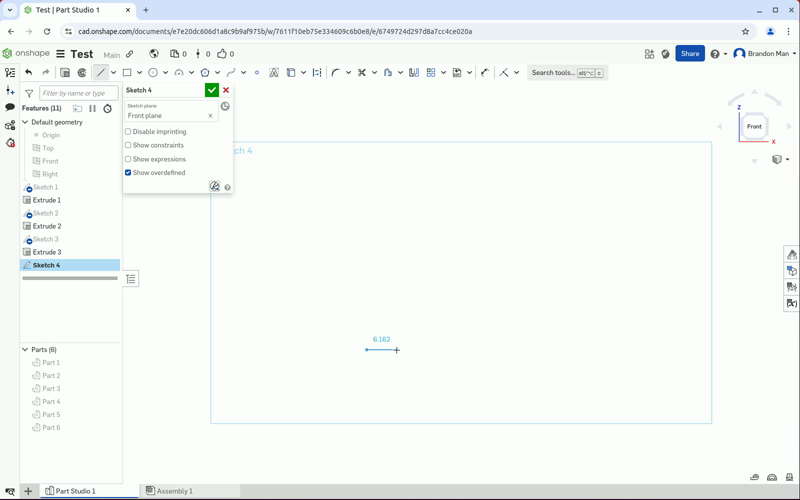
mouse_move(368, 348)
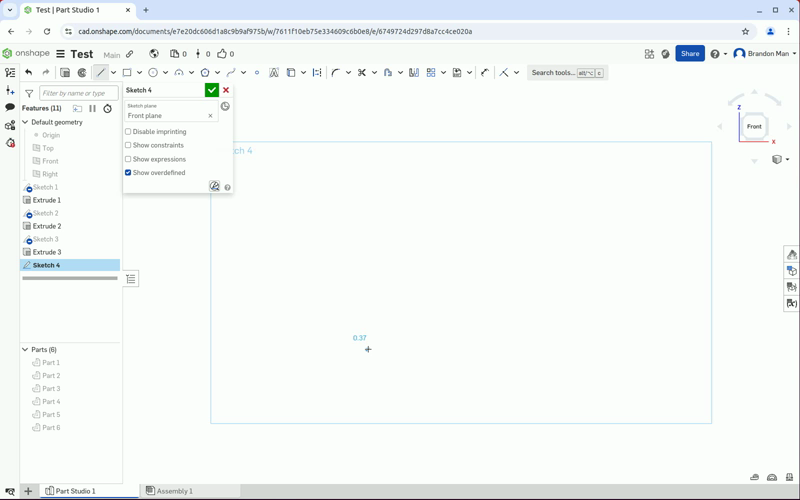
scroll(6)
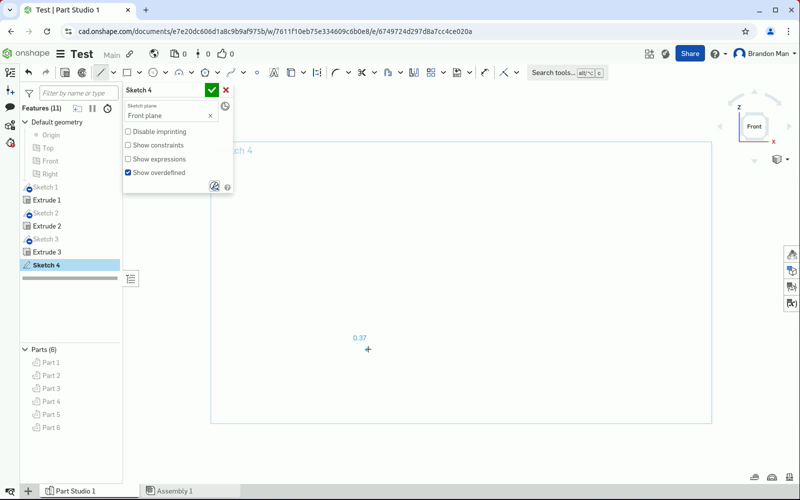
scroll(6)
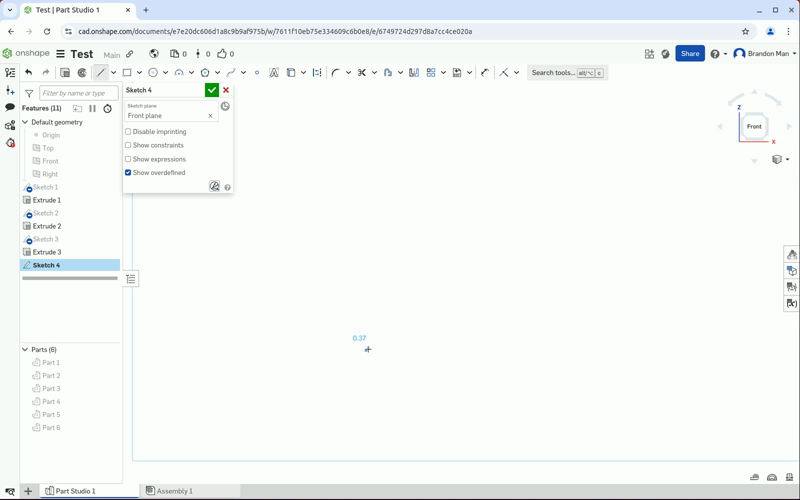
scroll(6)
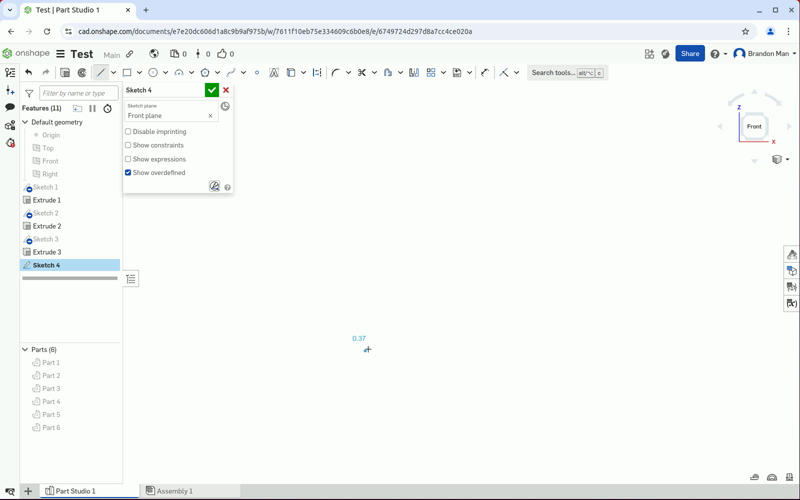
scroll(6)
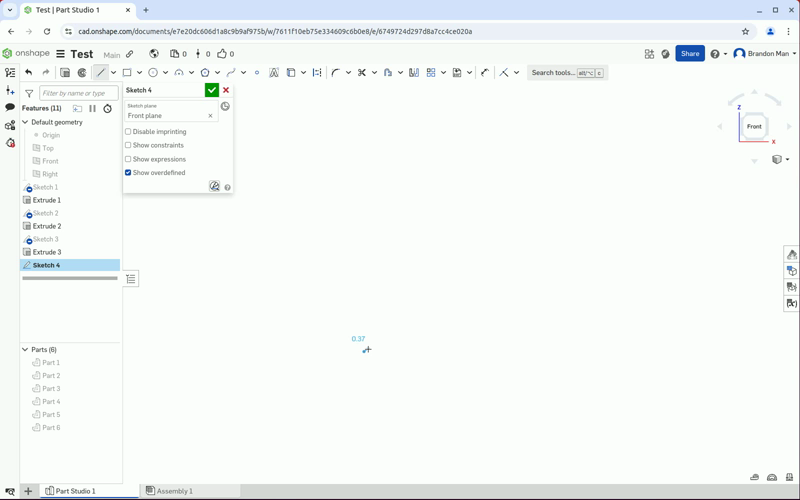
scroll(6)
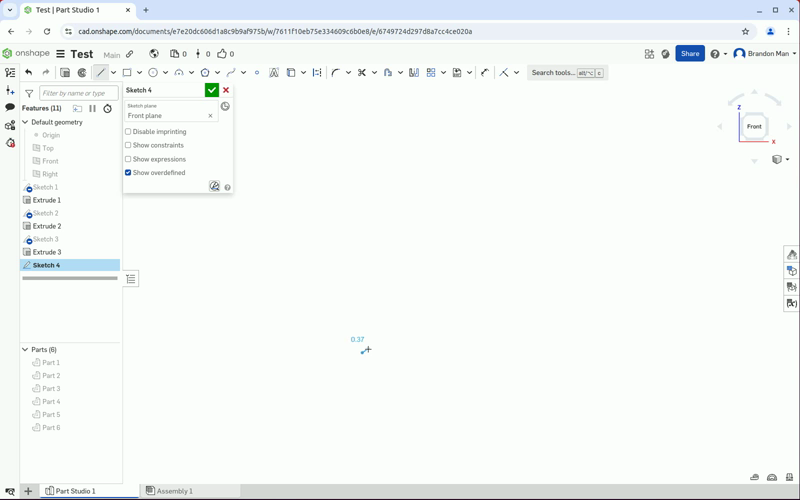
scroll(6)
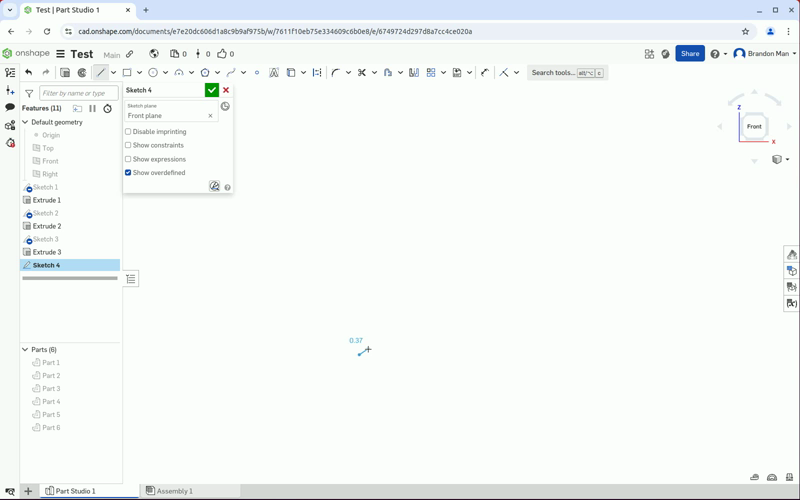
scroll(6)
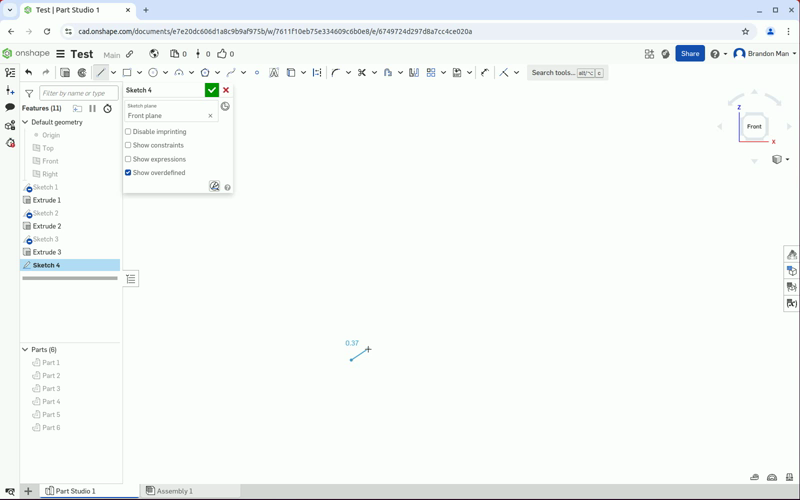
click(368, 348)
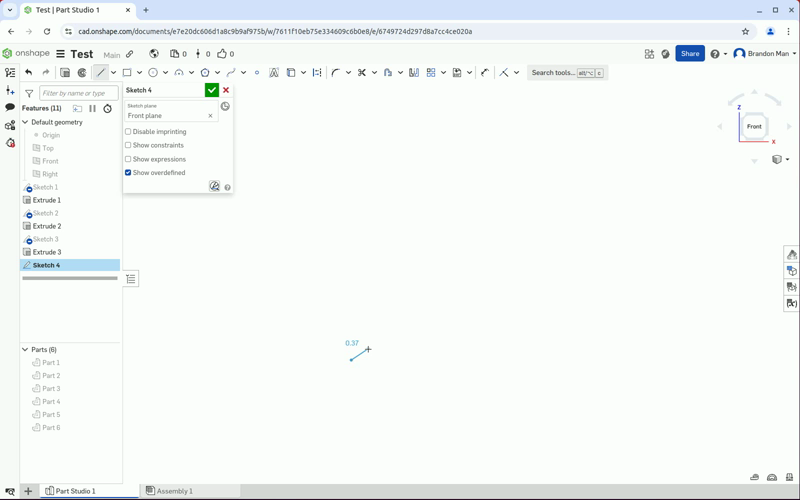
scroll(-6)
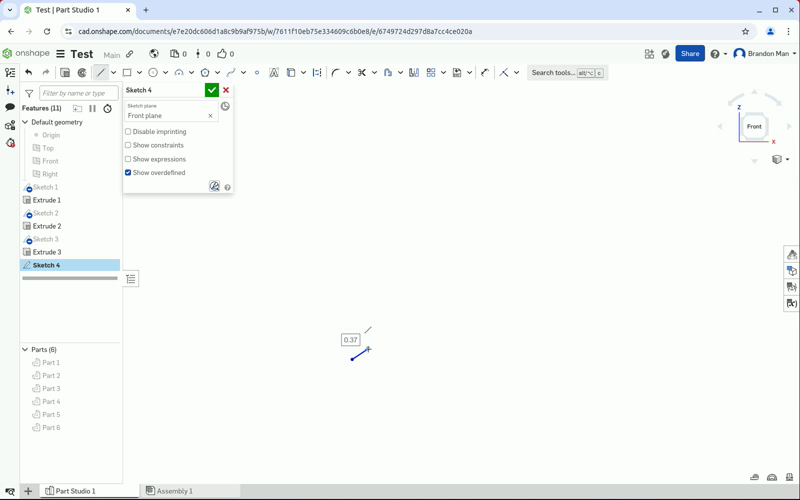
scroll(-6)
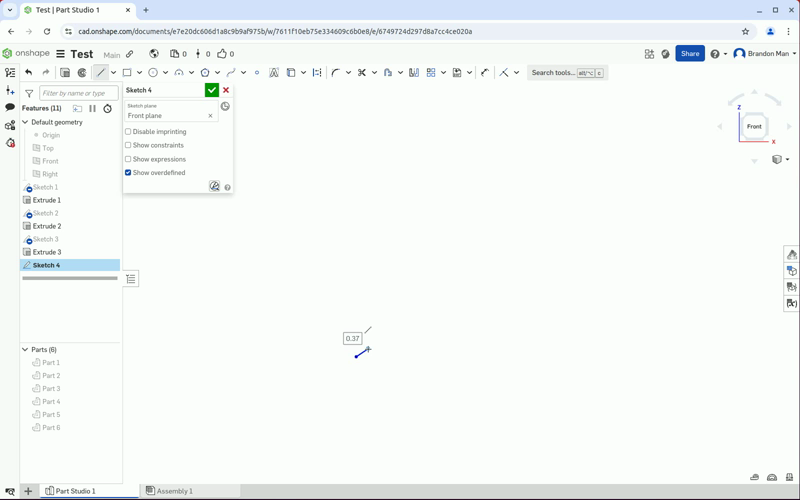
scroll(-6)
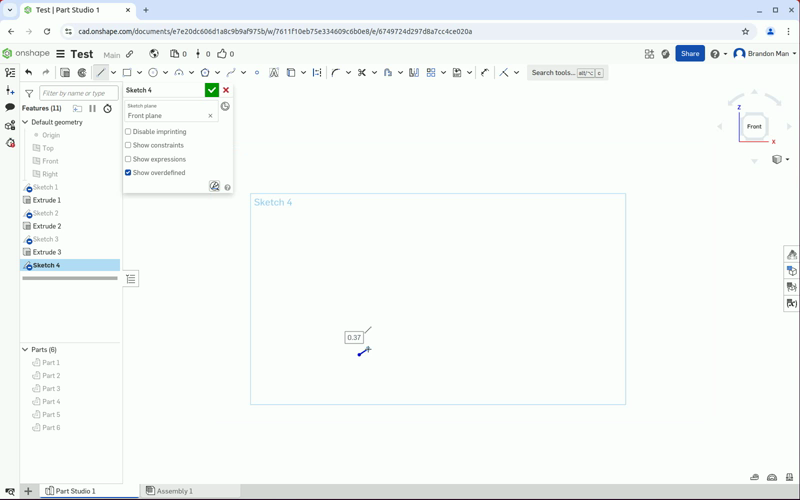
scroll(-6)
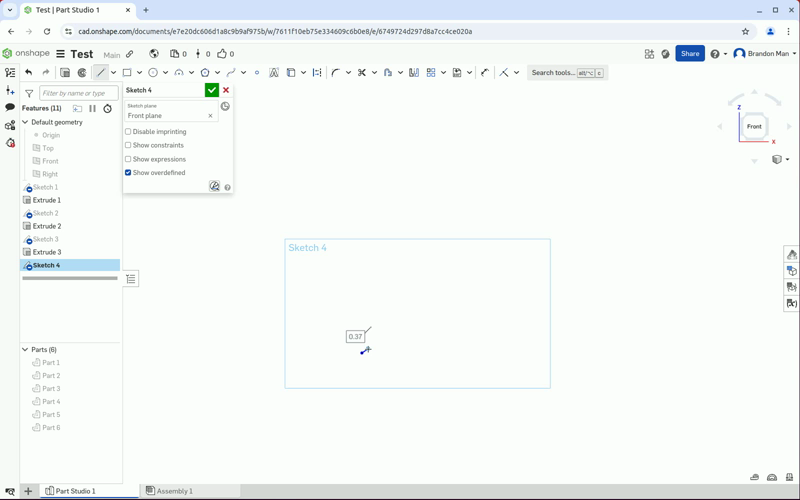
scroll(-6)
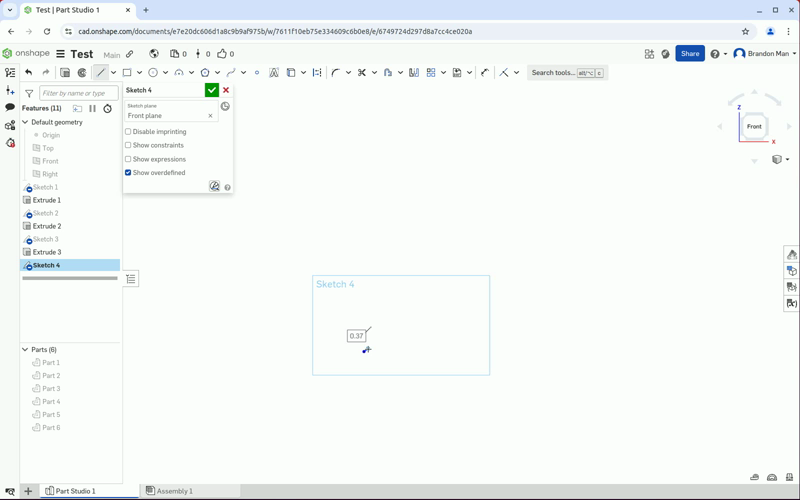
scroll(-6)
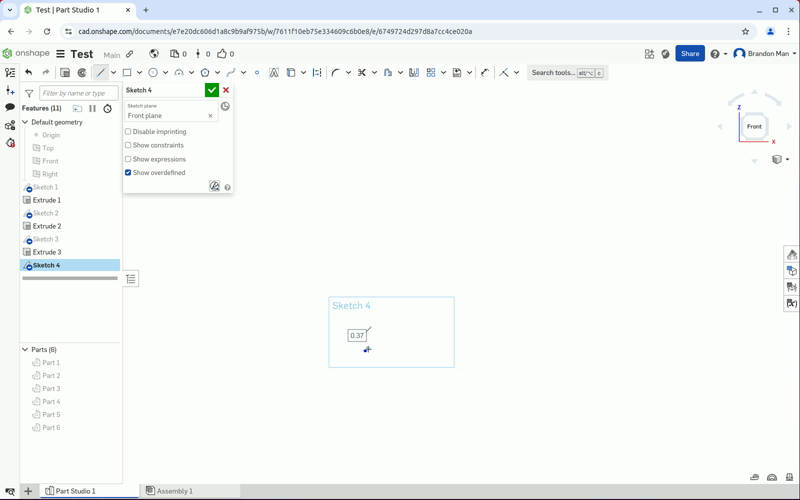
scroll(-6)
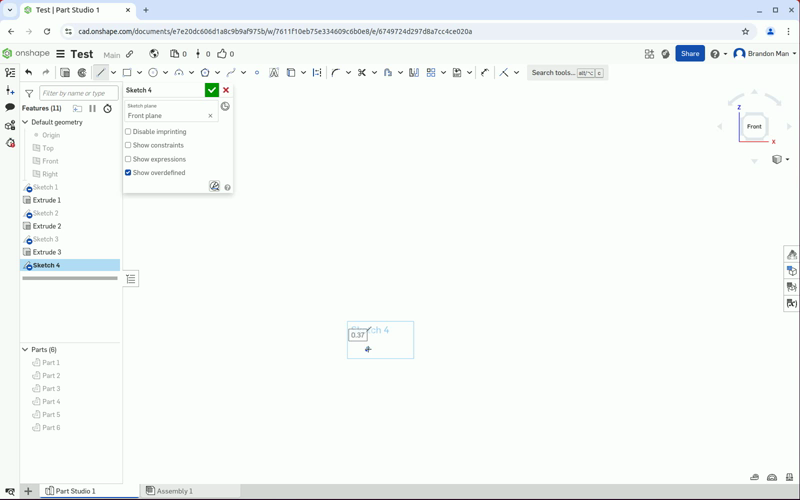
key_up(shift)
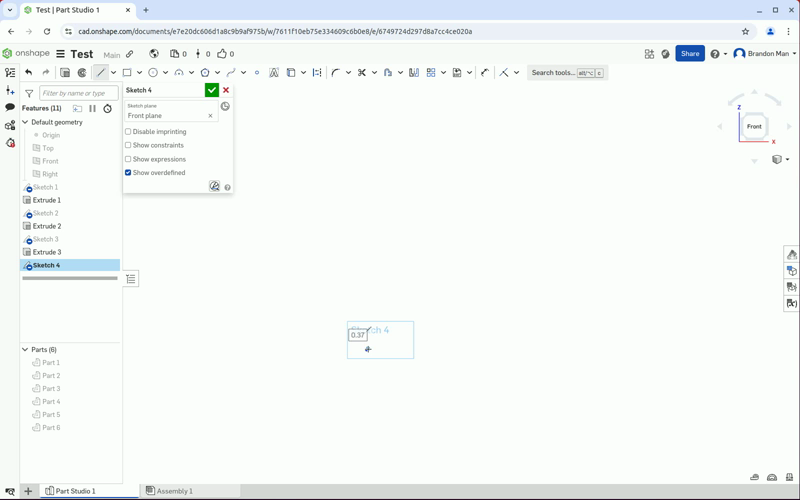
key(esc)
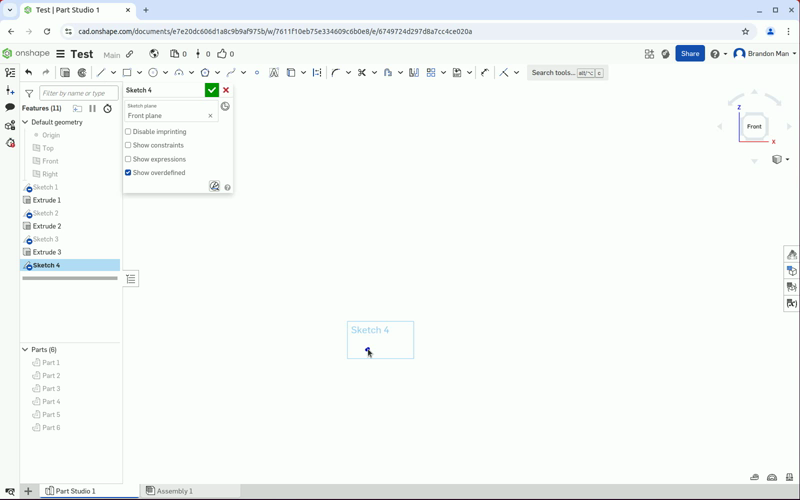
key(a)
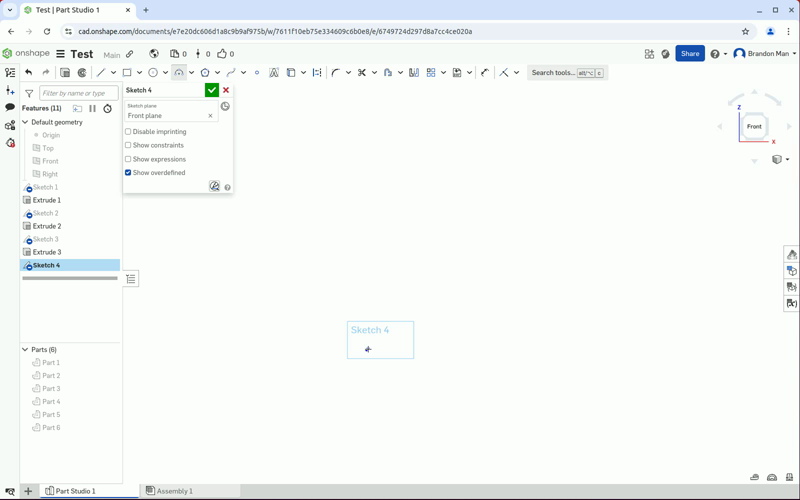
mouse_move(368, 348)
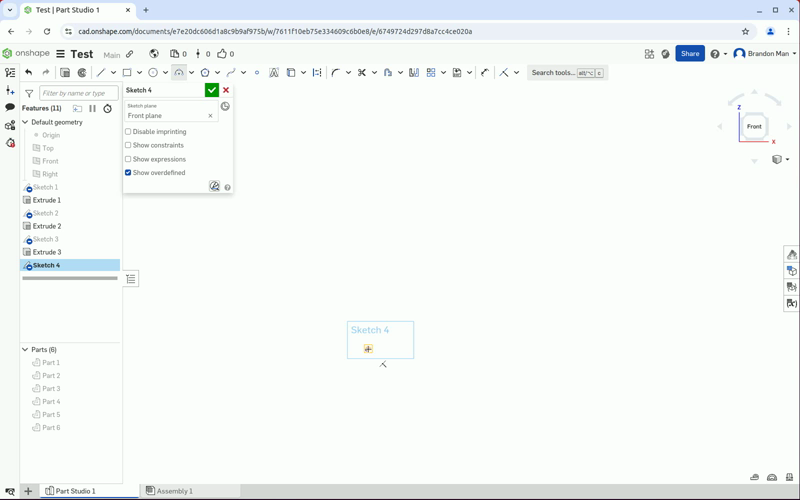
scroll(6)
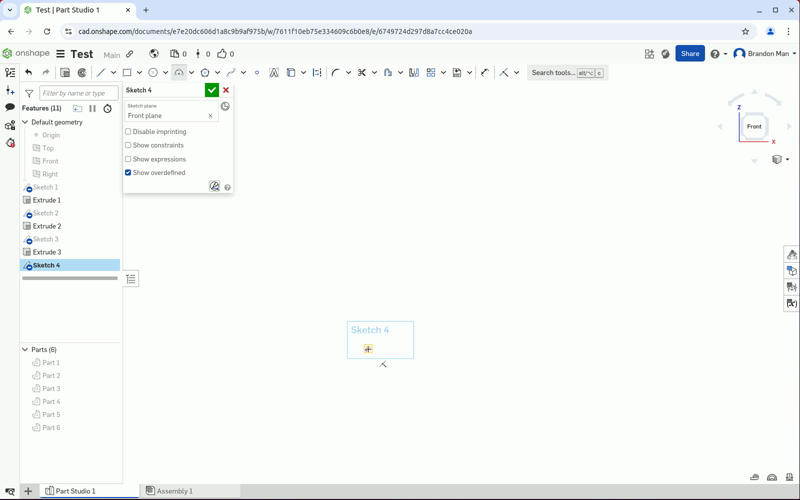
scroll(6)
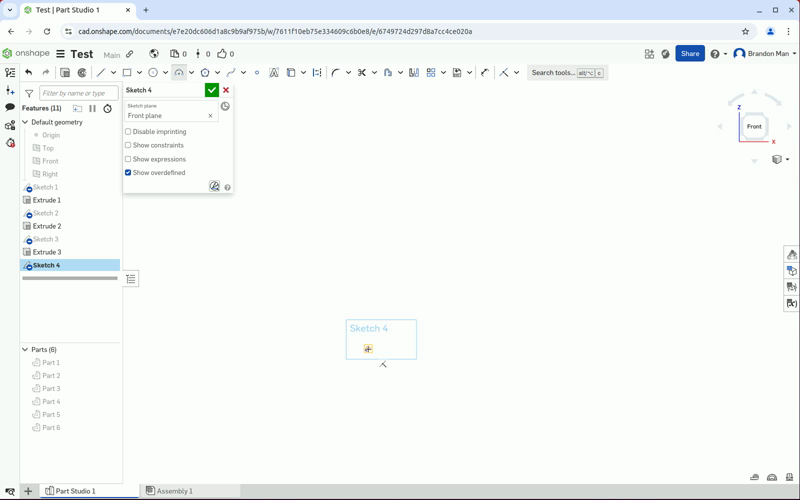
scroll(6)
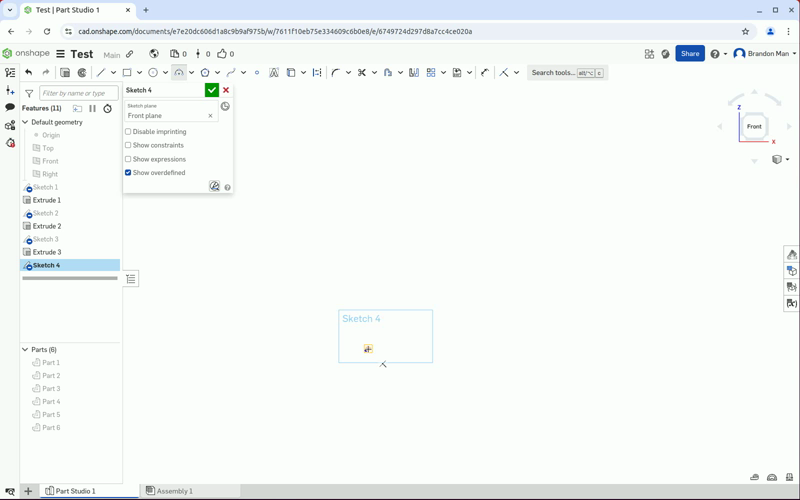
scroll(6)
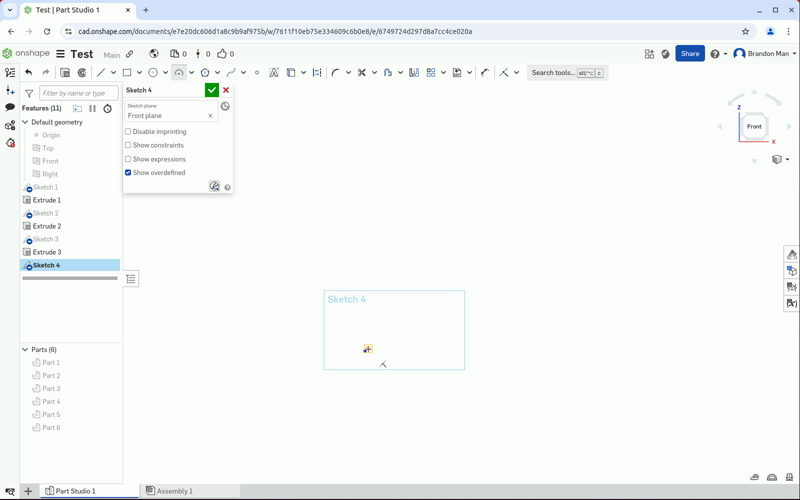
scroll(6)
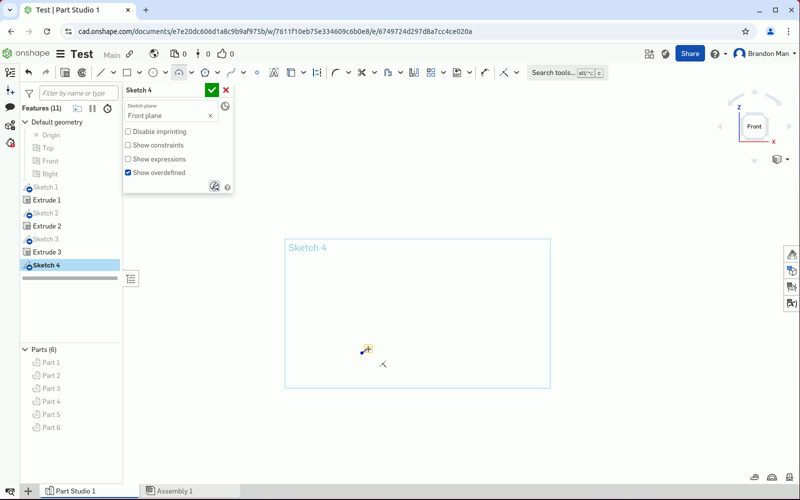
scroll(6)
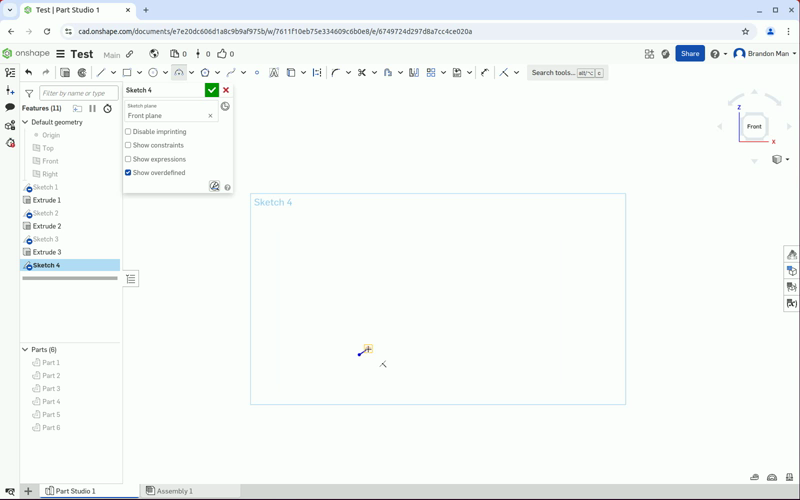
scroll(6)
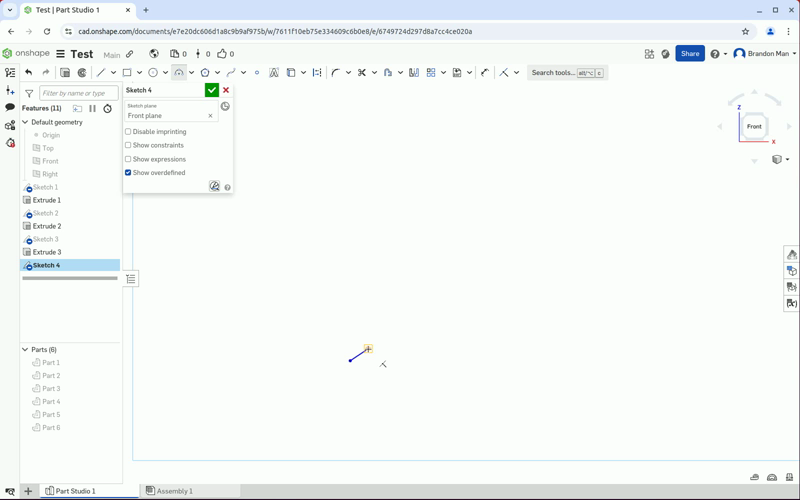
click(368, 348)
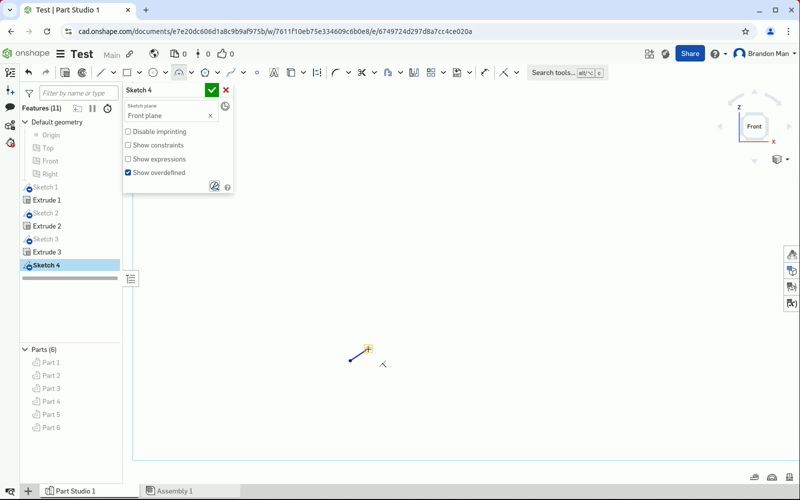
scroll(-6)
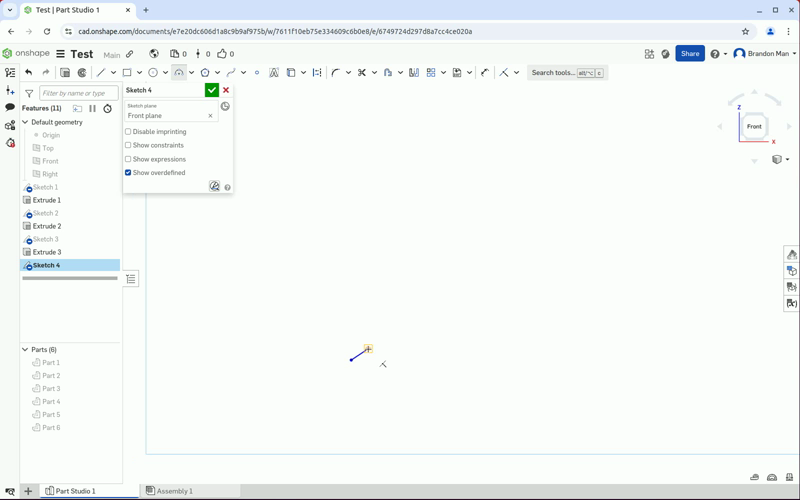
scroll(-6)
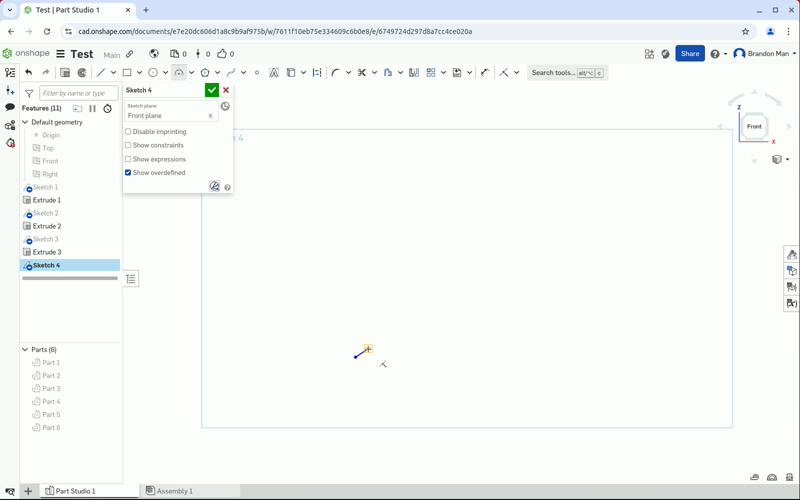
scroll(-6)
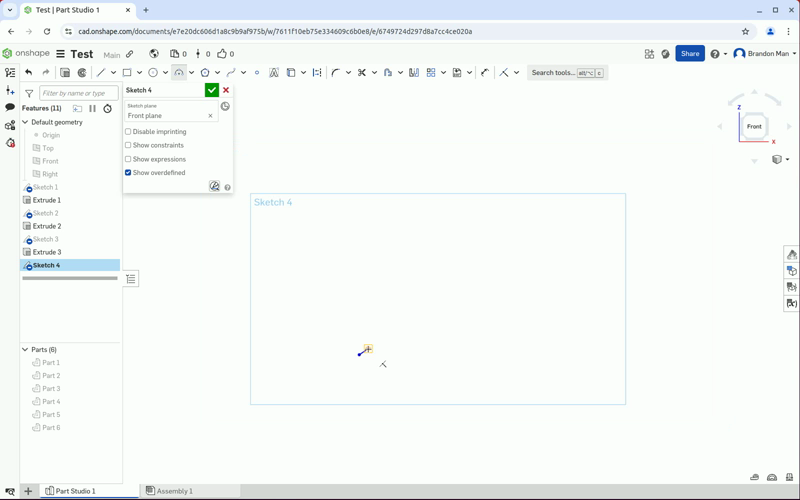
scroll(-6)
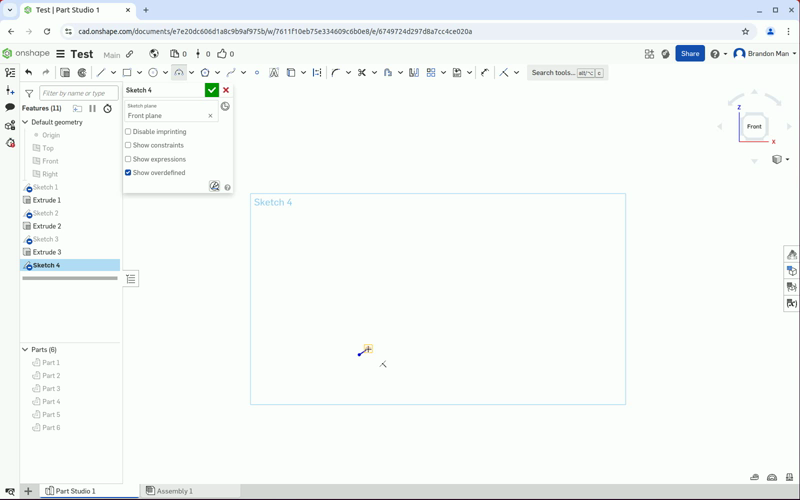
scroll(-6)
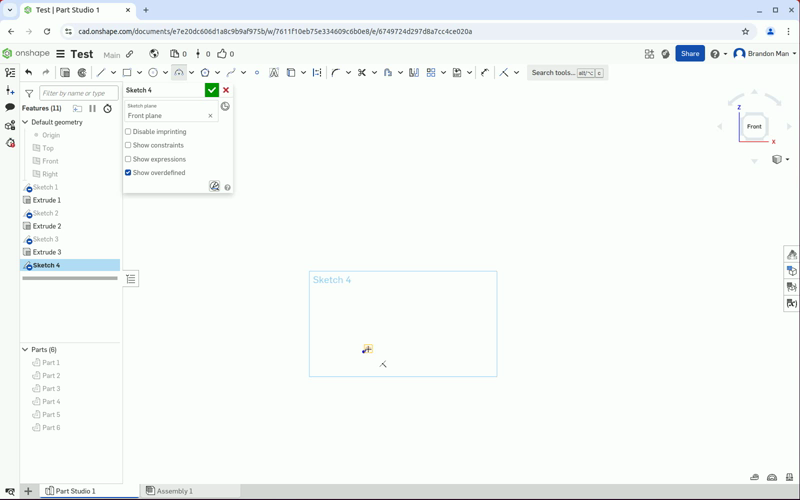
scroll(-6)
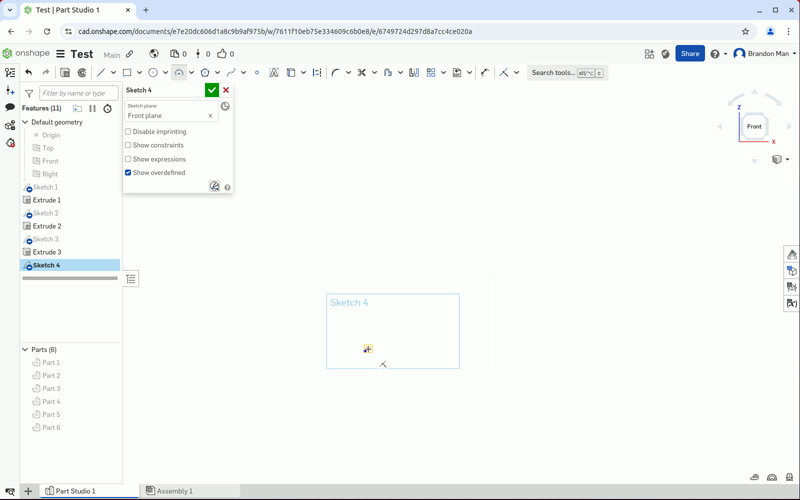
scroll(-6)
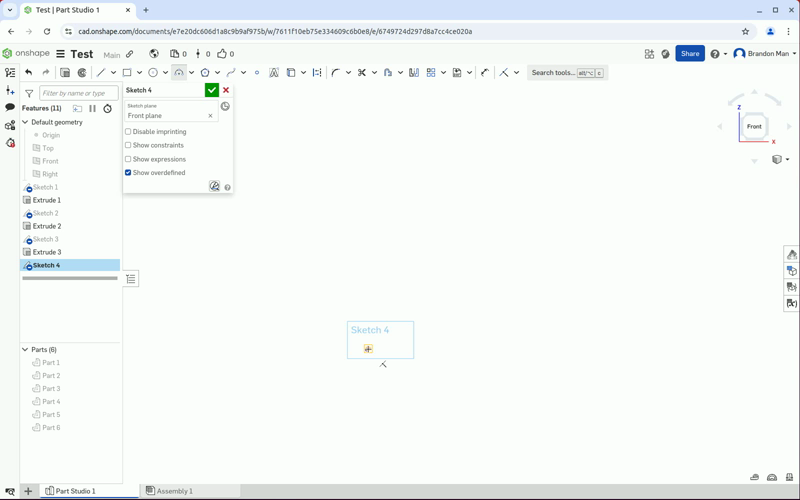
mouse_move(366, 349)
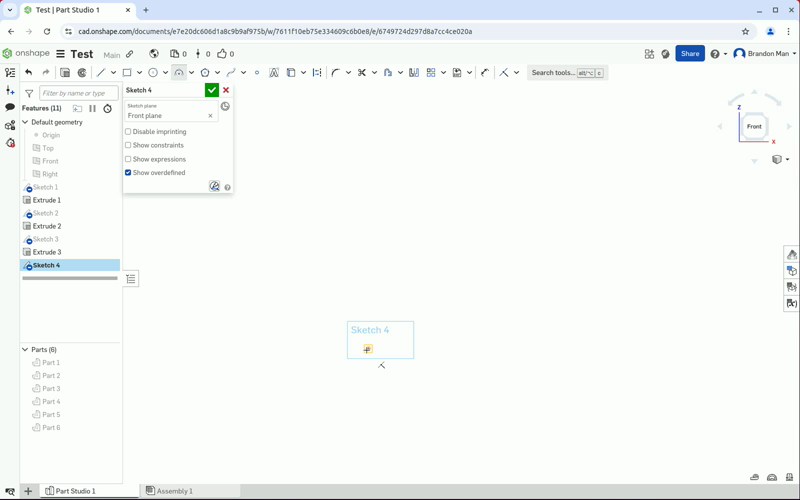
scroll(6)
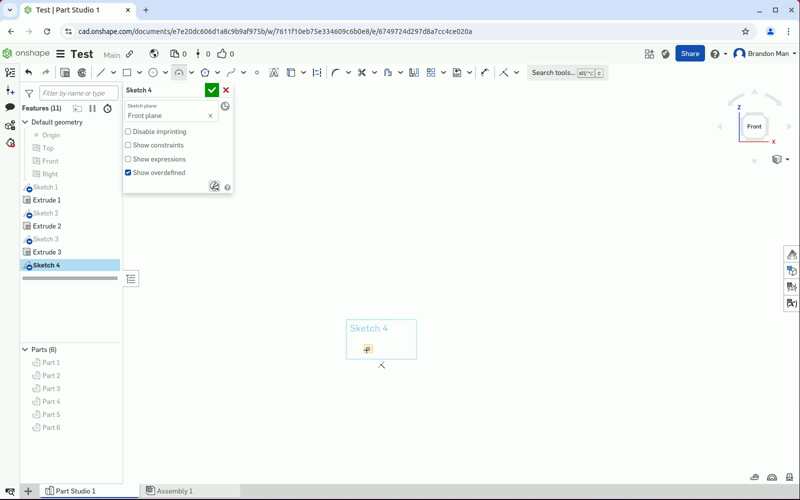
scroll(6)
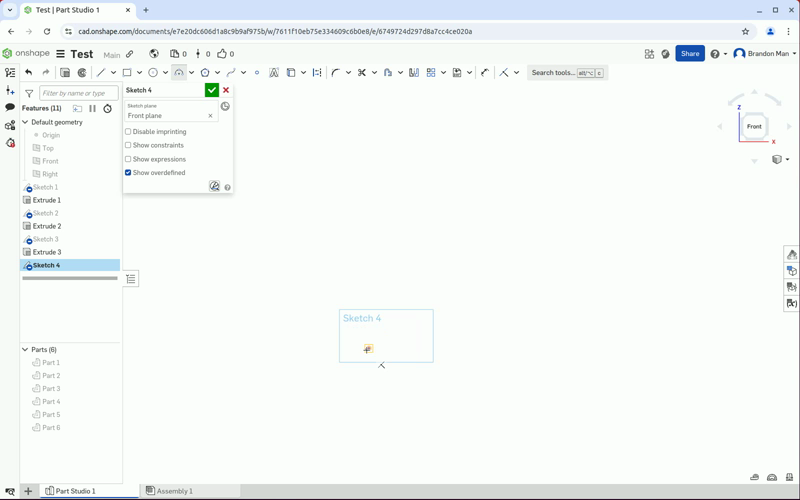
scroll(6)
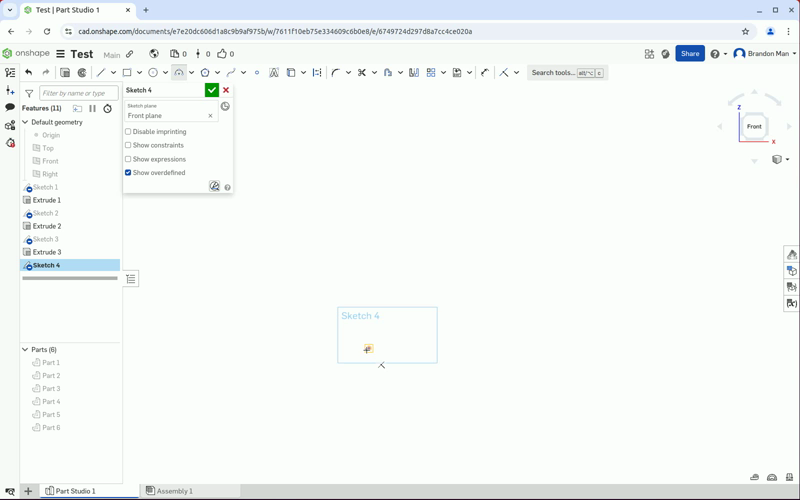
scroll(6)
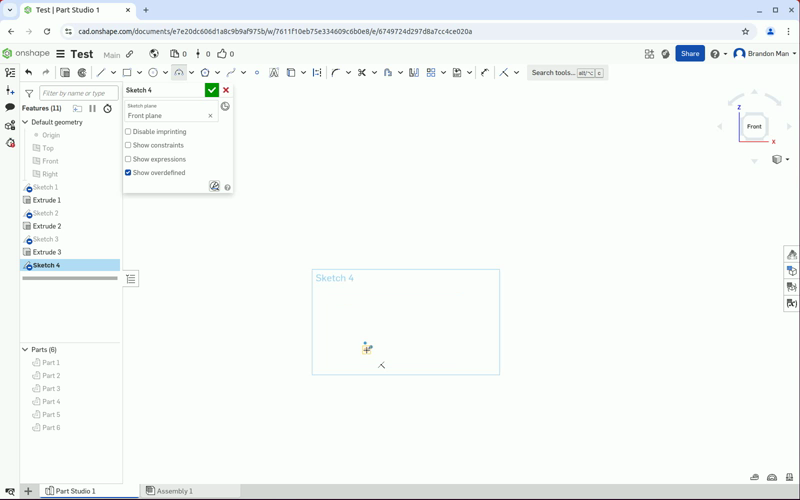
scroll(6)
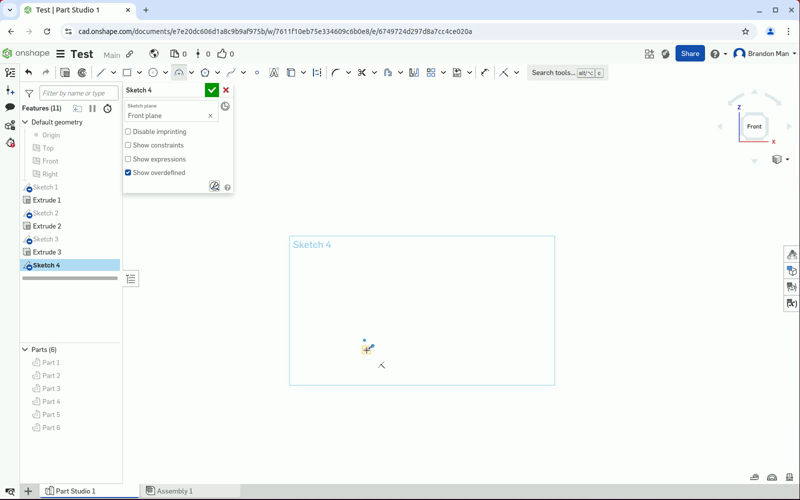
scroll(6)
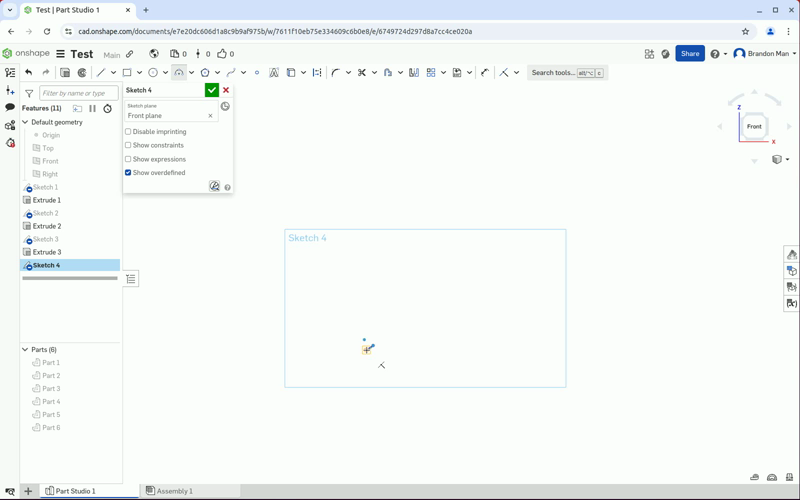
scroll(6)
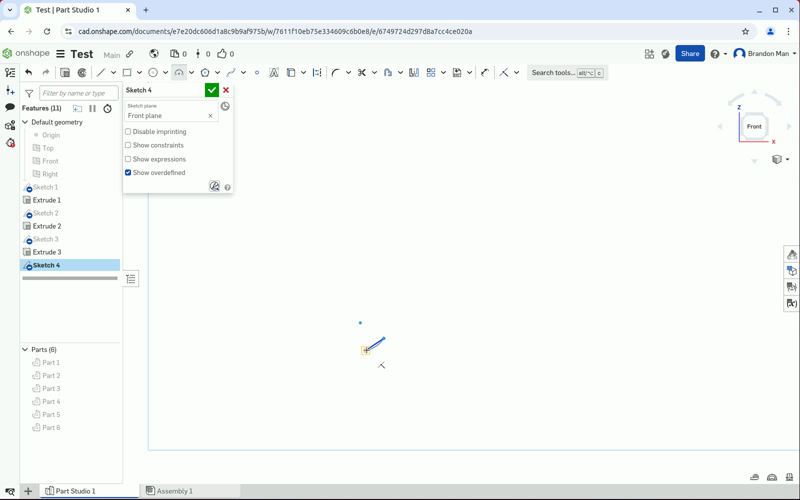
click(366, 349)
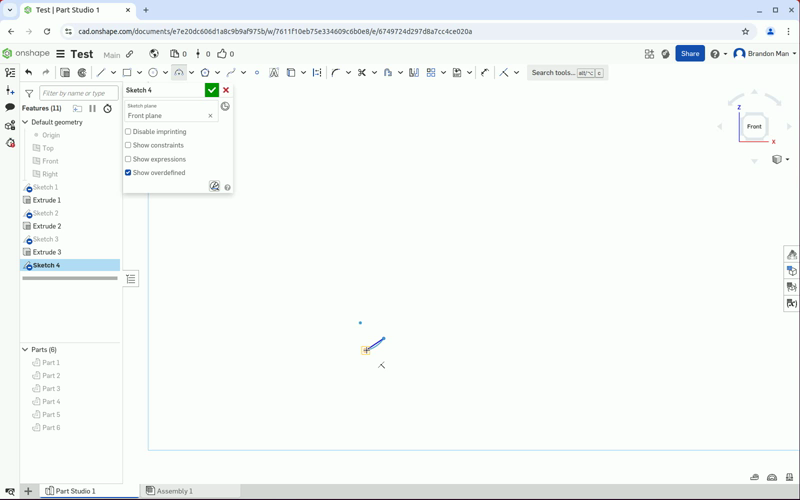
scroll(-6)
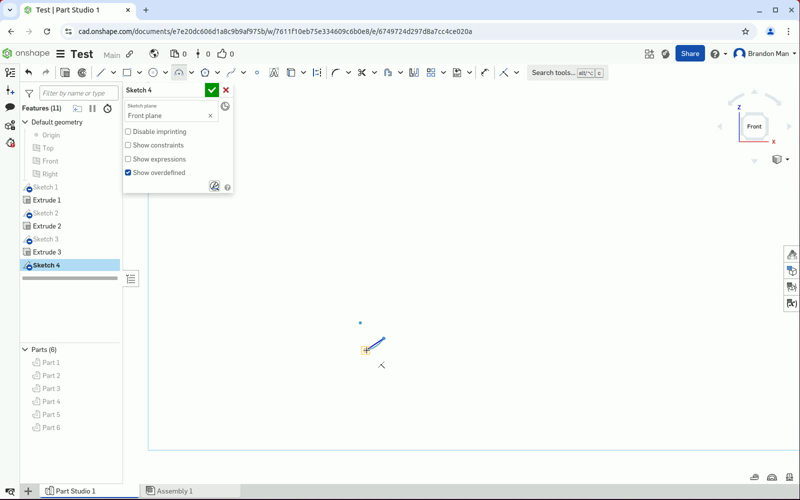
scroll(-6)
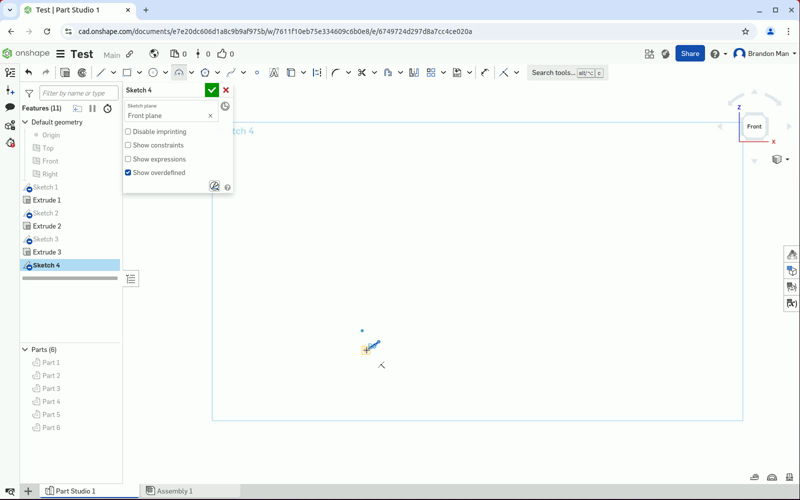
scroll(-6)
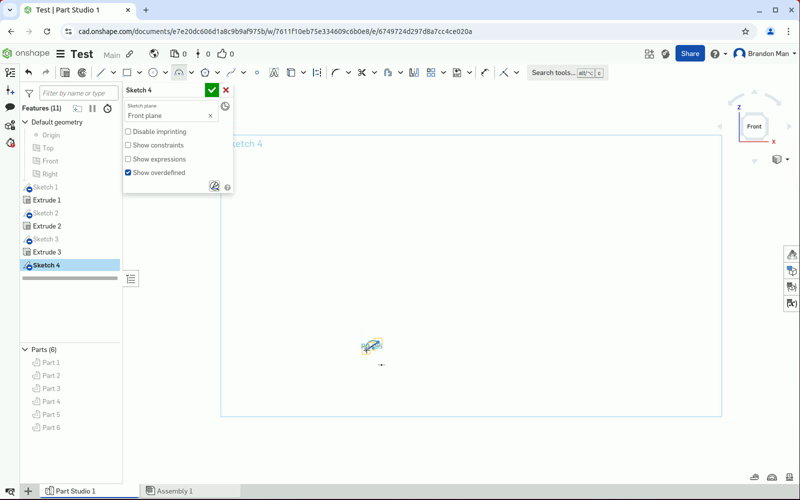
scroll(-6)
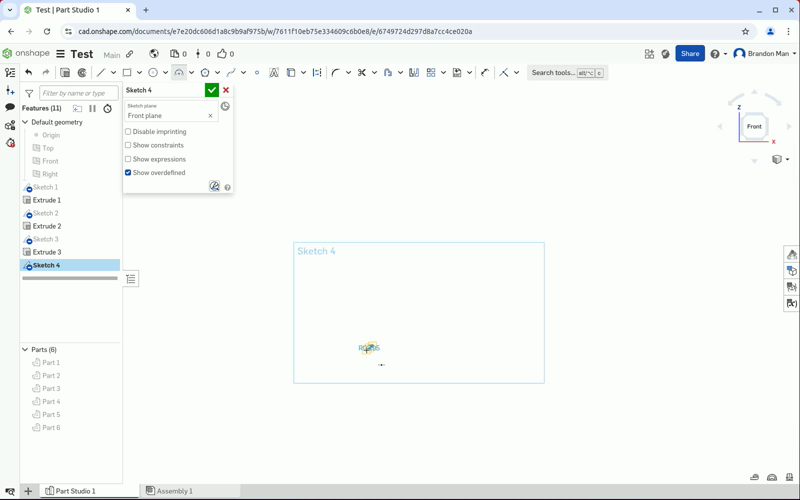
scroll(-6)
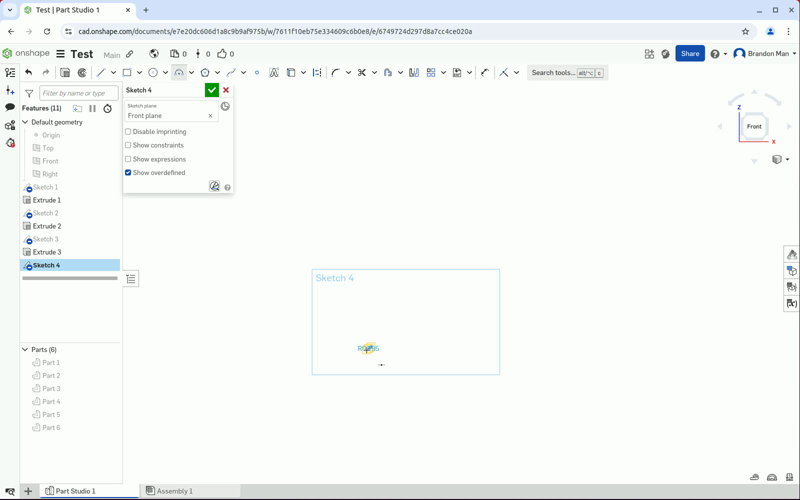
scroll(-6)
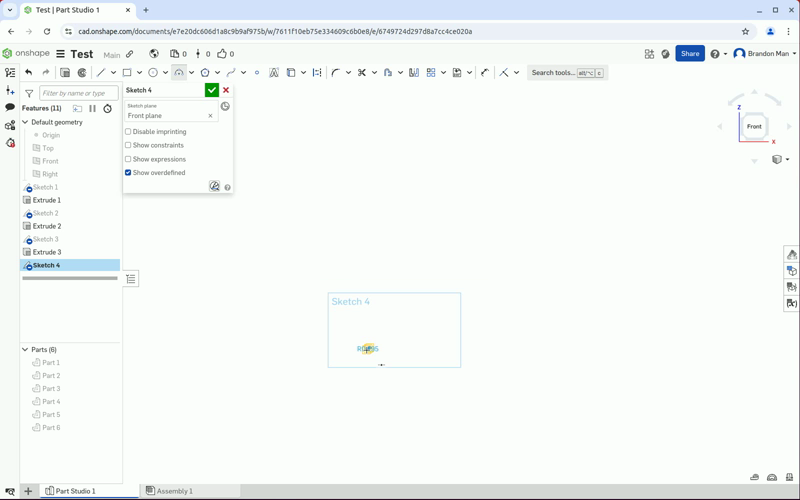
scroll(-6)
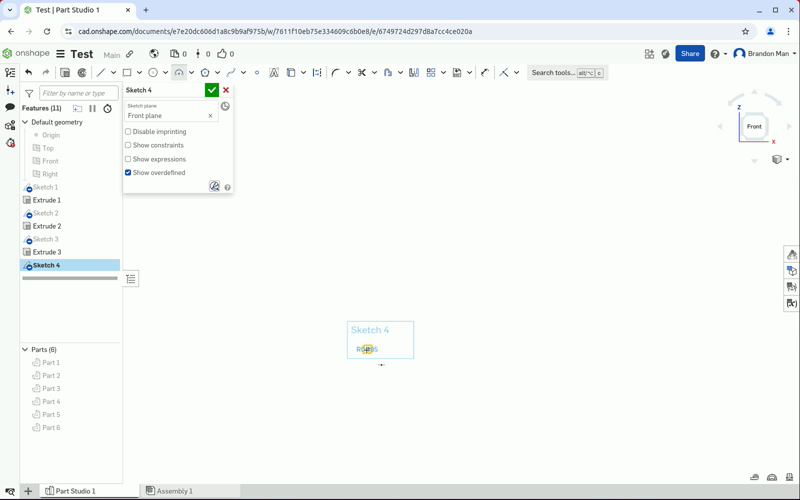
key_down(shift)
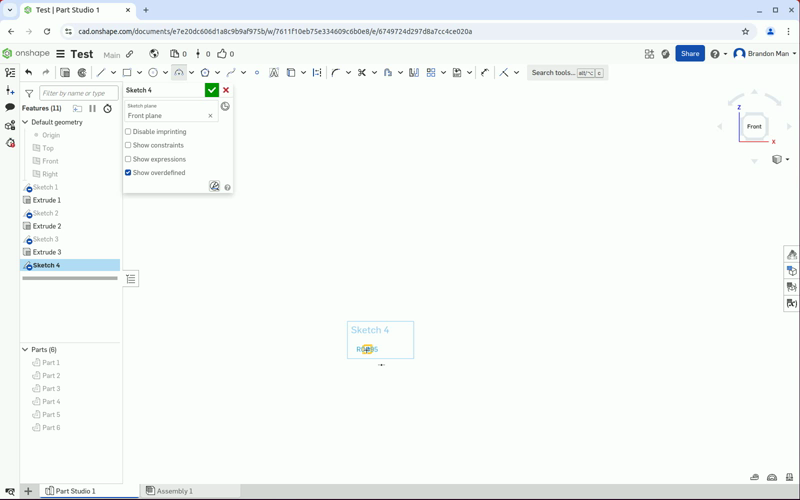
mouse_move(352, 330)
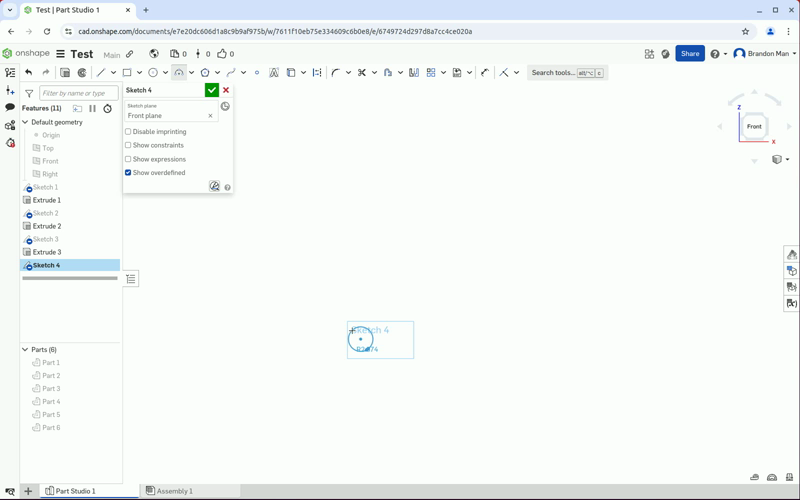
scroll(6)
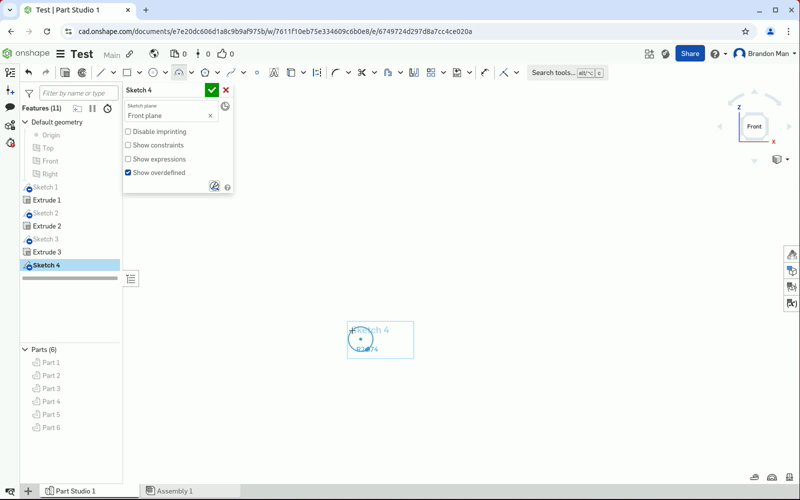
scroll(6)
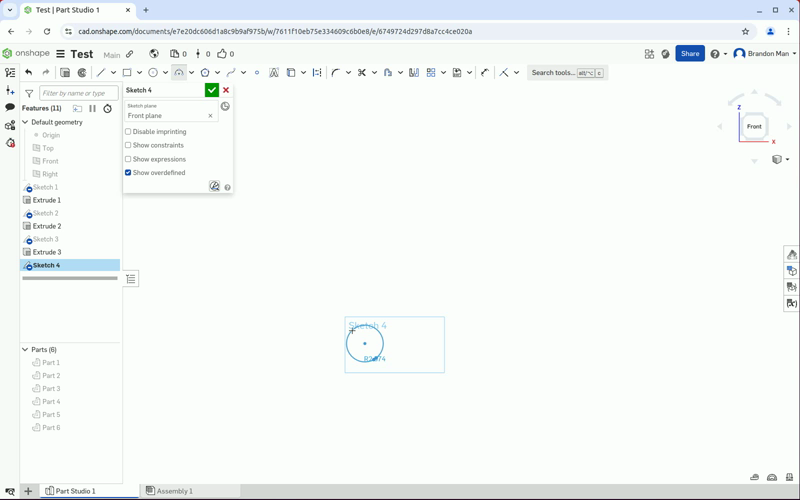
scroll(6)
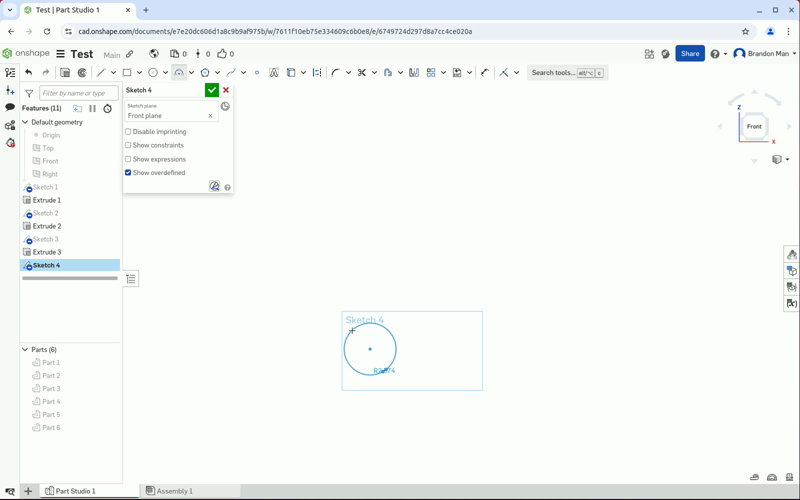
scroll(6)
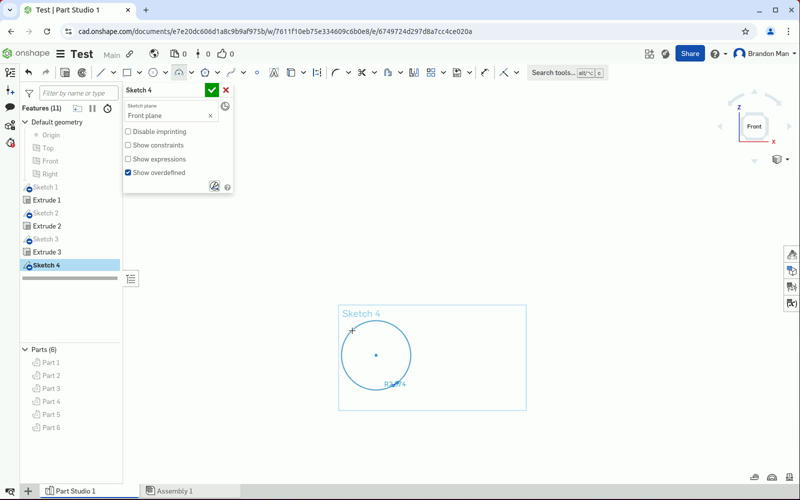
scroll(6)
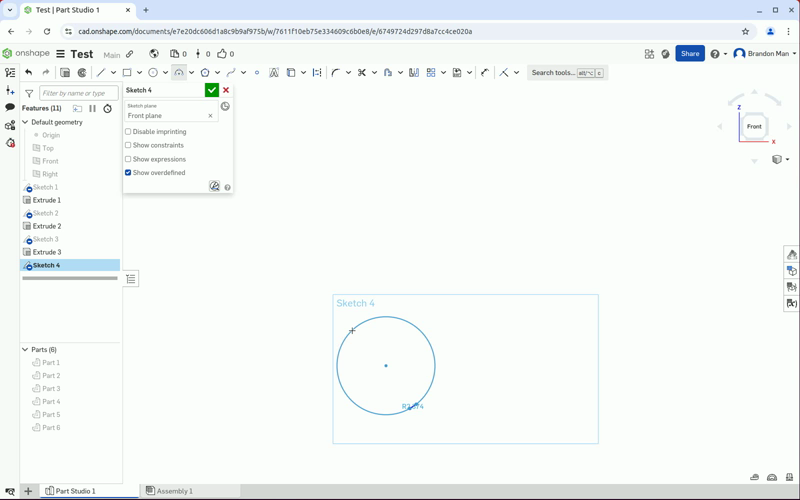
scroll(6)
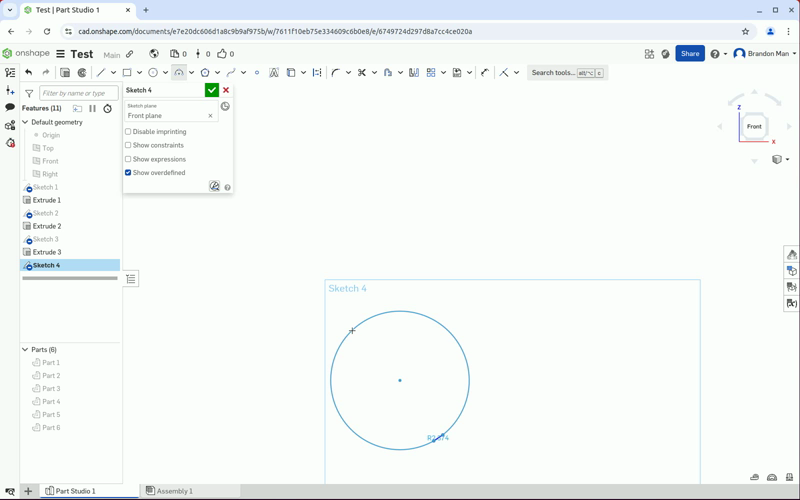
scroll(6)
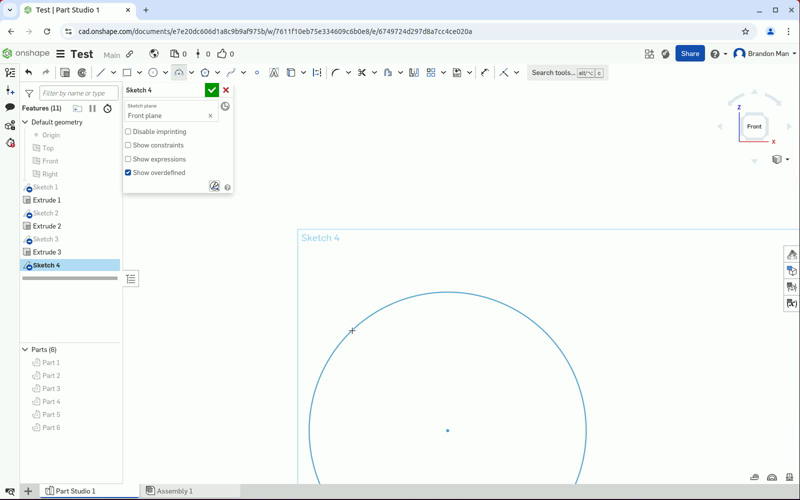
click(352, 330)
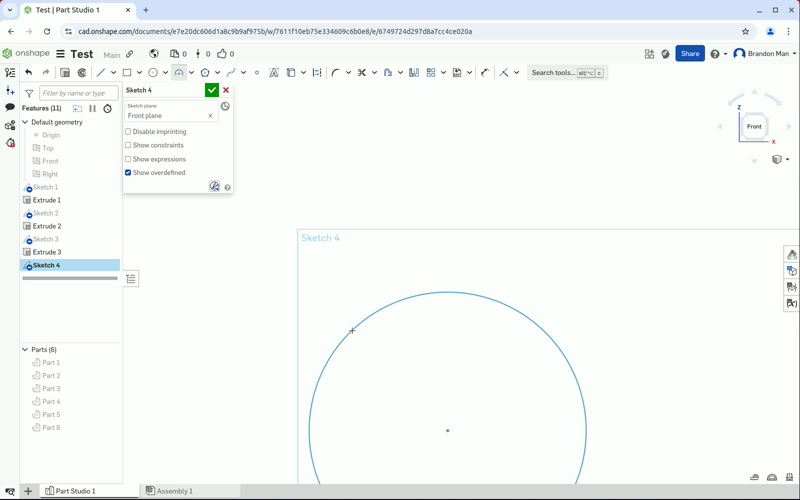
scroll(-6)
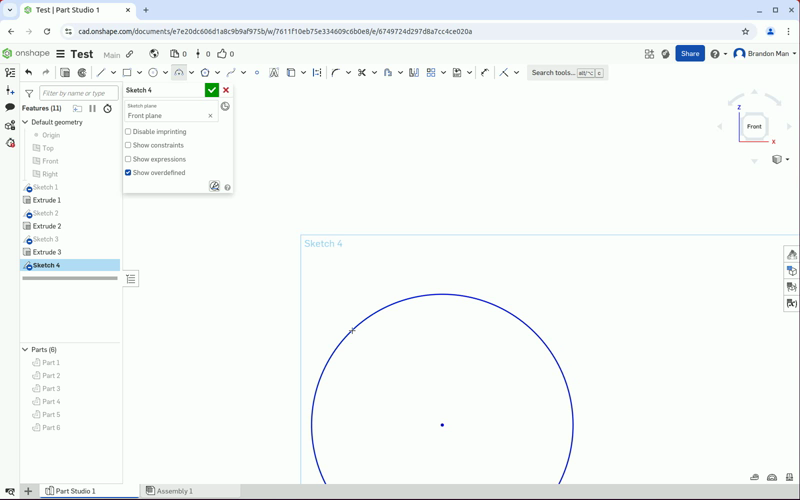
scroll(-6)
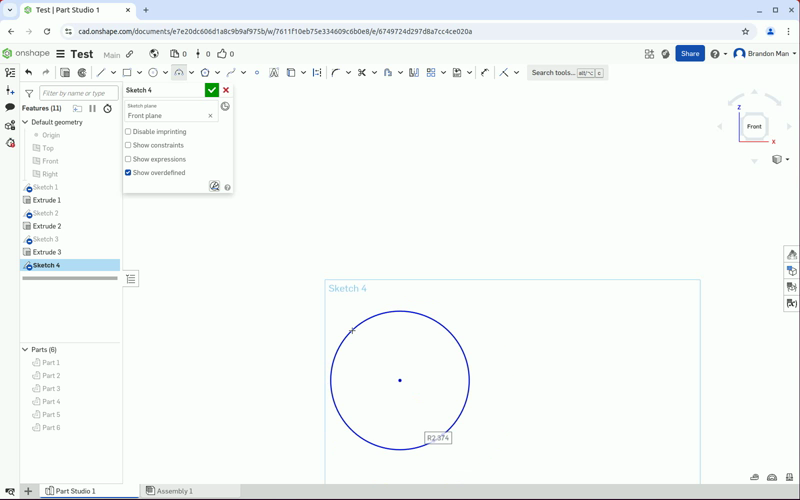
scroll(-6)
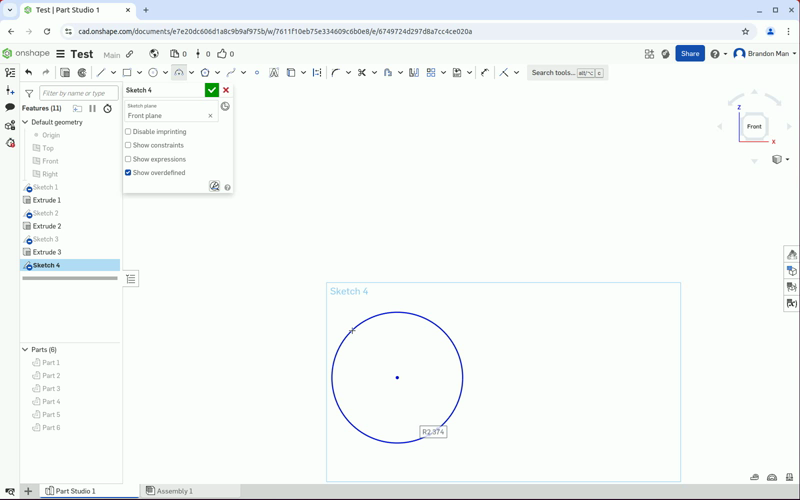
scroll(-6)
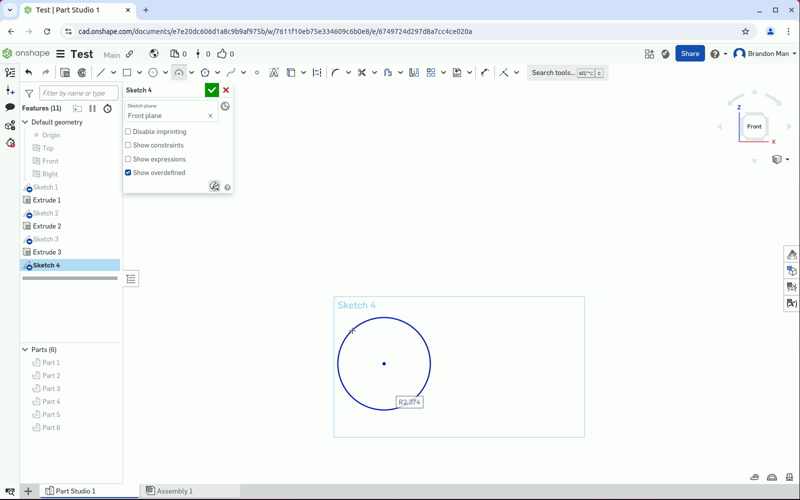
scroll(-6)
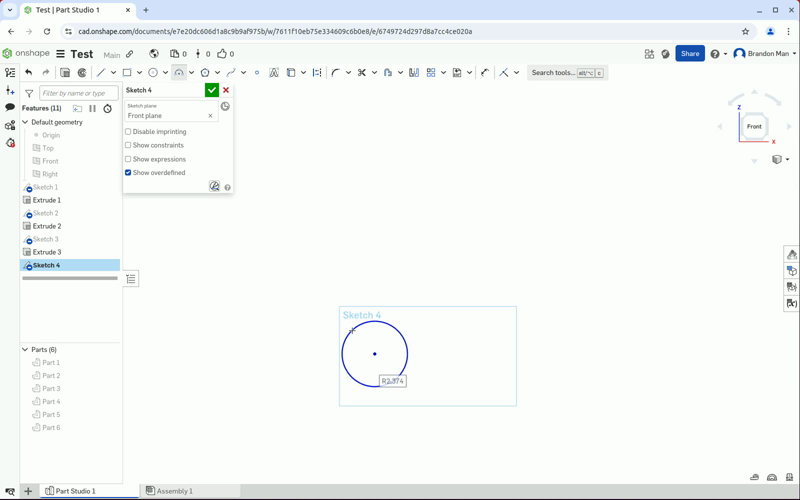
scroll(-6)
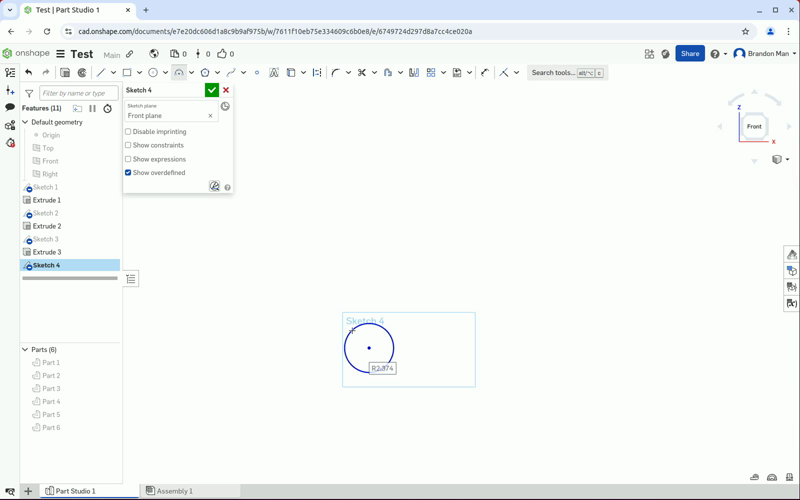
scroll(-6)
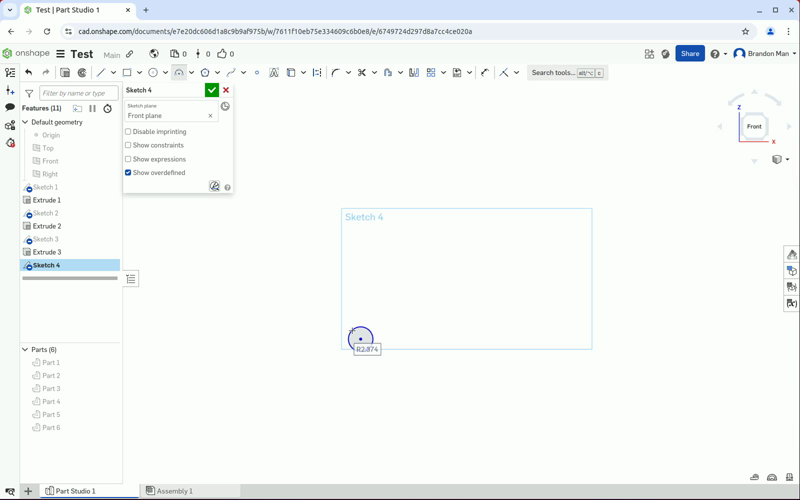
key_up(shift)
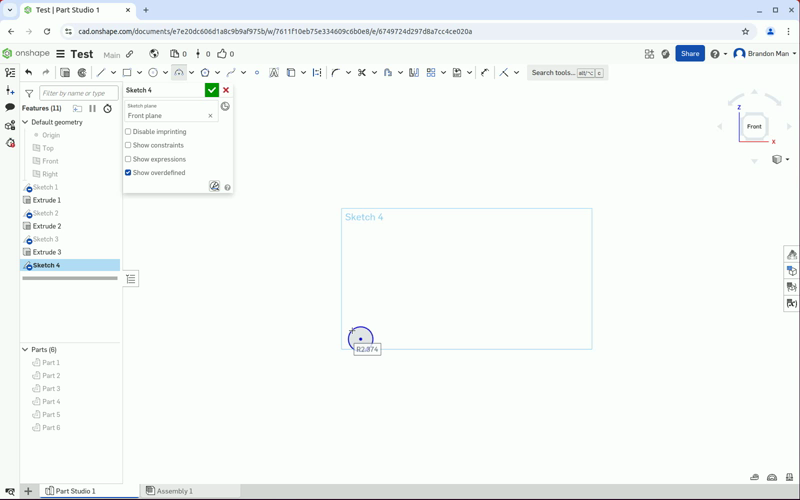
key(esc)
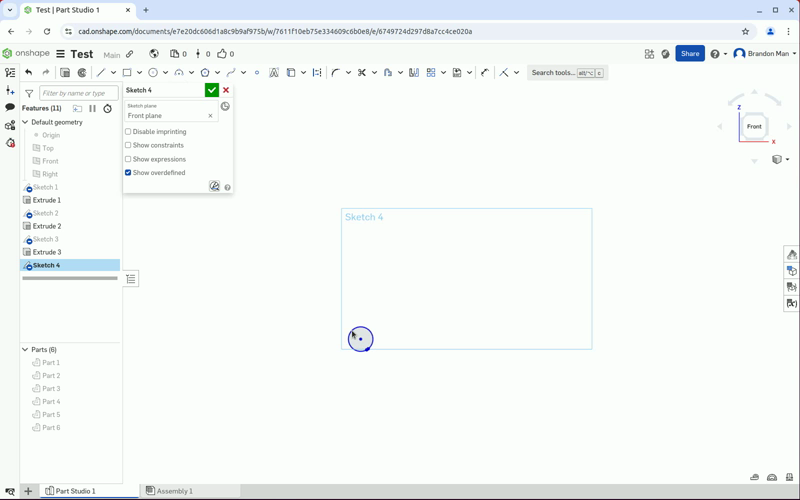
key(c)
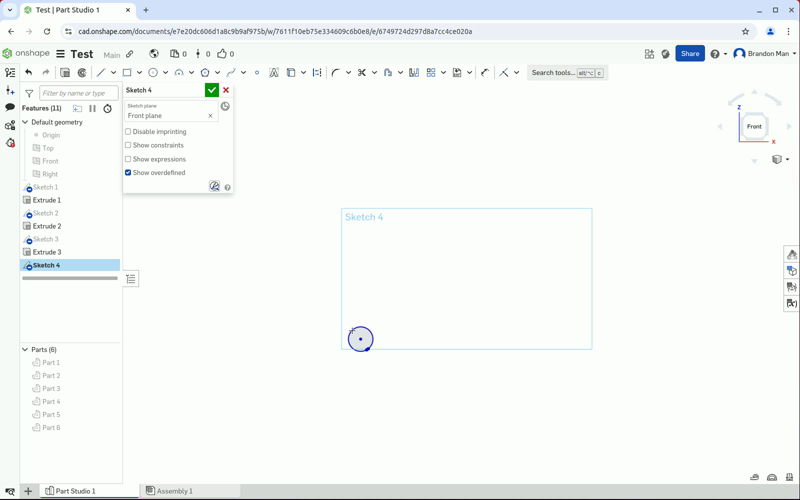
key_down(shift)
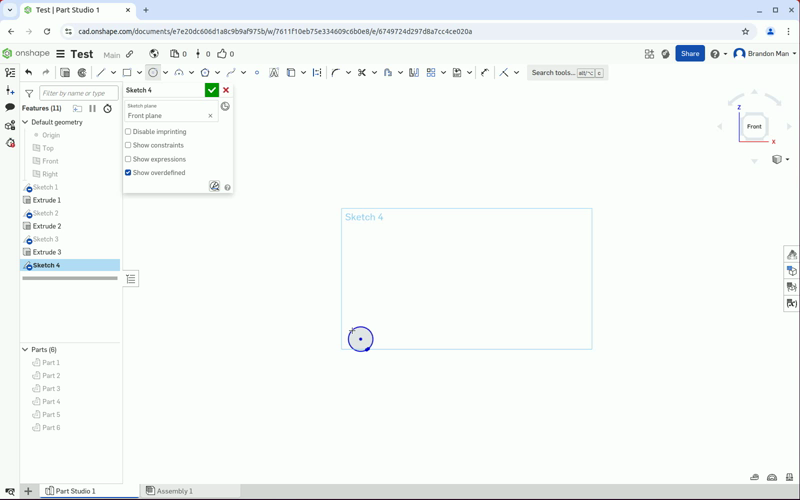
mouse_move(359, 339)
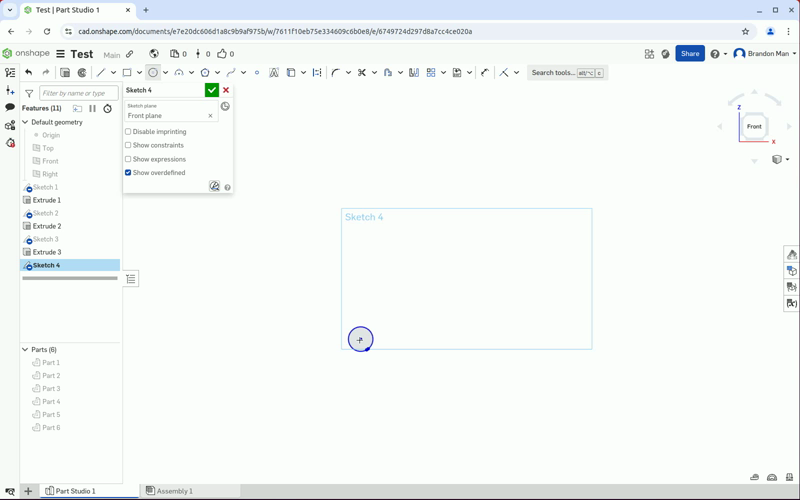
click(359, 339)
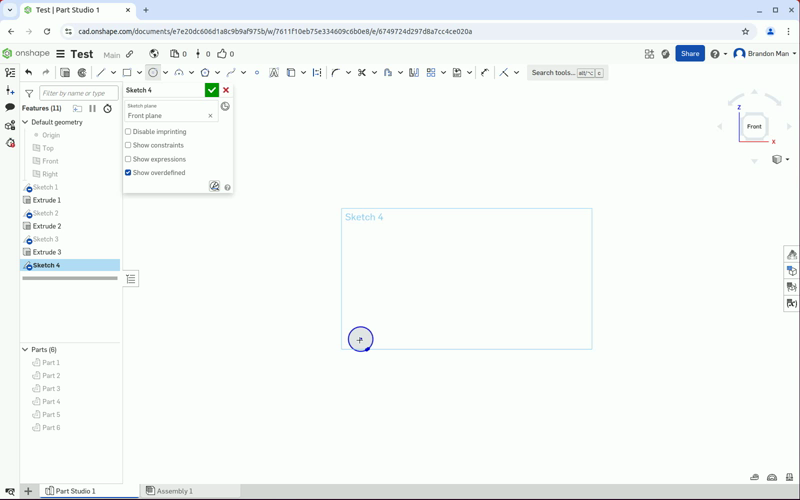
key_up(shift)
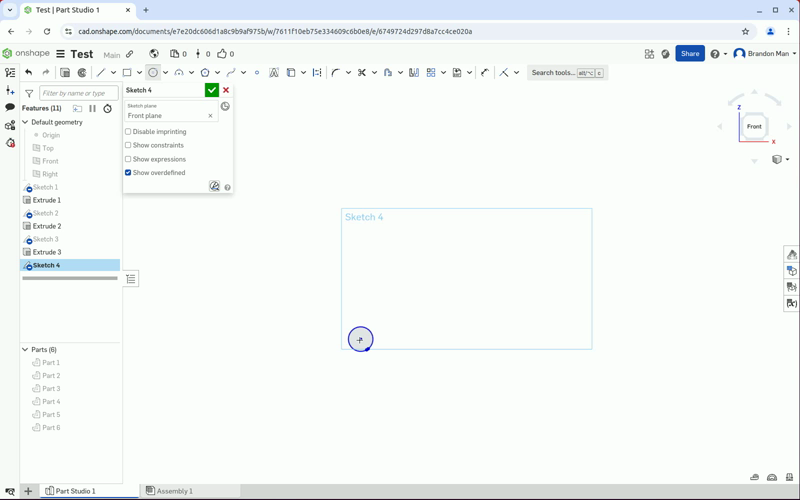
mouse_move(364, 339)
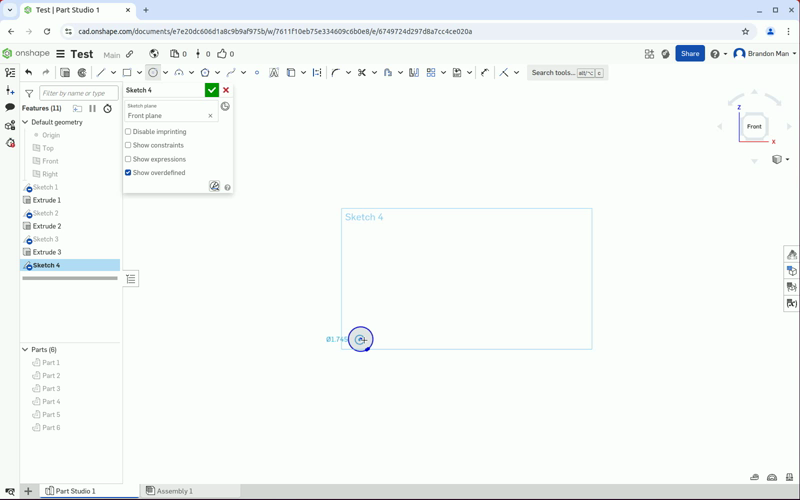
click(364, 339)
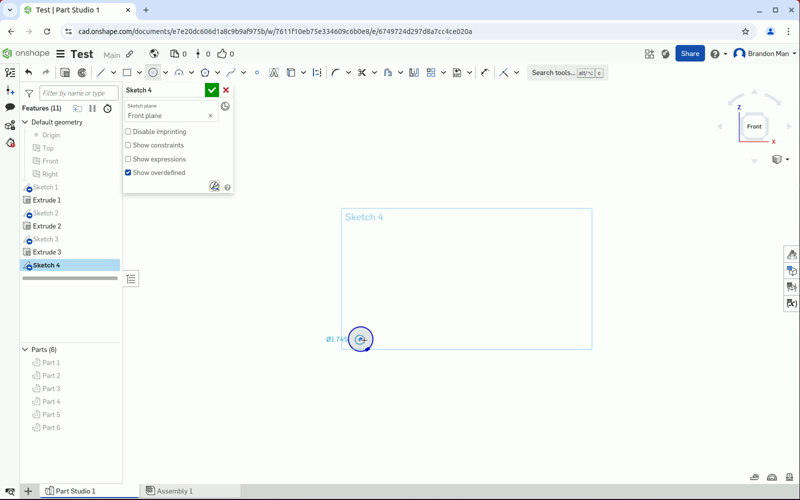
key(esc)
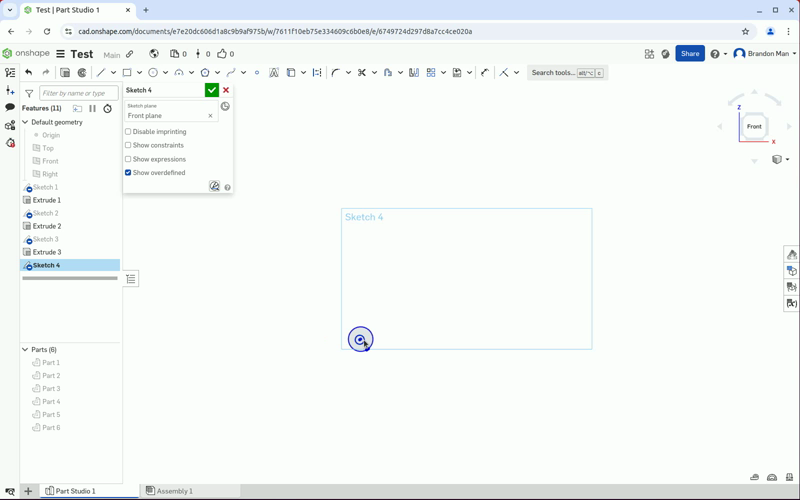
mouse_move(357, 345)
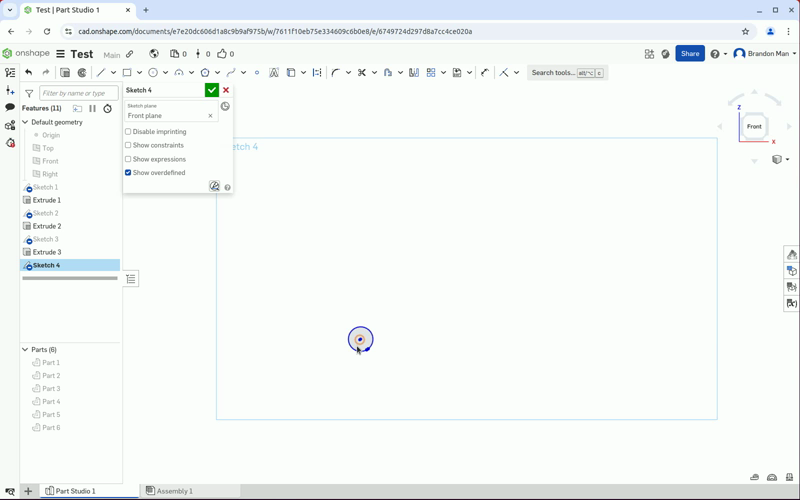
scroll(6)
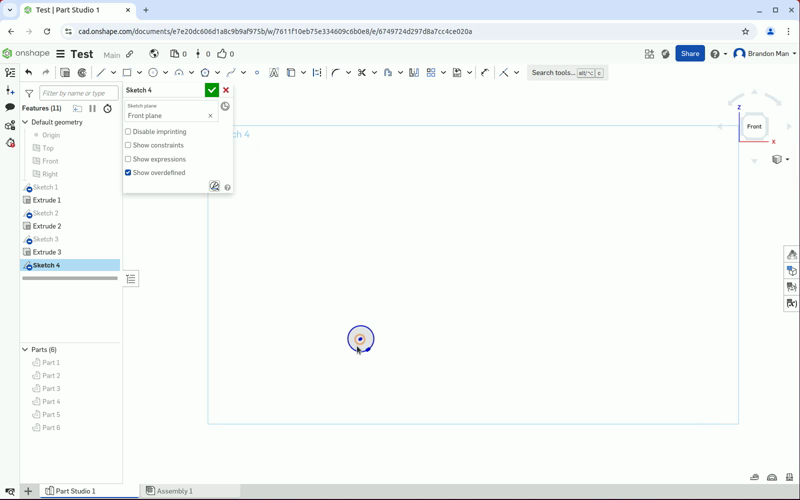
scroll(6)
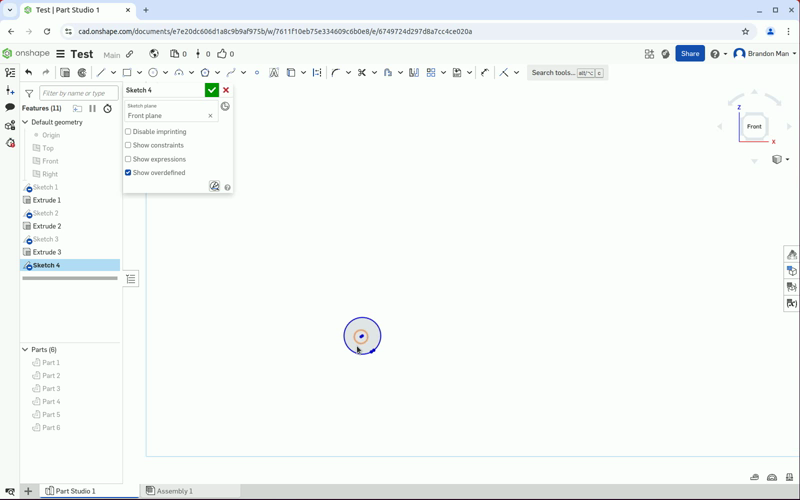
scroll(6)
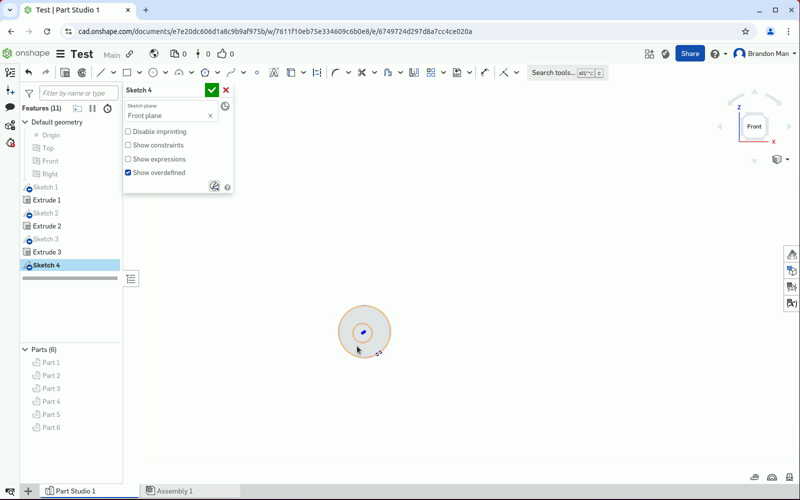
scroll(6)
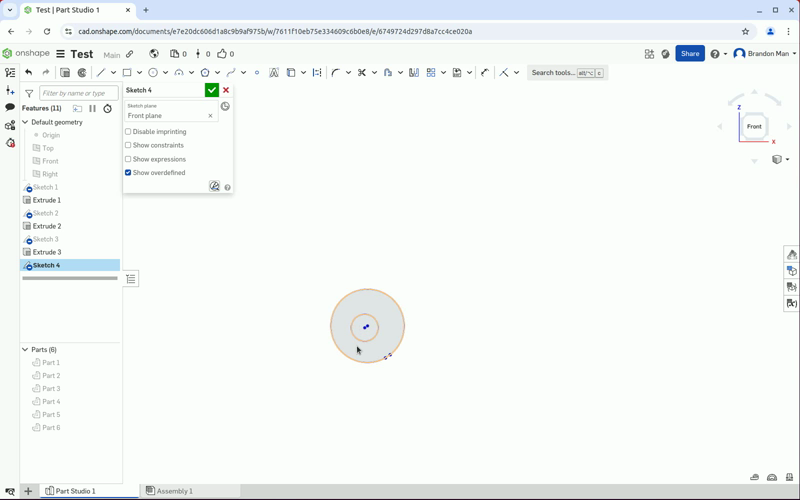
scroll(6)
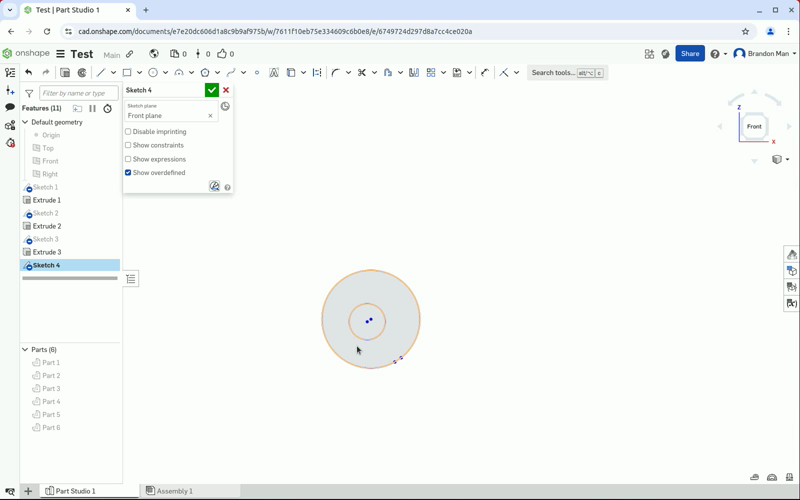
scroll(6)
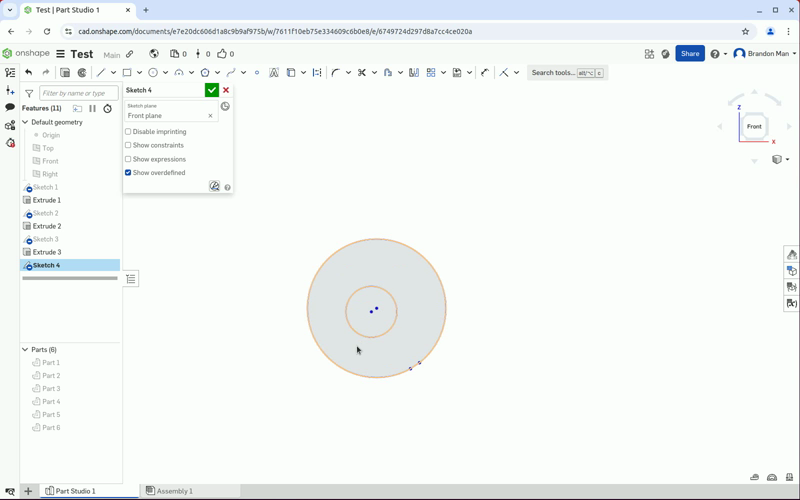
scroll(6)
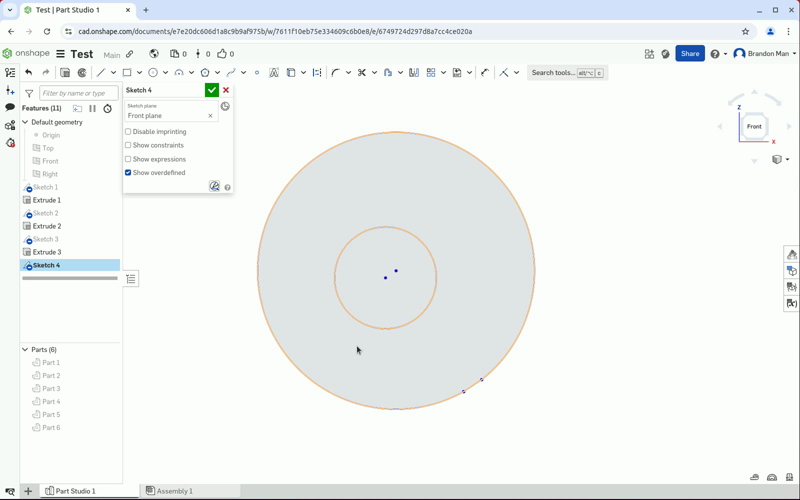
click(357, 345)
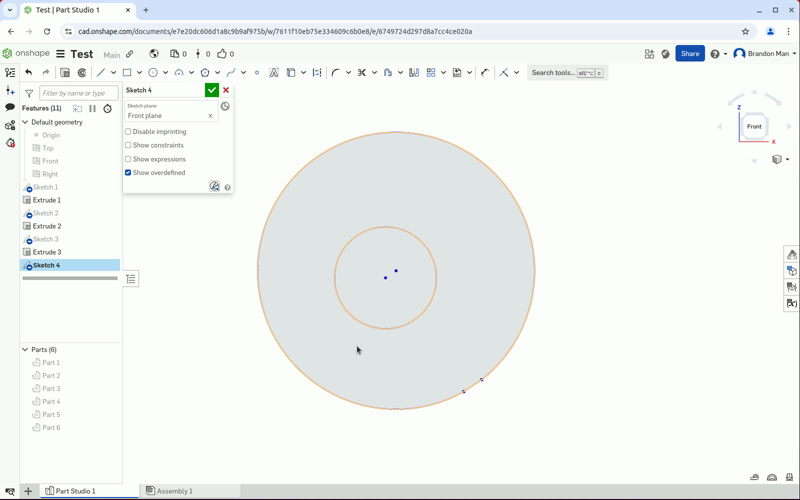
scroll(-6)
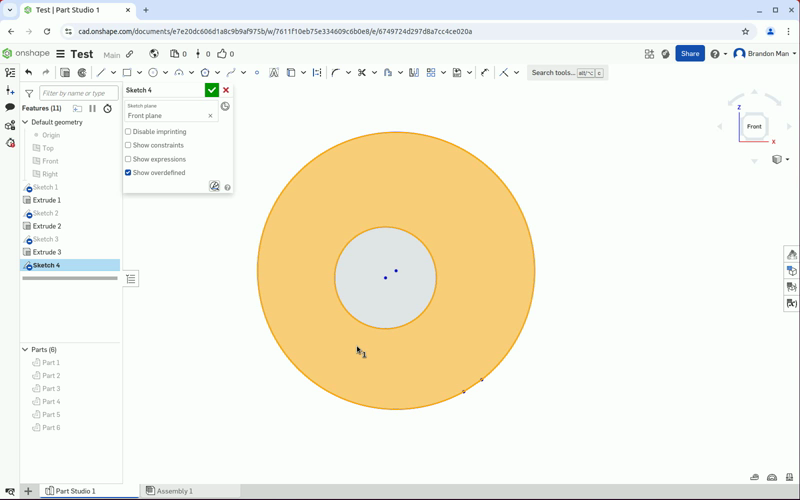
scroll(-6)
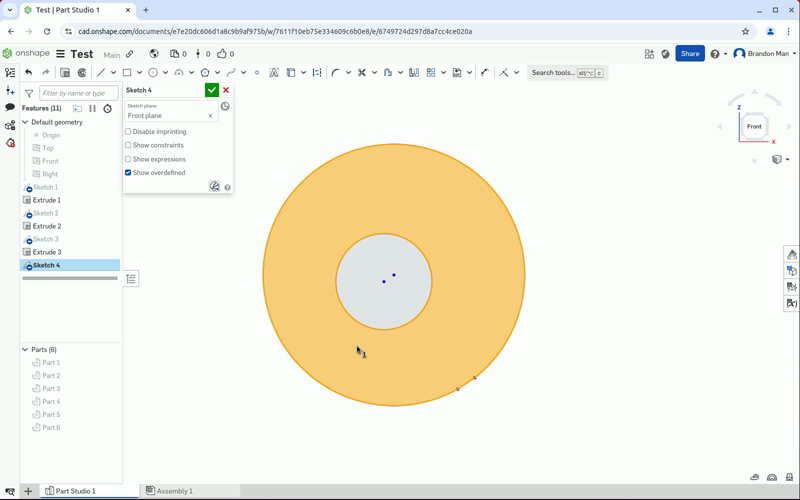
scroll(-6)
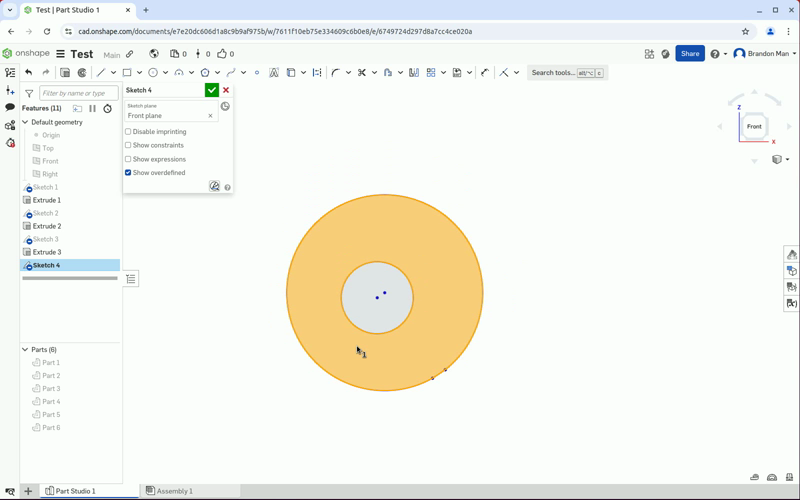
scroll(-6)
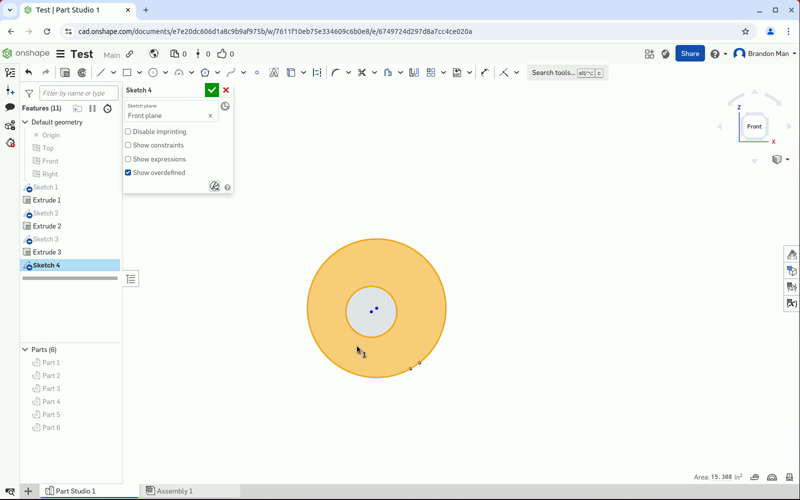
scroll(-6)
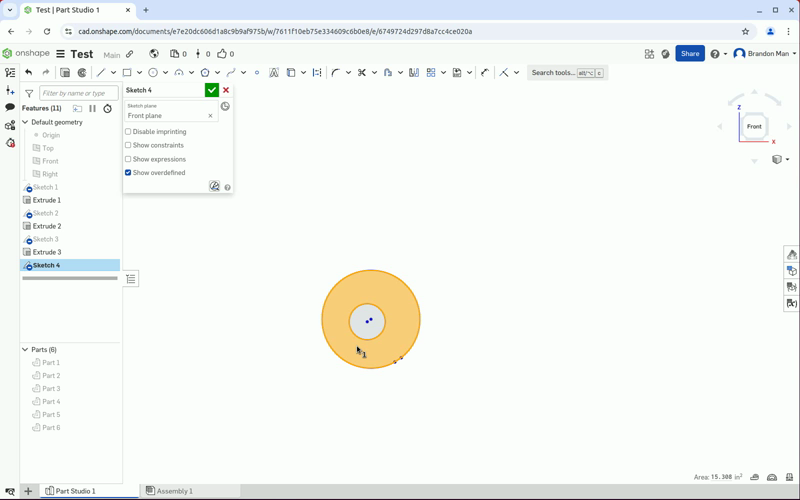
scroll(-6)
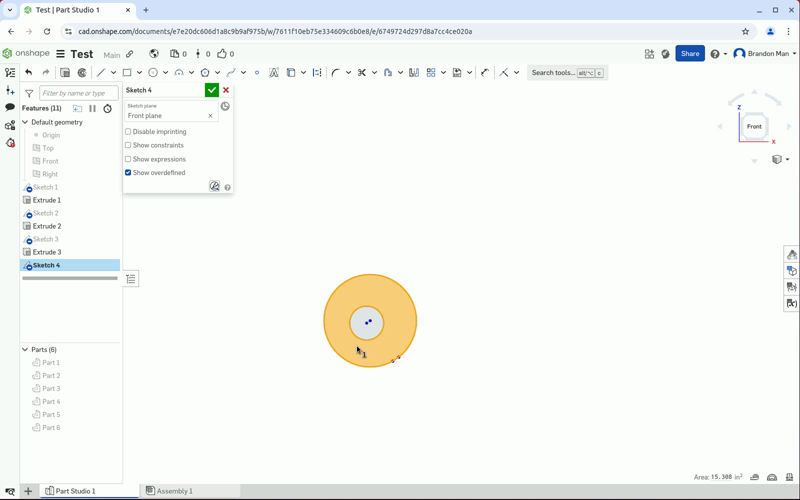
scroll(-6)
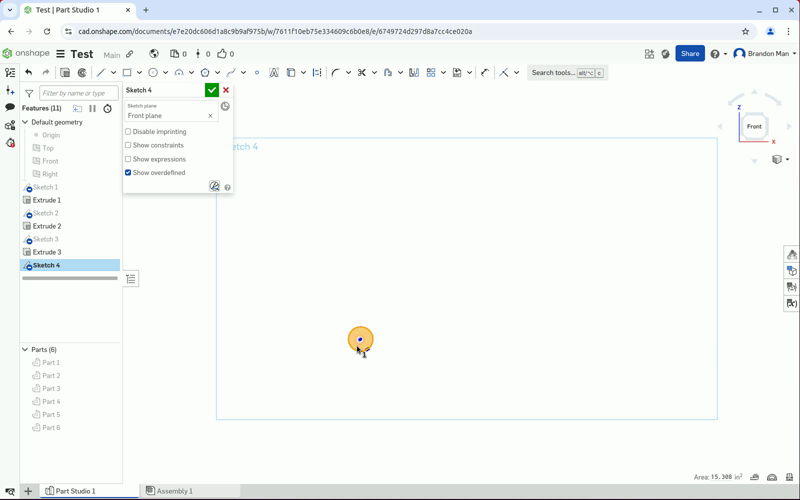
mouse_move(73, 352)
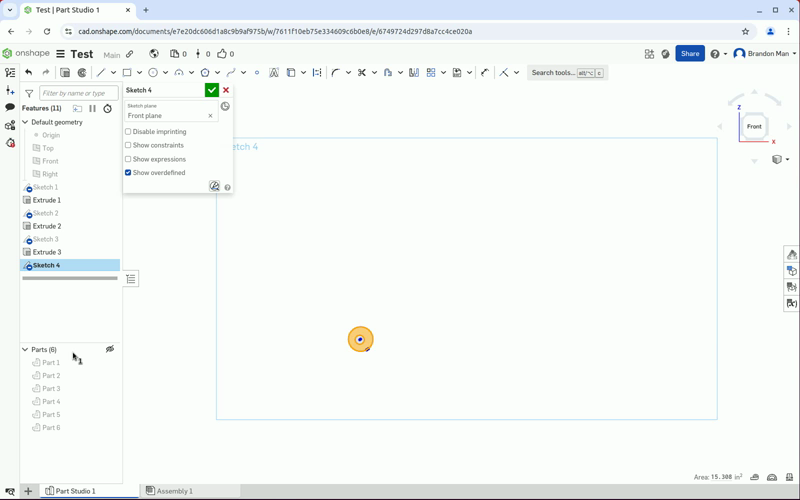
key(shift+y)
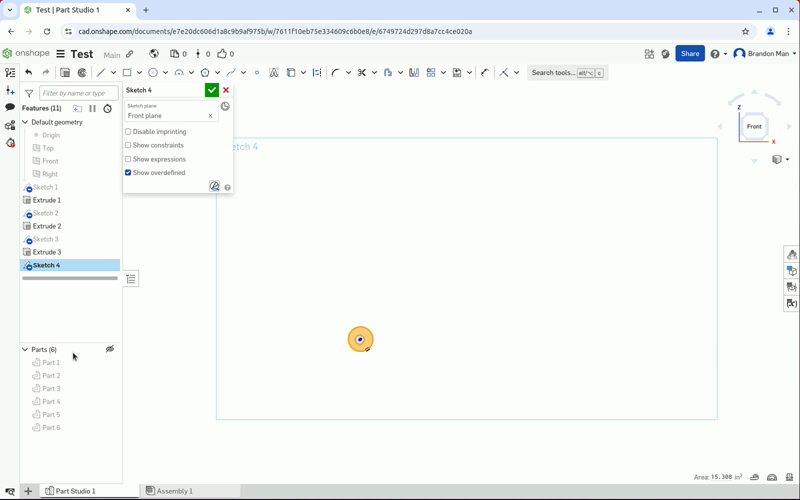
key(shift+e)
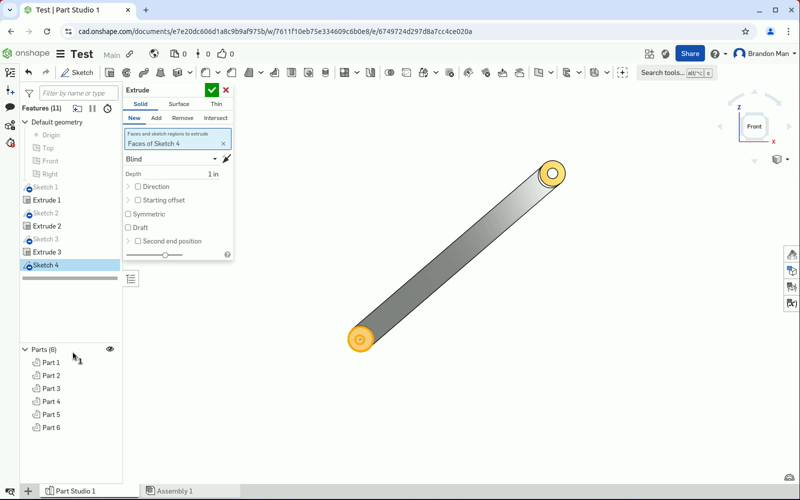
mouse_move(143, 106)
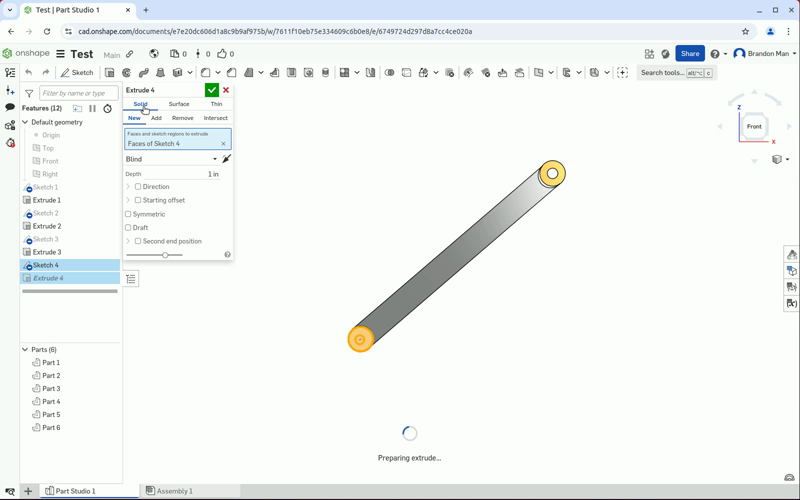
click(143, 106)
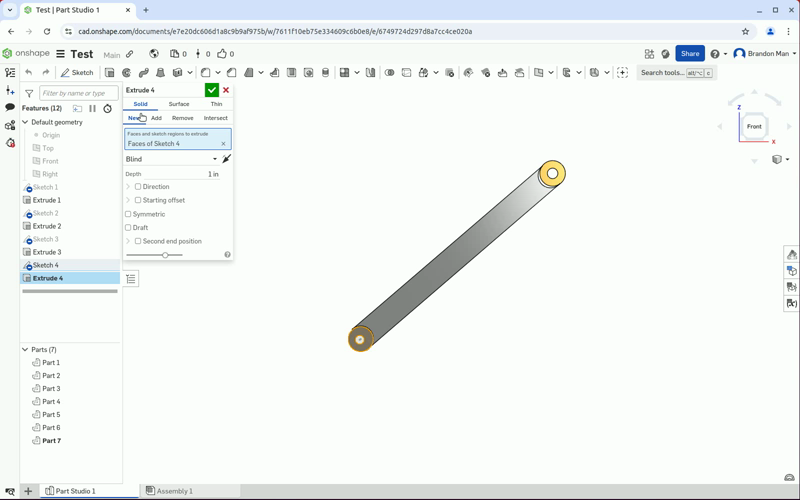
mouse_move(137, 120)
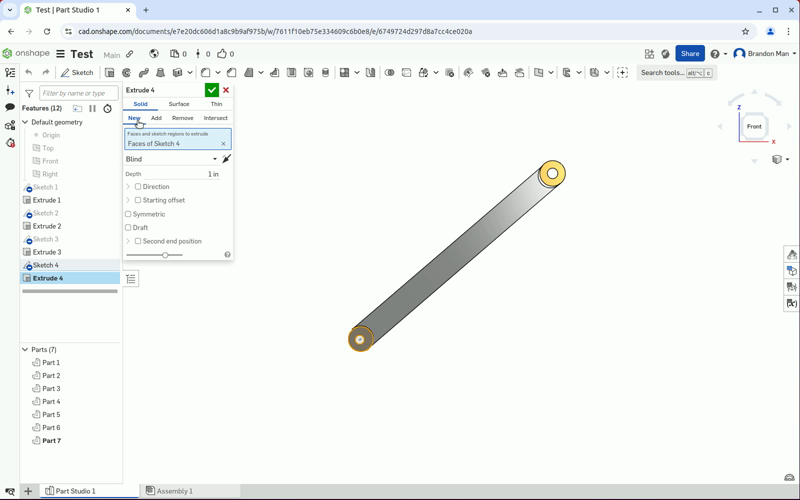
click(137, 120)
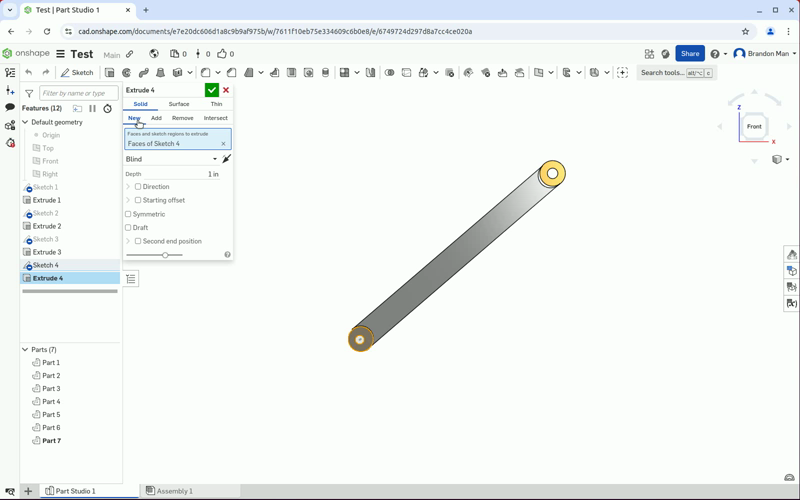
key(tab, 4)
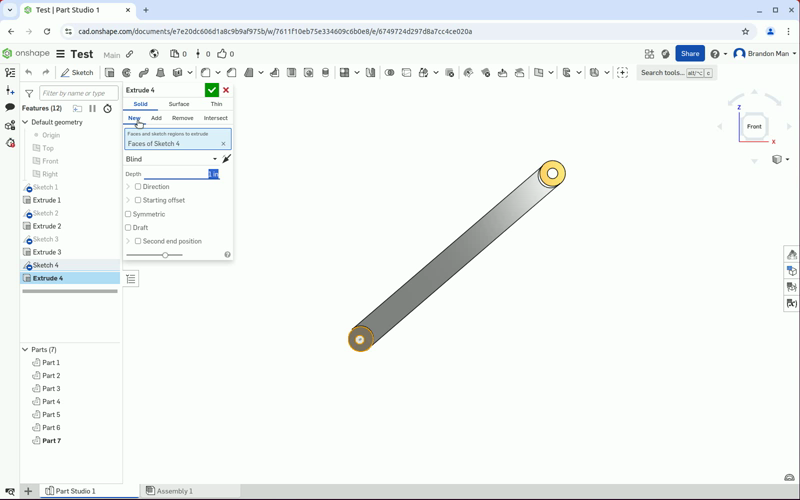
text(1.926)
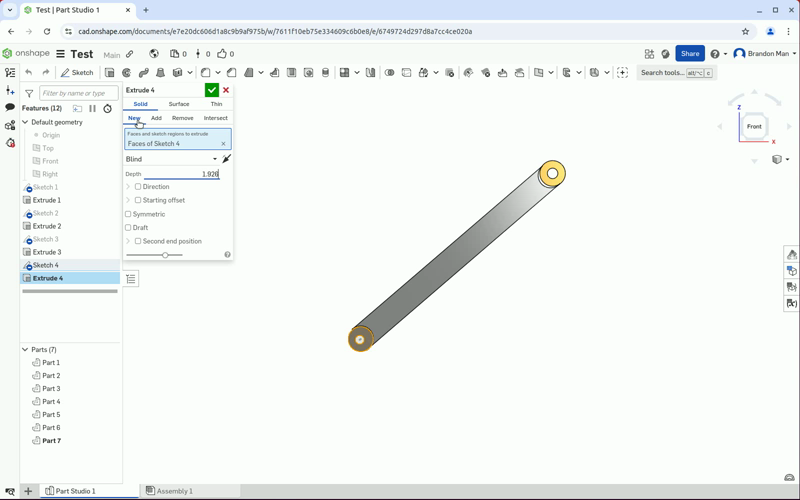
key(enter)
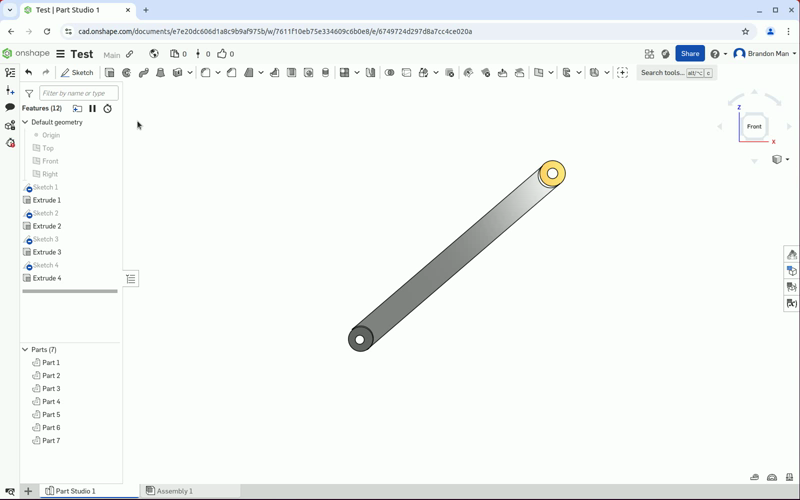
key(shift+h)
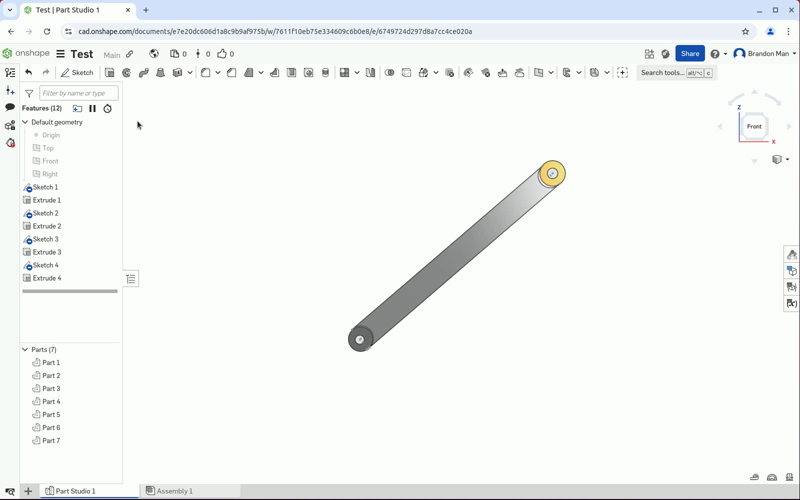
key(shift+h)
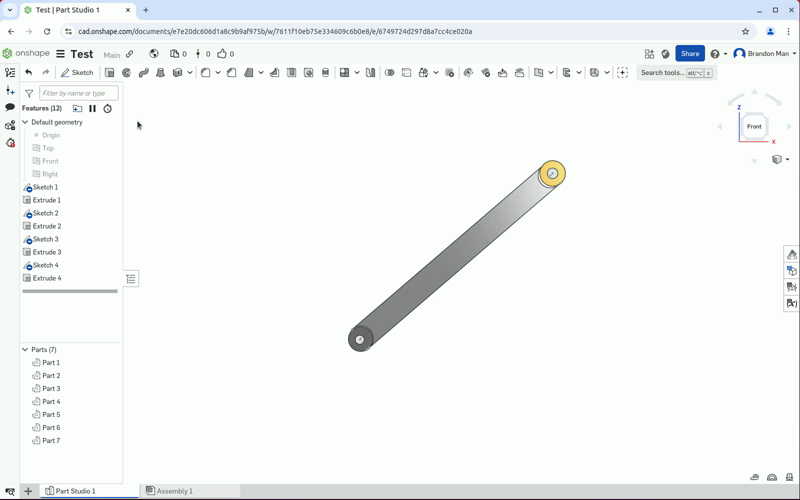
key(shift+7)
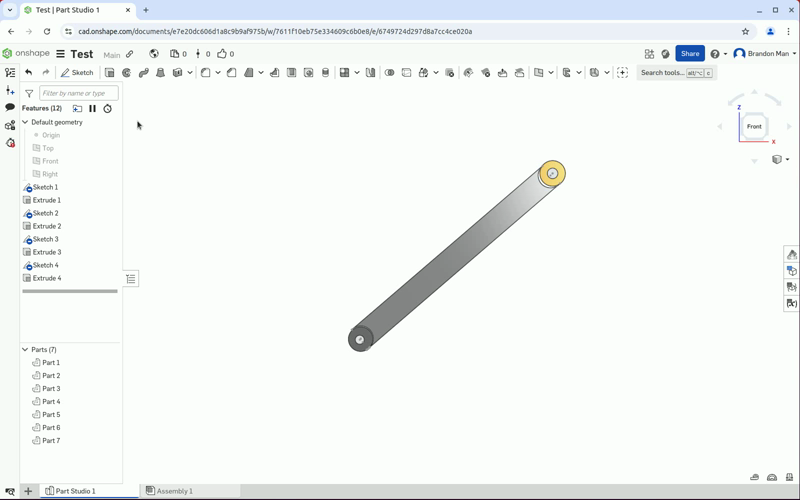
key(left, 2)
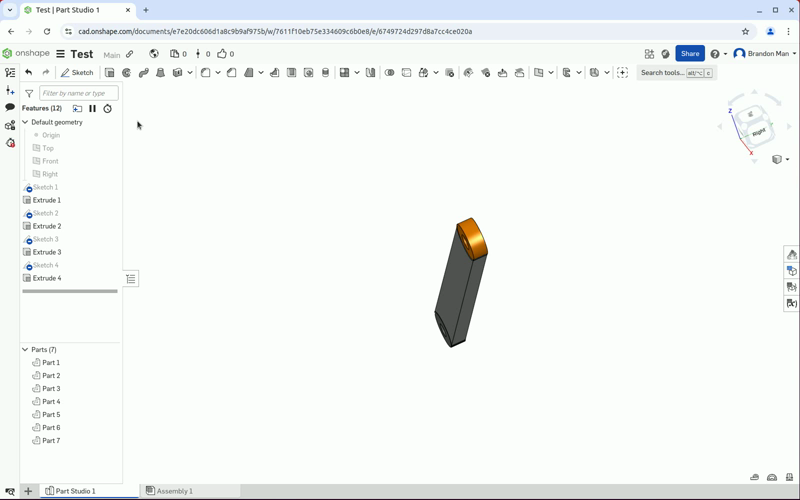
key(down, 2)
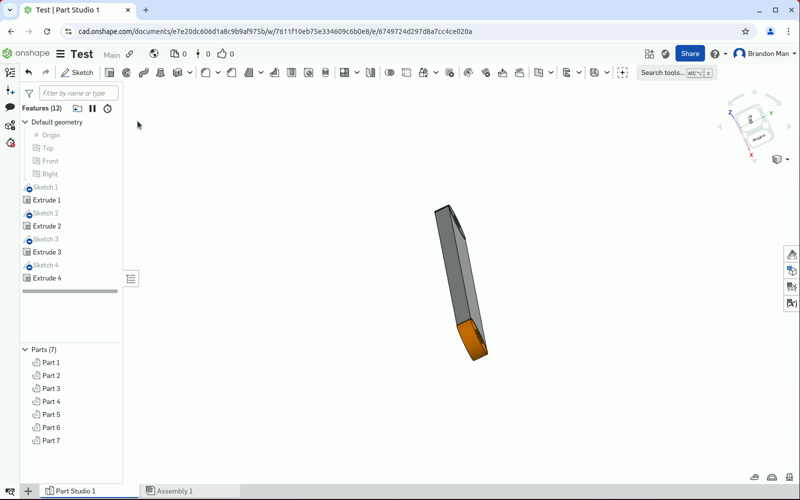
key(up, 2)
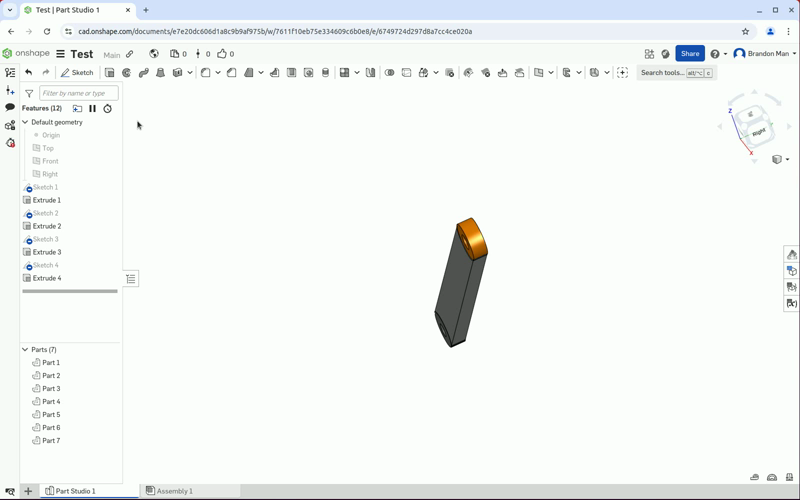
key(right, 2)
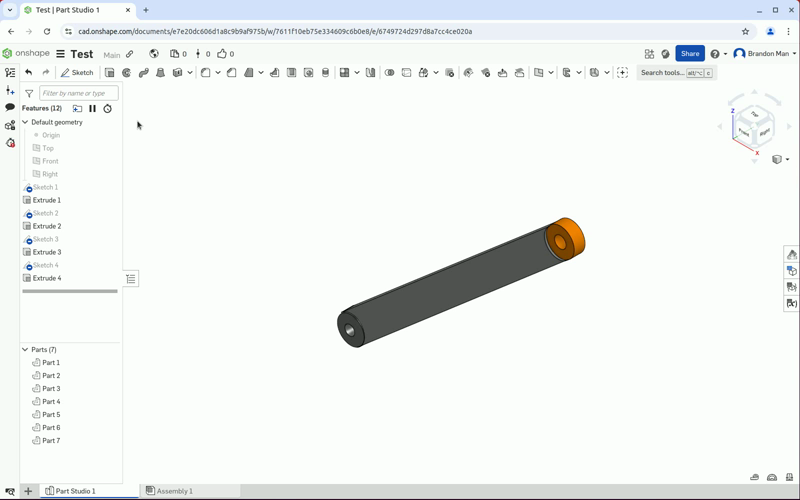
mouse_move(73, 189)
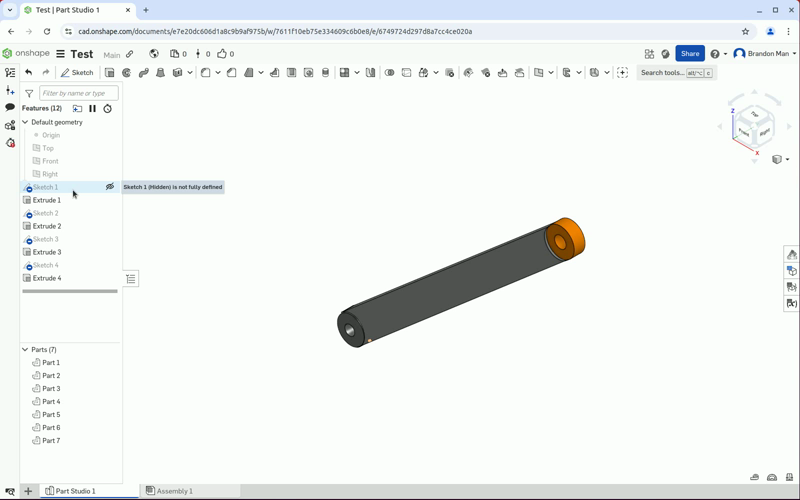
click(73, 189)